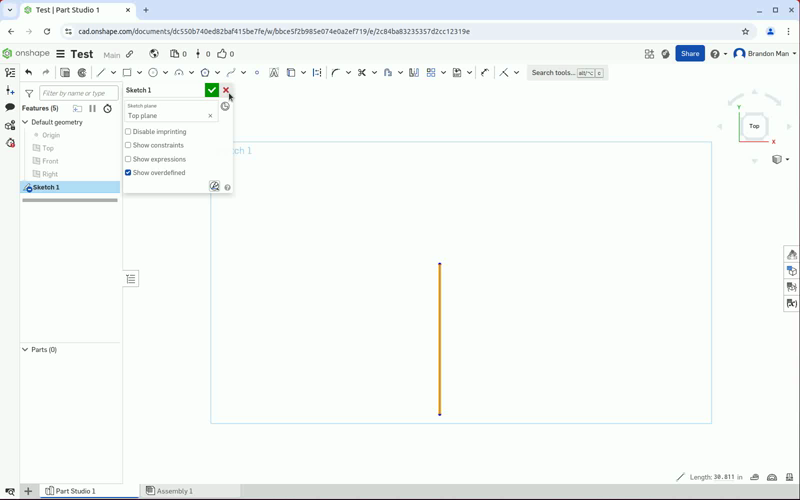
key(shift+h)
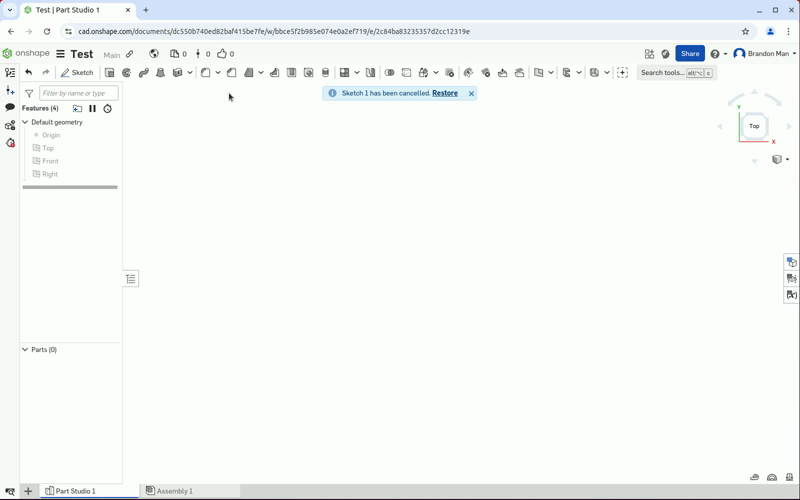
mouse_move(73, 352)
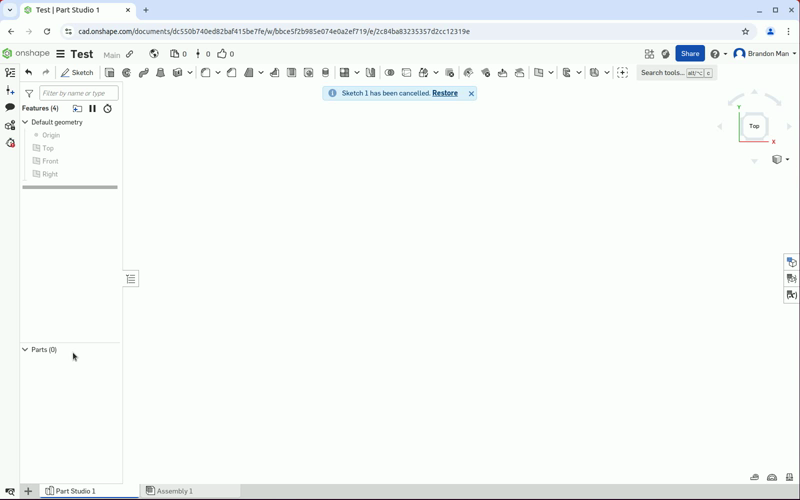
key(y)
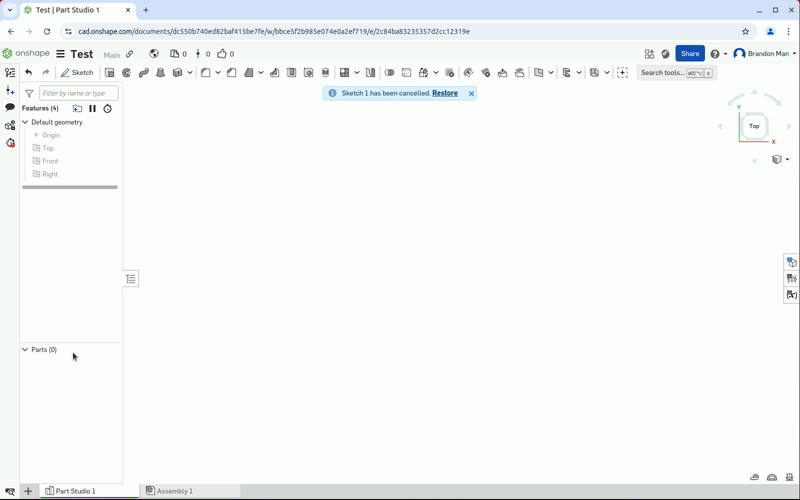
key(shift+p)
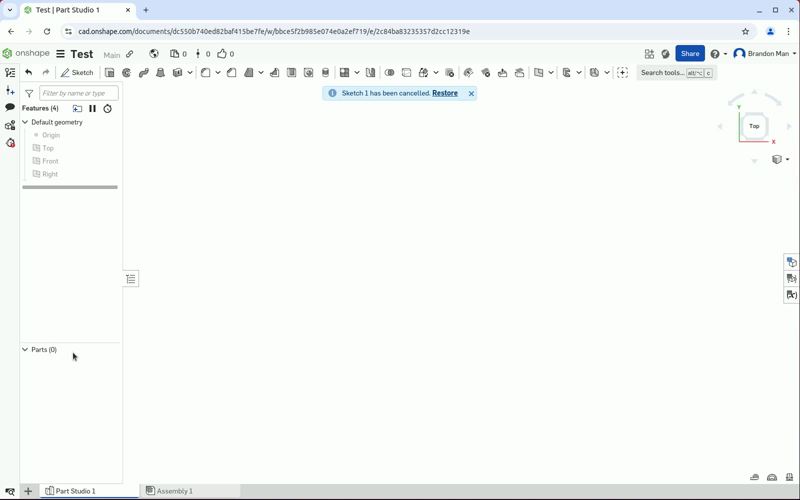
key(space)
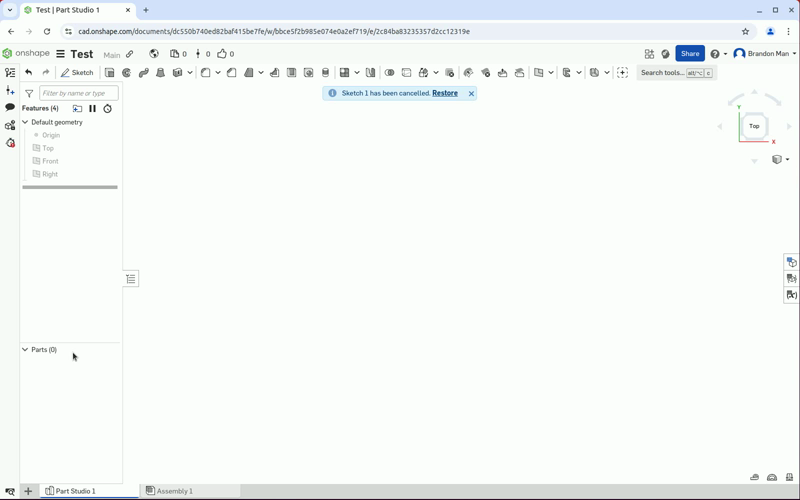
key_down(shift)
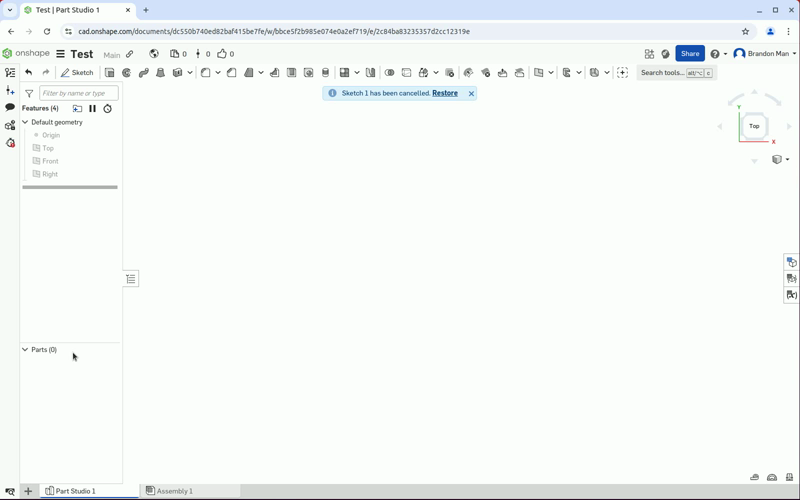
key(up)
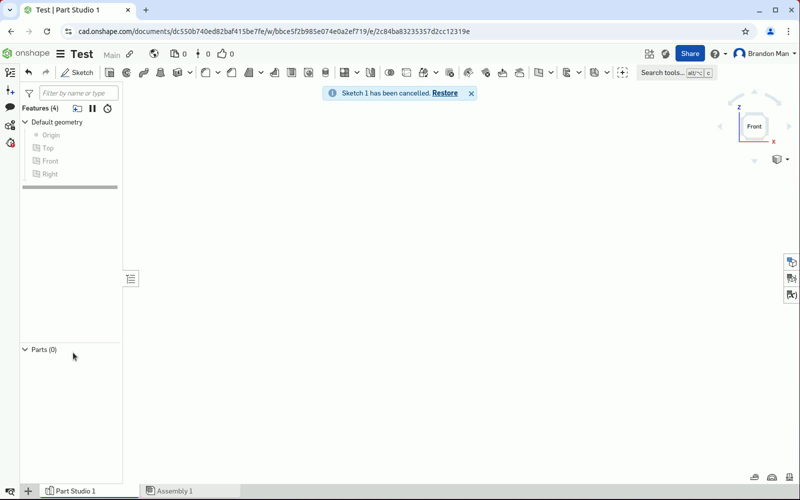
key_up(shift)
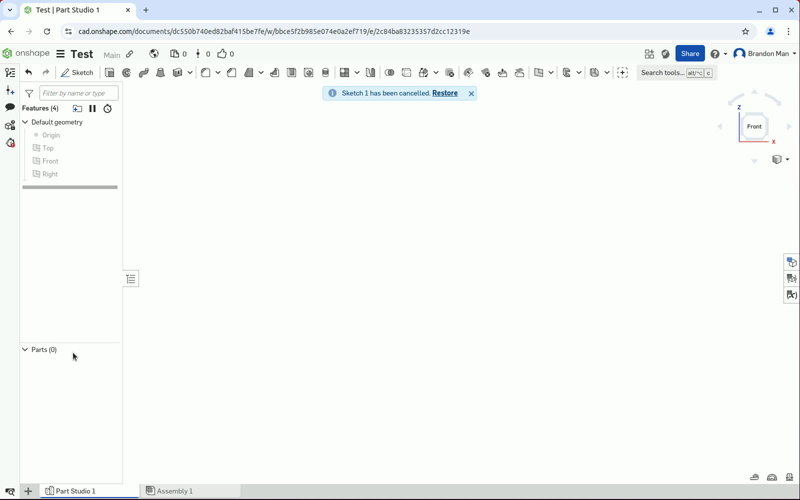
mouse_move(73, 352)
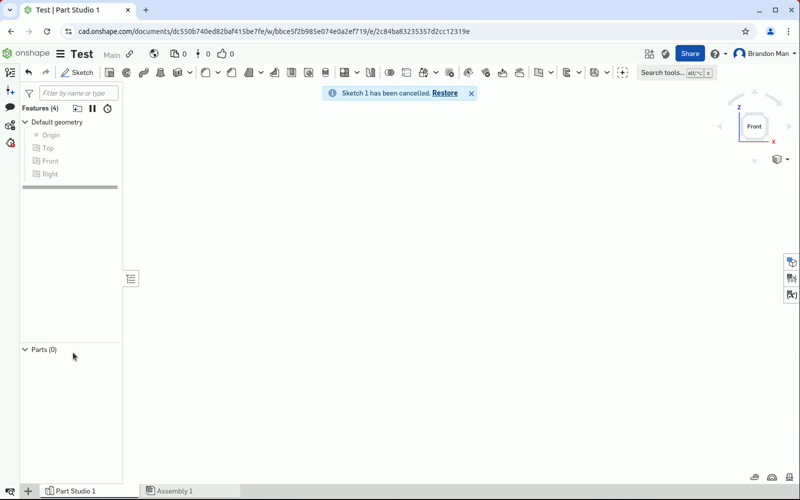
key(shift+y)
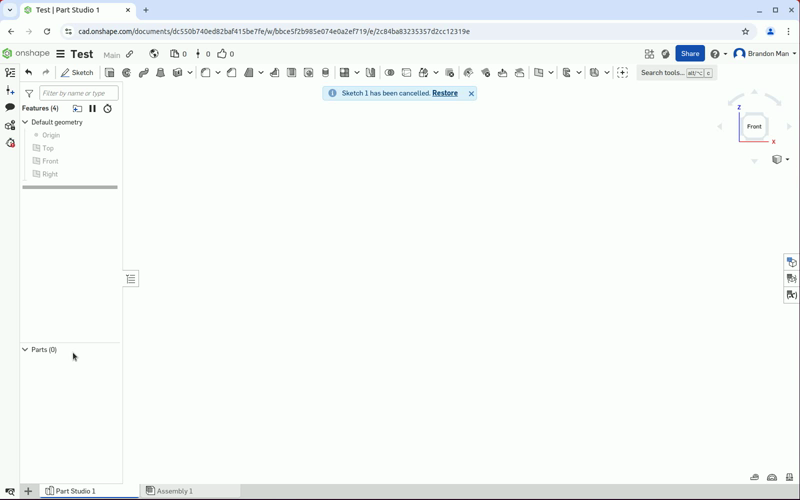
key(shift+s)
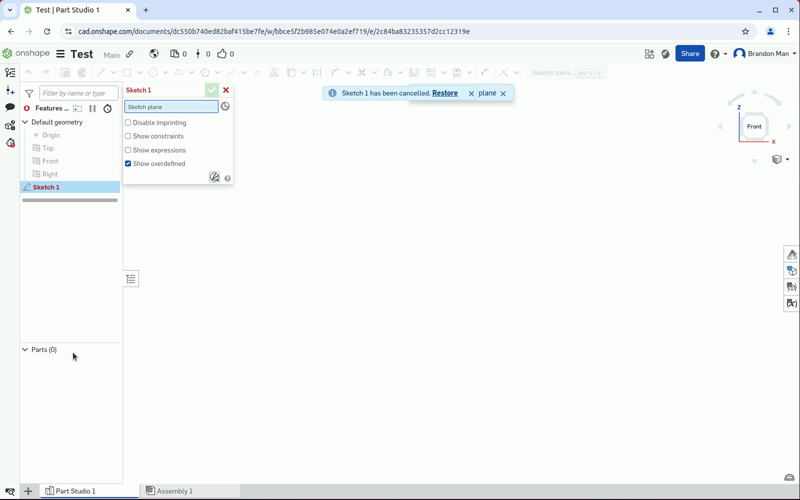
mouse_move(73, 163)
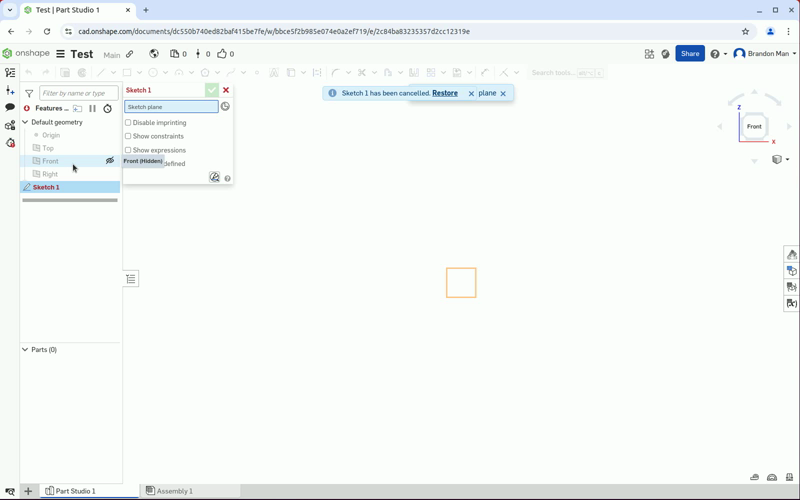
click(73, 163)
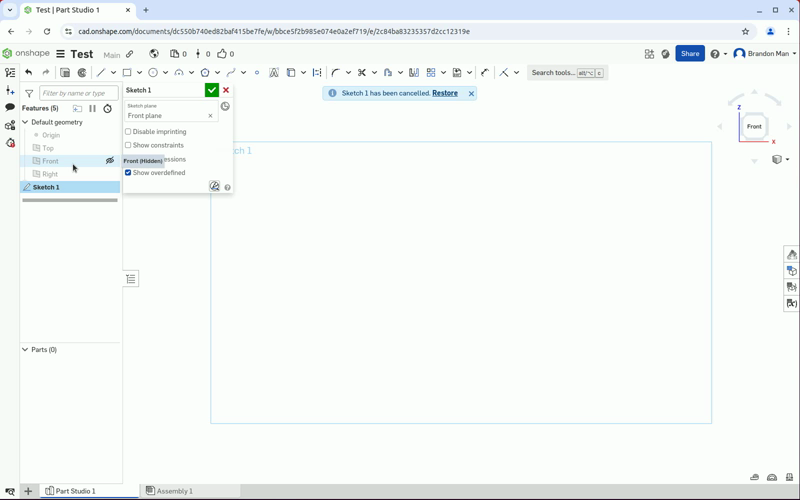
mouse_move(73, 352)
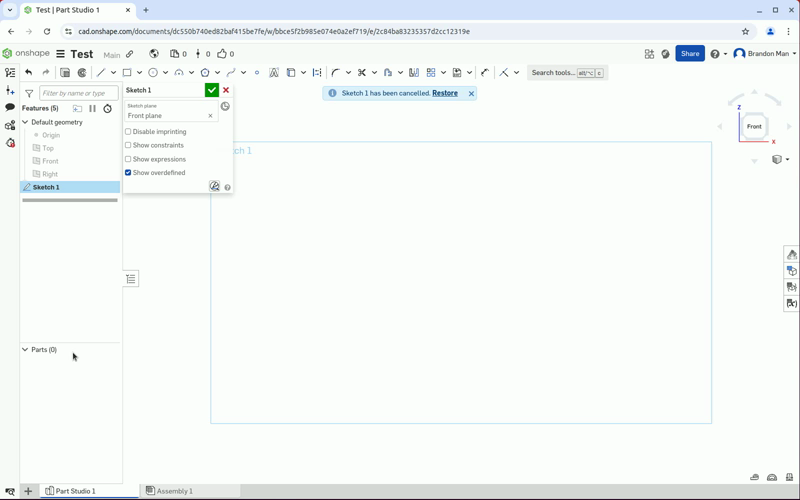
key(y)
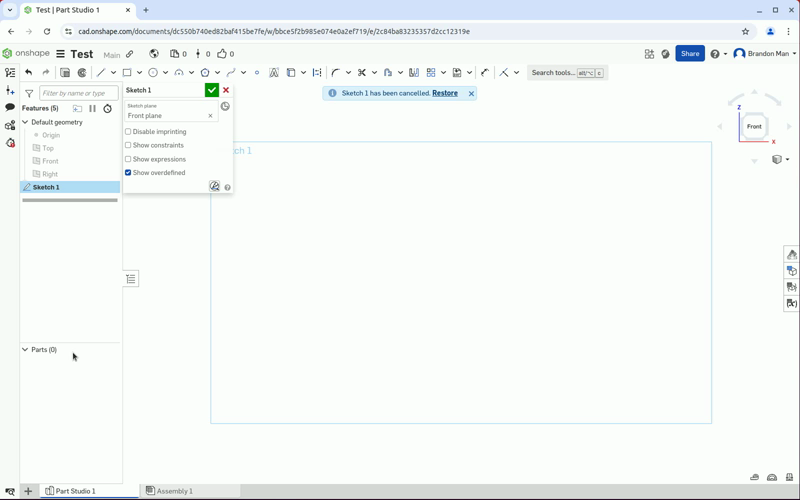
key(c)
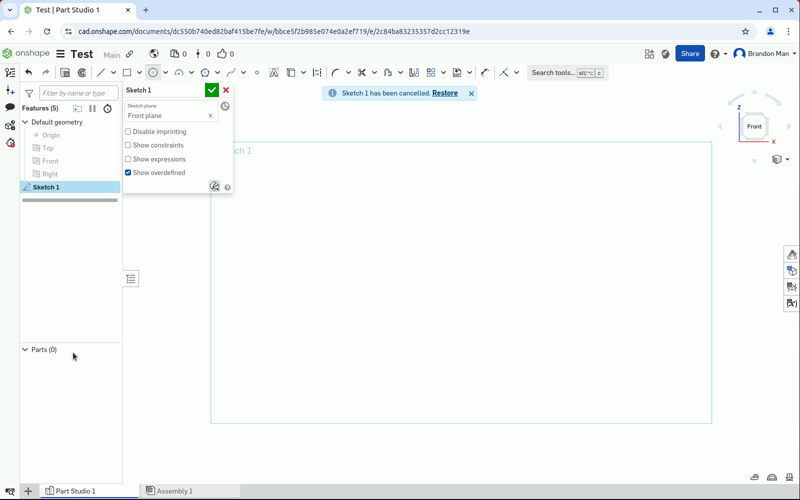
key_down(shift)
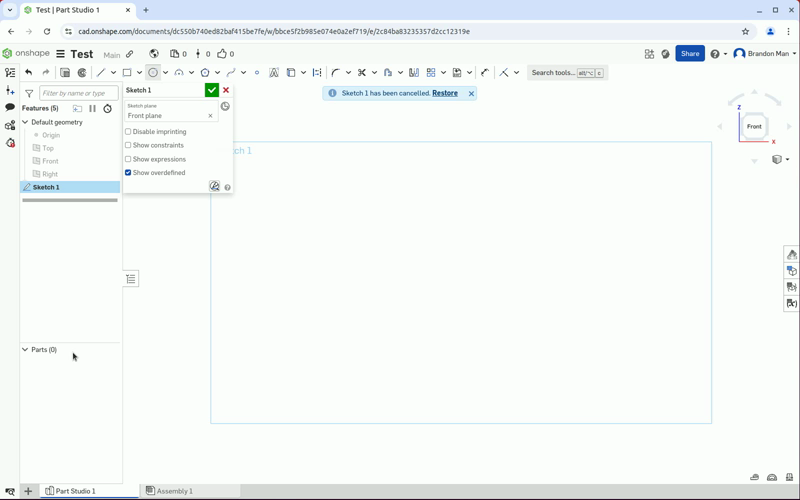
mouse_move(409, 241)
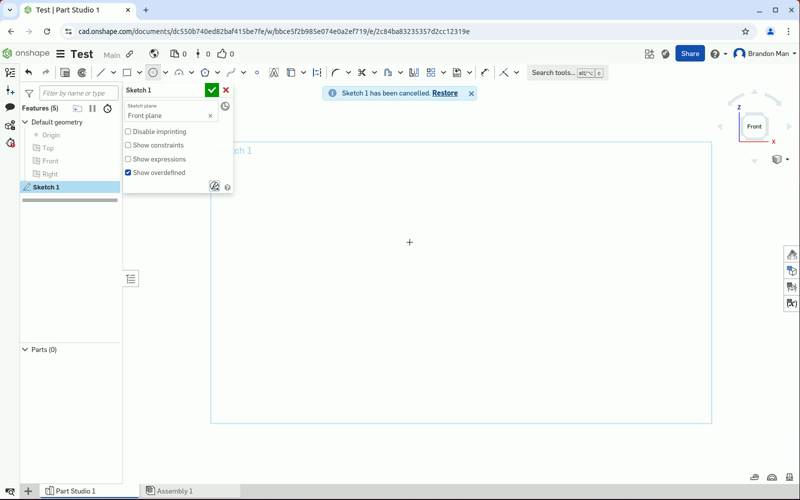
click(409, 241)
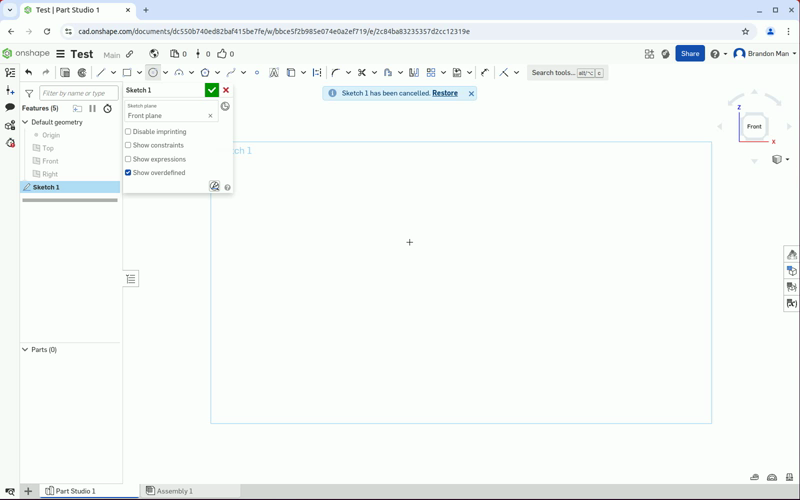
key_up(shift)
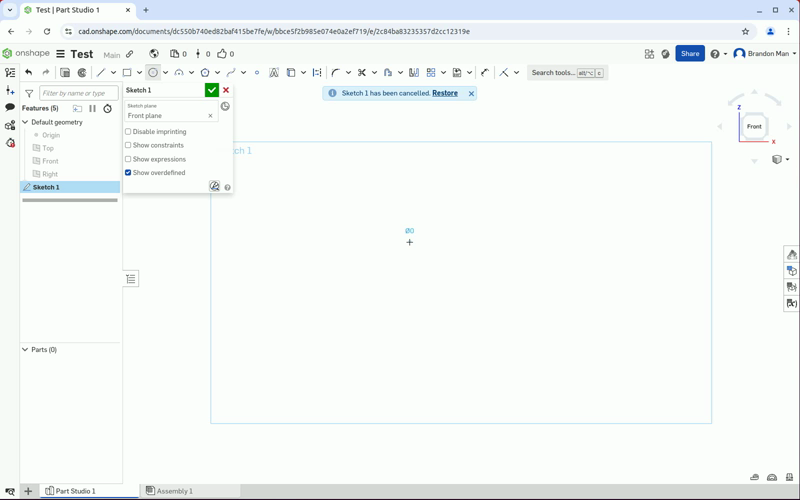
mouse_move(425, 241)
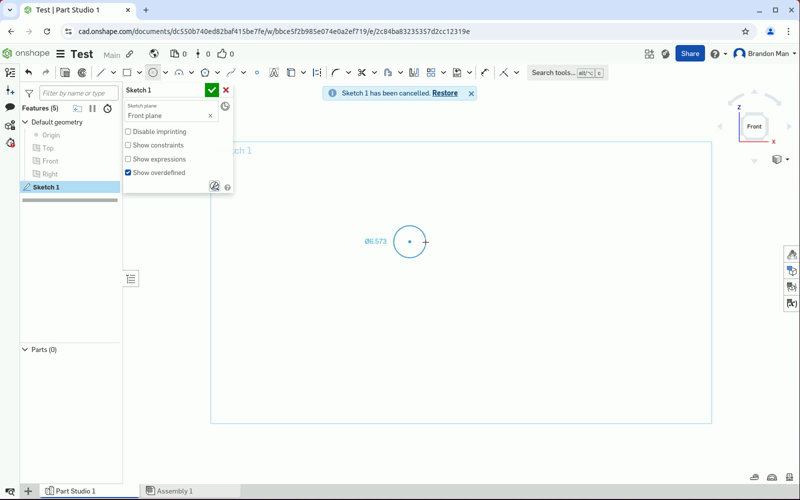
click(425, 241)
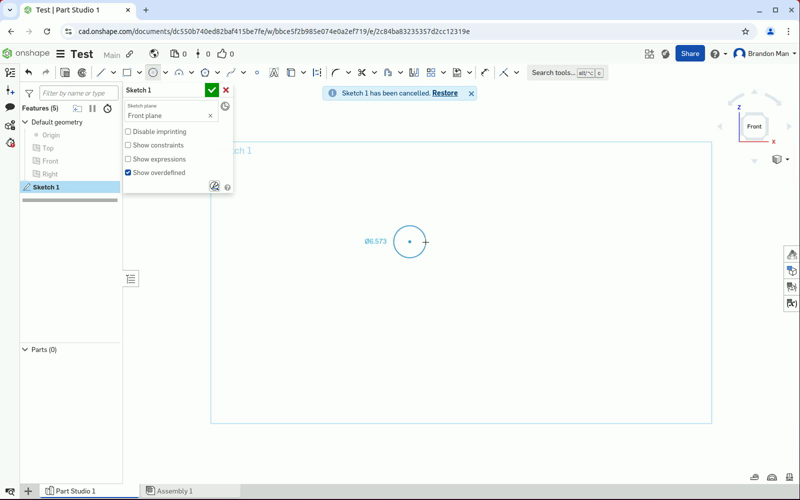
key(esc)
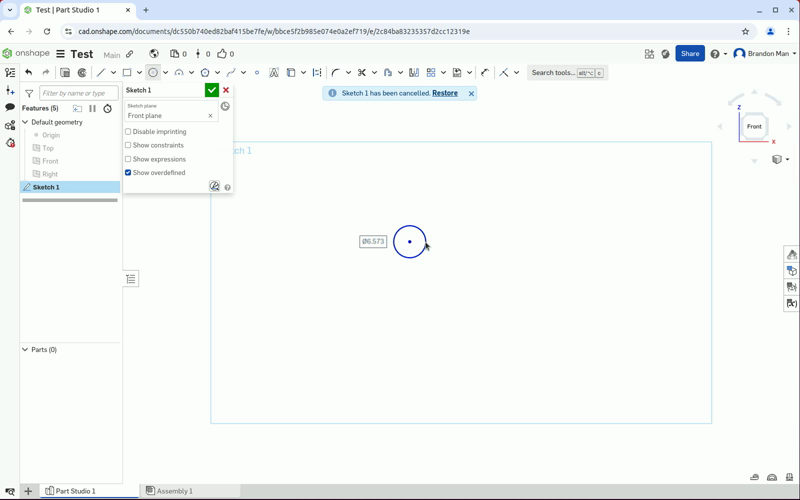
mouse_move(404, 250)
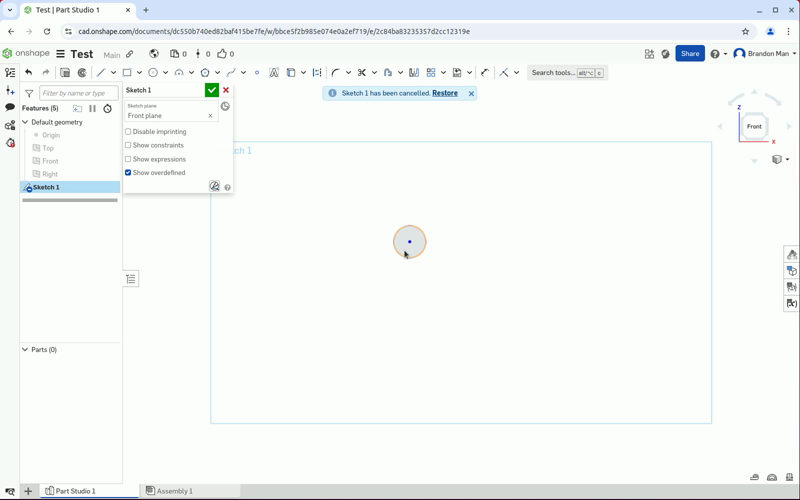
scroll(6)
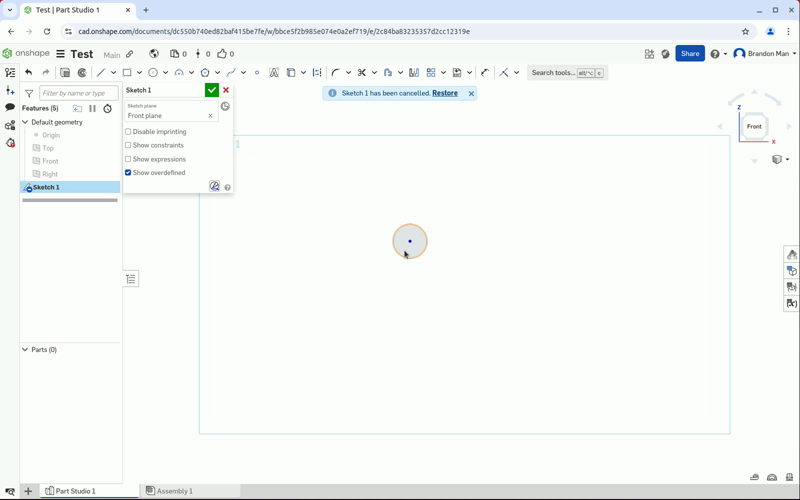
scroll(6)
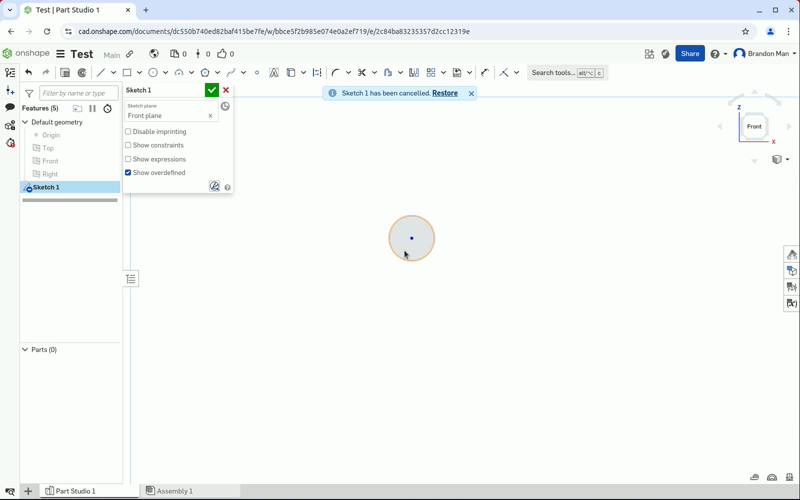
scroll(6)
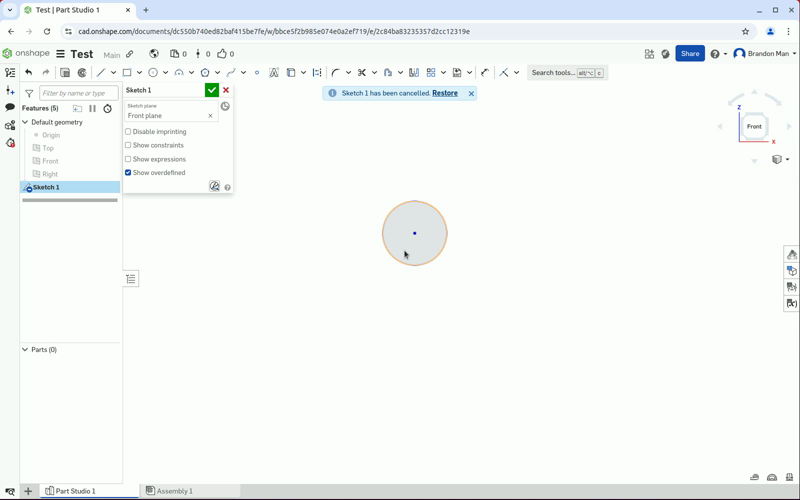
scroll(6)
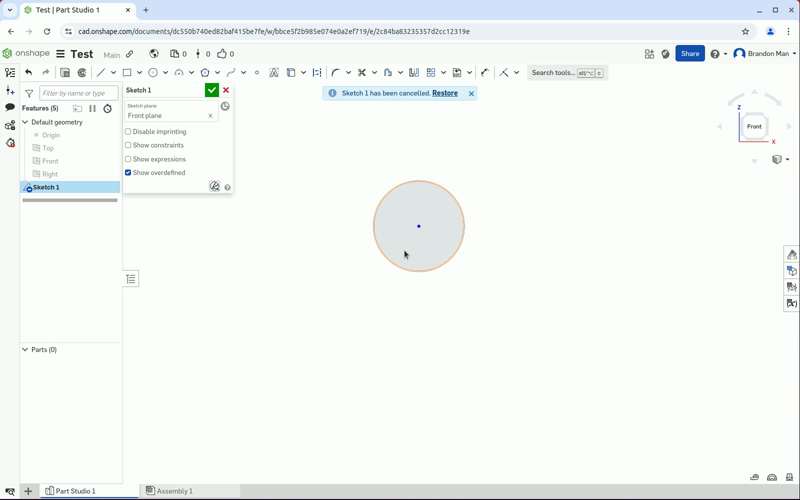
scroll(6)
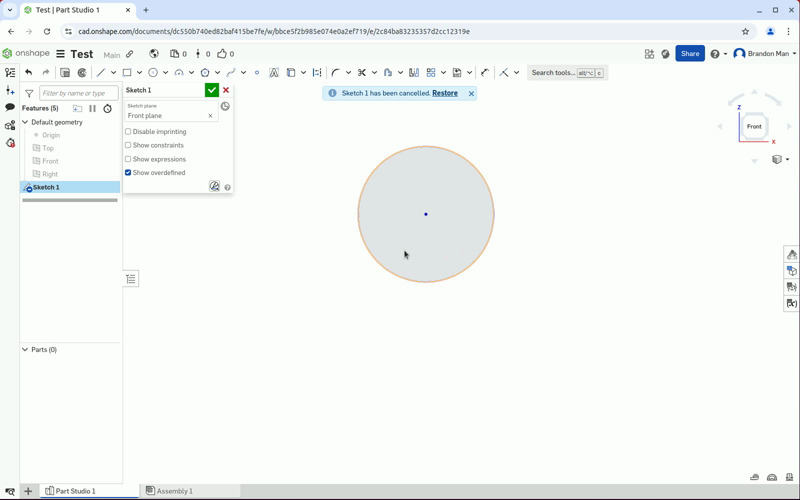
scroll(6)
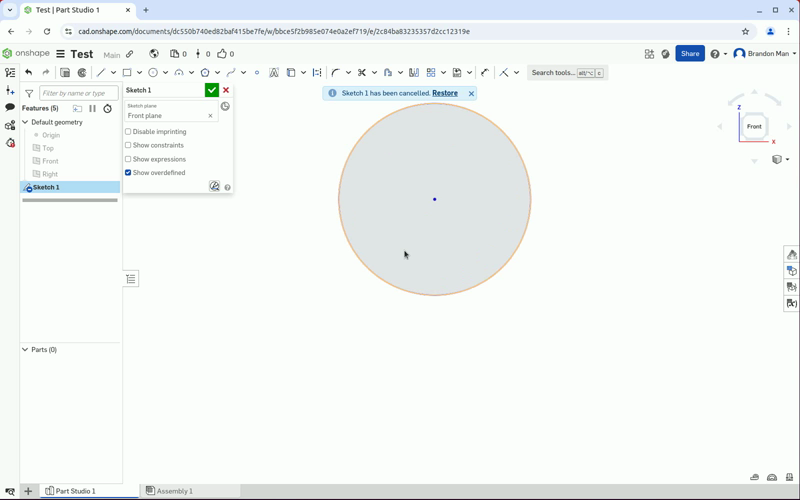
scroll(6)
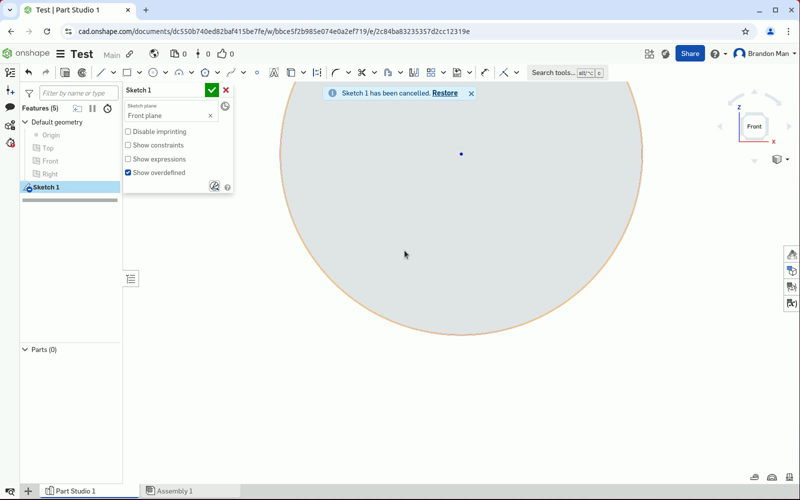
click(404, 250)
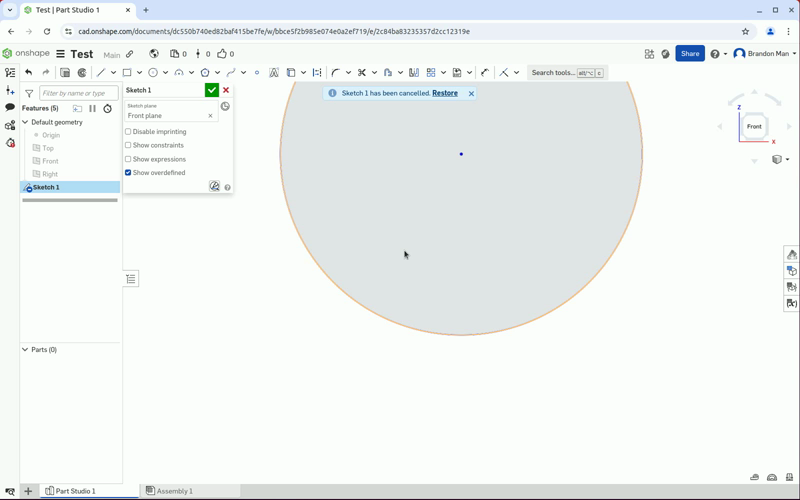
scroll(-6)
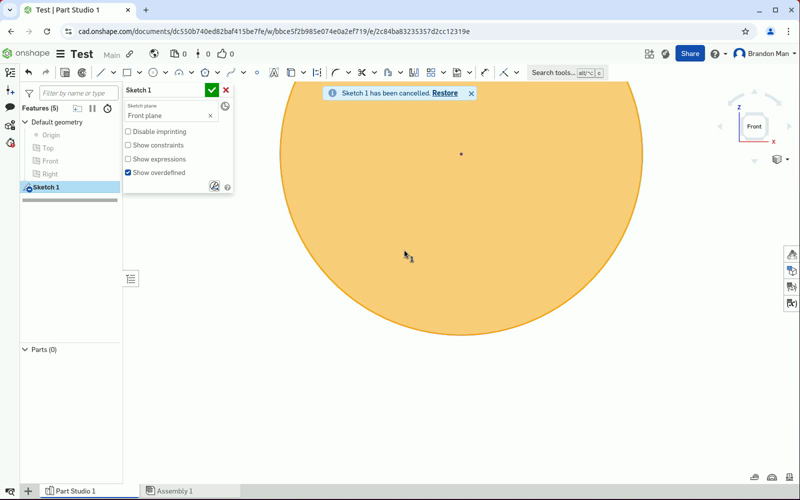
scroll(-6)
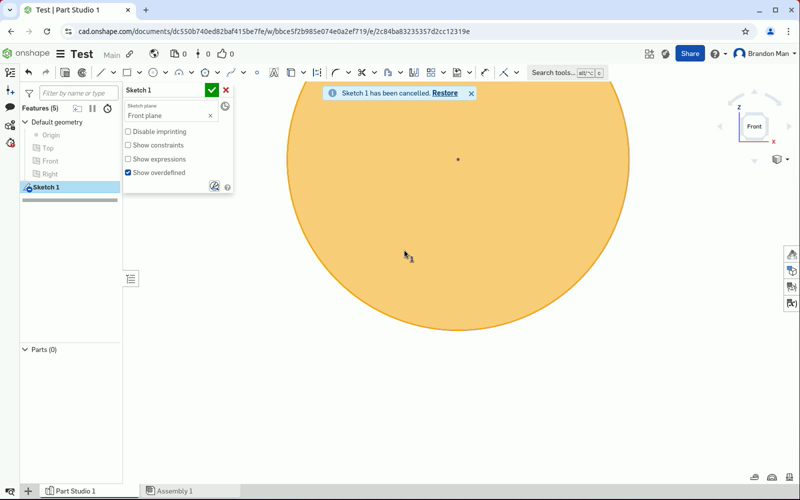
scroll(-6)
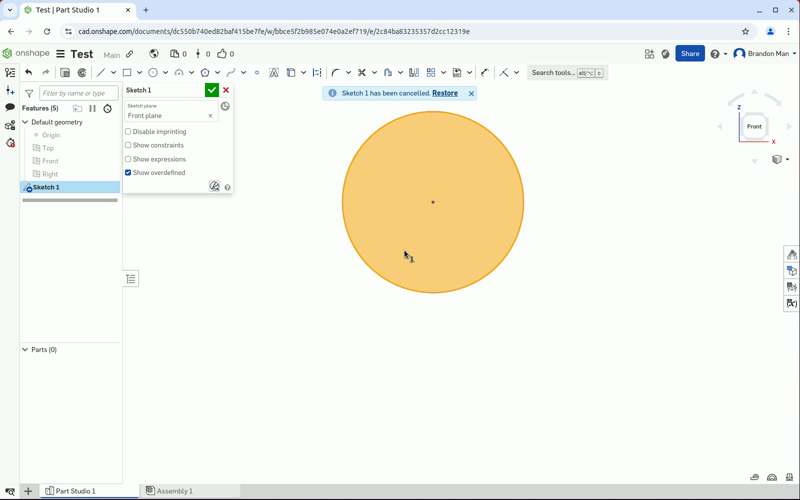
scroll(-6)
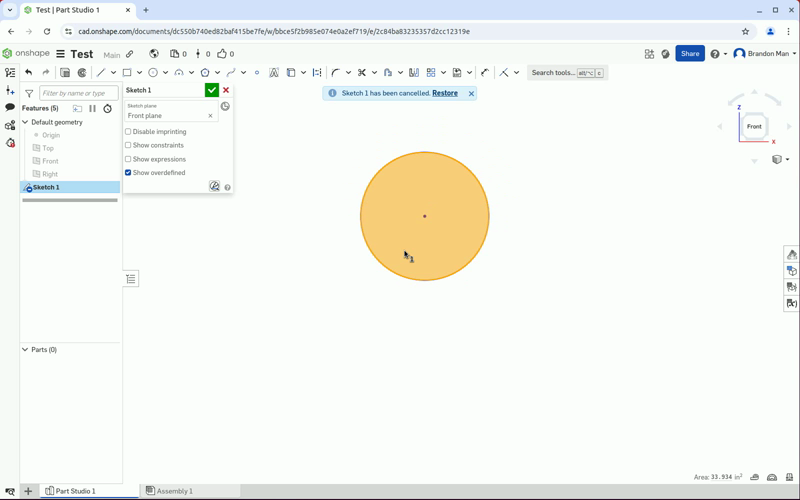
scroll(-6)
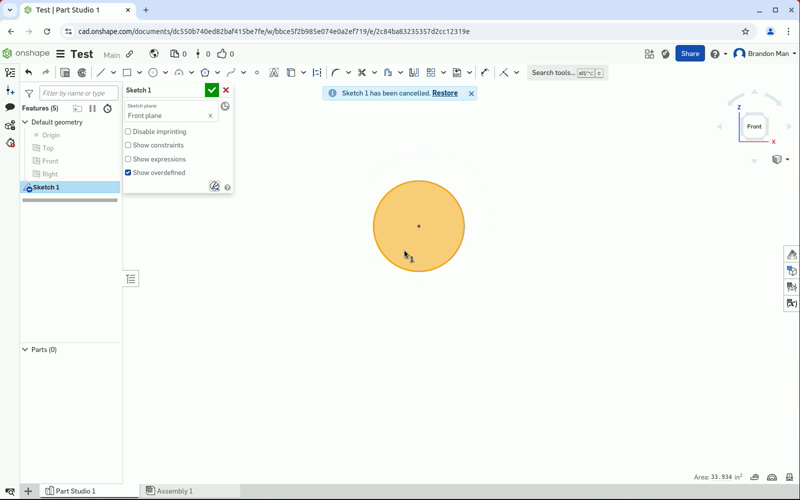
scroll(-6)
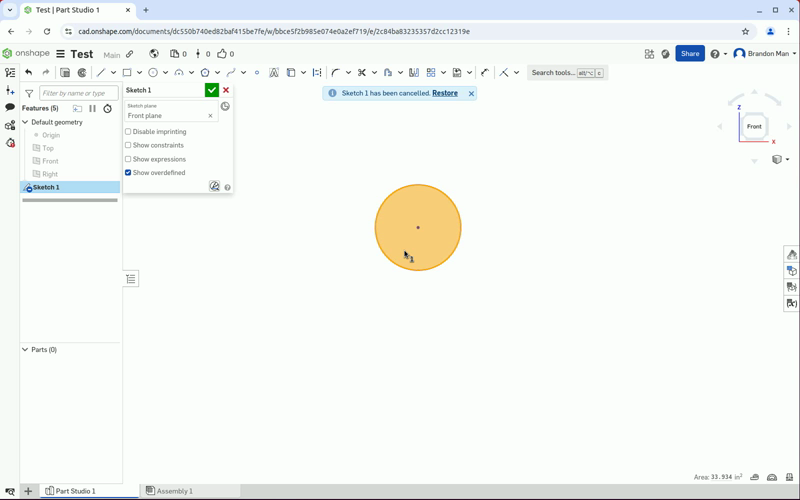
scroll(-6)
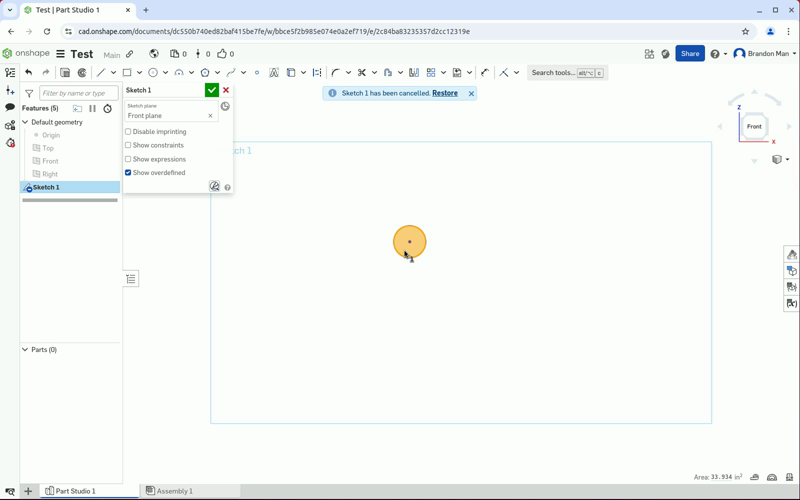
mouse_move(73, 352)
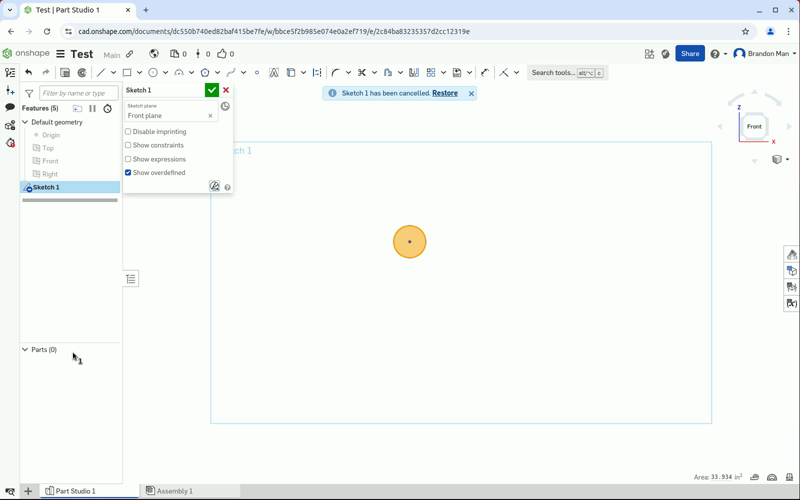
key(shift+y)
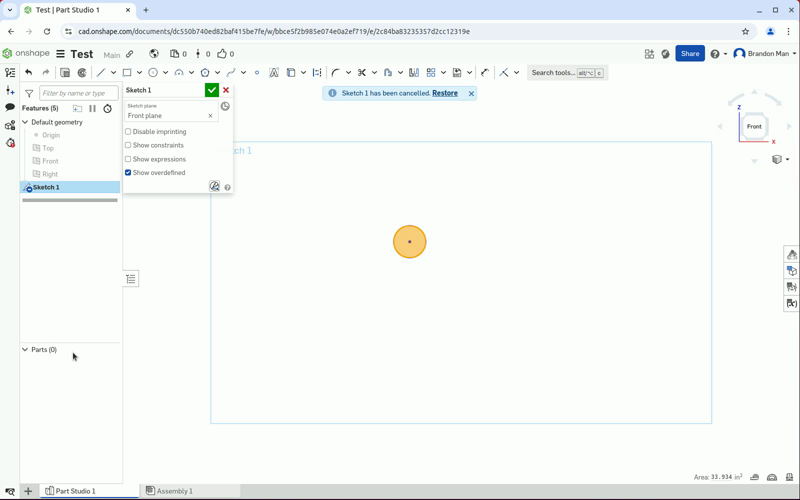
key(shift+e)
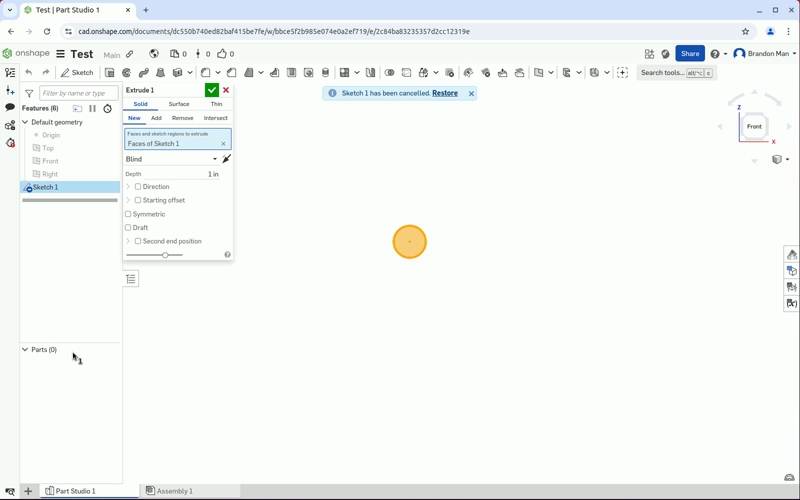
mouse_move(143, 106)
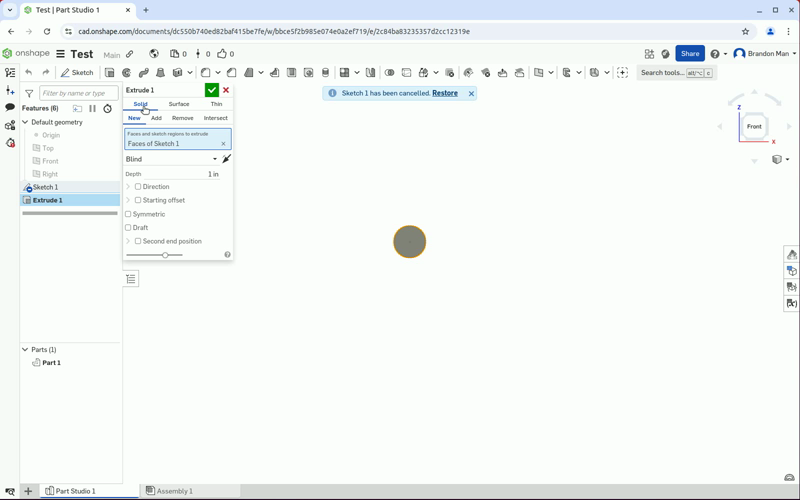
click(143, 106)
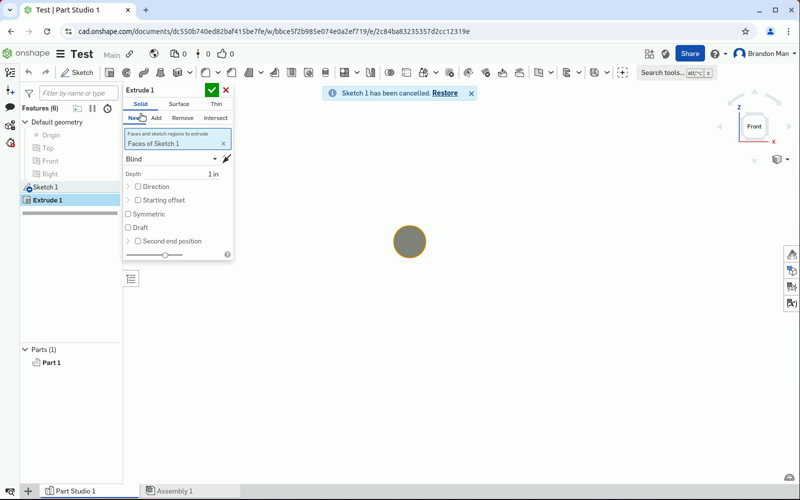
mouse_move(137, 120)
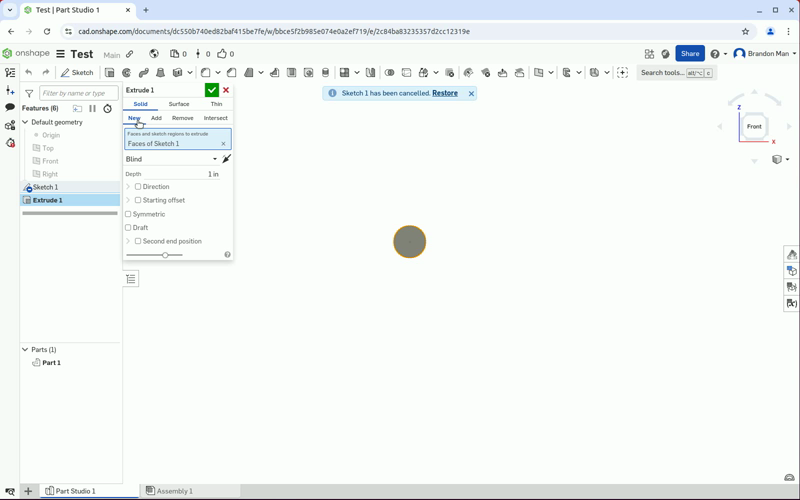
click(137, 120)
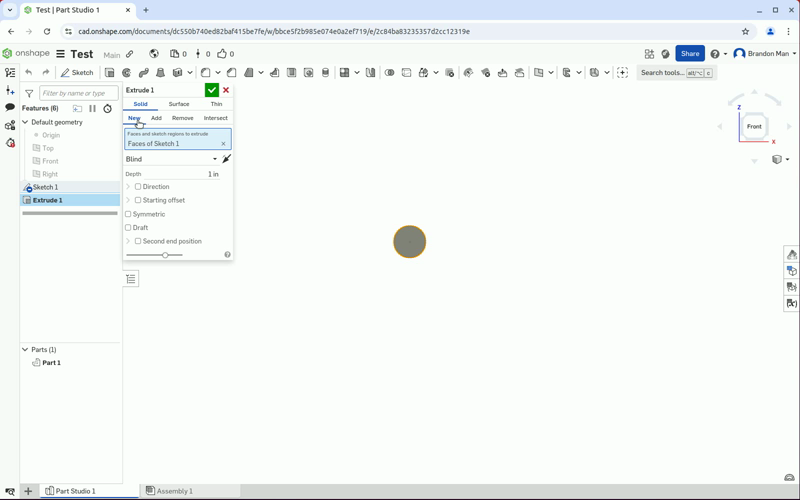
key(tab, 4)
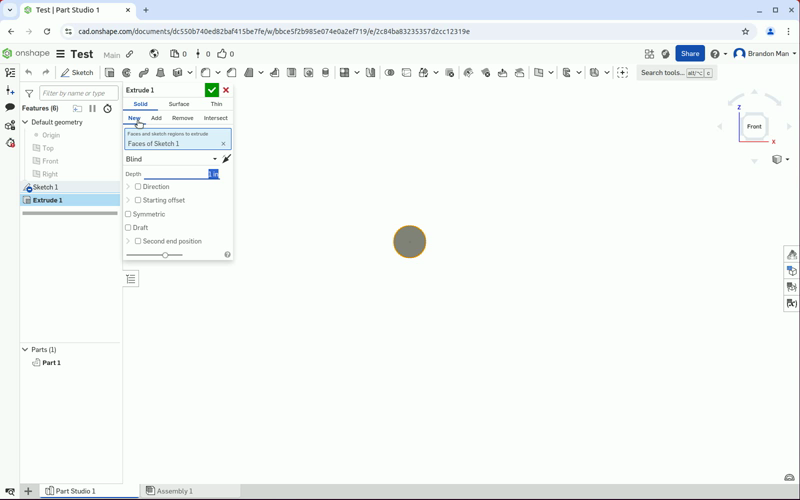
text(8.184)
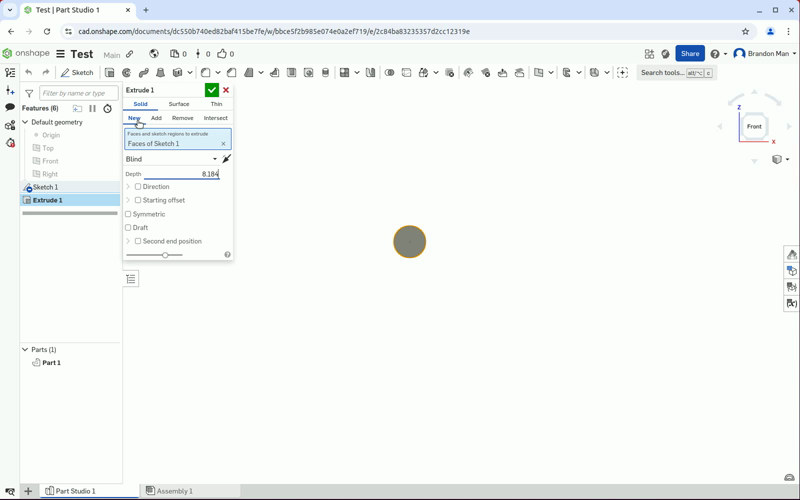
key(enter)
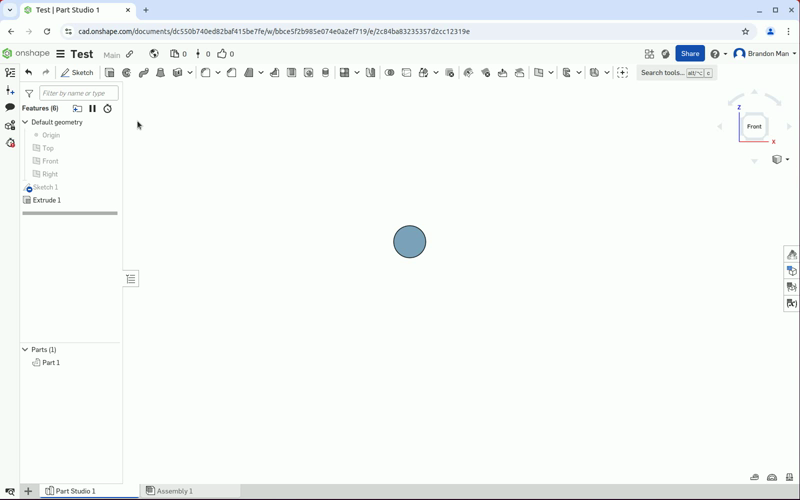
key(shift+h)
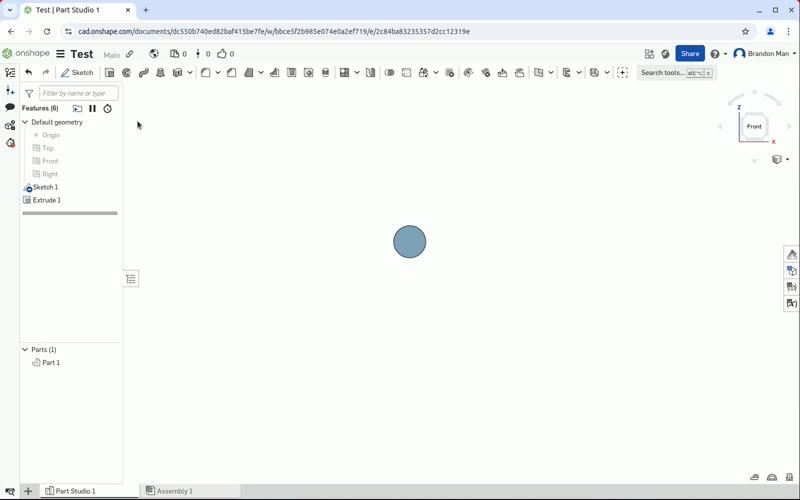
key(shift+h)
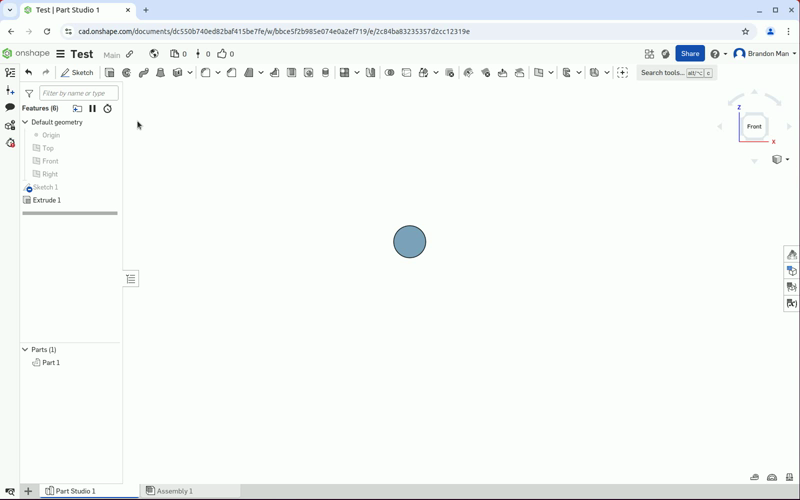
mouse_move(73, 189)
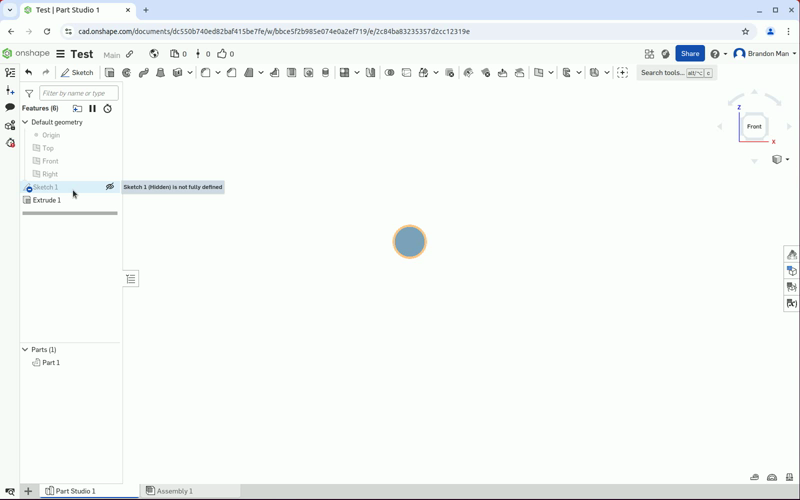
click(73, 189)
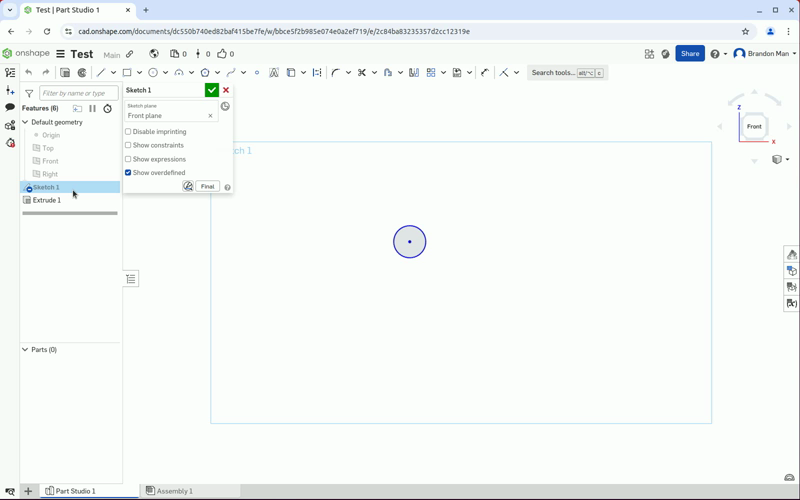
mouse_move(229, 92)
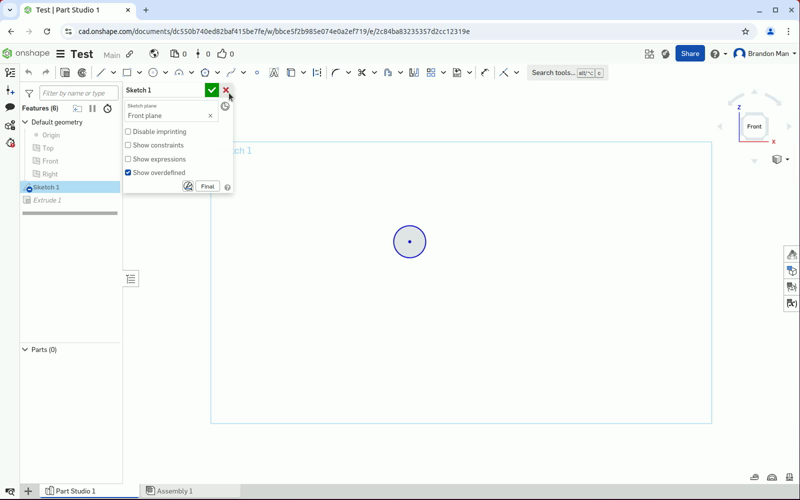
click(229, 92)
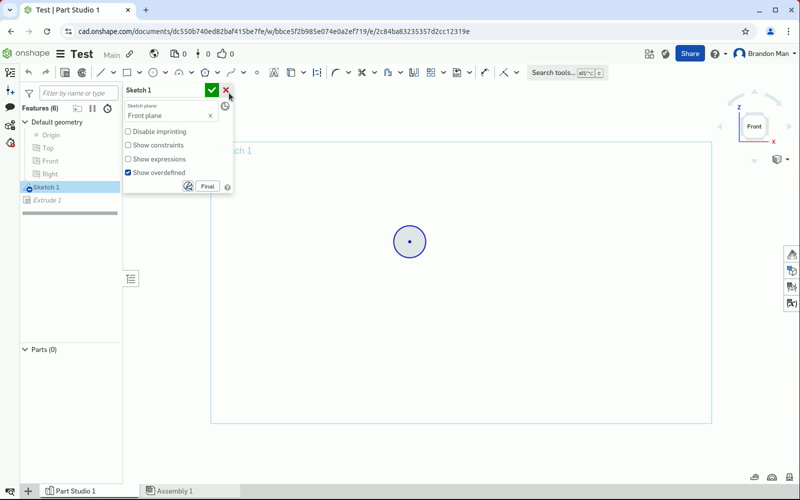
key(shift+s)
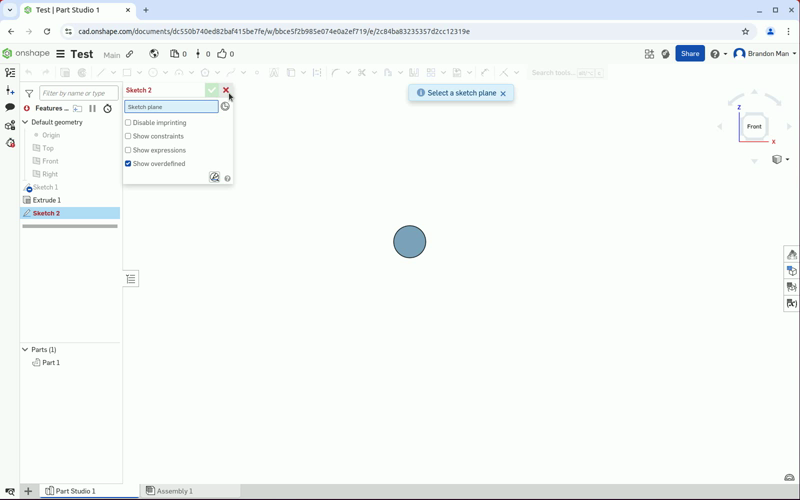
mouse_move(73, 163)
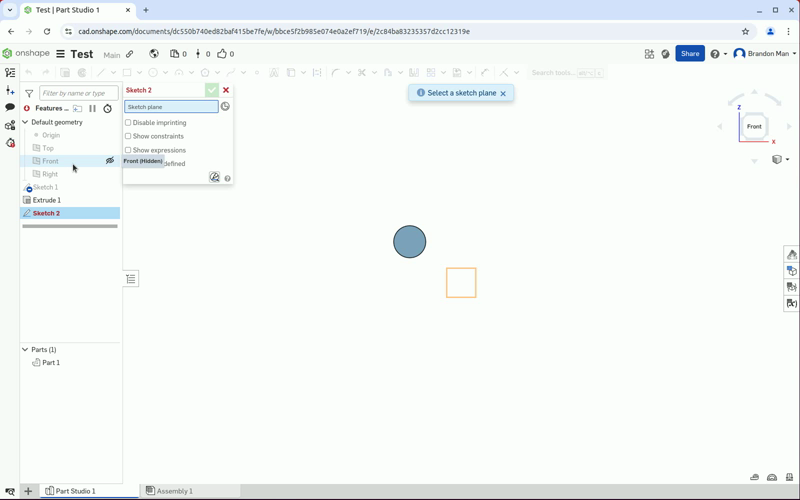
click(73, 163)
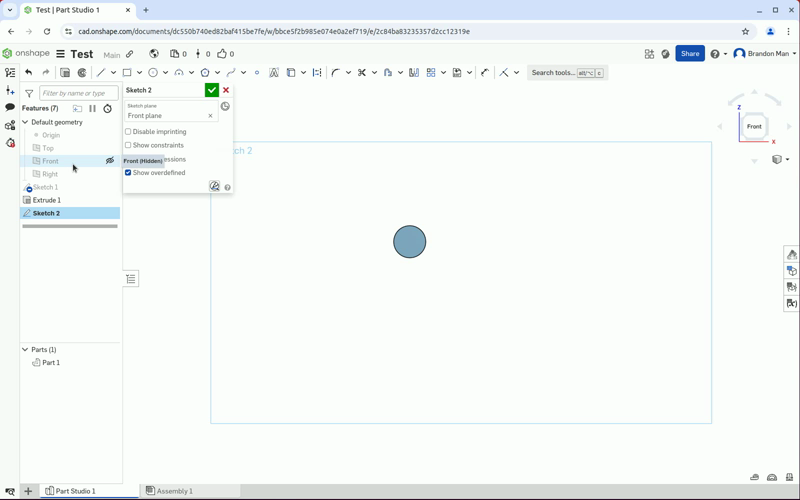
mouse_move(73, 352)
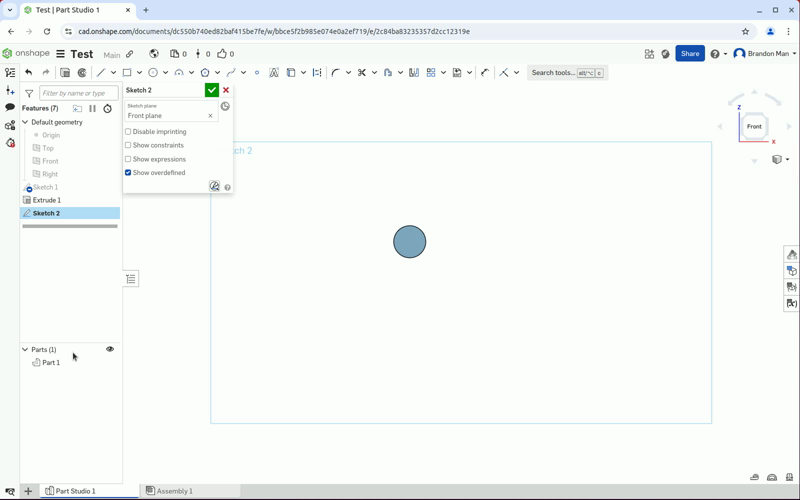
key(y)
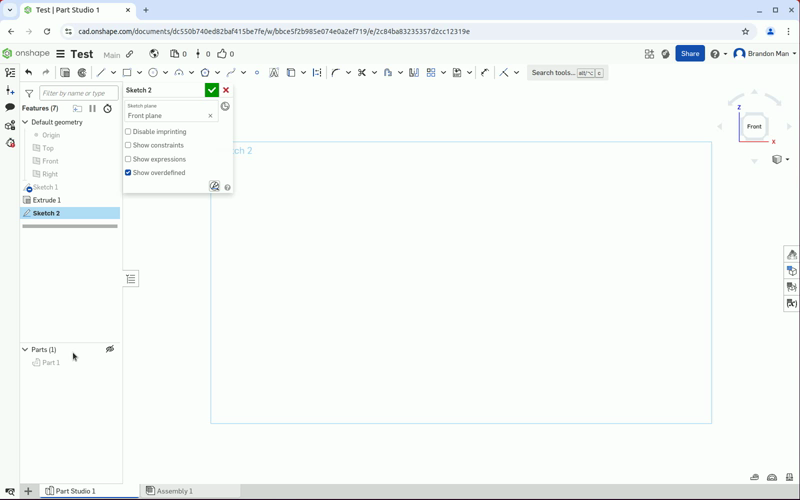
key(c)
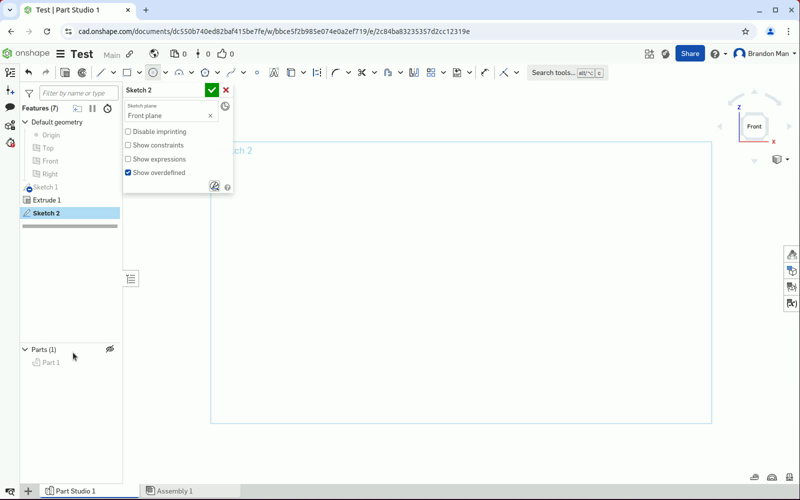
key_down(shift)
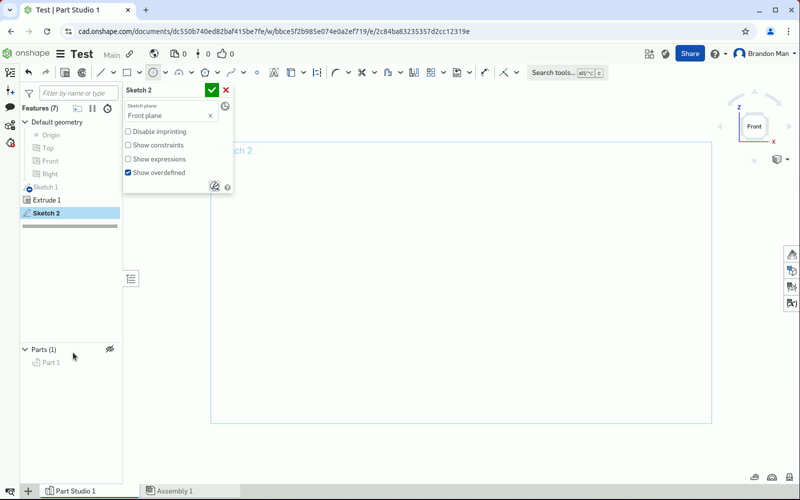
mouse_move(449, 243)
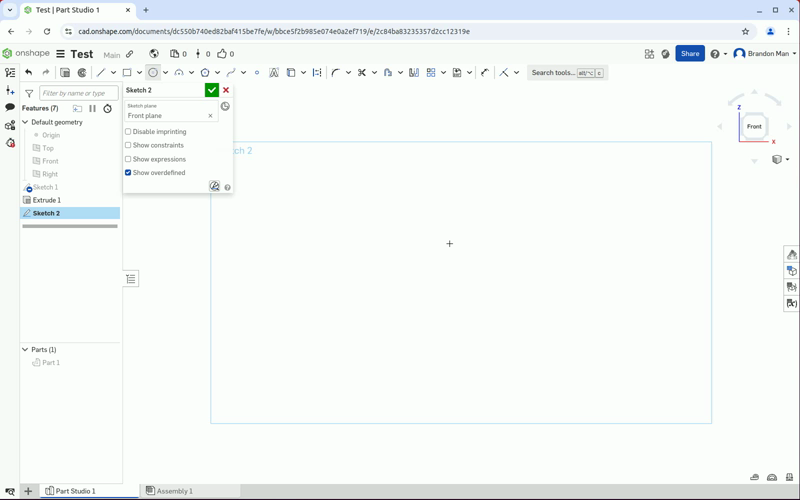
click(449, 243)
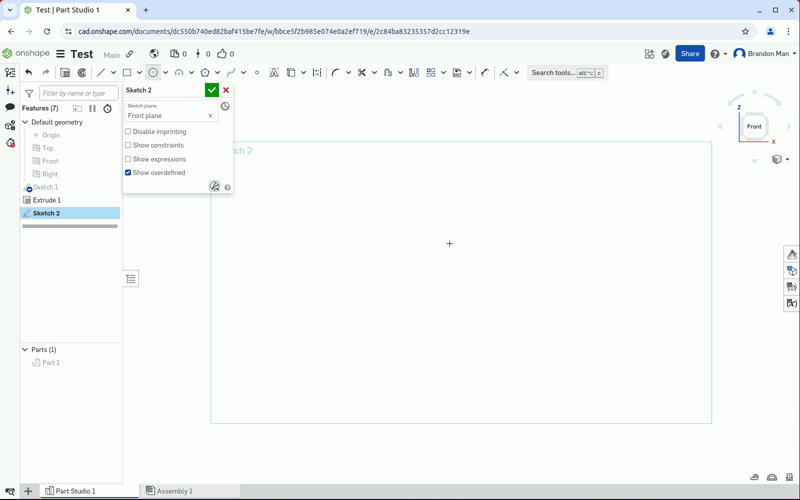
key_up(shift)
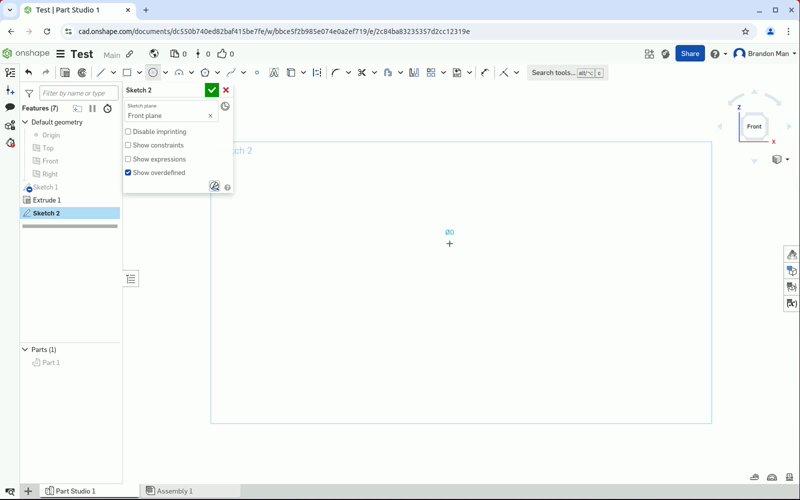
mouse_move(465, 243)
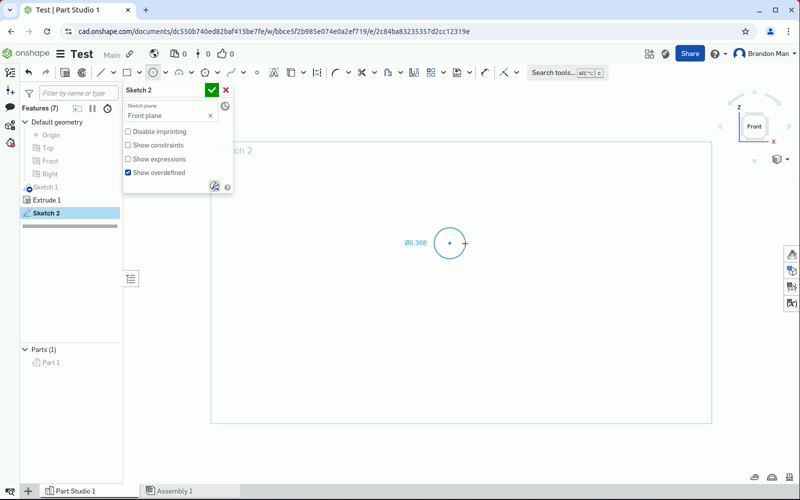
click(465, 243)
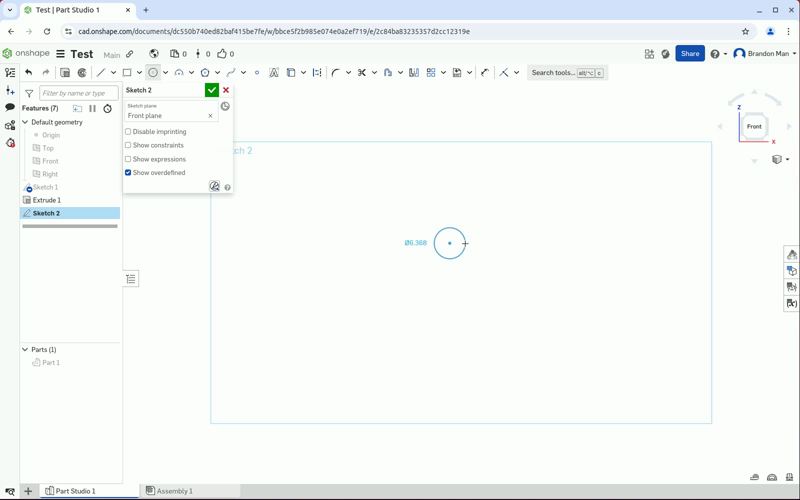
key(esc)
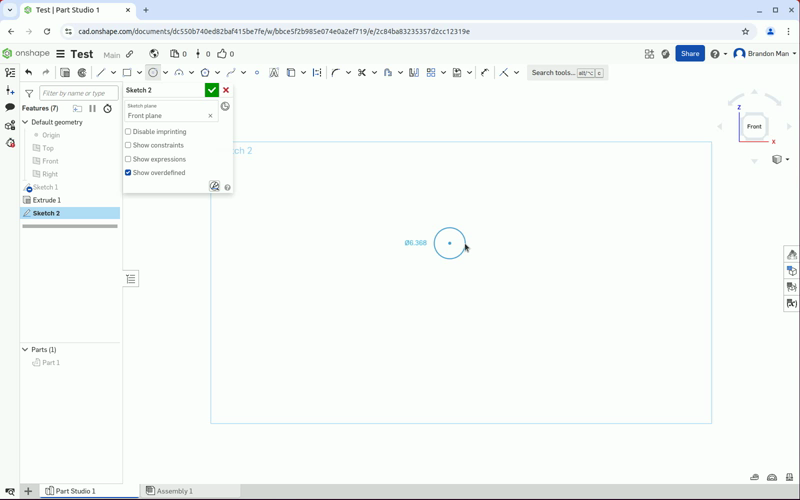
mouse_move(455, 247)
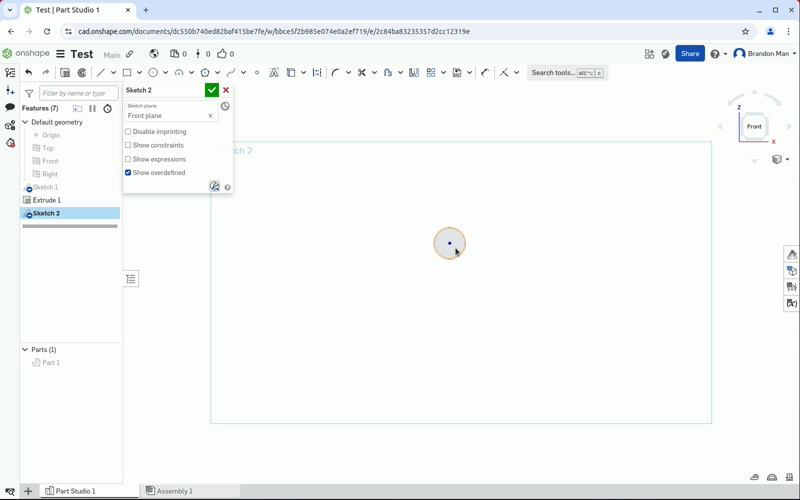
scroll(6)
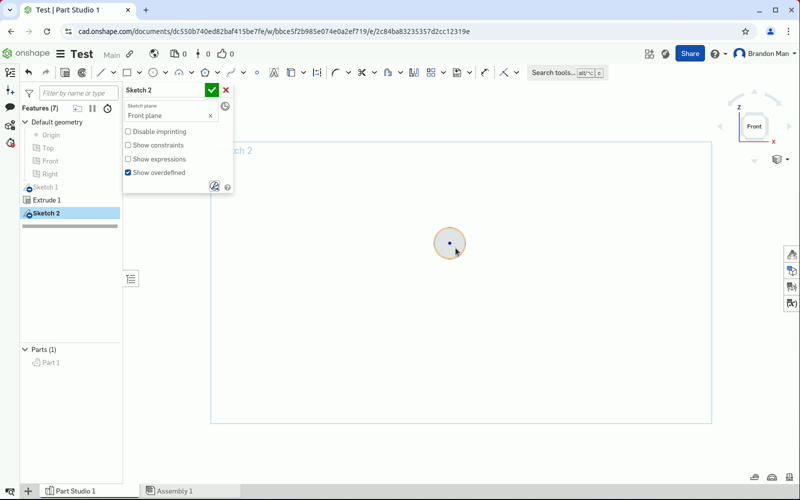
scroll(6)
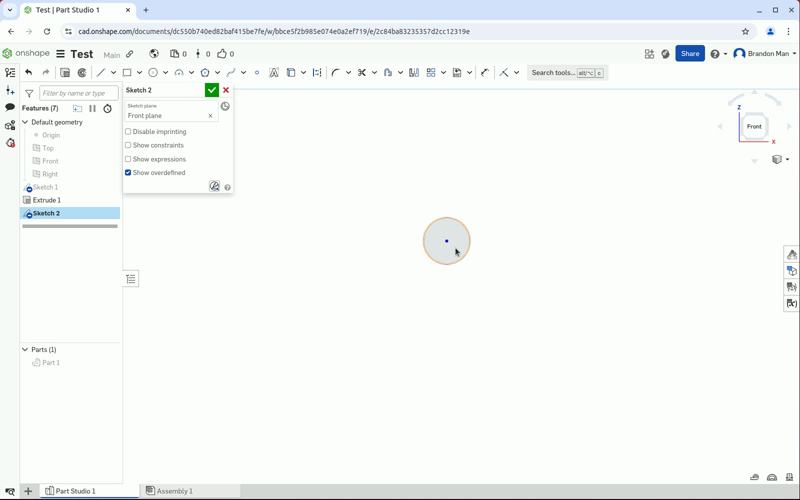
scroll(6)
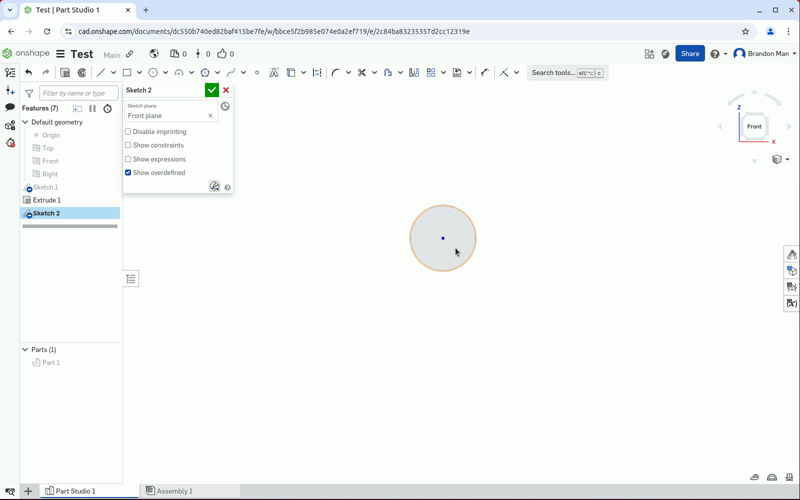
scroll(6)
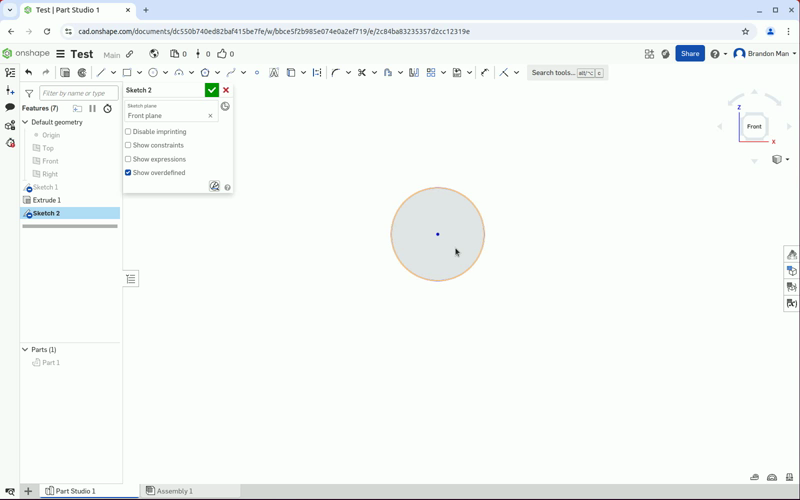
scroll(6)
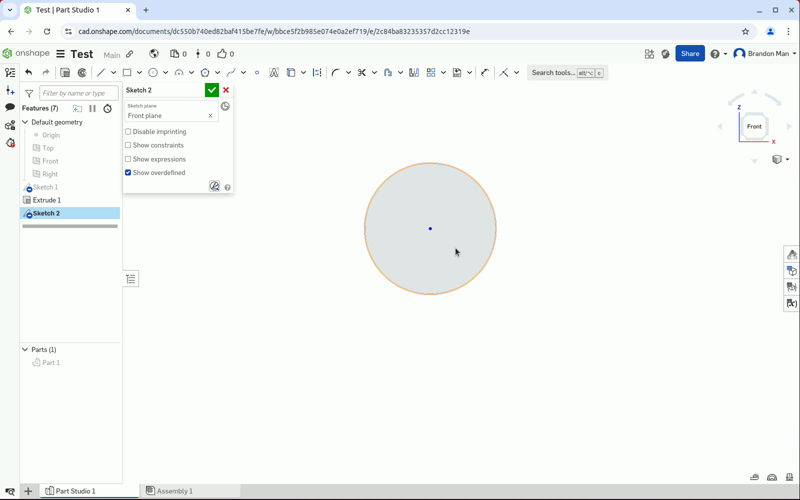
scroll(6)
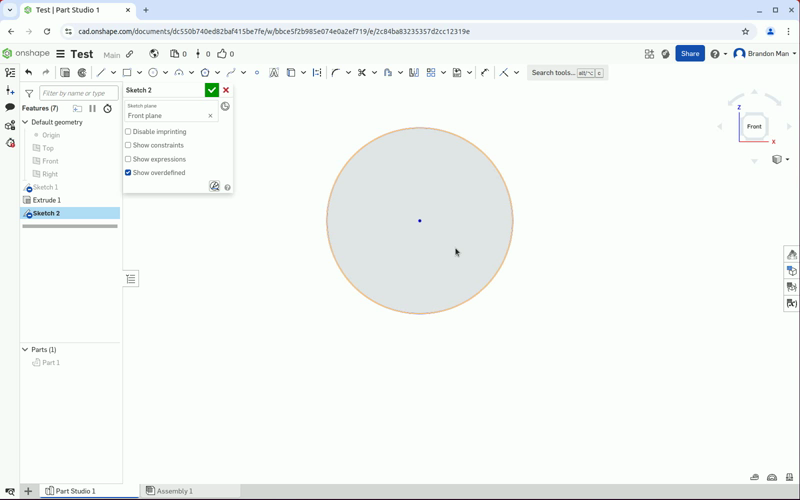
scroll(6)
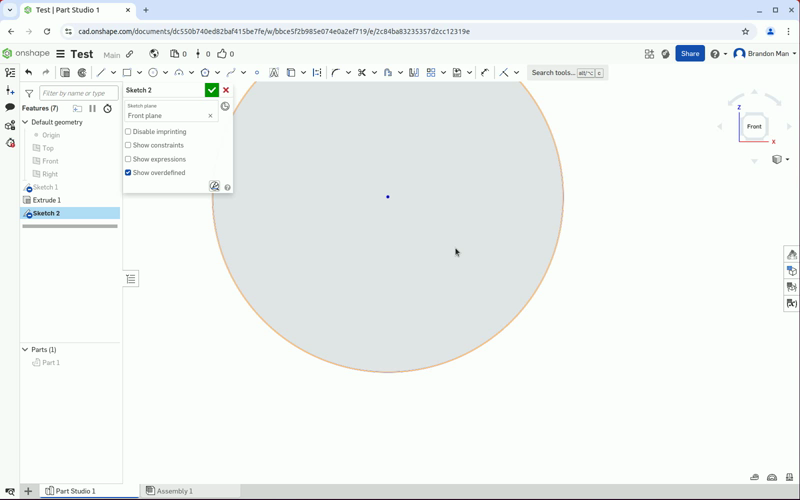
click(455, 247)
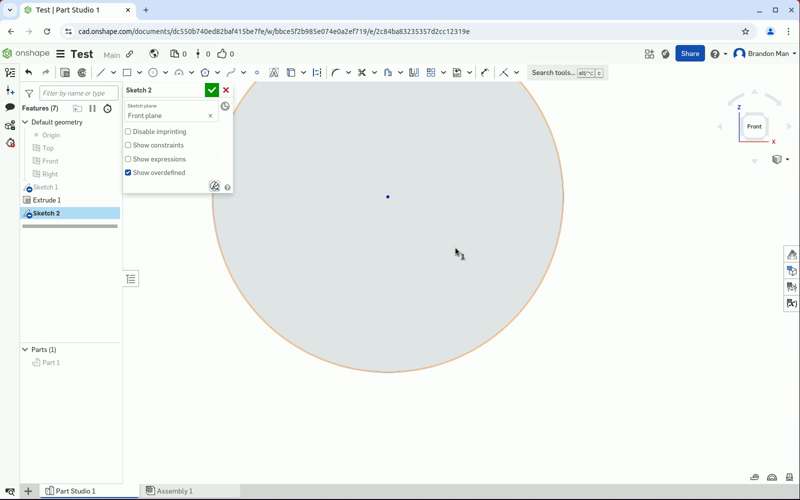
scroll(-6)
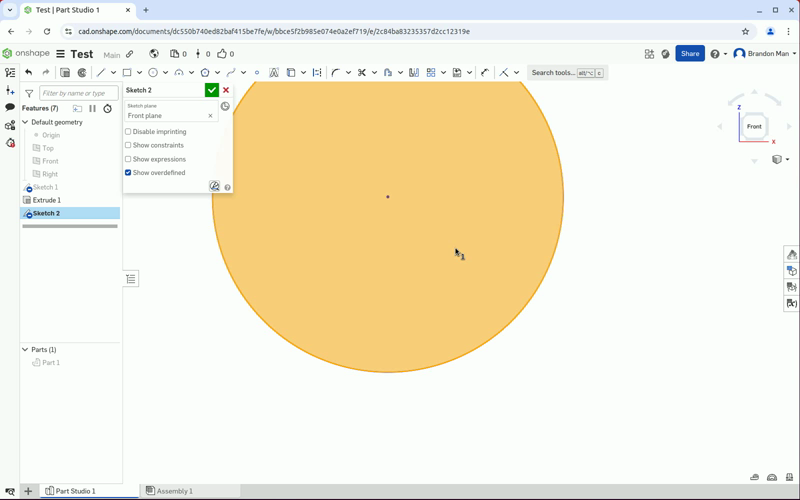
scroll(-6)
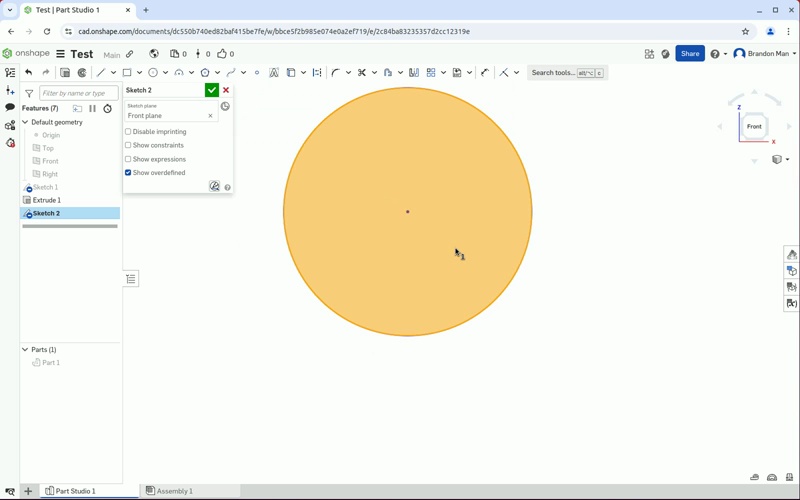
scroll(-6)
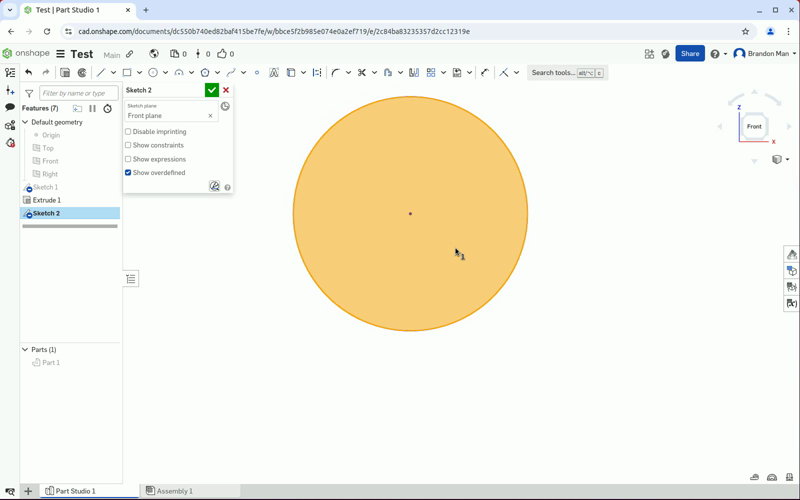
scroll(-6)
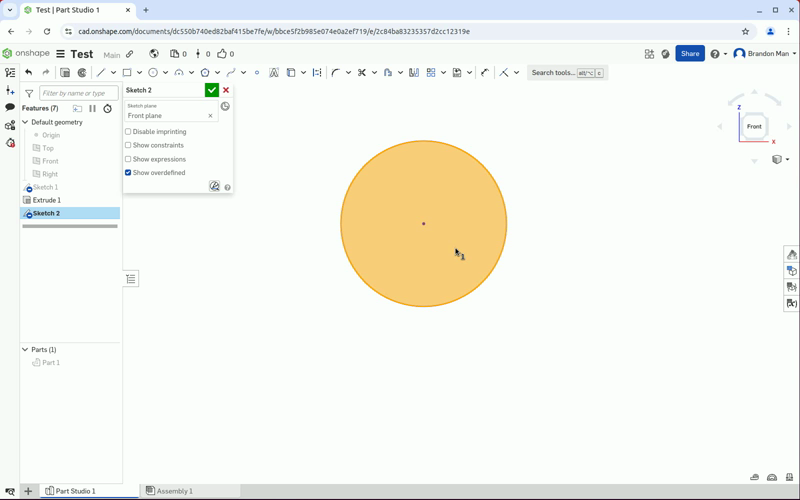
scroll(-6)
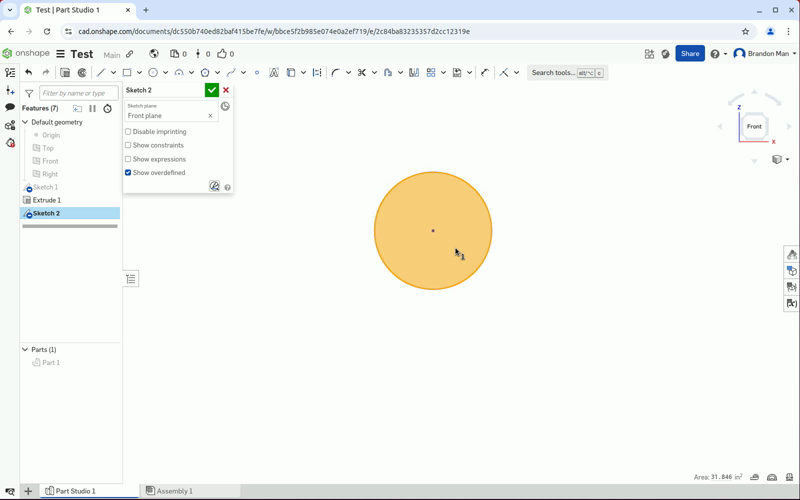
scroll(-6)
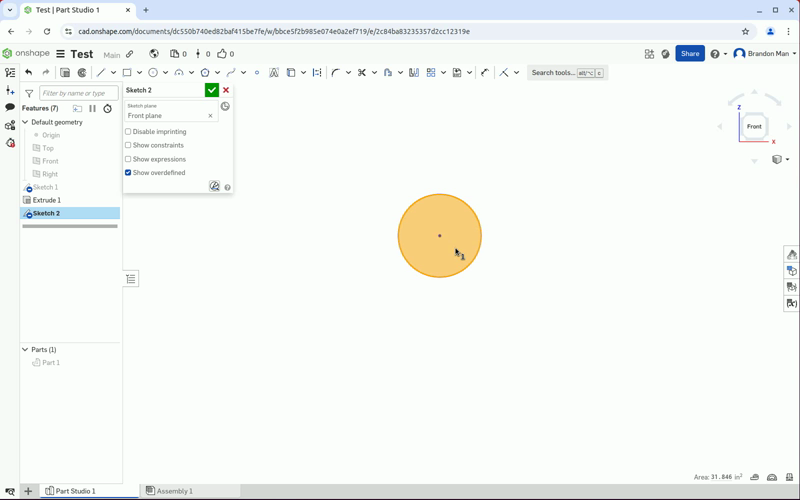
scroll(-6)
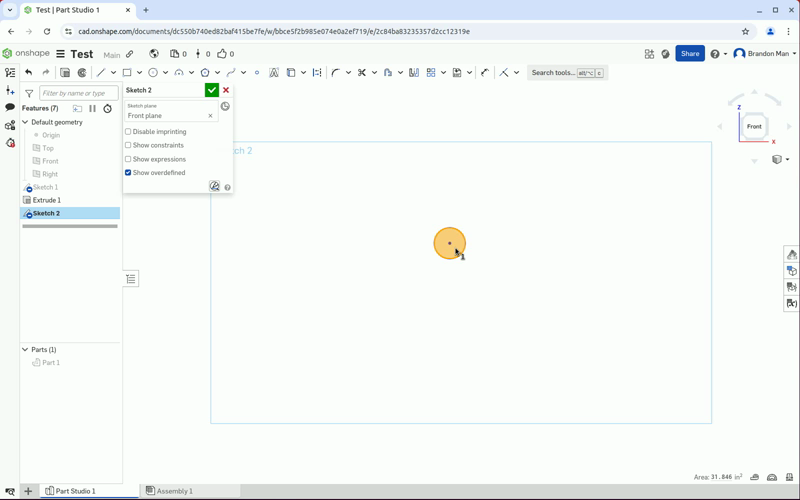
mouse_move(73, 352)
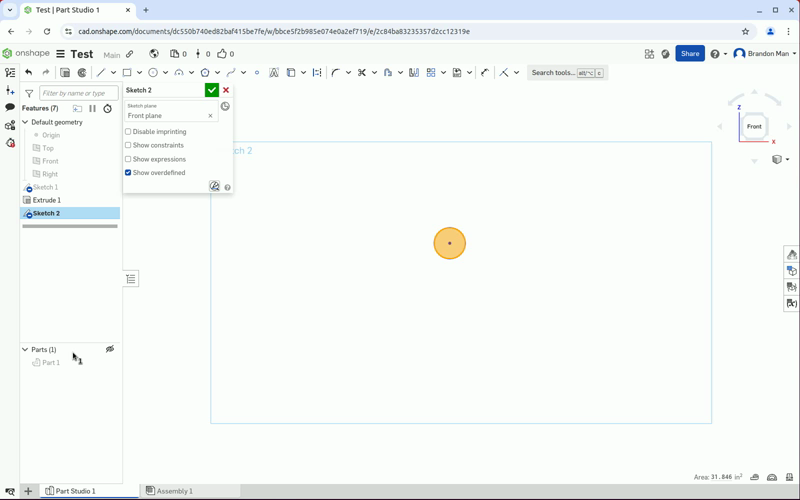
key(shift+y)
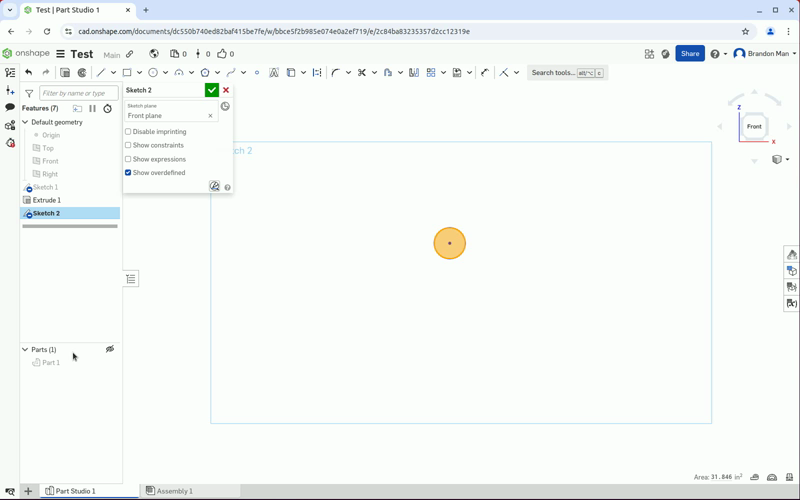
key(shift+e)
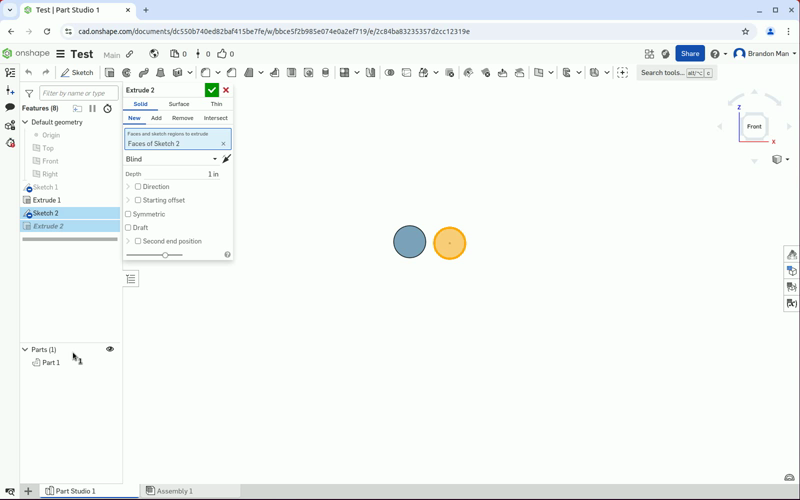
mouse_move(143, 106)
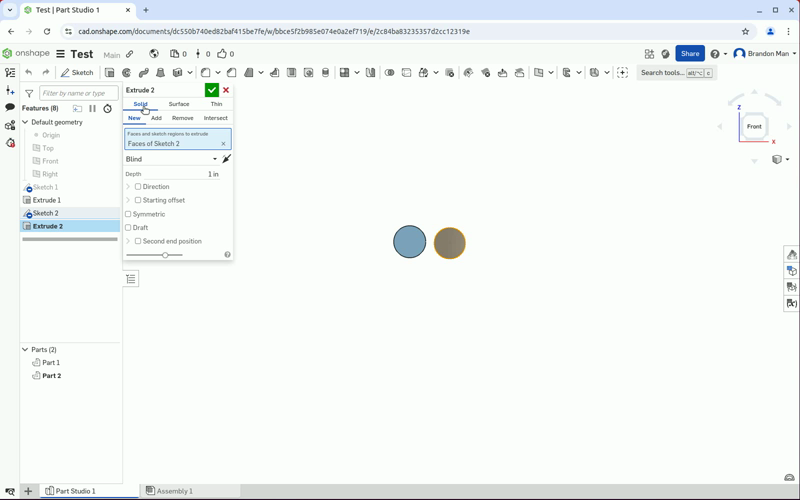
click(143, 106)
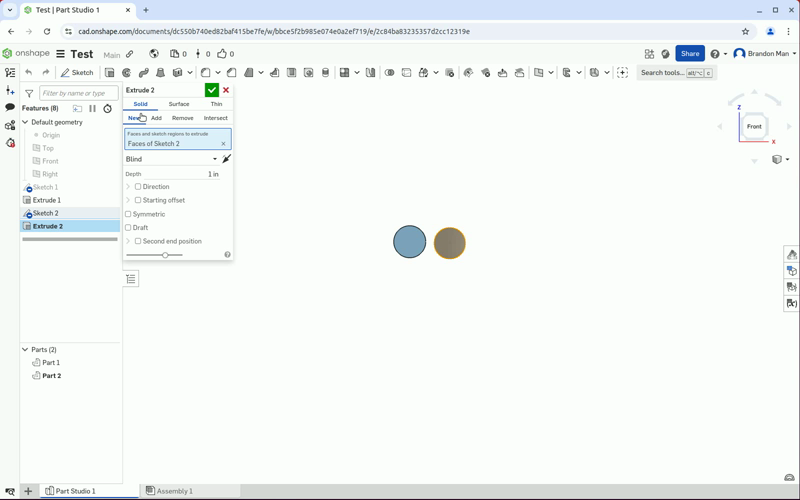
mouse_move(137, 120)
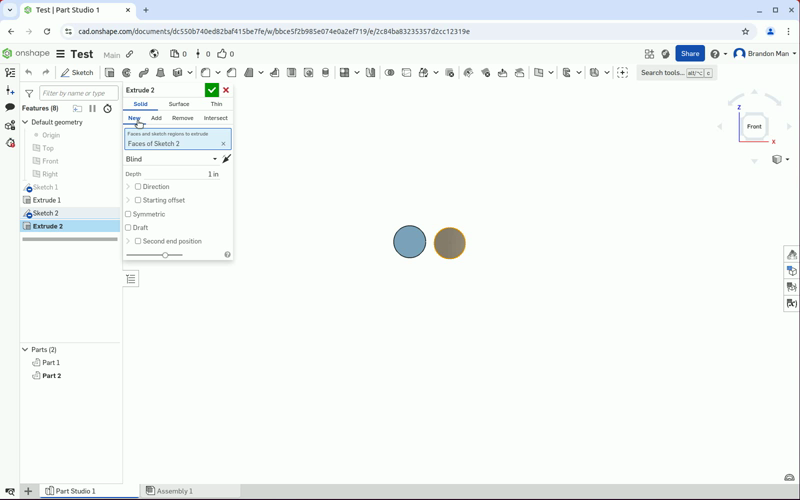
click(137, 120)
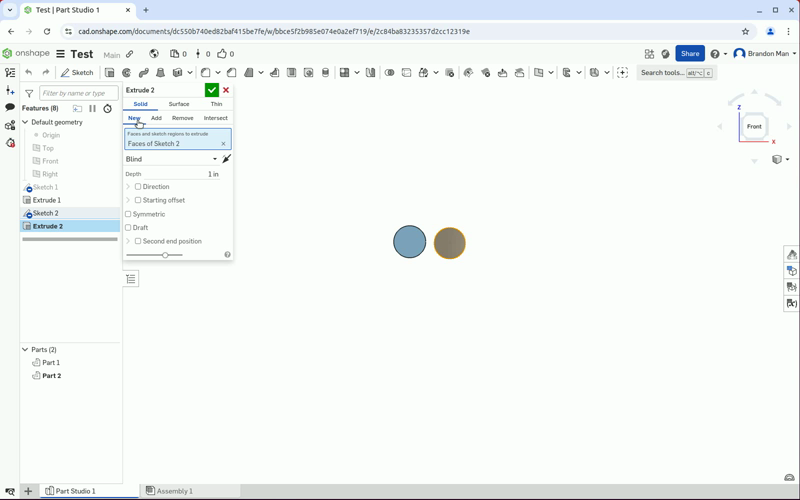
key(tab, 4)
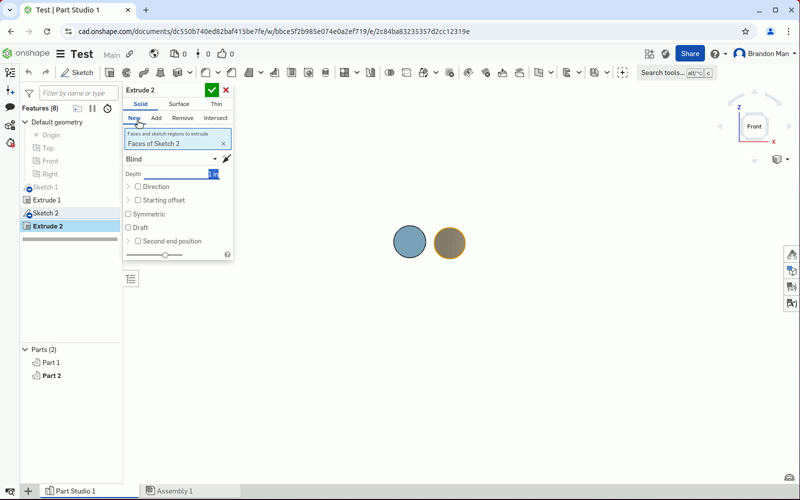
text(8.184)
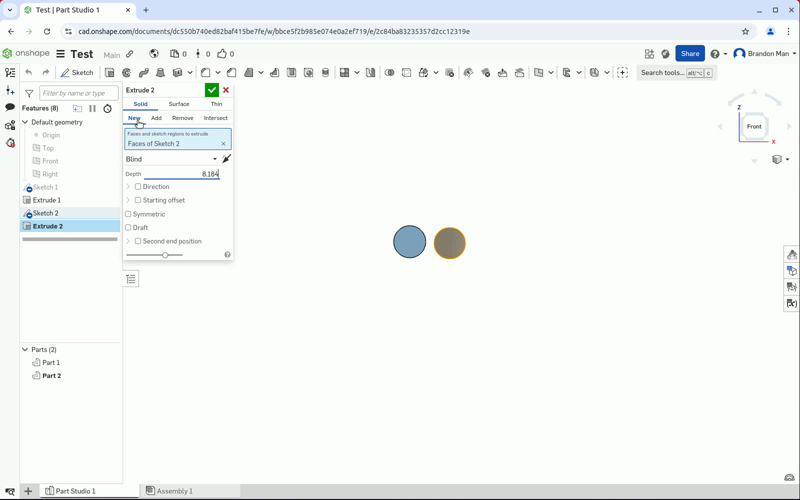
key(enter)
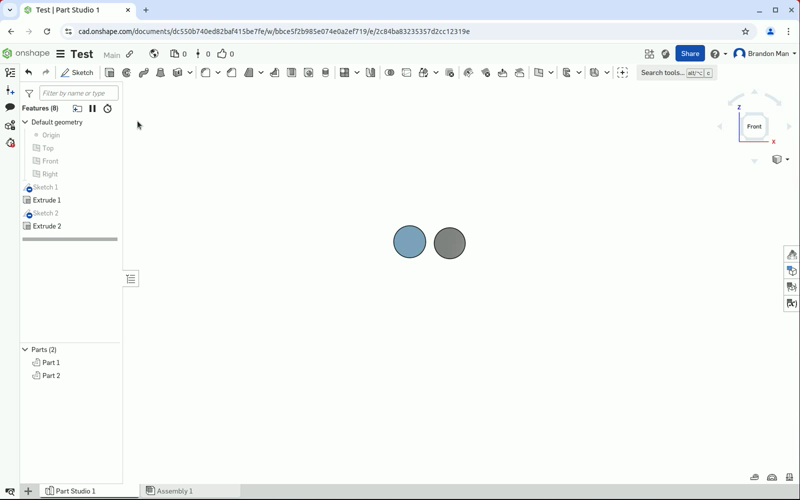
key(shift+h)
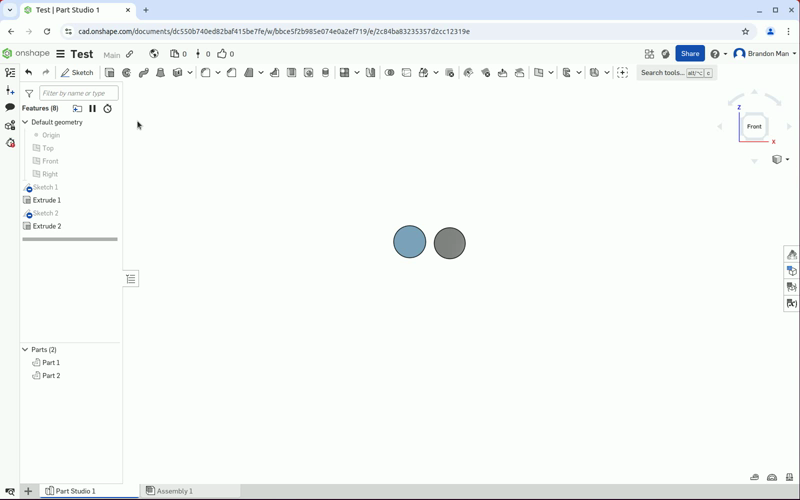
key(shift+h)
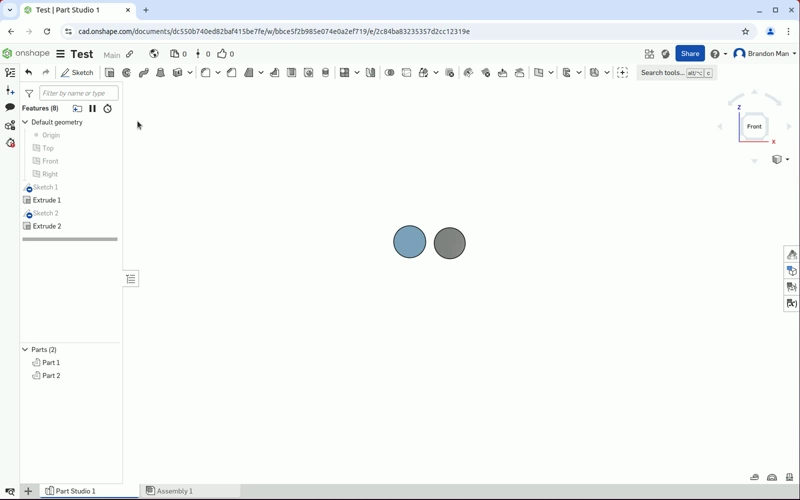
mouse_move(73, 189)
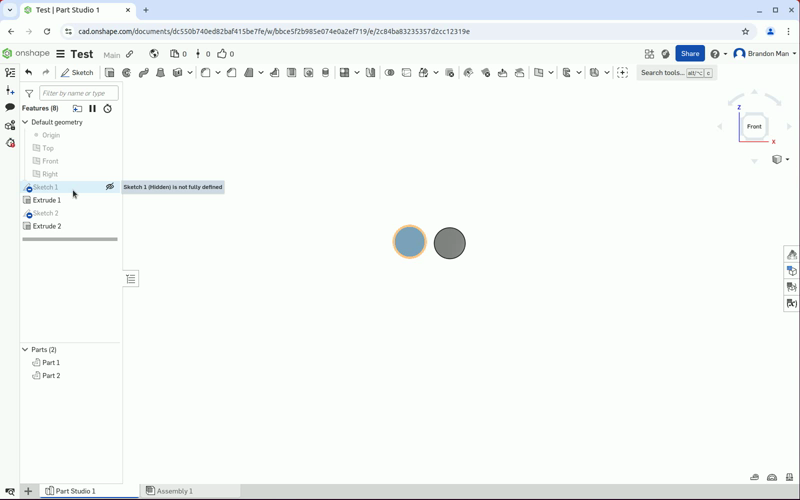
click(73, 189)
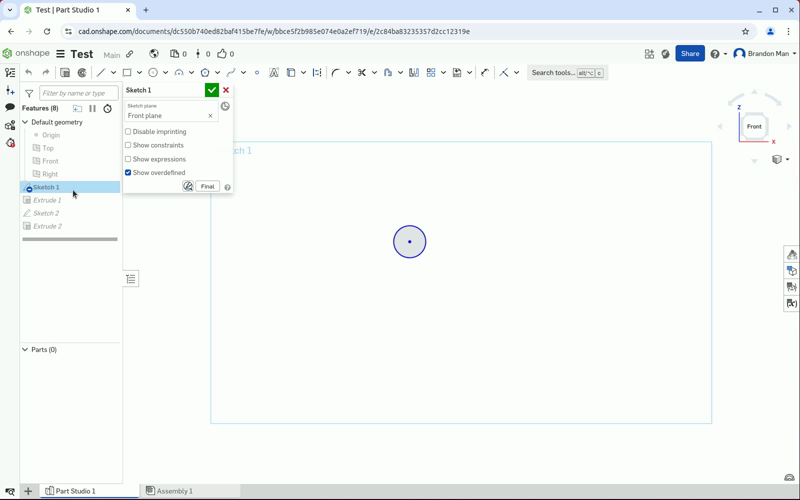
mouse_move(229, 92)
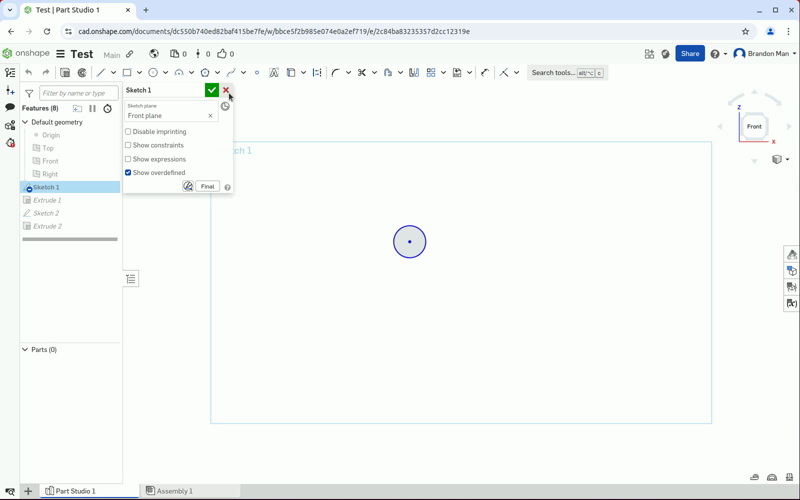
click(229, 92)
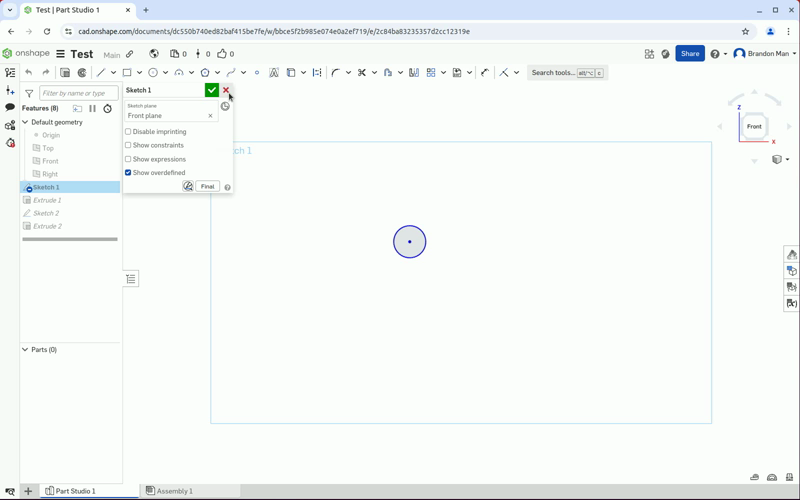
key(shift+s)
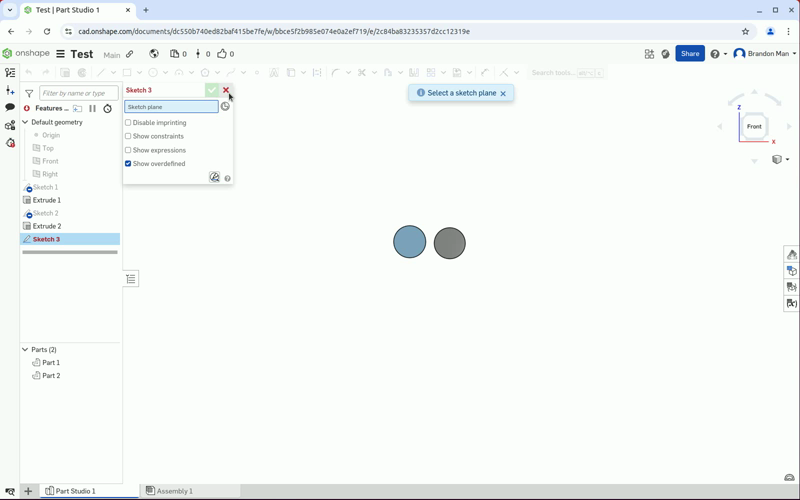
mouse_move(73, 163)
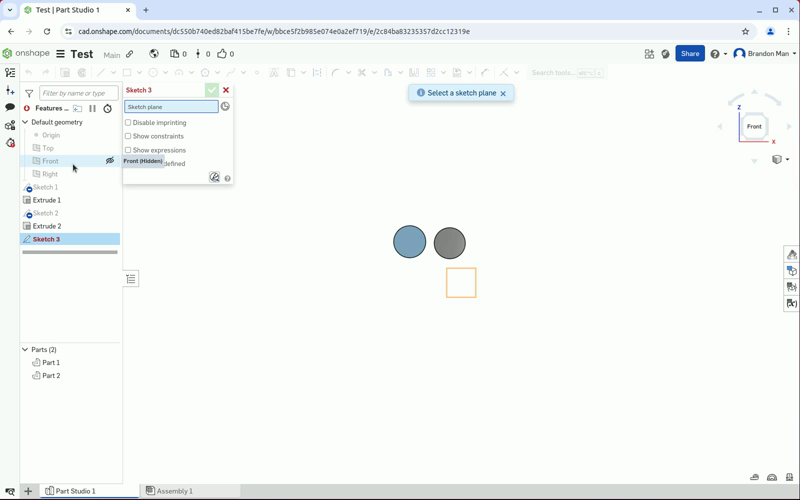
click(73, 163)
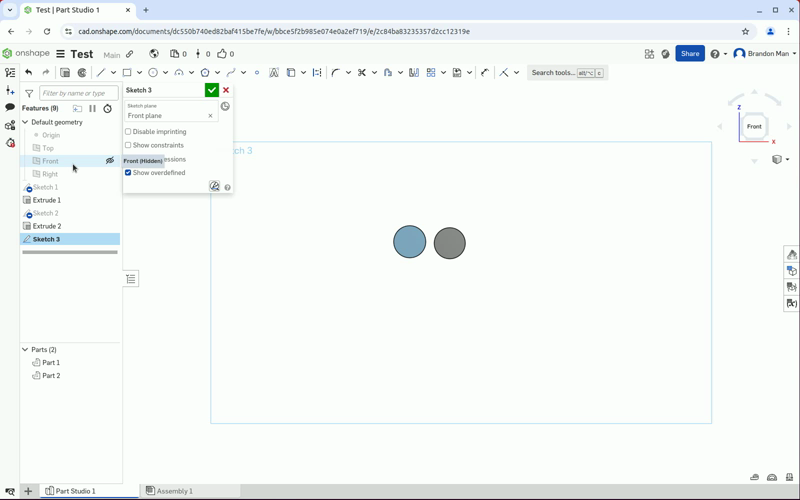
mouse_move(73, 352)
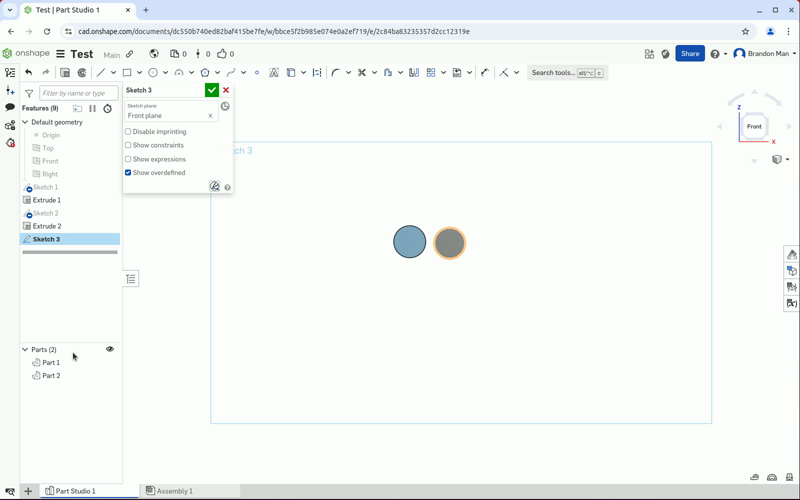
key(y)
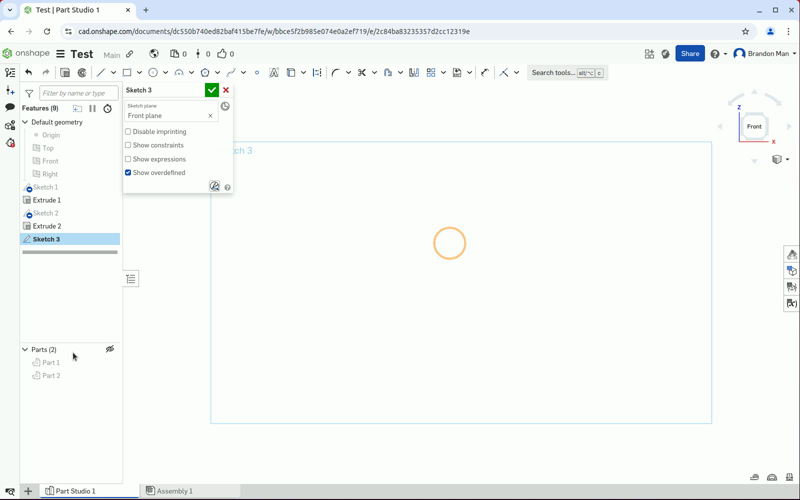
key(c)
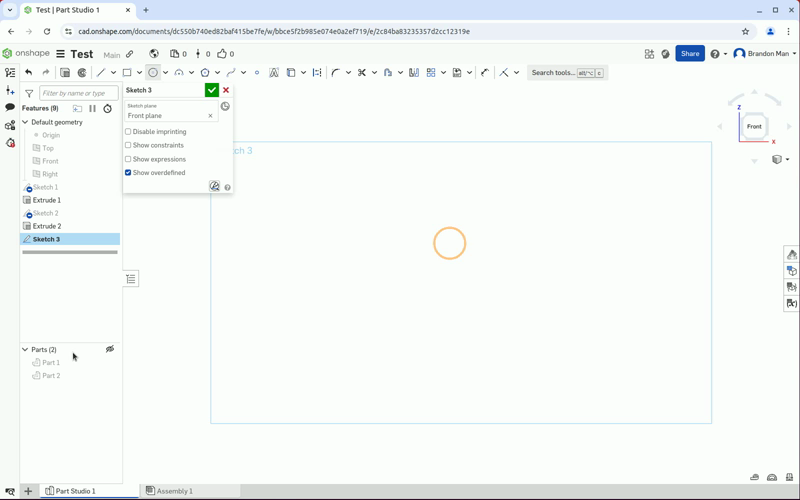
key_down(shift)
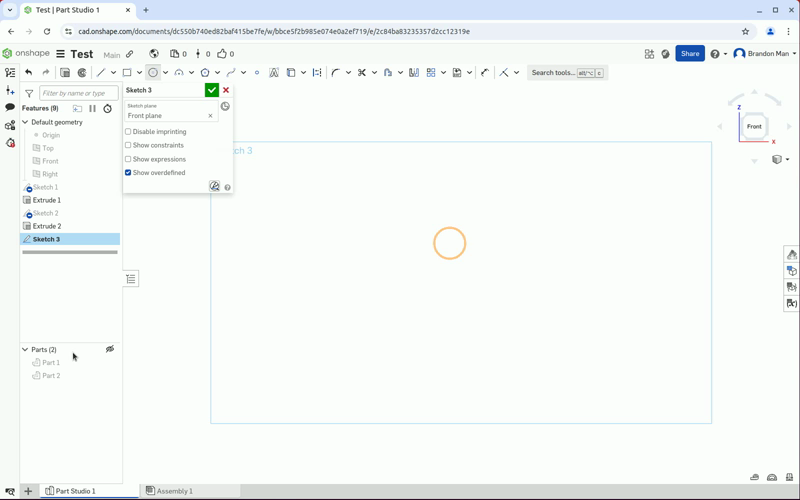
mouse_move(486, 239)
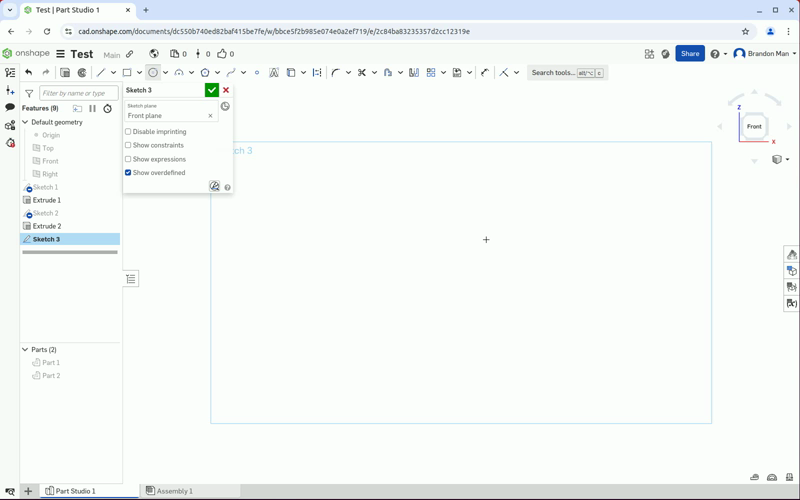
click(486, 239)
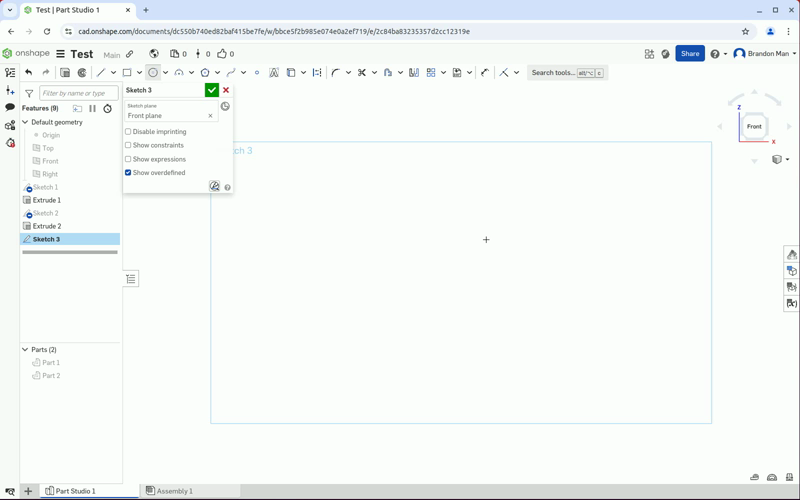
key_up(shift)
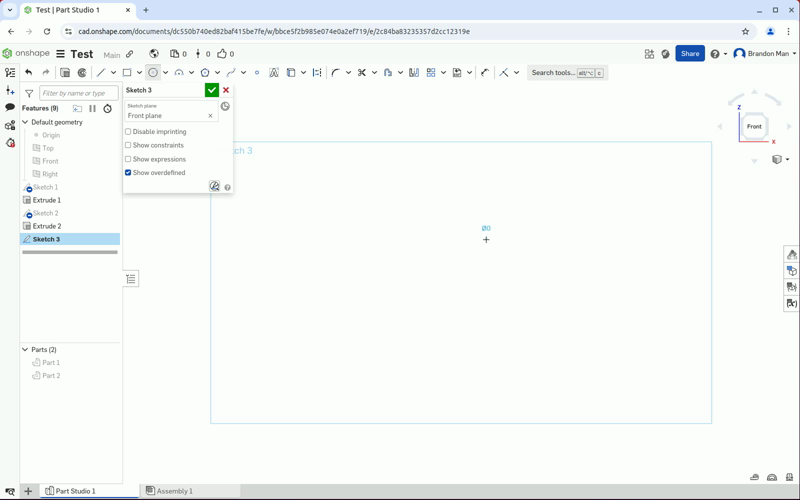
mouse_move(501, 239)
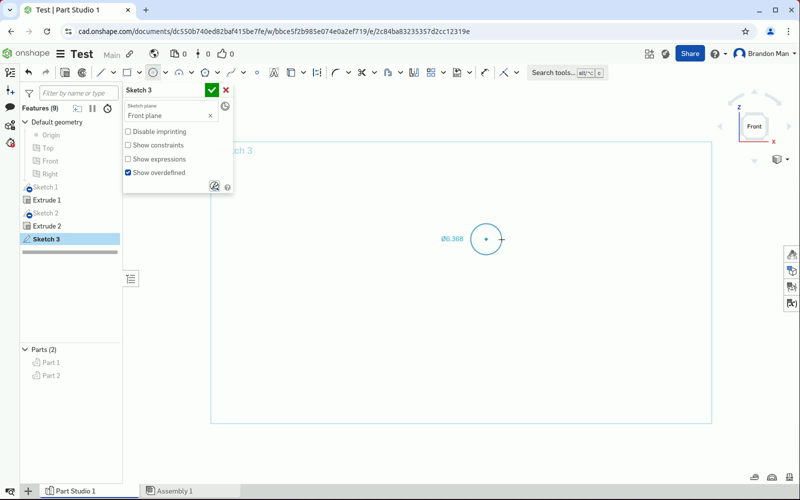
click(501, 239)
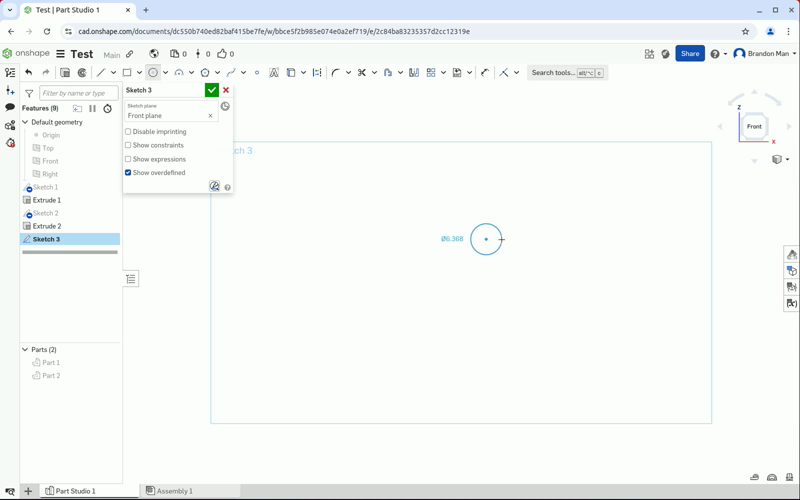
key(esc)
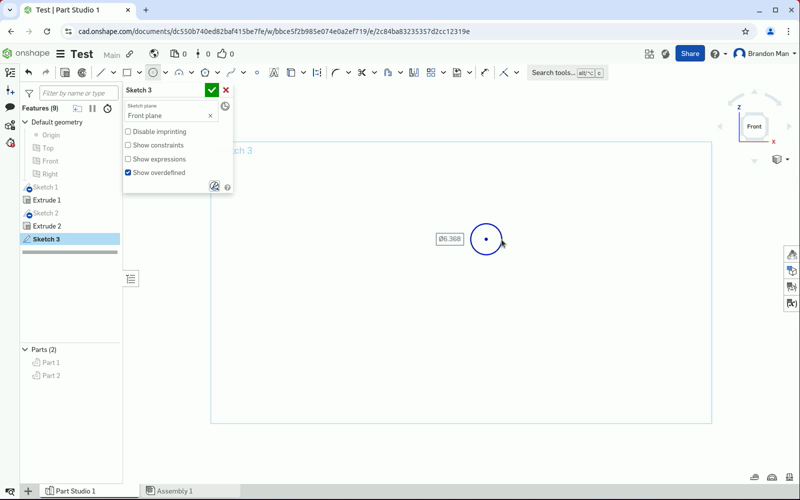
mouse_move(492, 226)
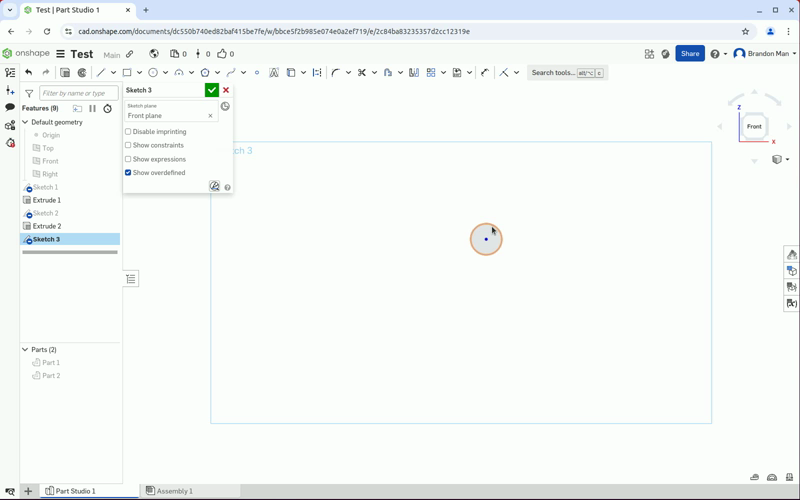
scroll(6)
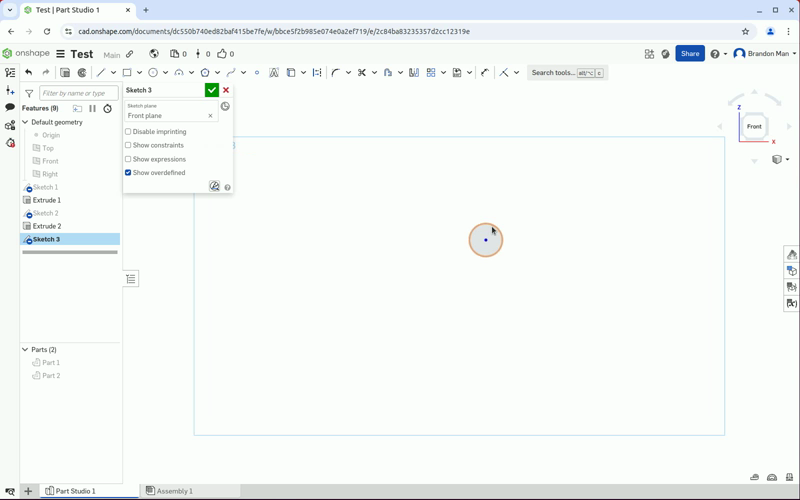
scroll(6)
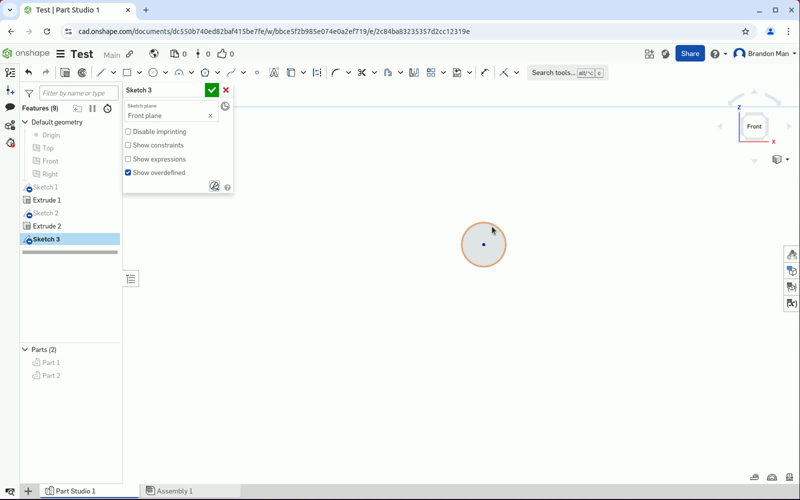
scroll(6)
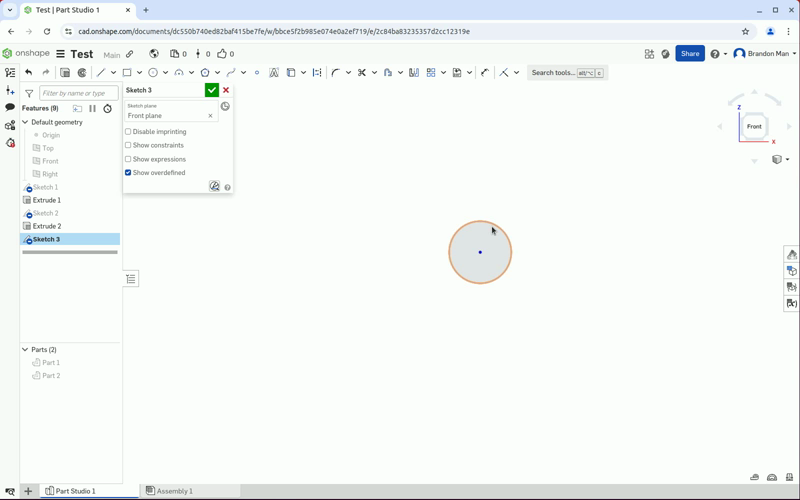
scroll(6)
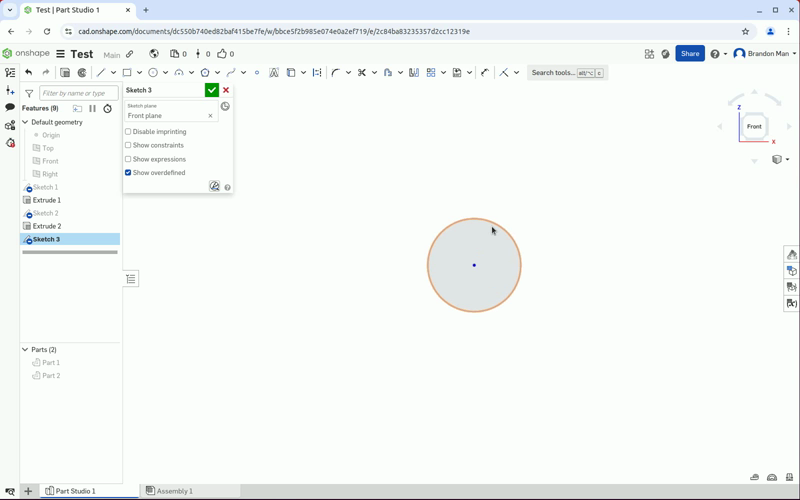
scroll(6)
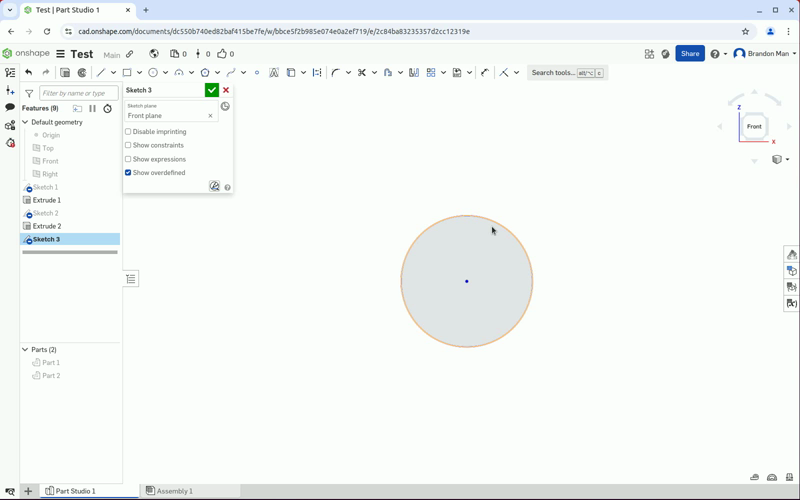
scroll(6)
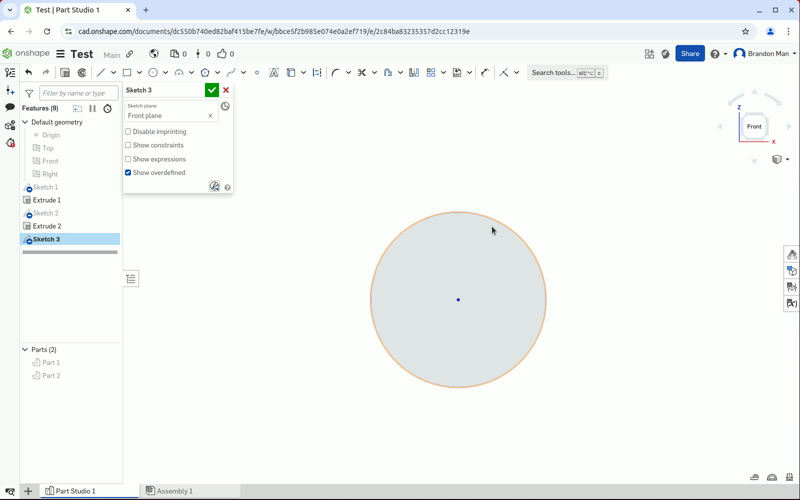
scroll(6)
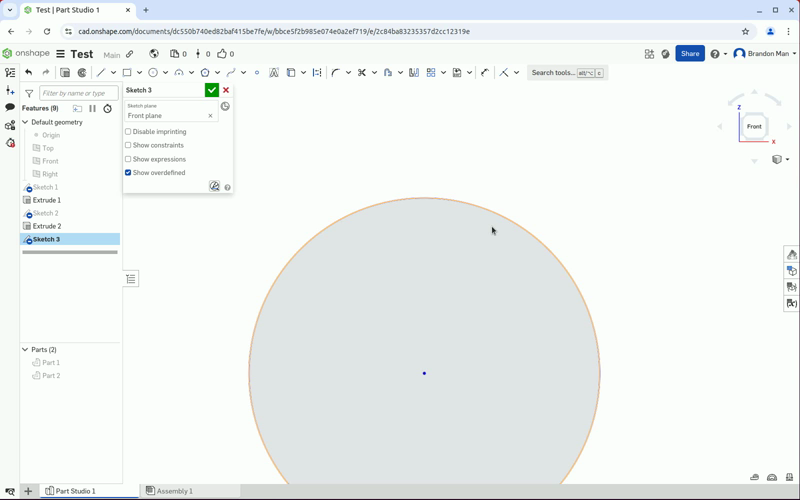
click(492, 226)
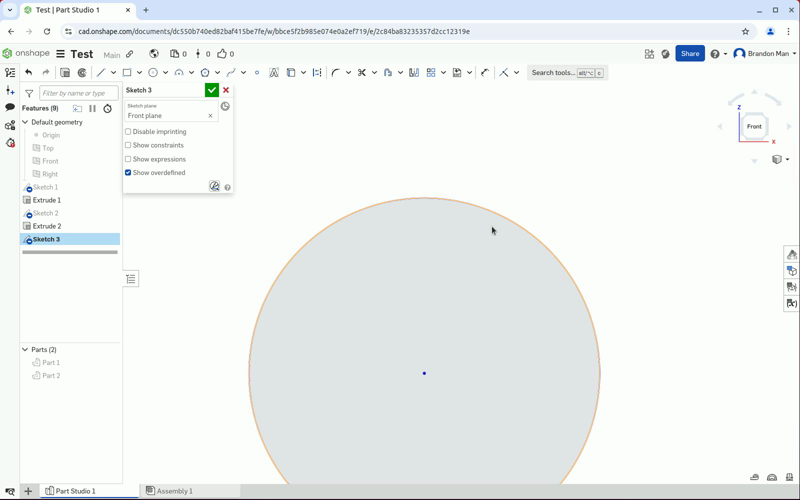
scroll(-6)
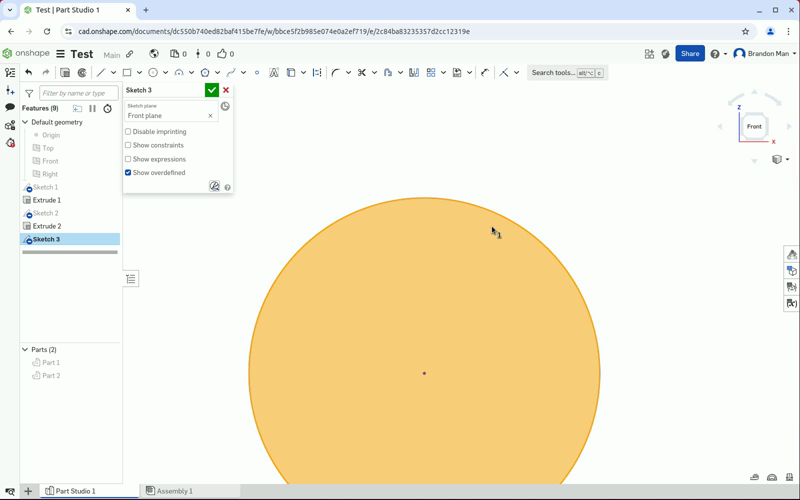
scroll(-6)
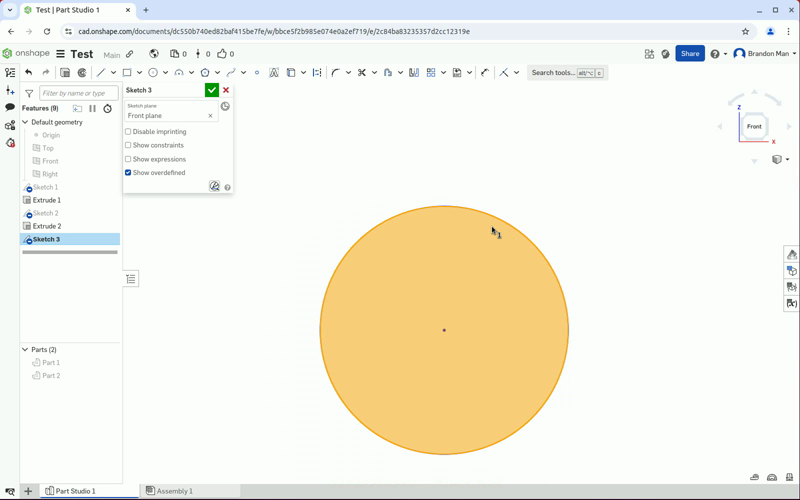
scroll(-6)
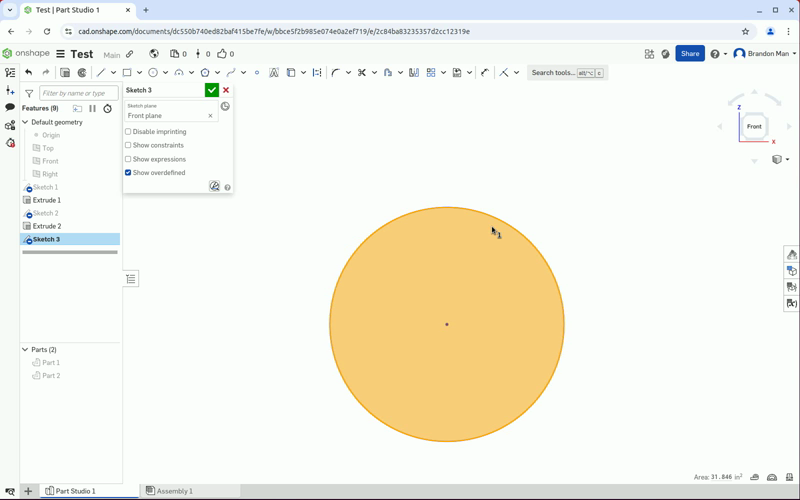
scroll(-6)
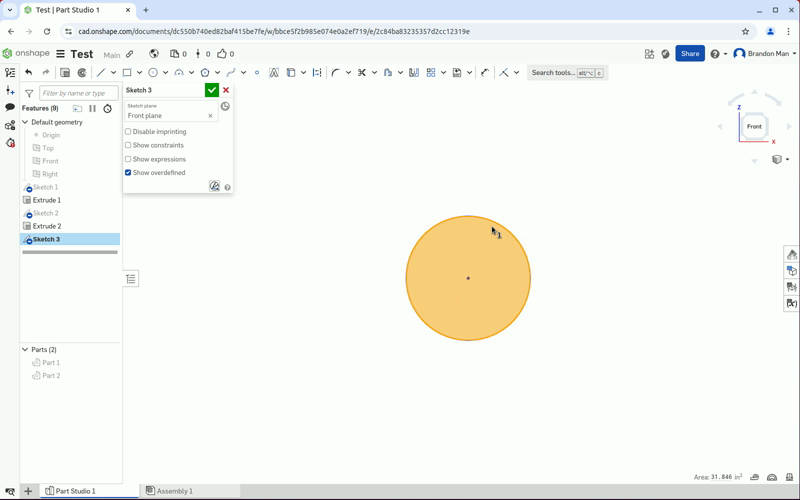
scroll(-6)
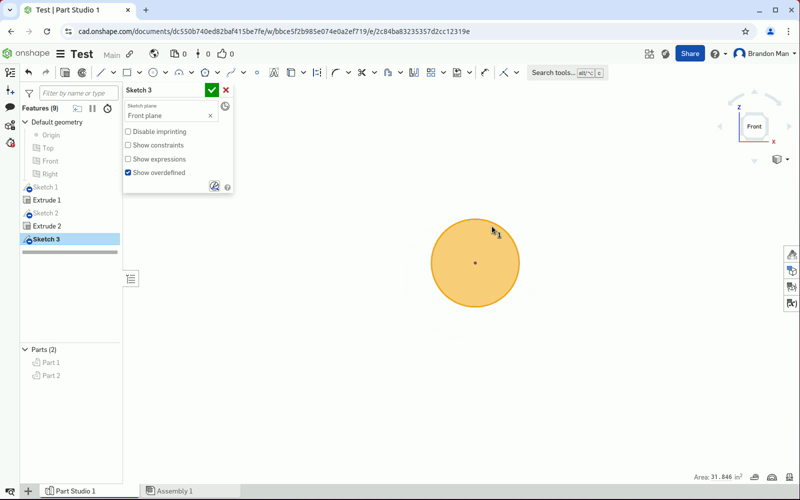
scroll(-6)
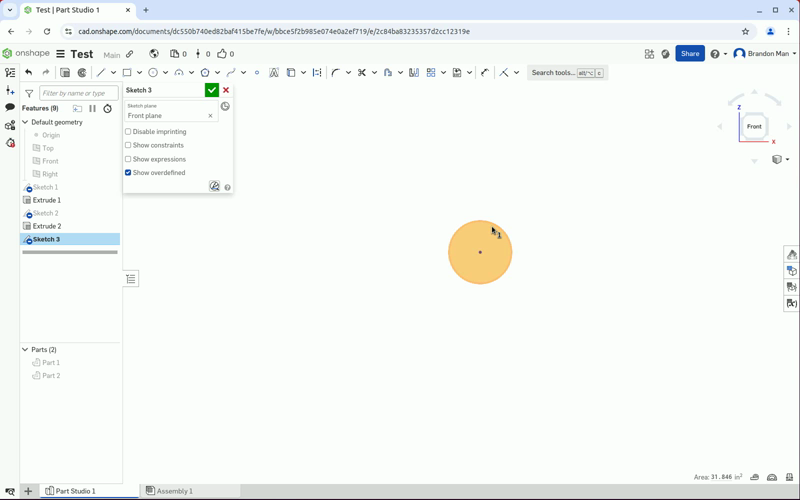
scroll(-6)
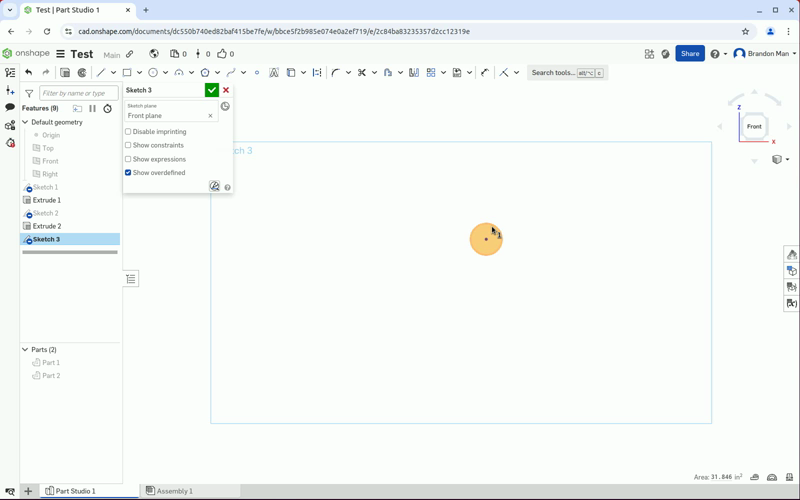
mouse_move(73, 352)
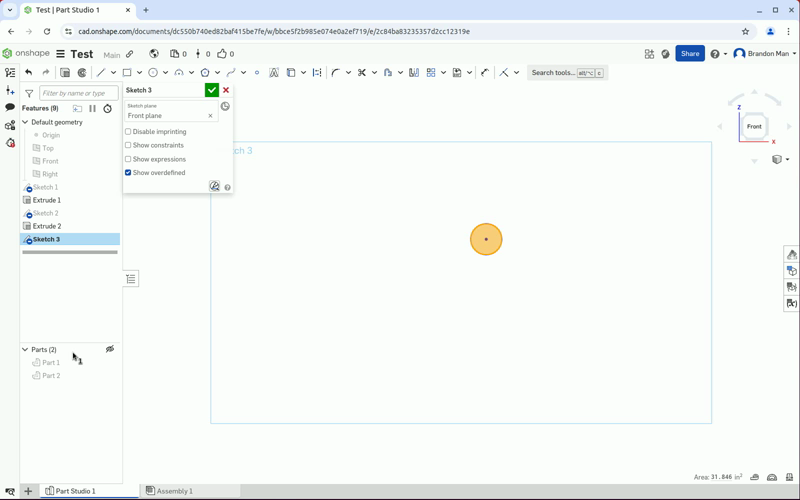
key(shift+y)
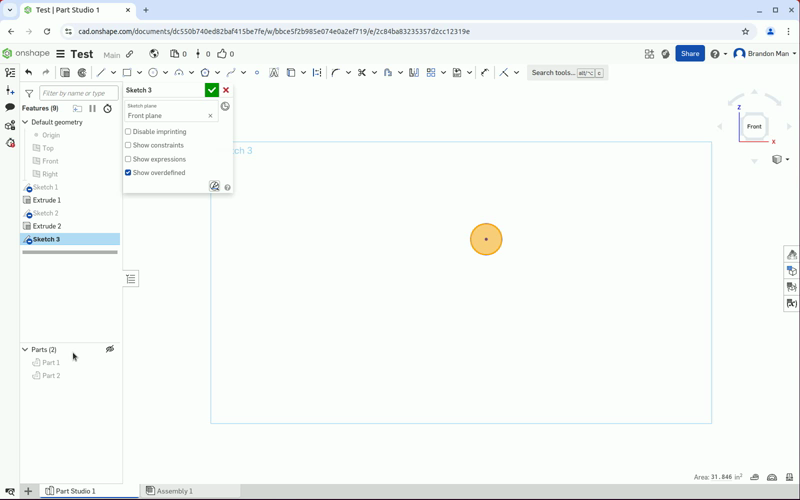
key(shift+e)
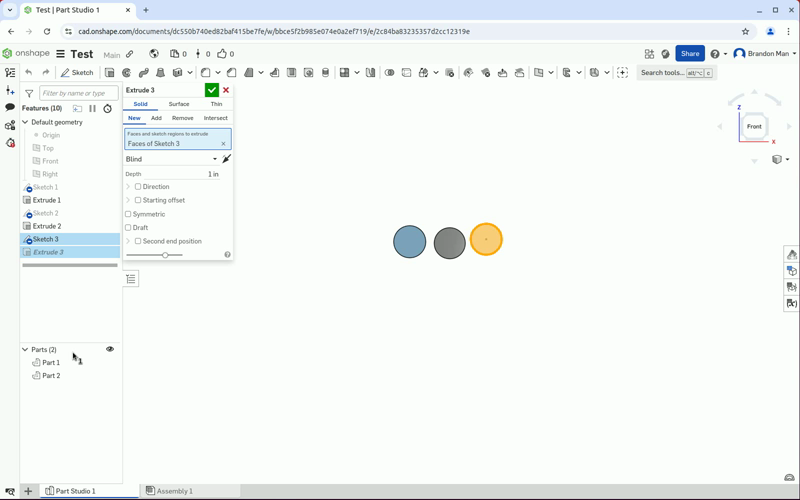
mouse_move(143, 106)
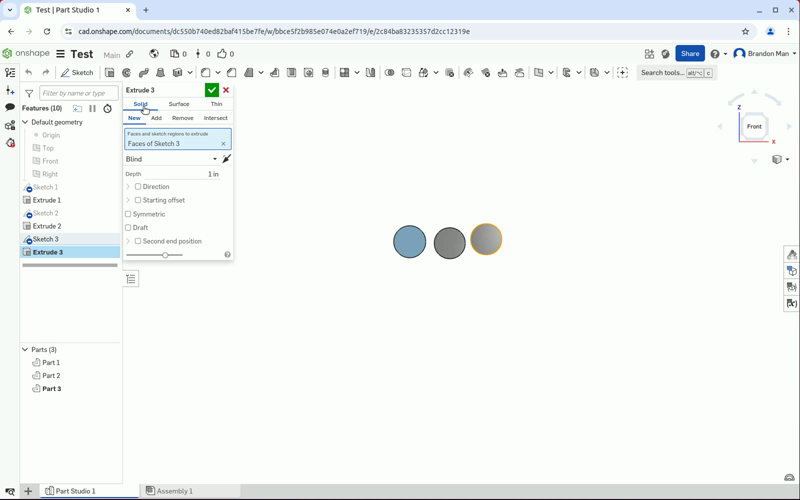
click(143, 106)
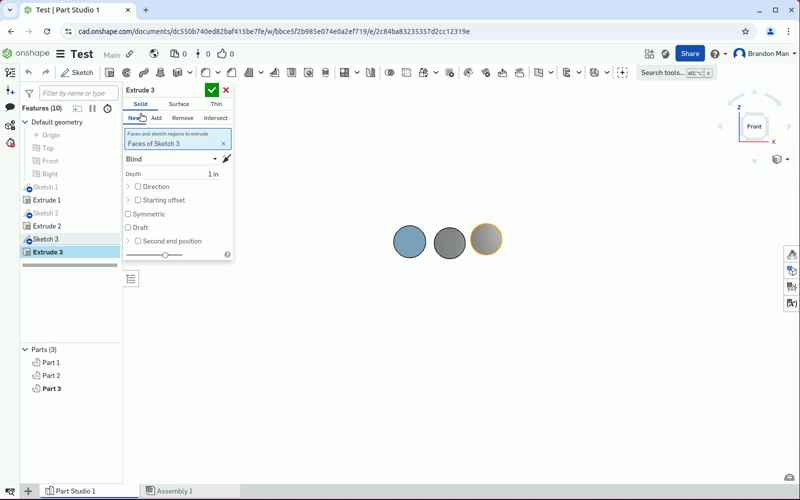
mouse_move(137, 120)
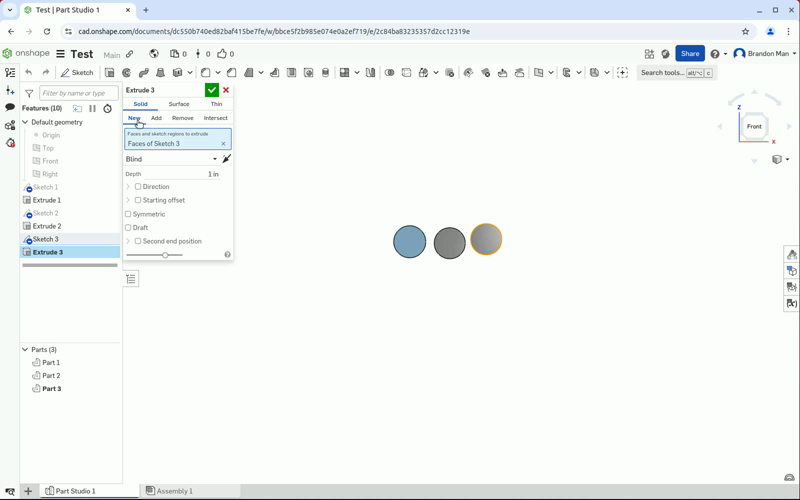
click(137, 120)
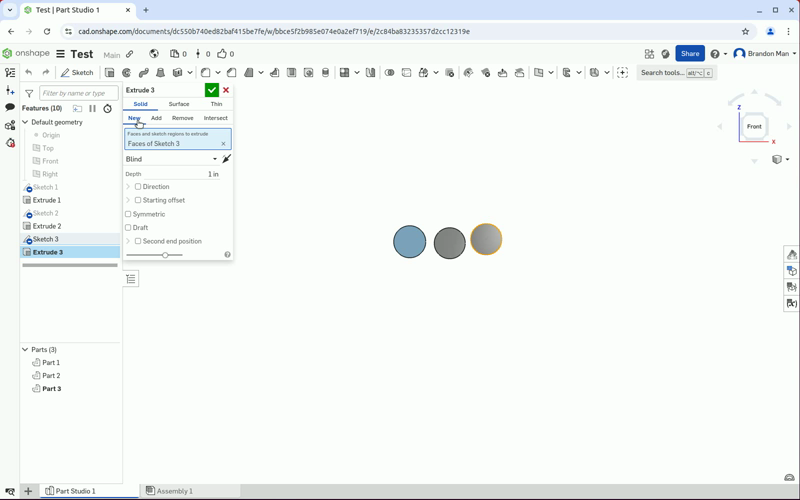
key(tab, 4)
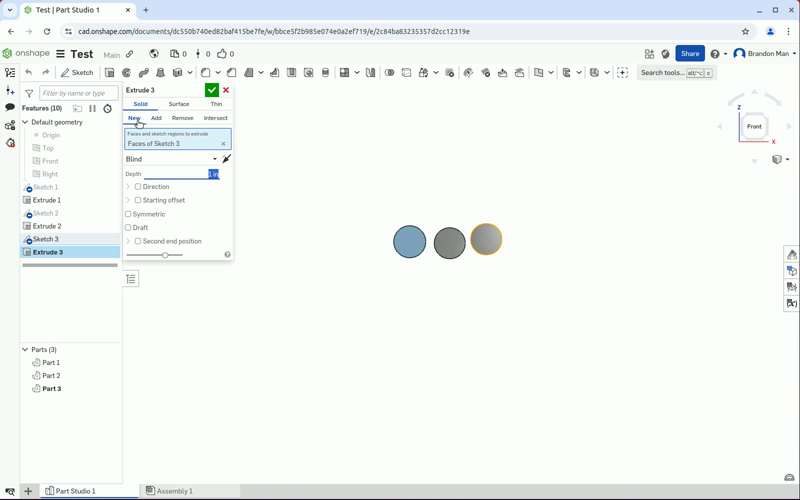
text(8.184)
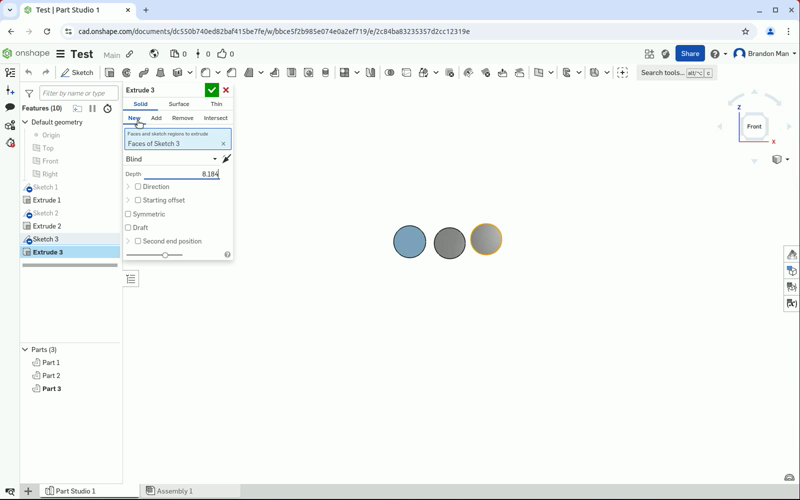
key(enter)
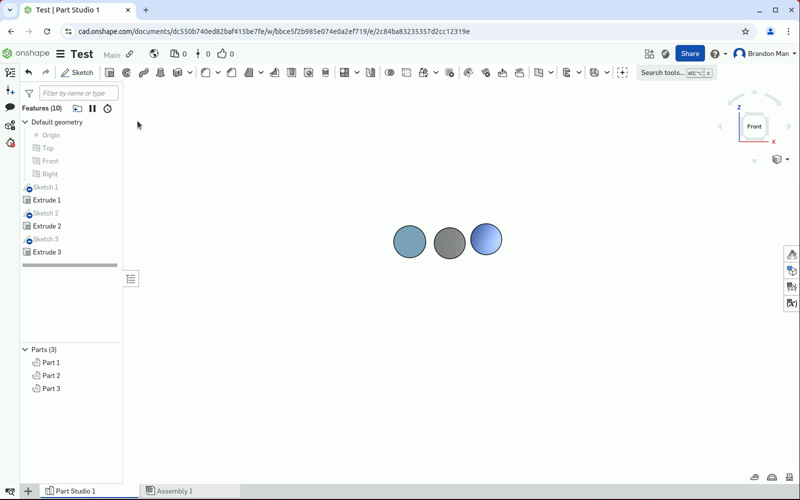
key(shift+h)
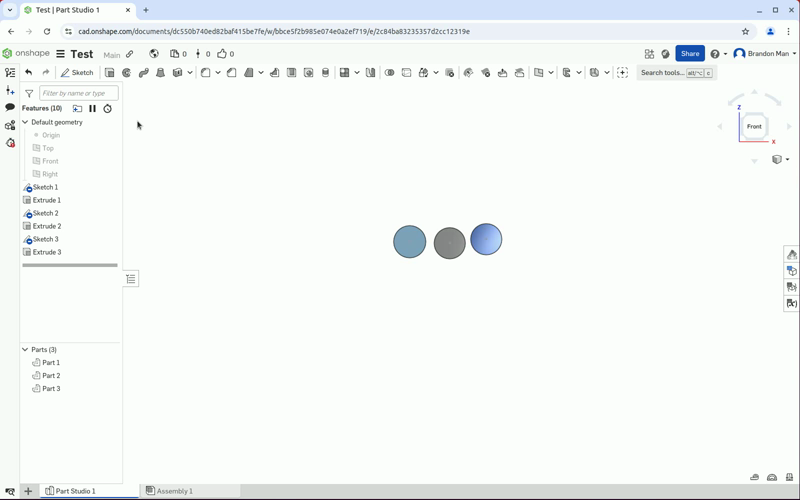
key(shift+h)
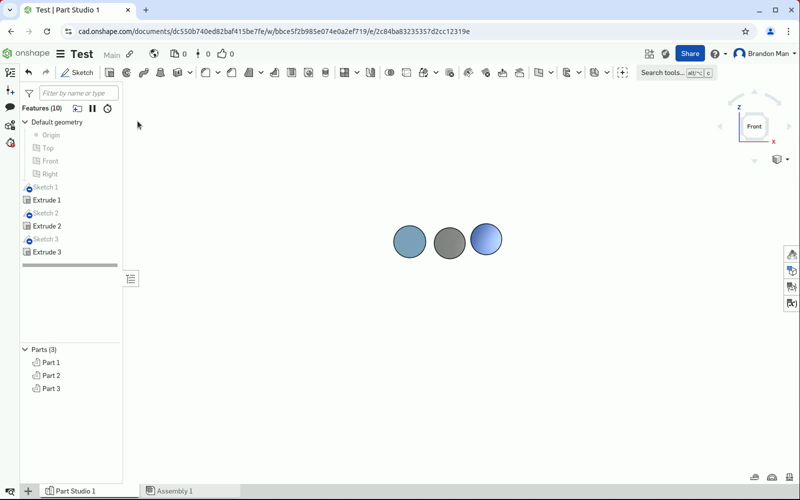
mouse_move(73, 189)
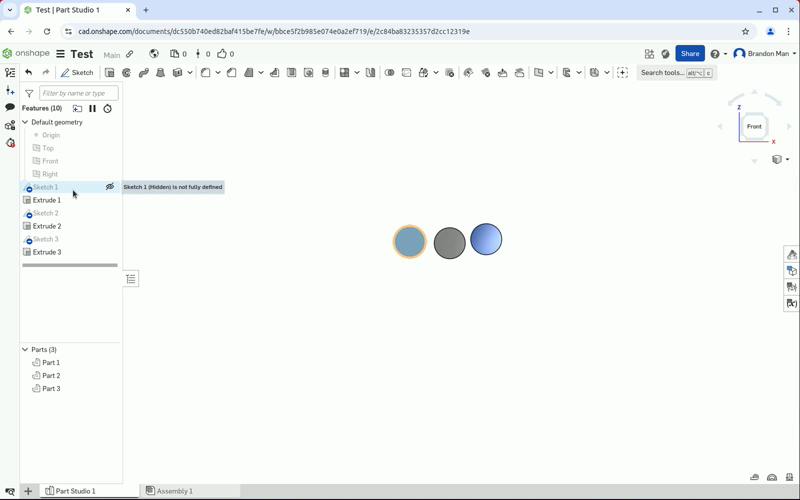
click(73, 189)
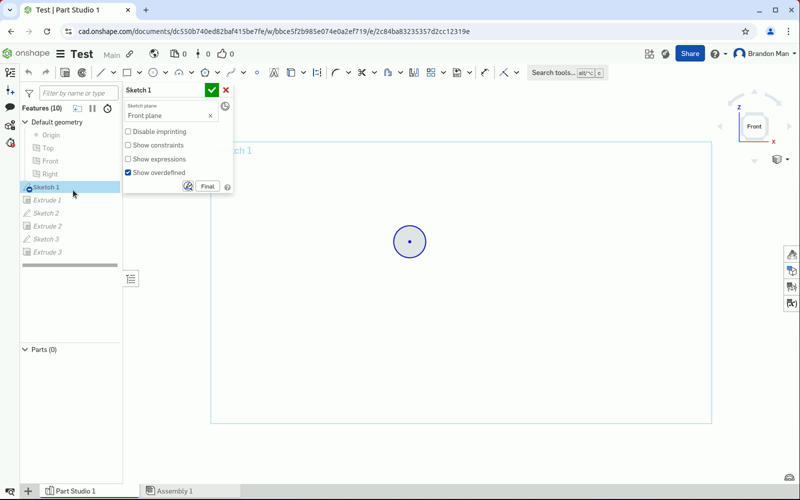
mouse_move(229, 92)
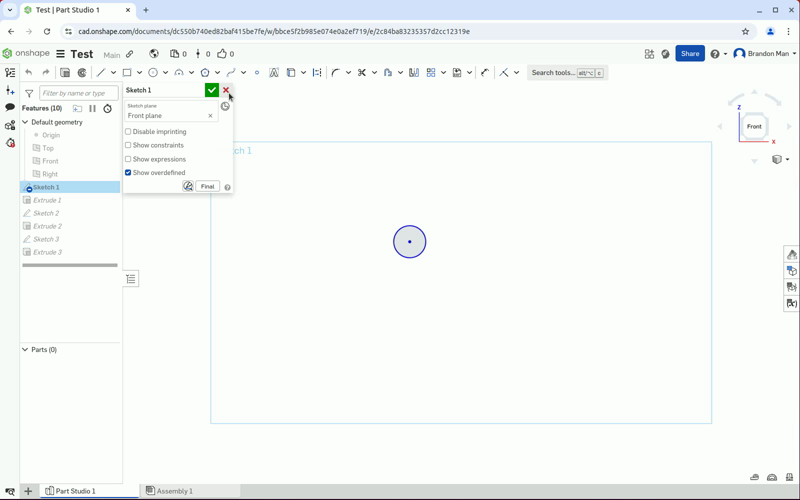
click(229, 92)
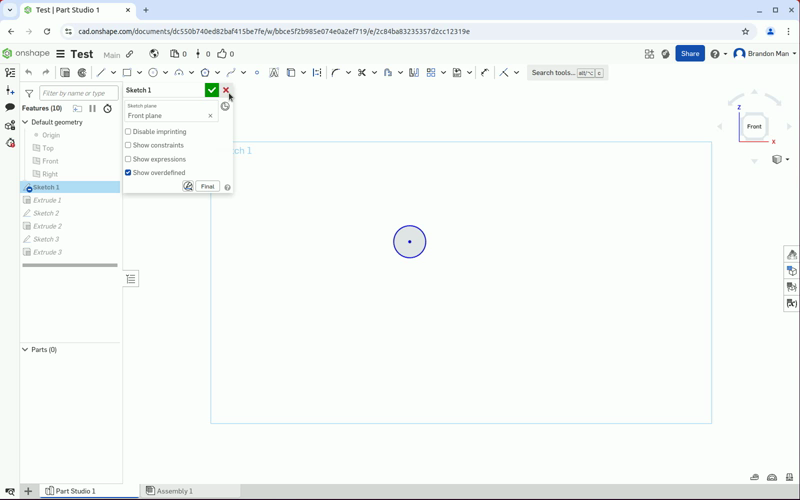
key(shift+s)
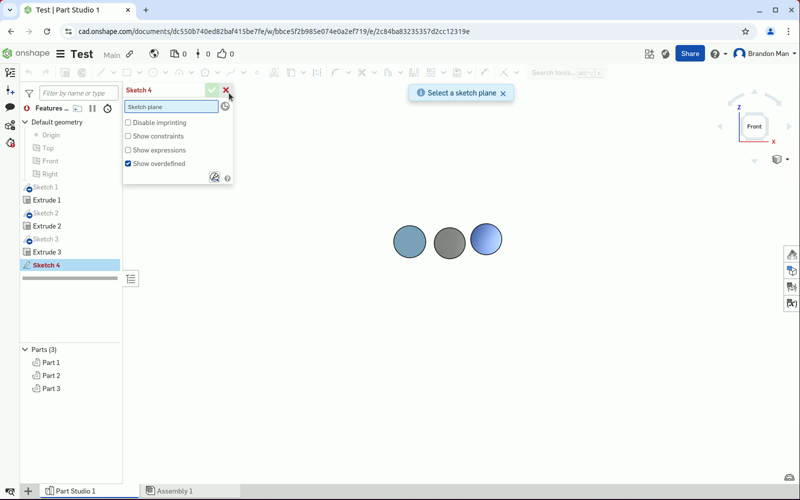
mouse_move(73, 163)
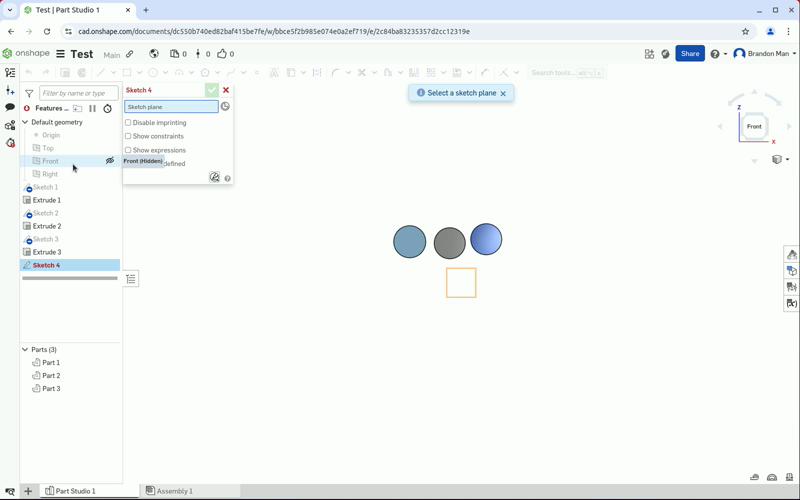
click(73, 163)
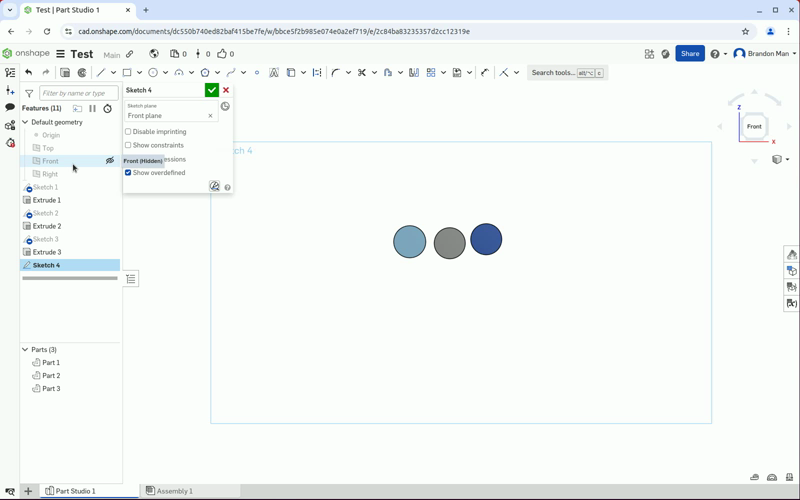
mouse_move(73, 352)
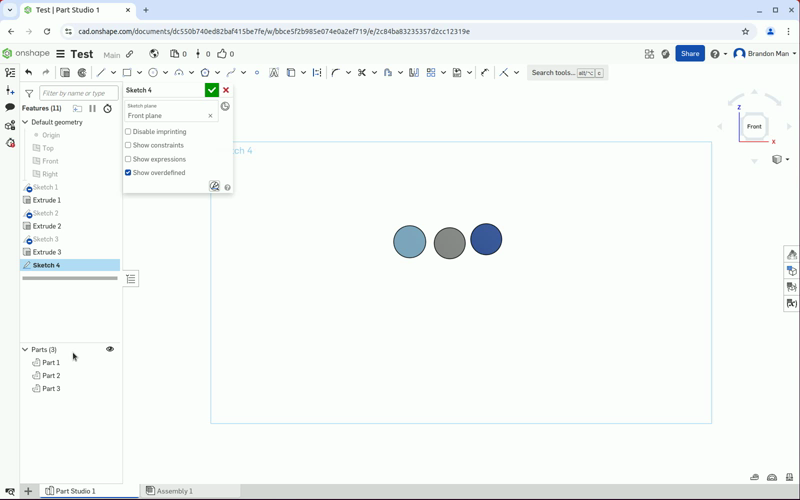
key(y)
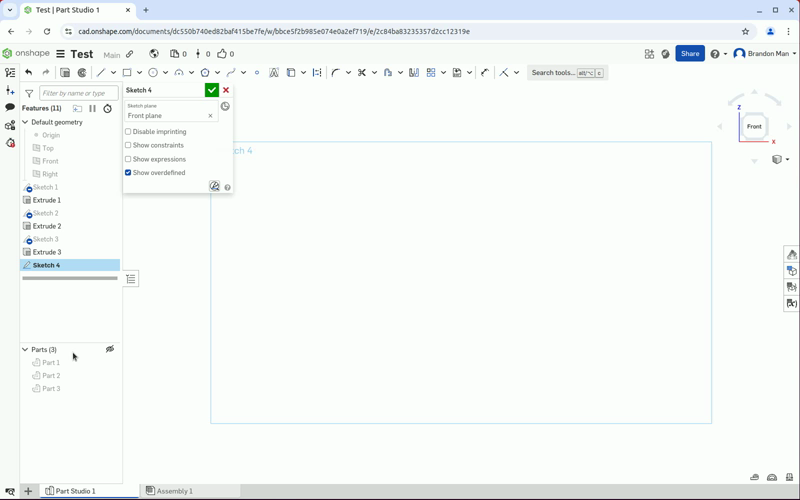
key(c)
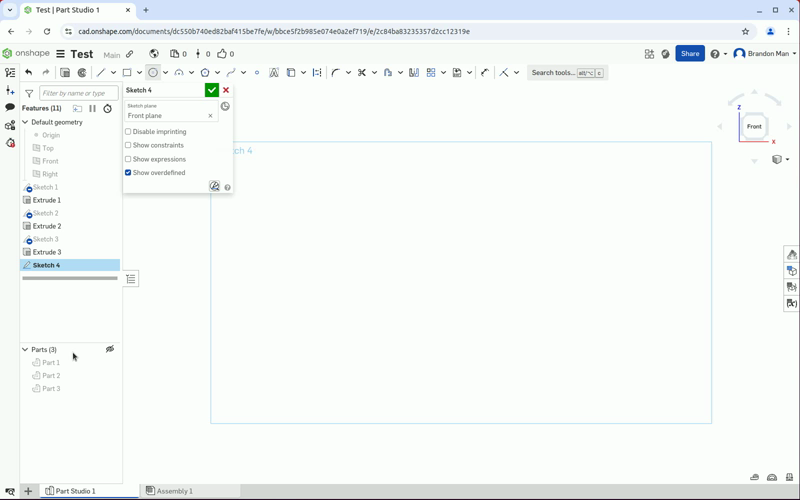
key_down(shift)
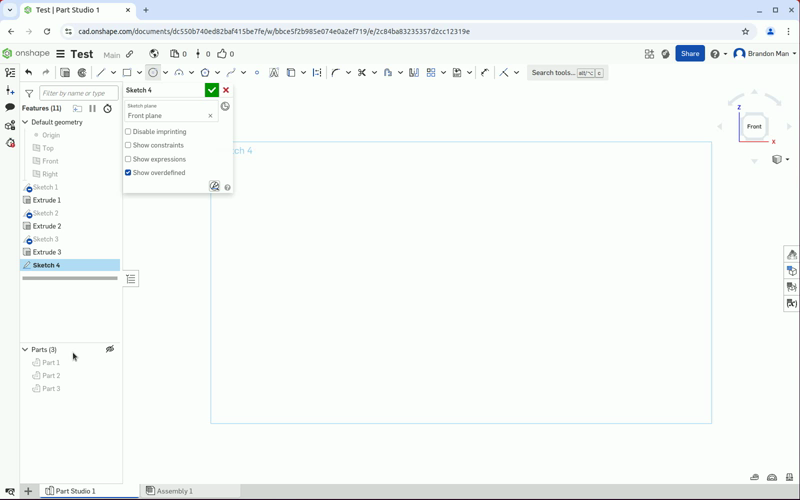
mouse_move(409, 279)
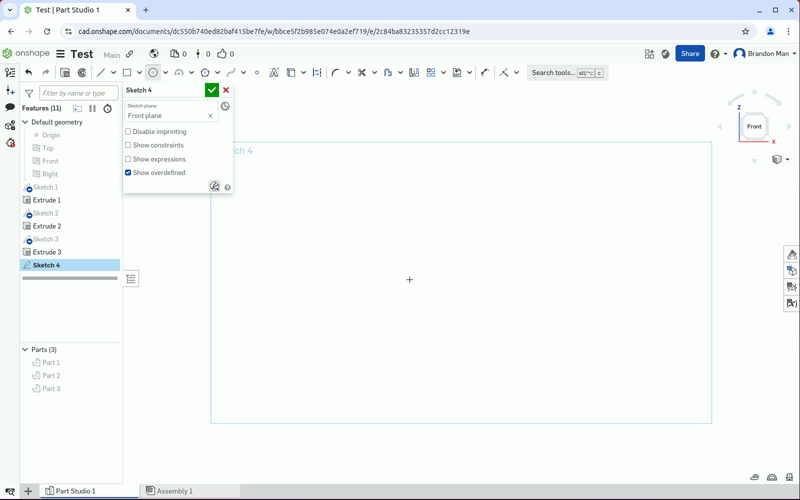
click(409, 279)
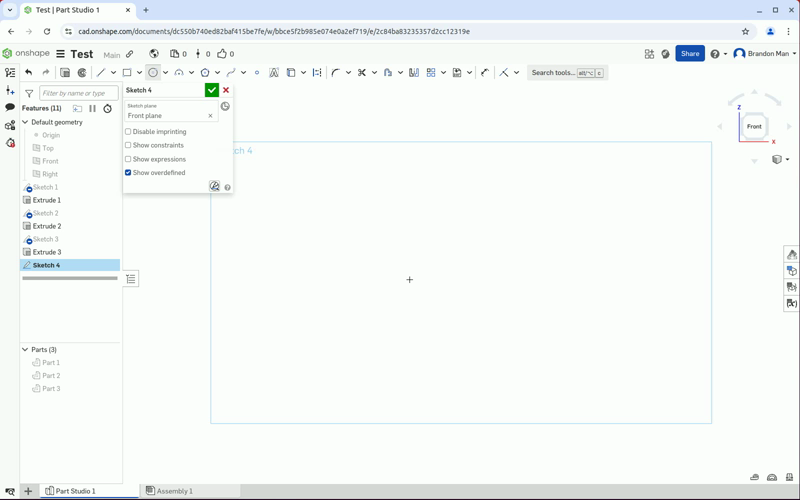
key_up(shift)
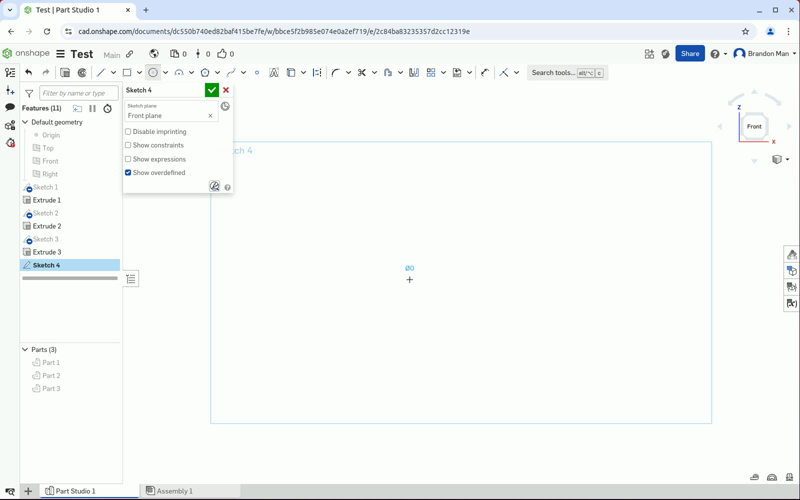
mouse_move(425, 279)
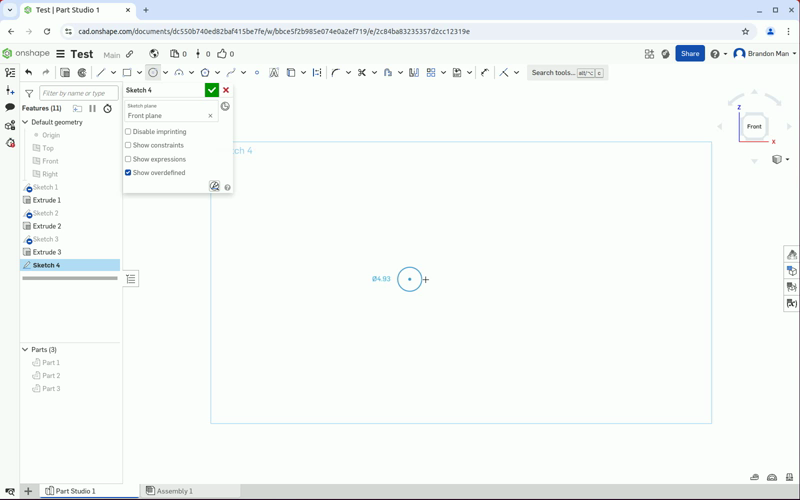
click(425, 279)
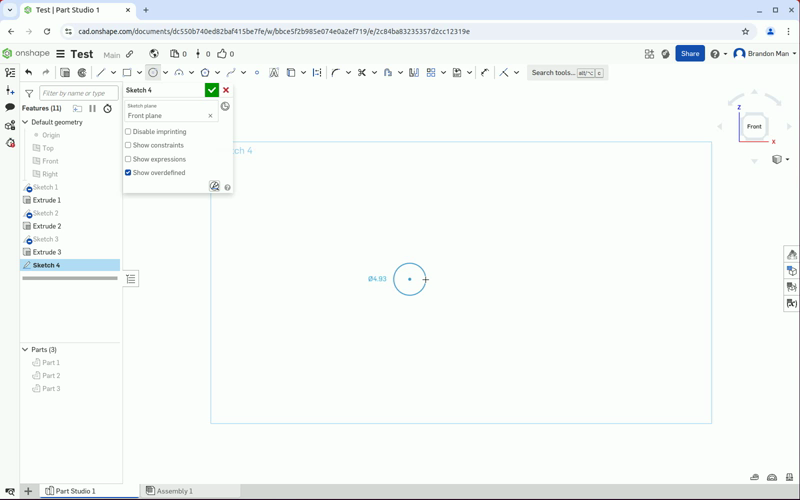
key(esc)
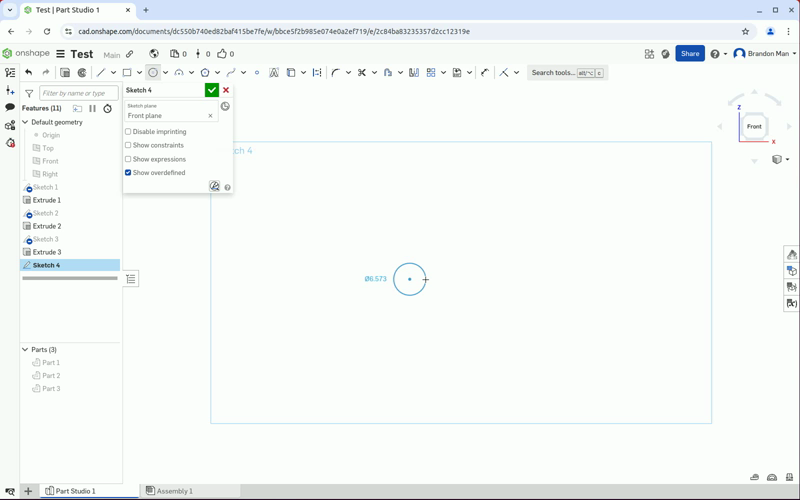
mouse_move(400, 273)
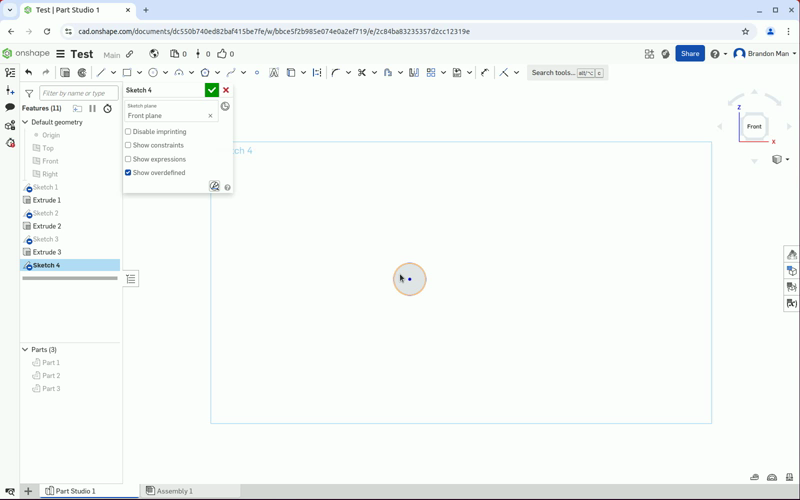
scroll(6)
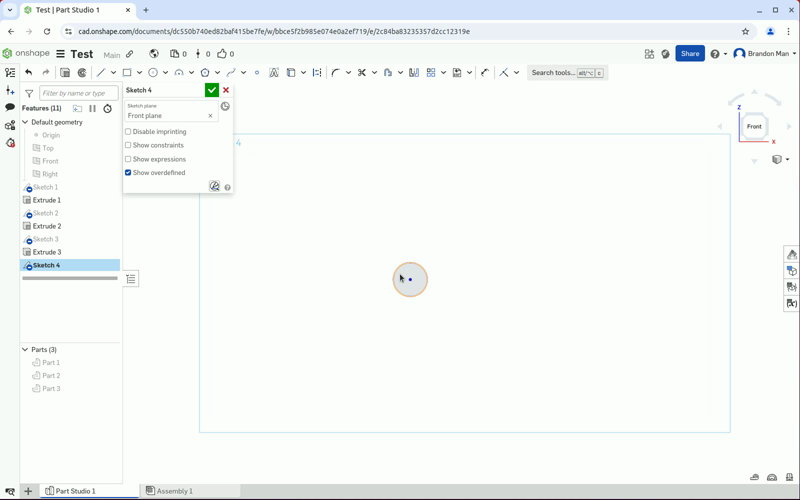
scroll(6)
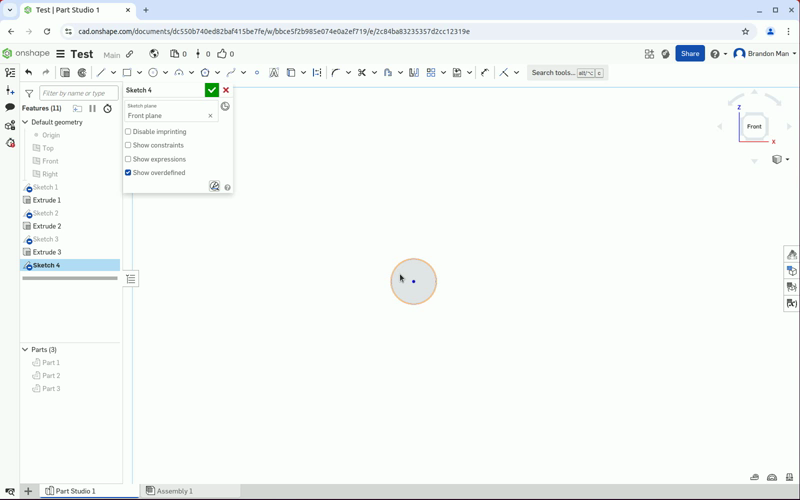
scroll(6)
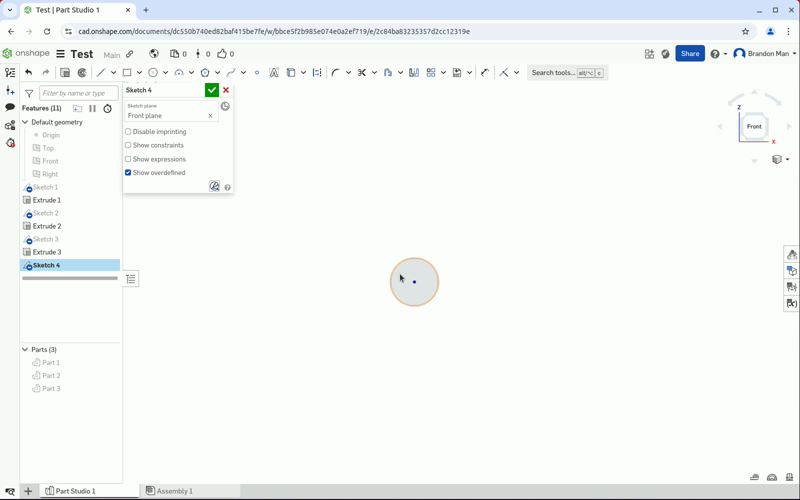
scroll(6)
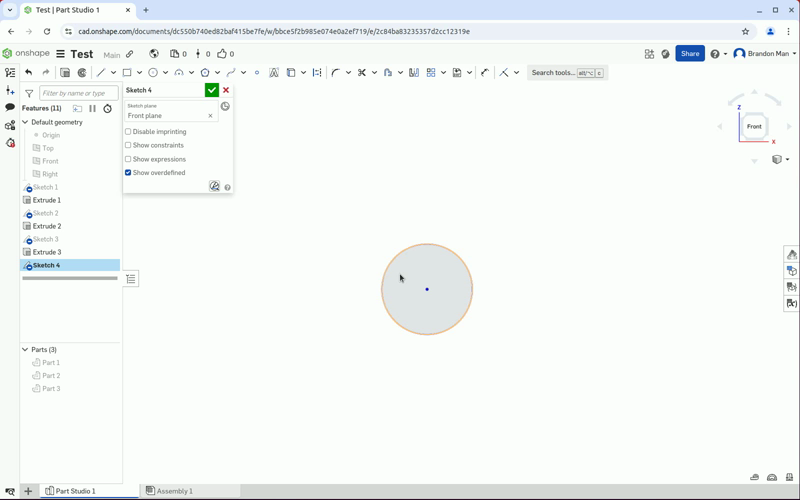
scroll(6)
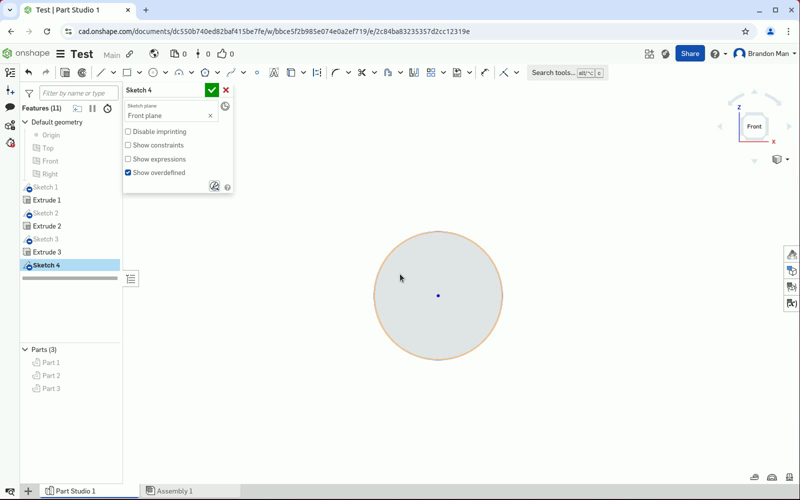
scroll(6)
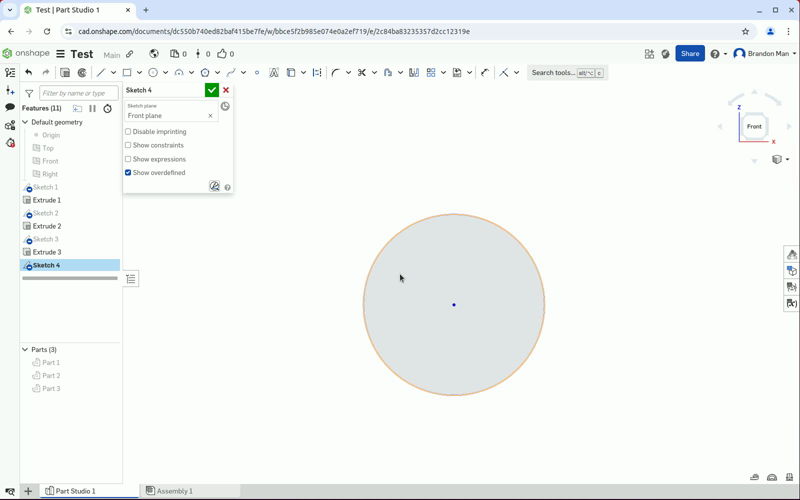
scroll(6)
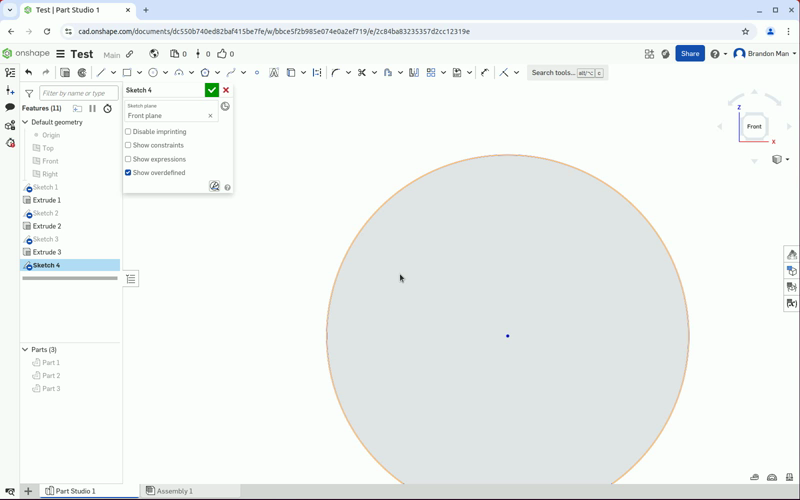
click(400, 273)
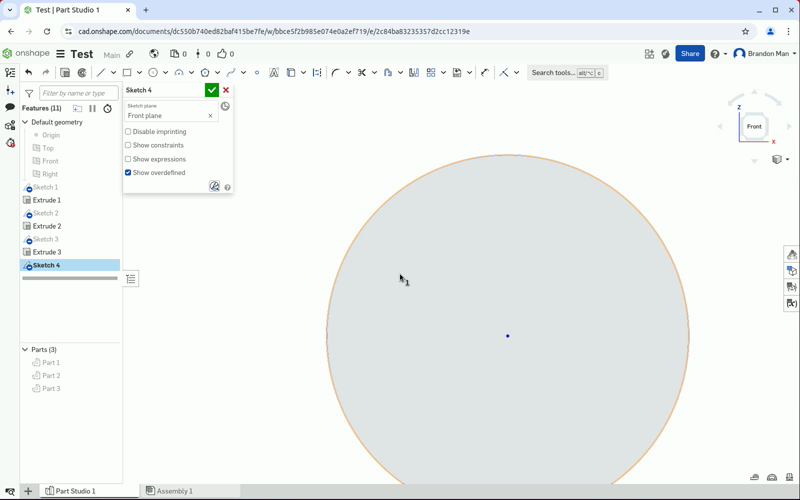
scroll(-6)
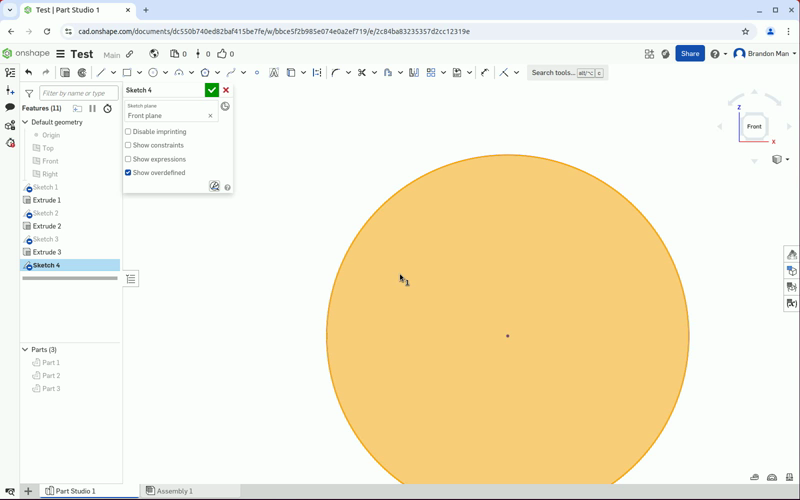
scroll(-6)
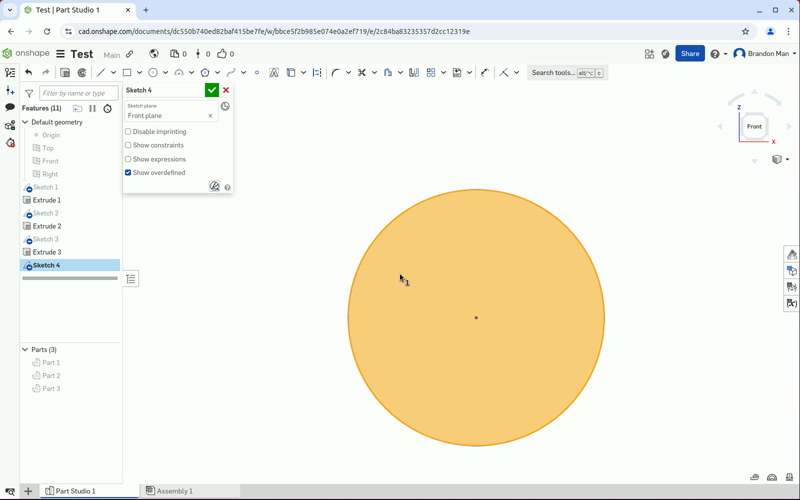
scroll(-6)
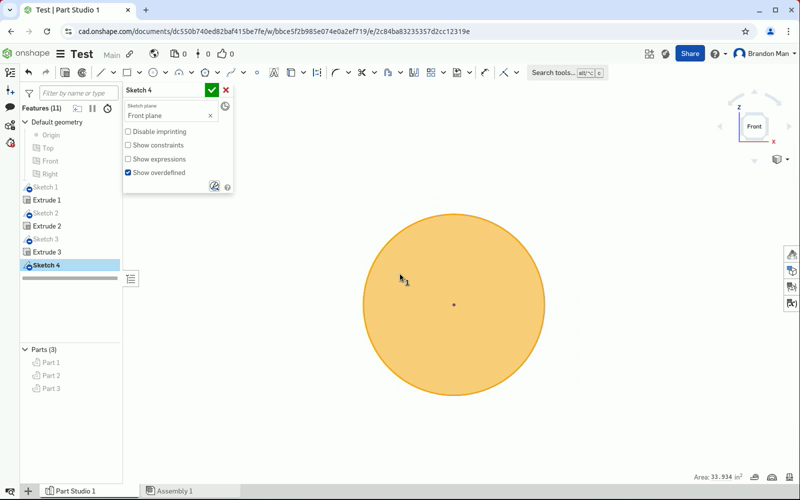
scroll(-6)
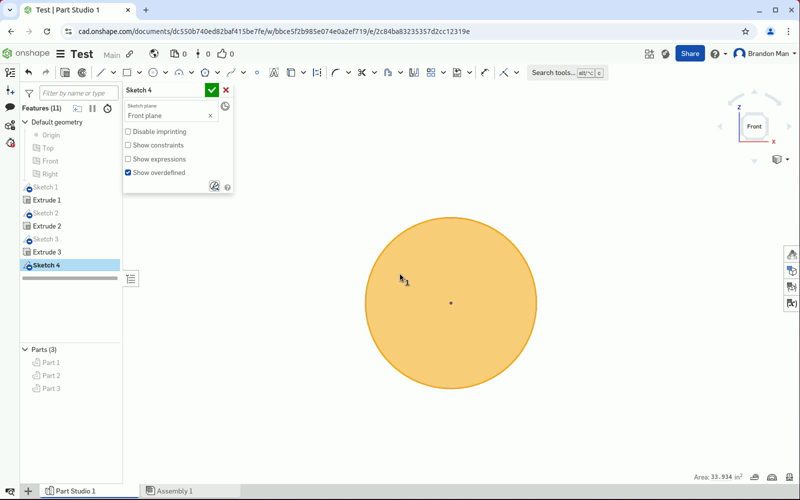
scroll(-6)
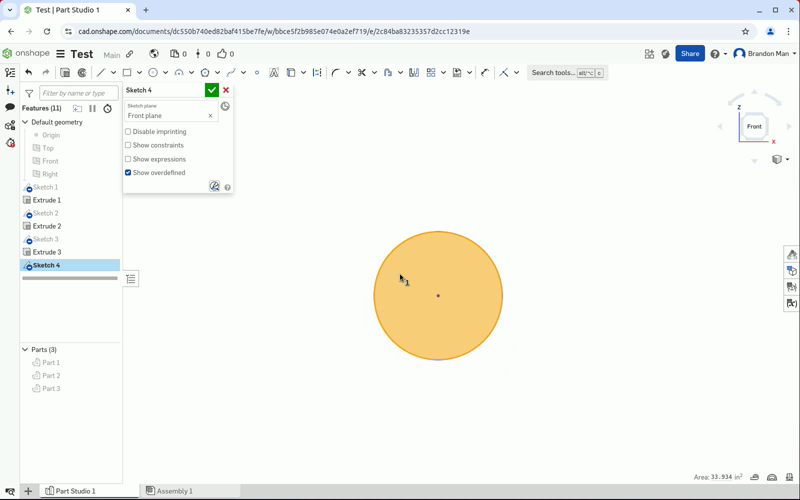
scroll(-6)
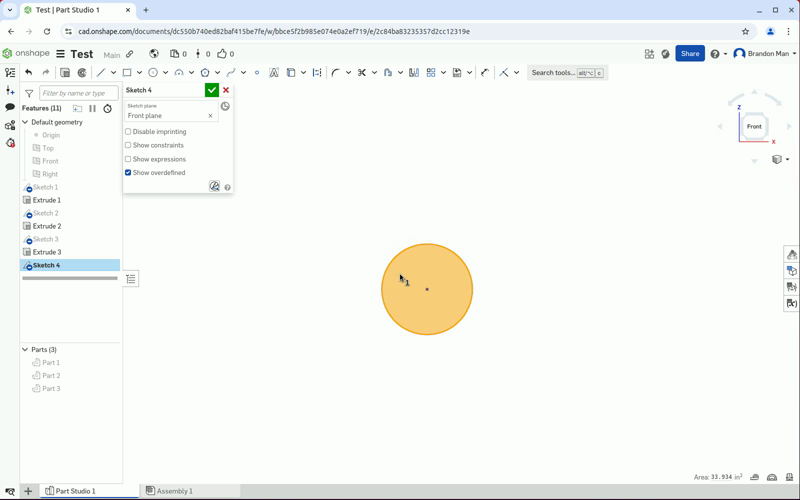
scroll(-6)
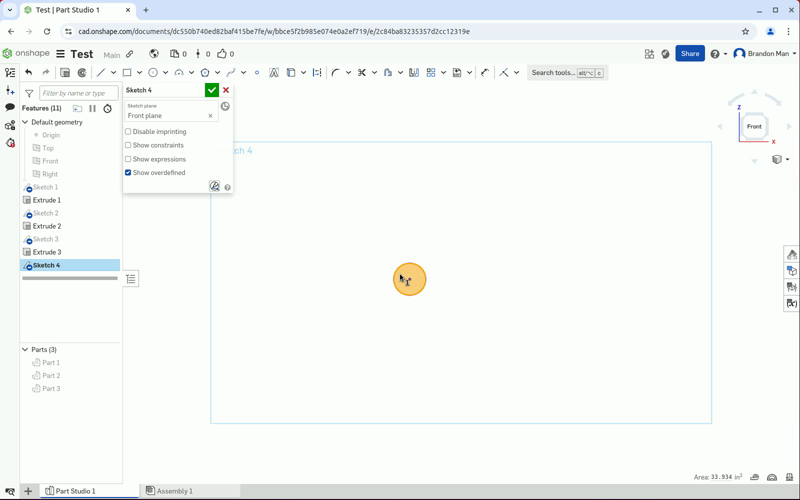
mouse_move(73, 352)
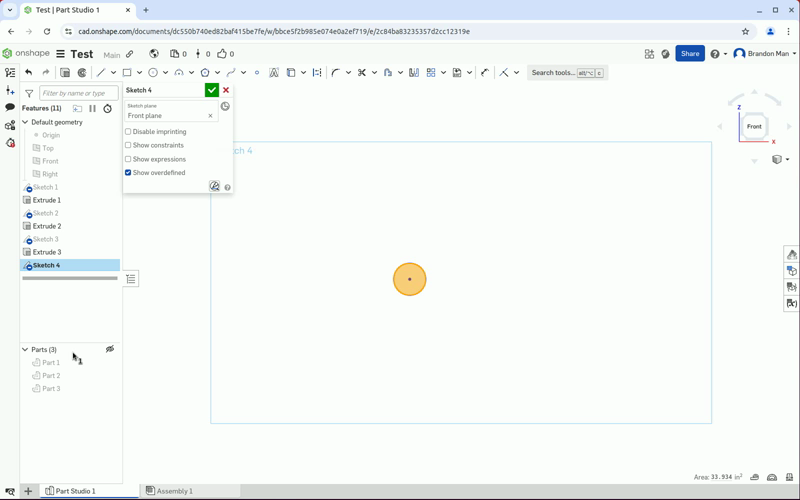
key(shift+y)
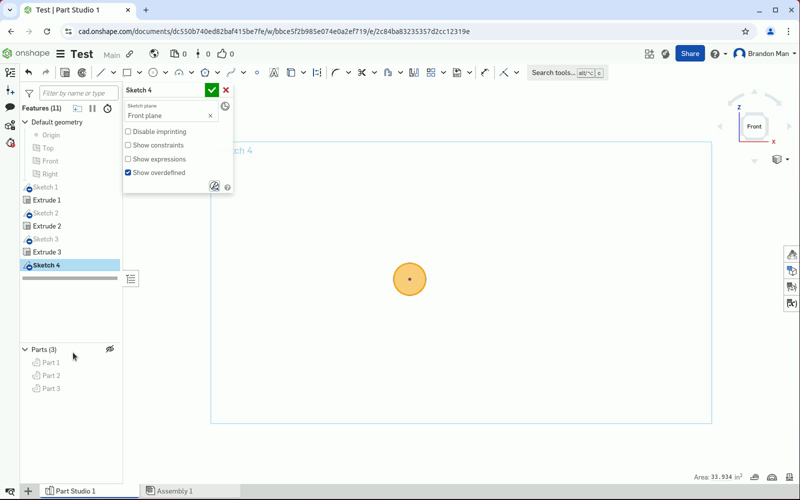
key(shift+e)
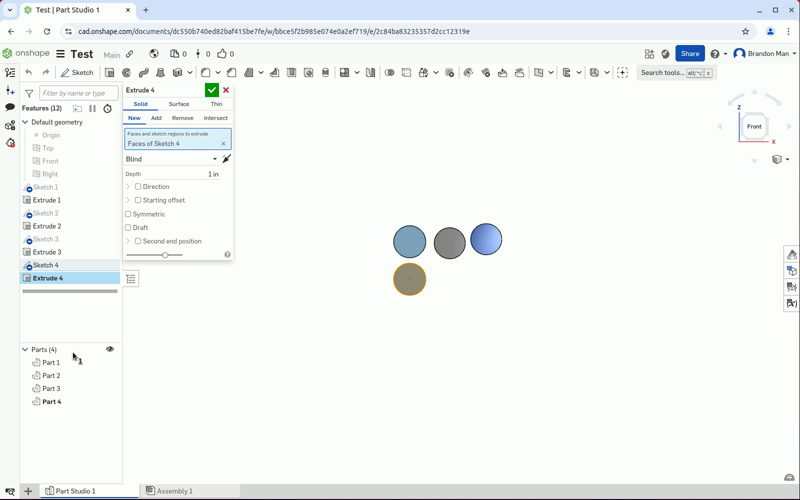
mouse_move(143, 106)
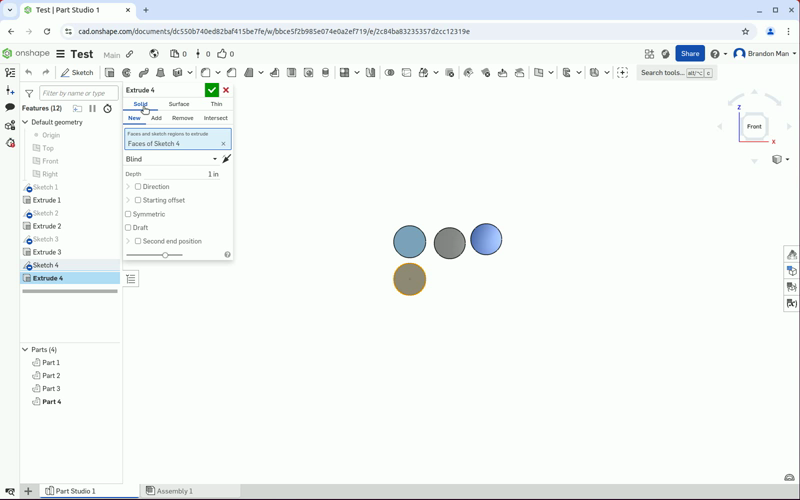
click(143, 106)
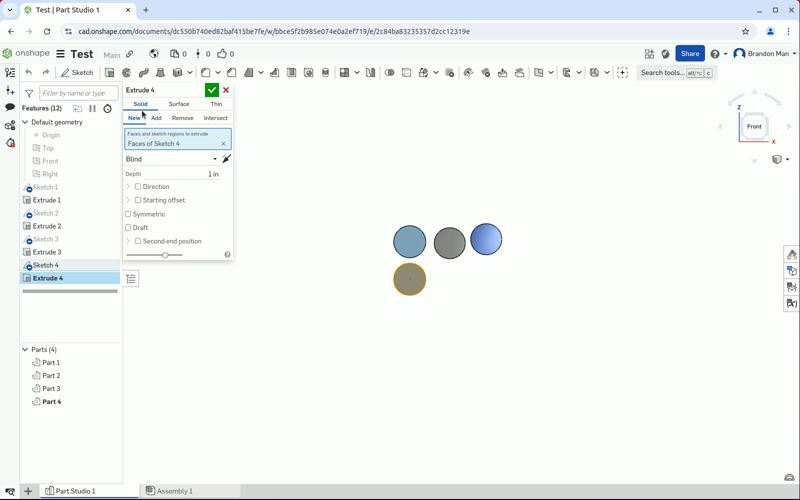
mouse_move(137, 120)
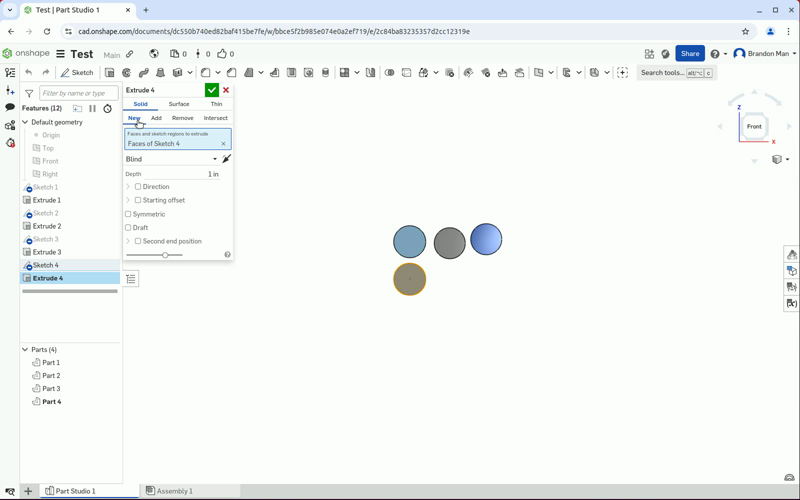
click(137, 120)
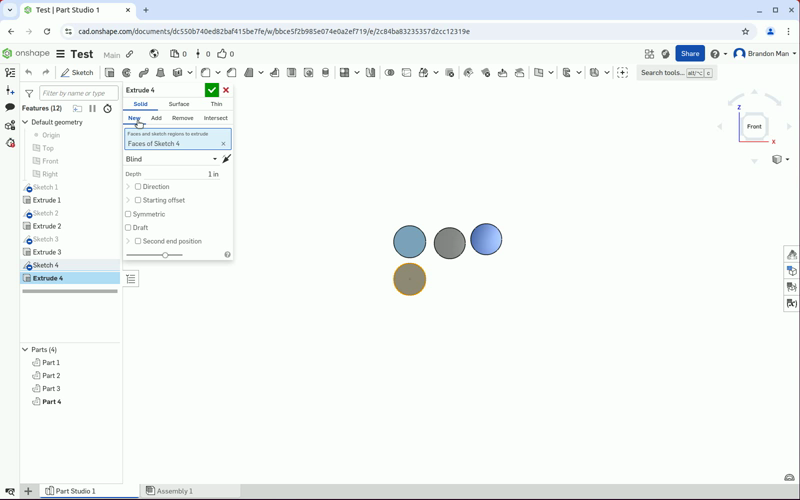
key(tab, 4)
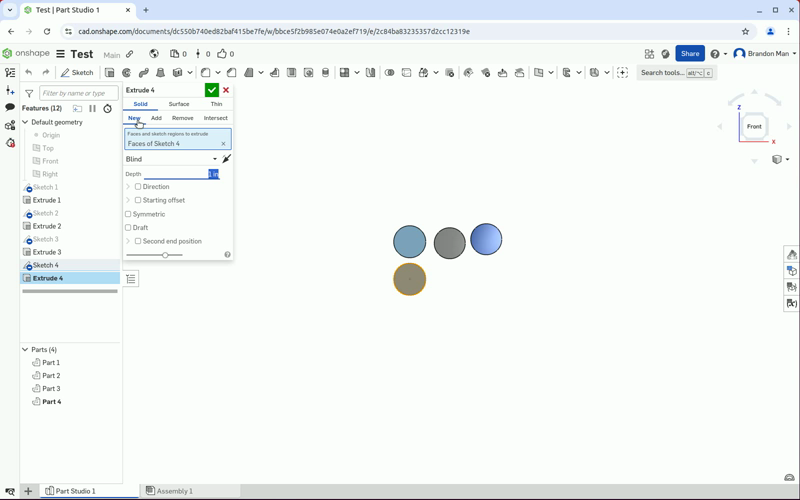
text(8.184)
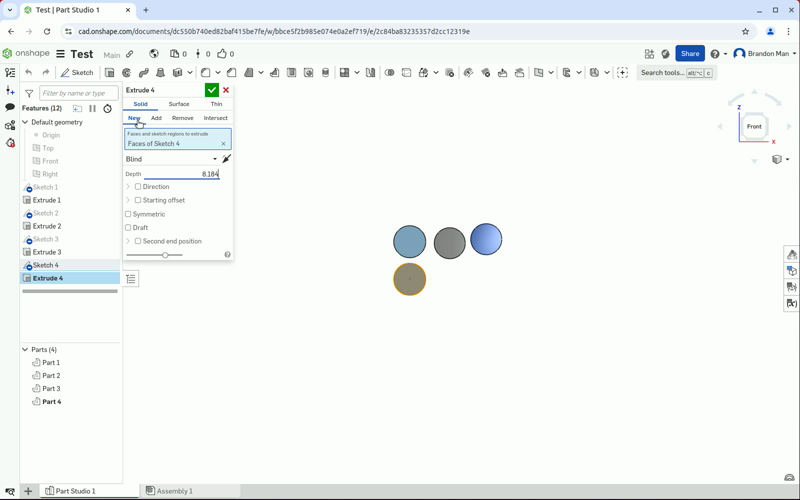
key(enter)
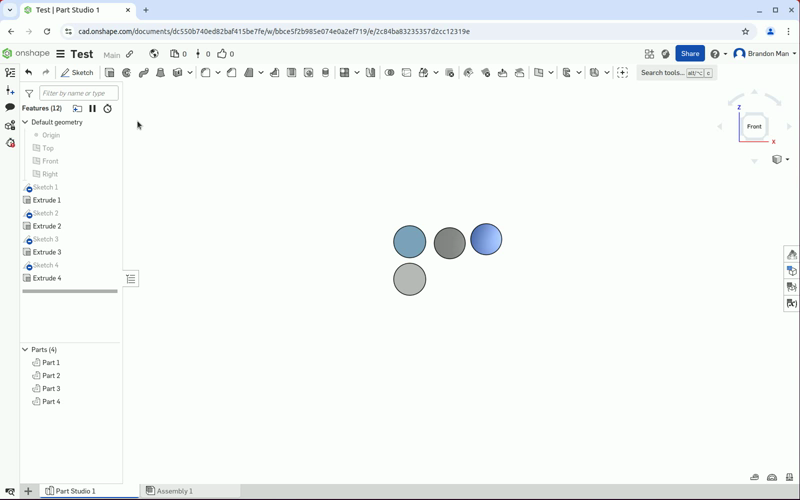
key(shift+h)
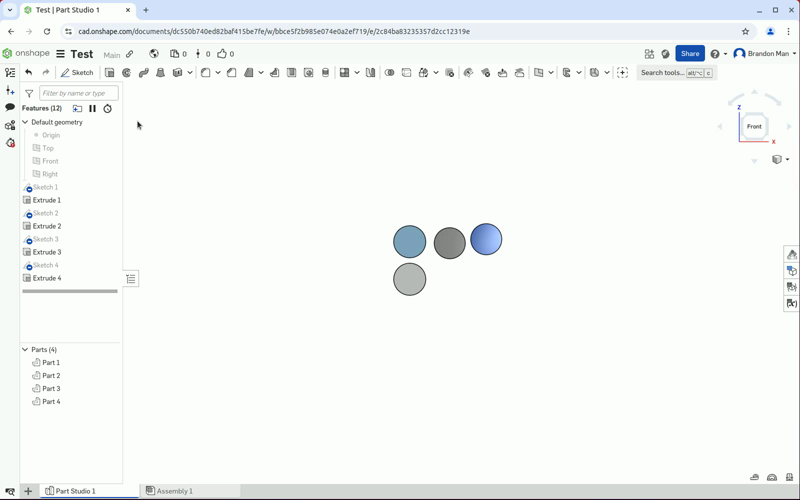
key(shift+h)
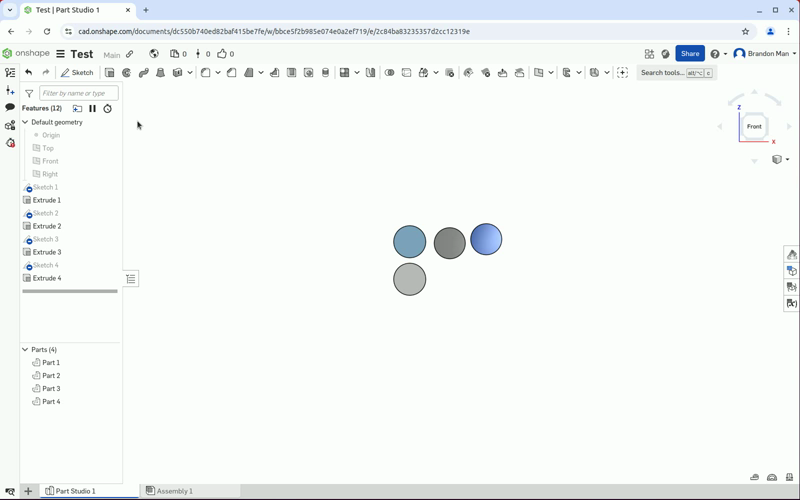
mouse_move(73, 189)
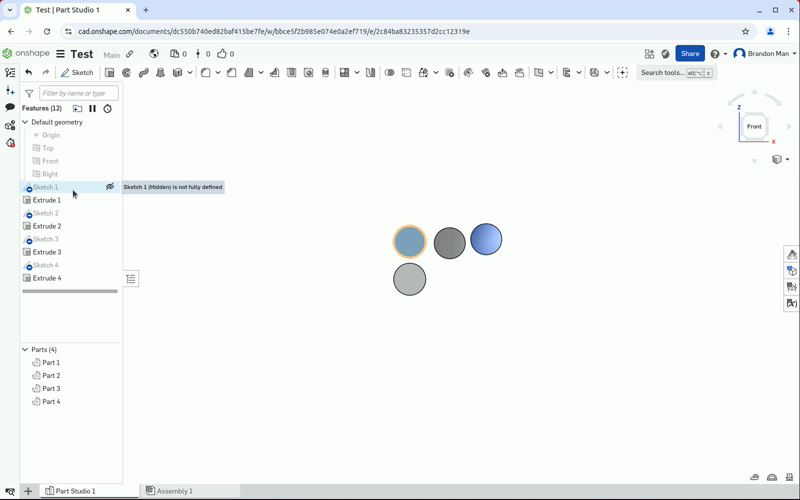
click(73, 189)
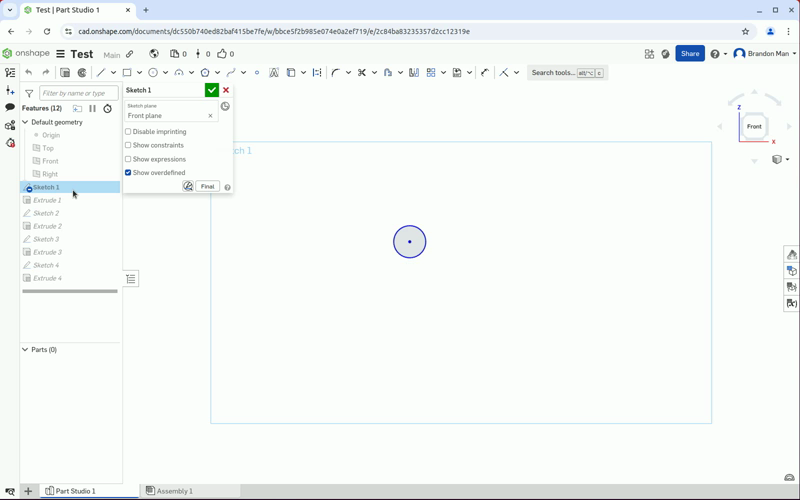
mouse_move(229, 92)
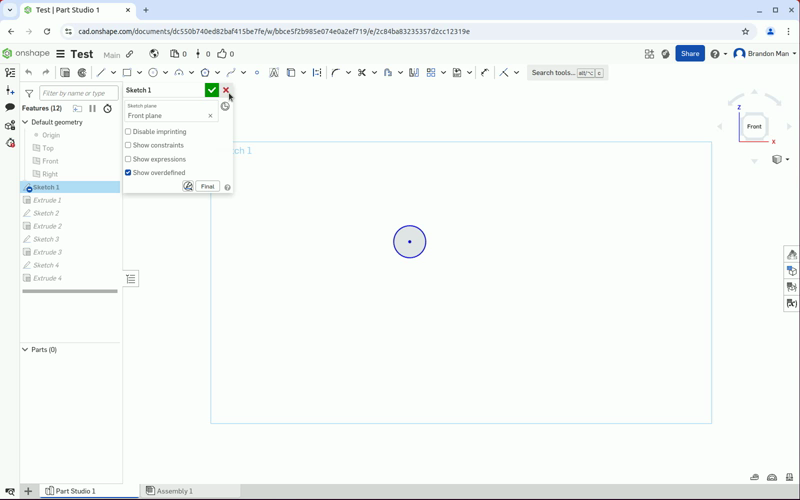
click(229, 92)
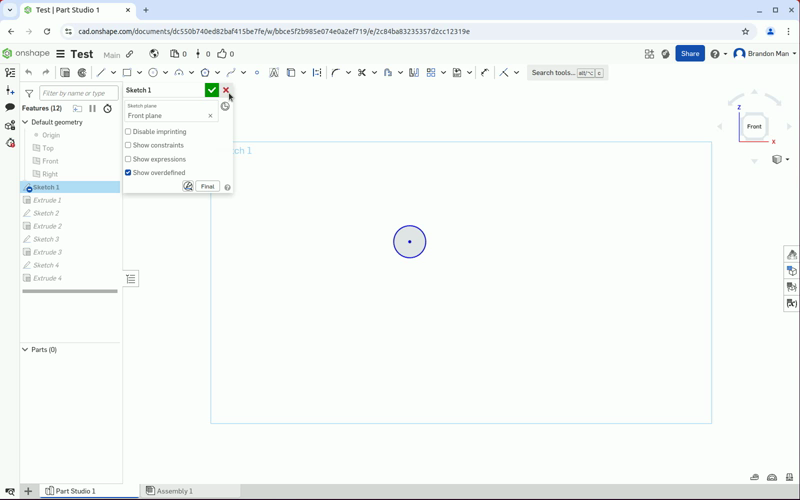
key(shift+s)
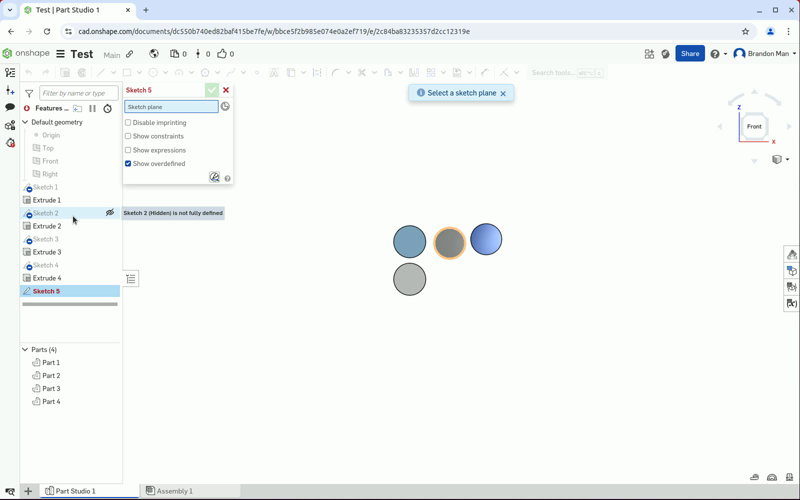
scroll(3)
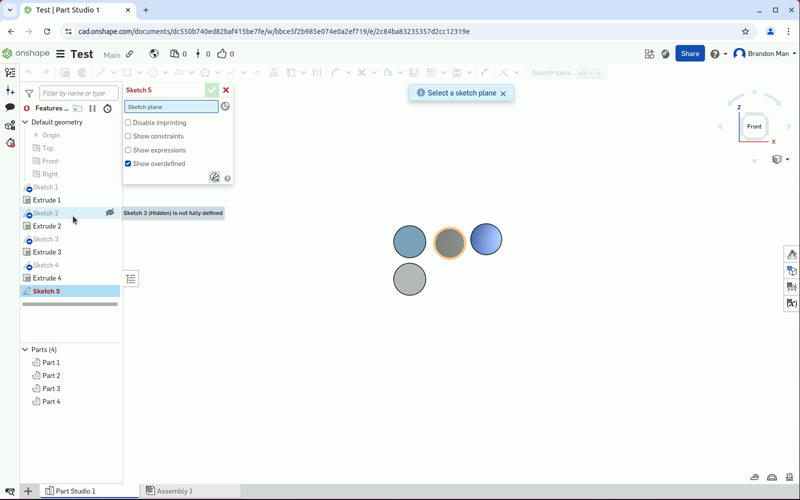
mouse_move(73, 163)
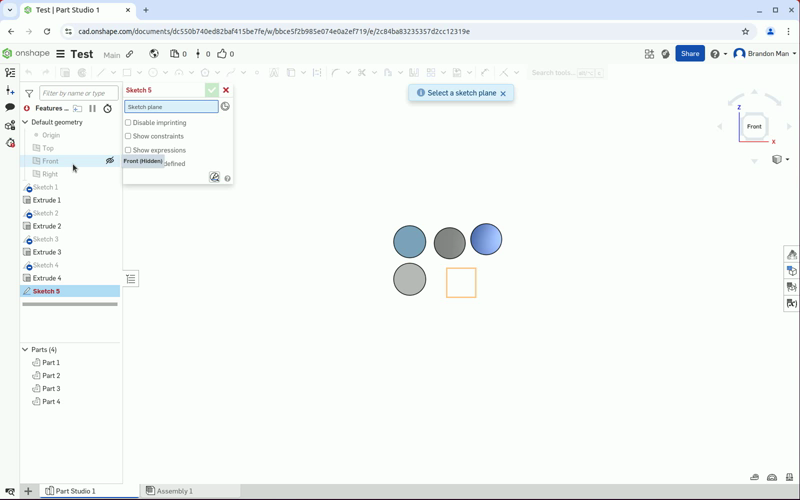
click(73, 163)
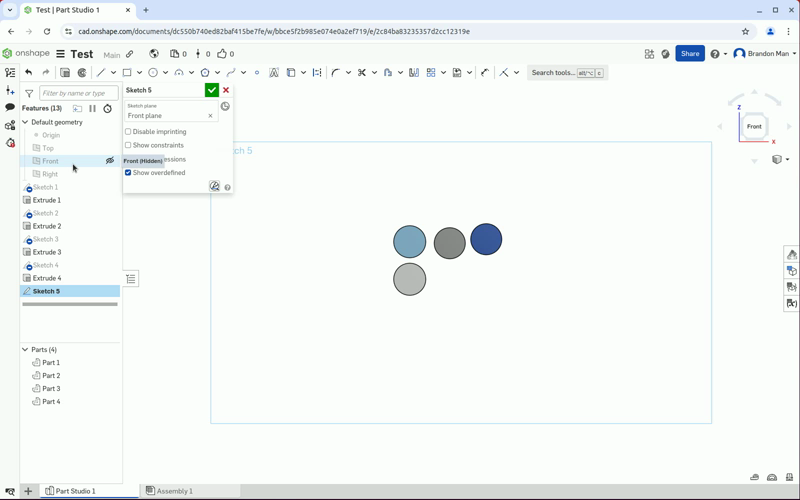
mouse_move(73, 352)
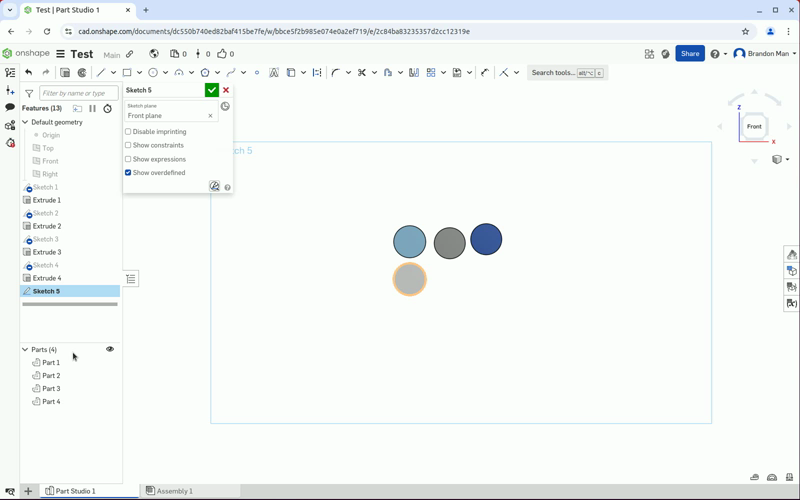
key(y)
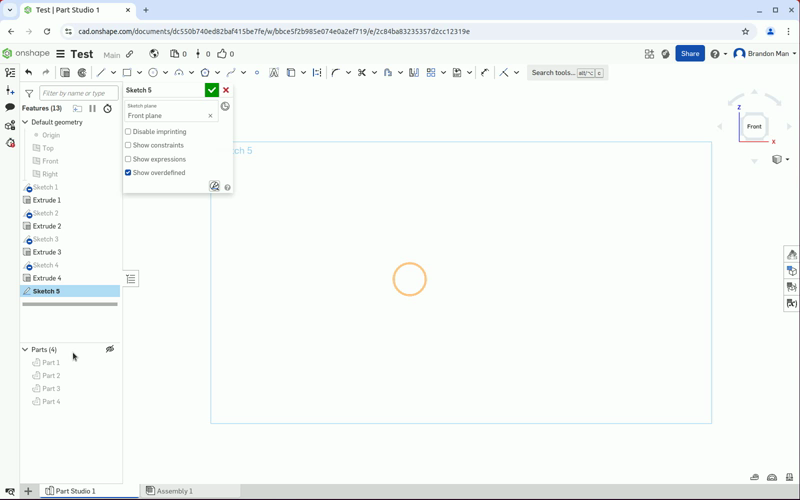
key(c)
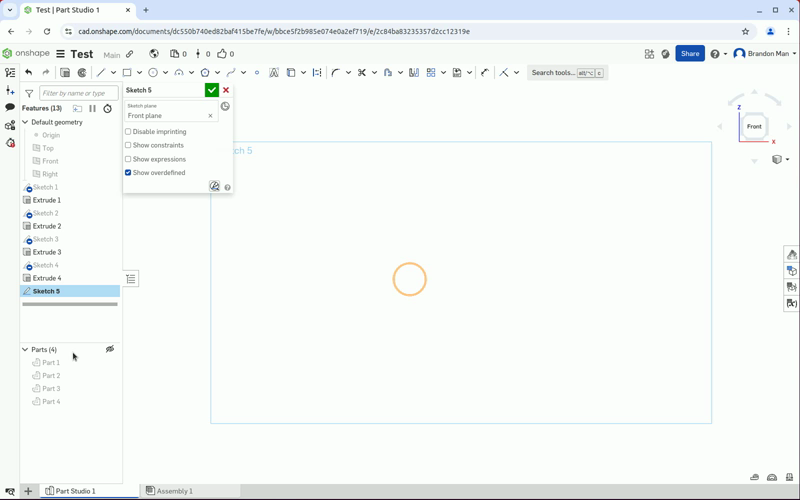
key_down(shift)
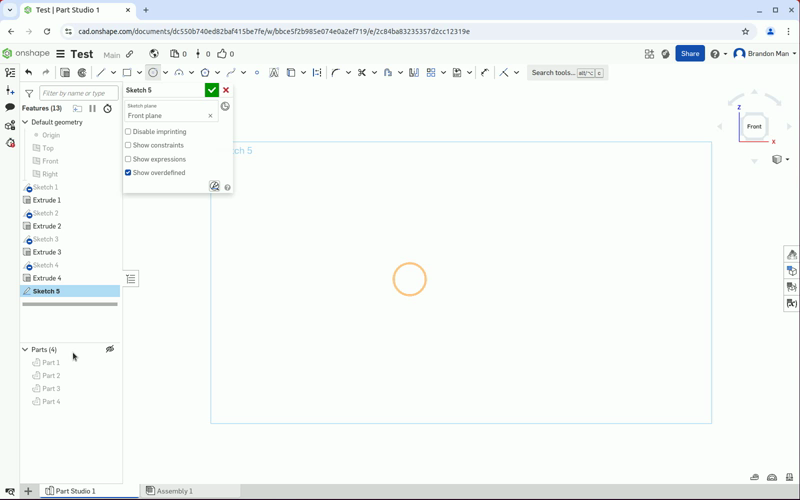
mouse_move(450, 282)
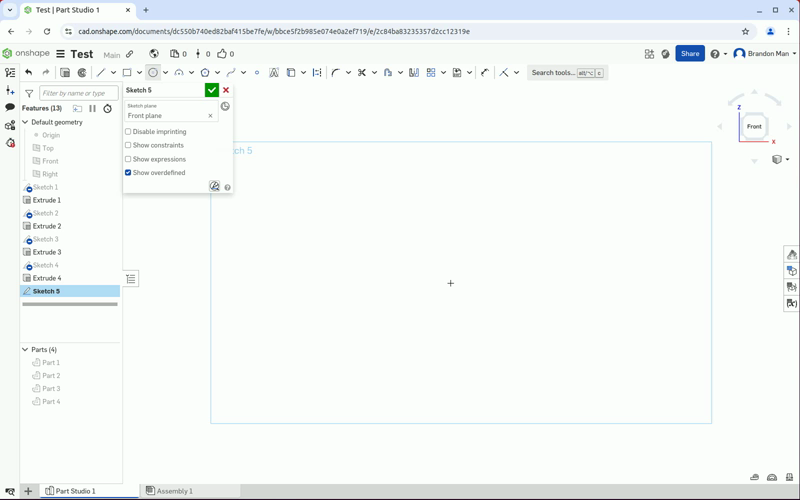
click(450, 282)
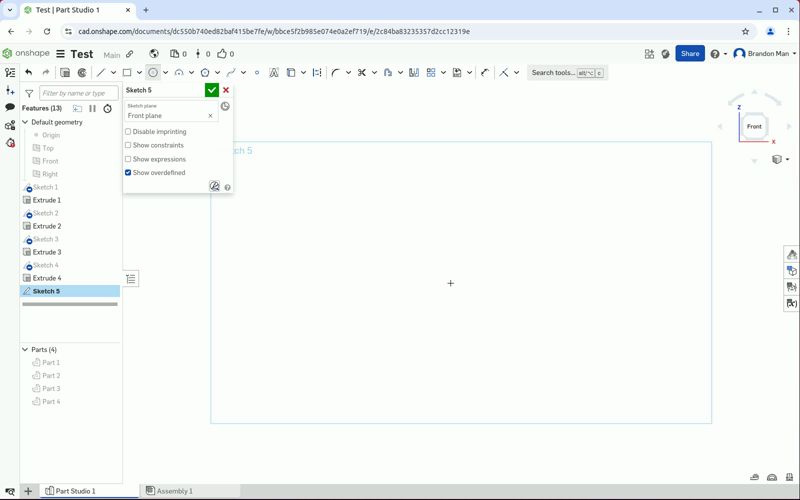
key_up(shift)
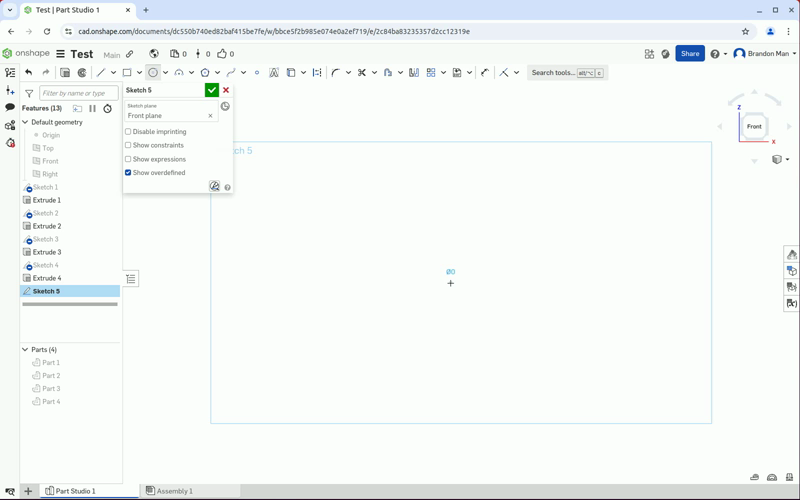
mouse_move(466, 282)
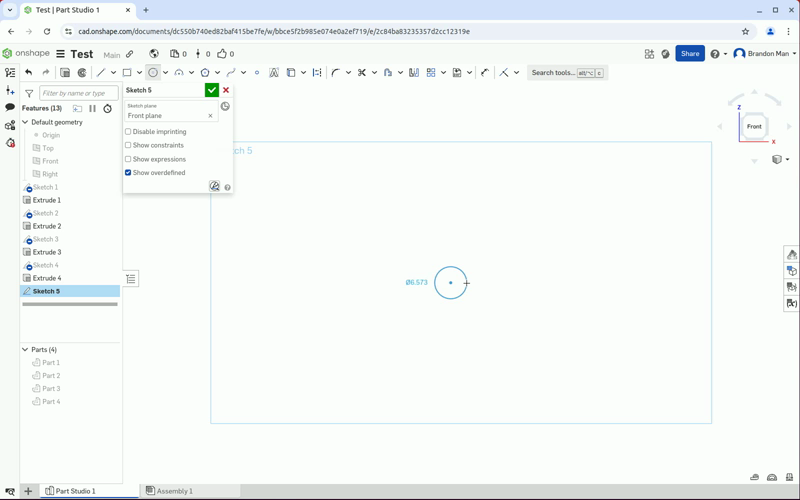
click(466, 282)
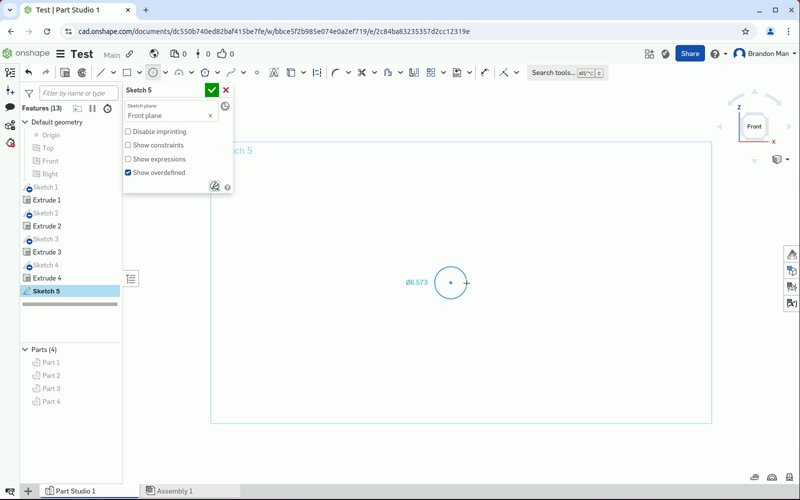
key(esc)
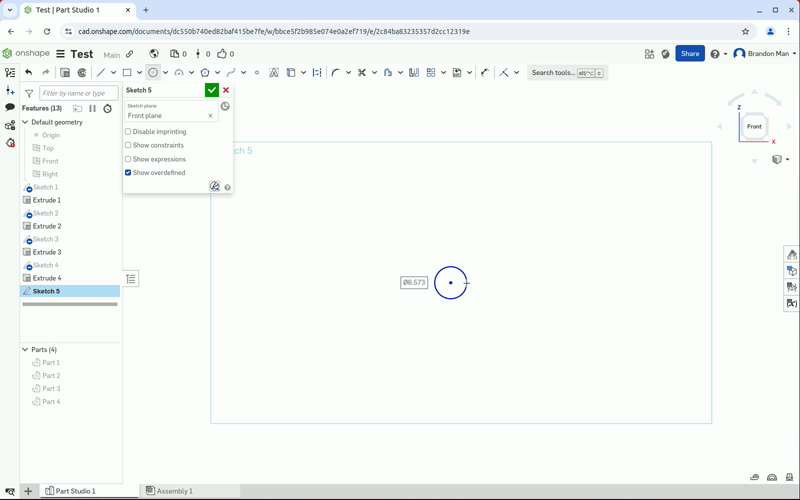
mouse_move(459, 281)
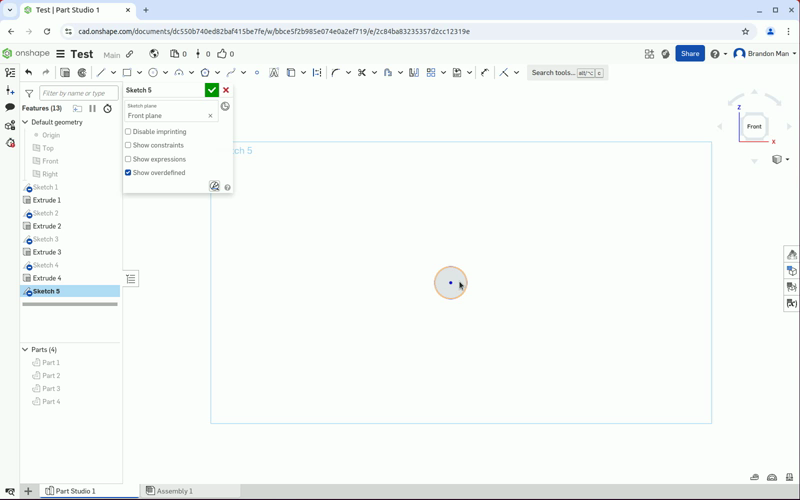
scroll(6)
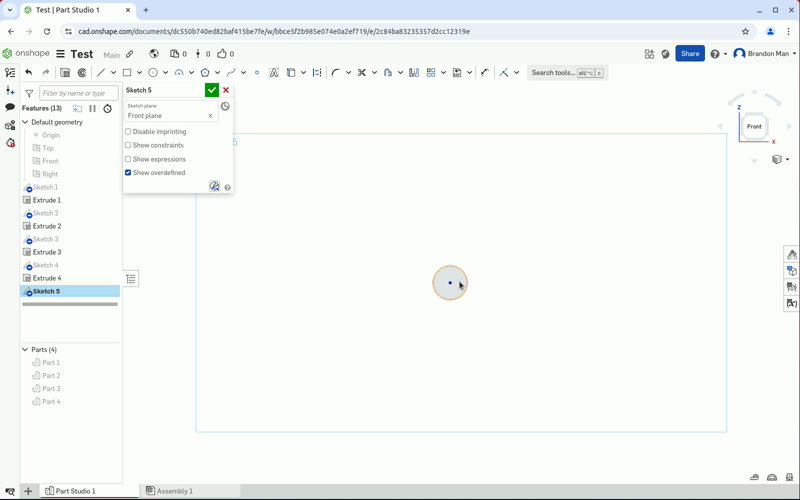
scroll(6)
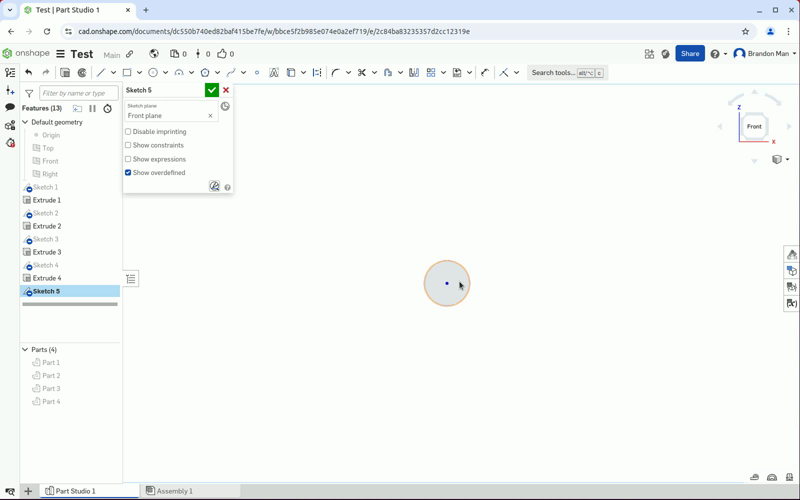
scroll(6)
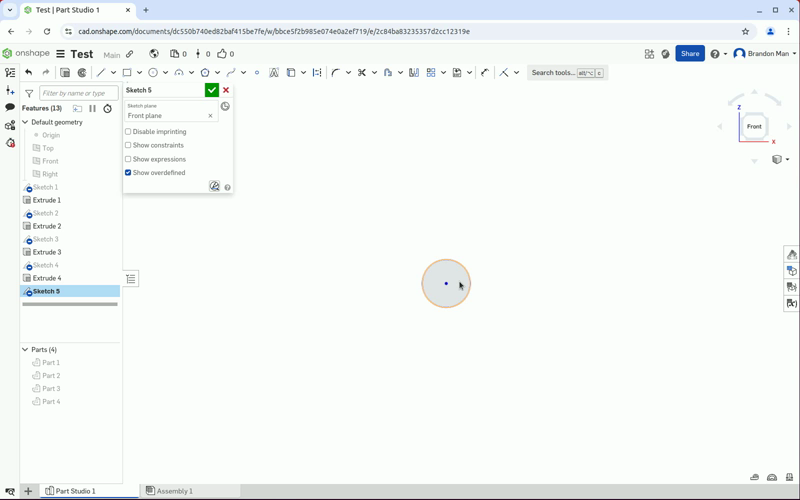
scroll(6)
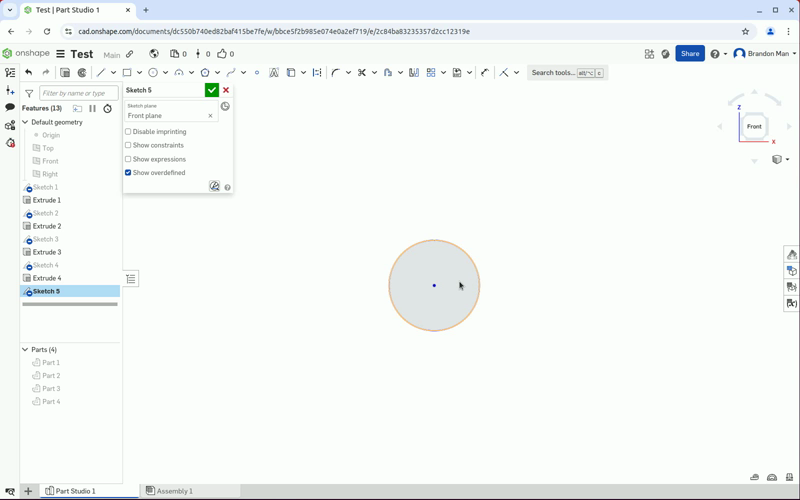
scroll(6)
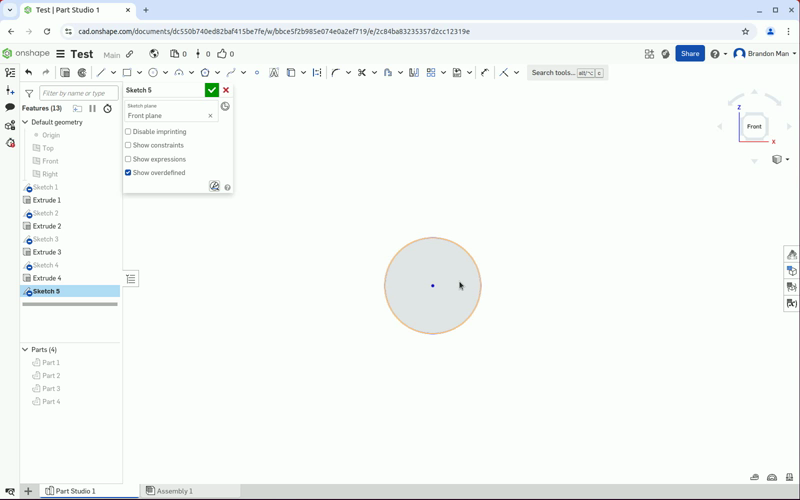
scroll(6)
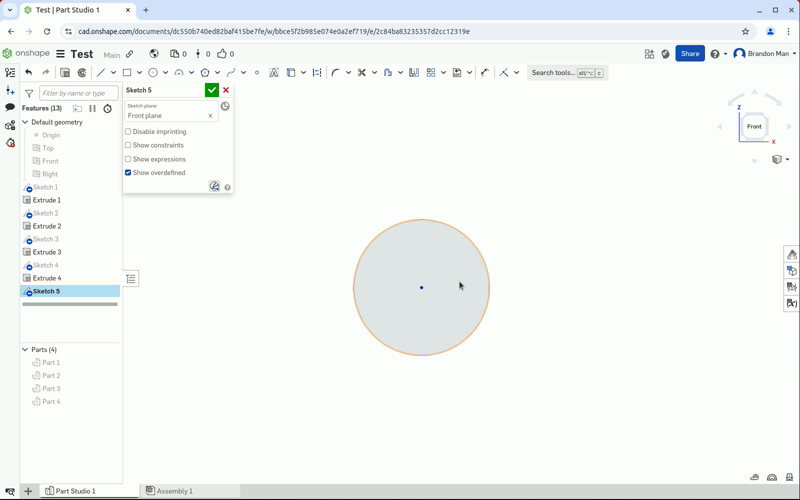
scroll(6)
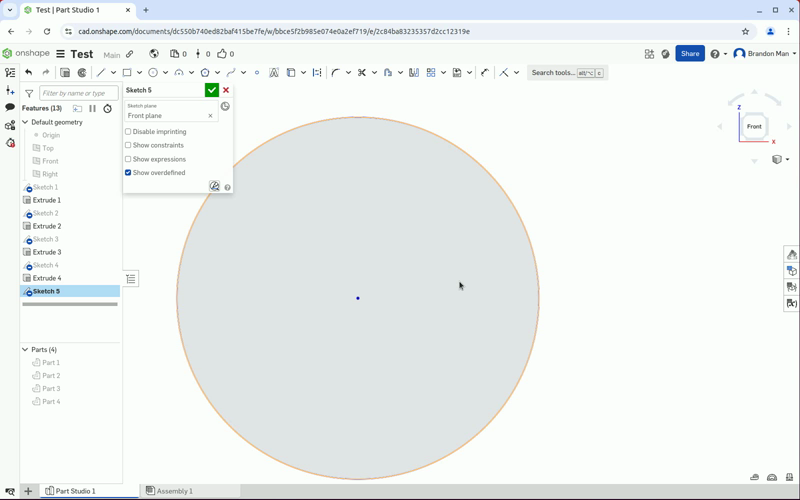
click(459, 281)
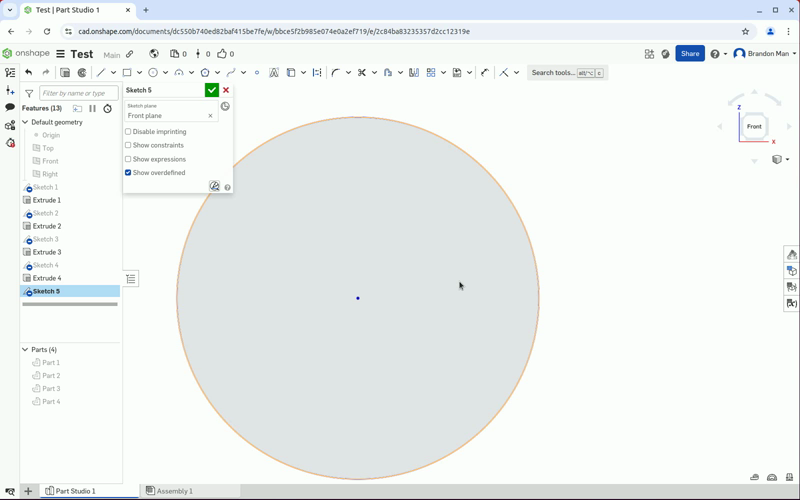
scroll(-6)
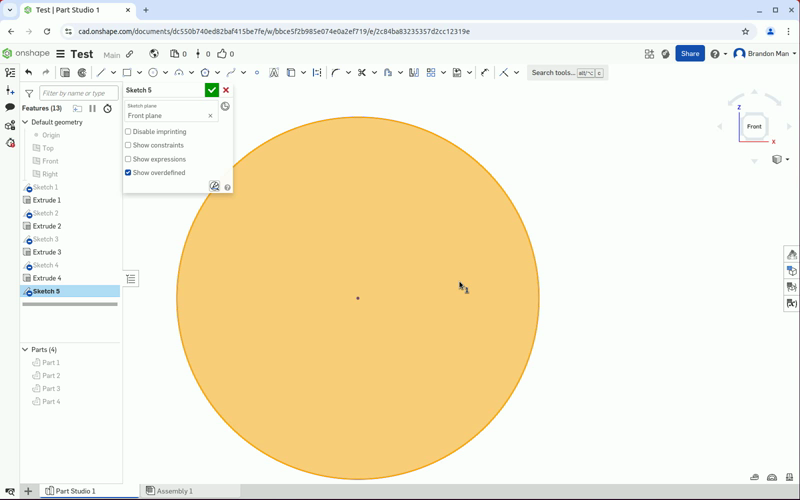
scroll(-6)
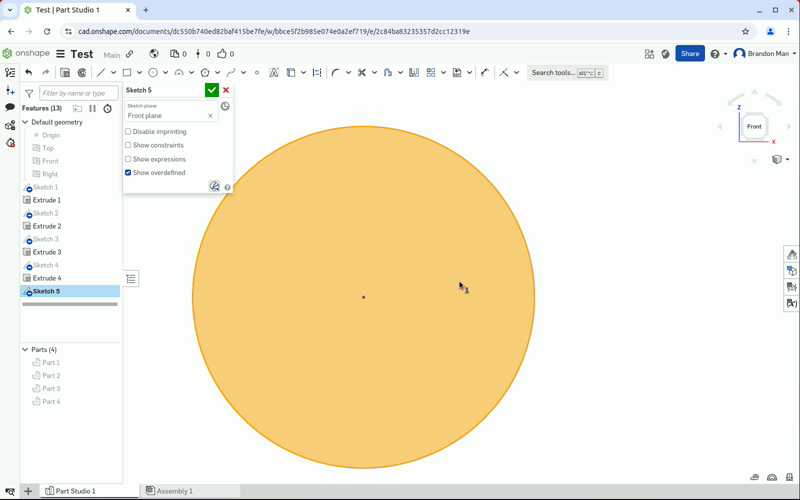
scroll(-6)
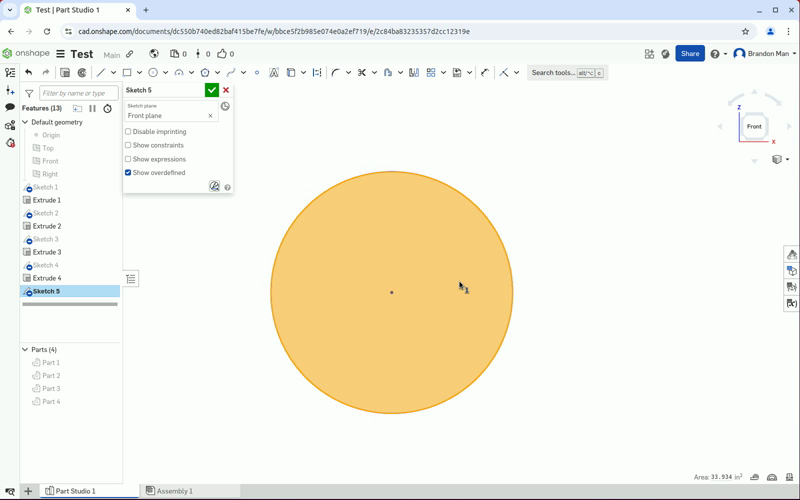
scroll(-6)
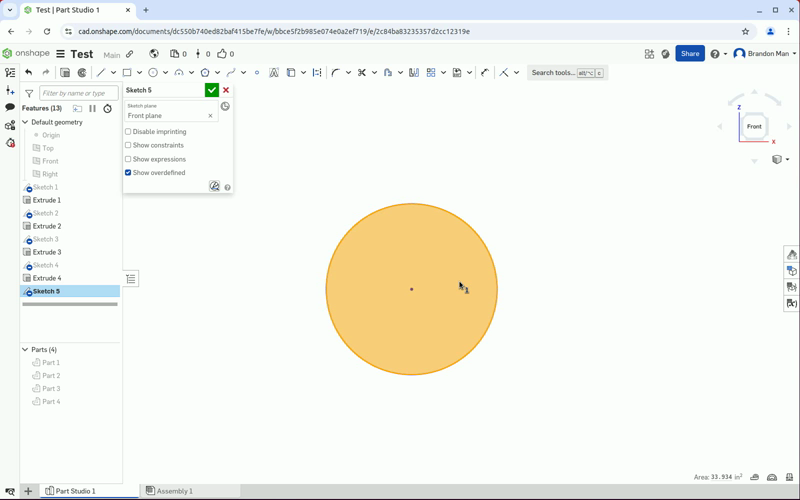
scroll(-6)
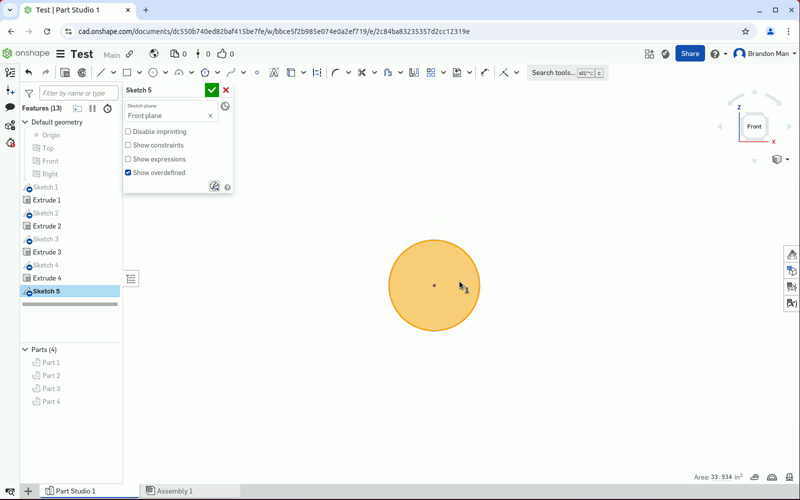
scroll(-6)
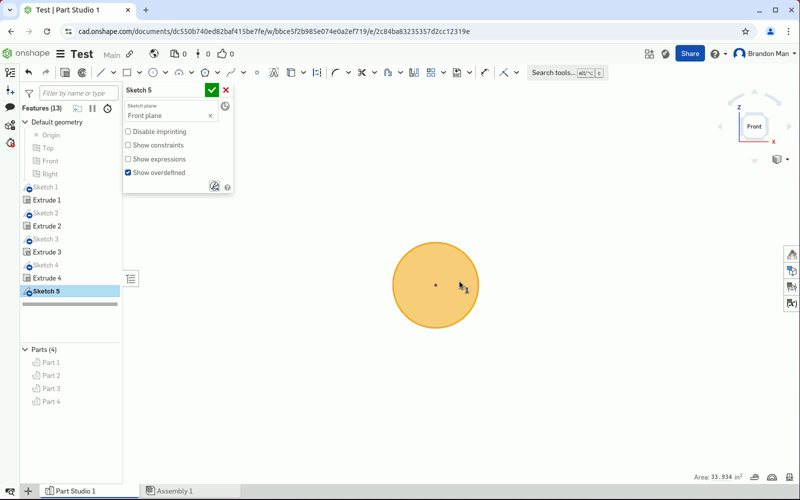
scroll(-6)
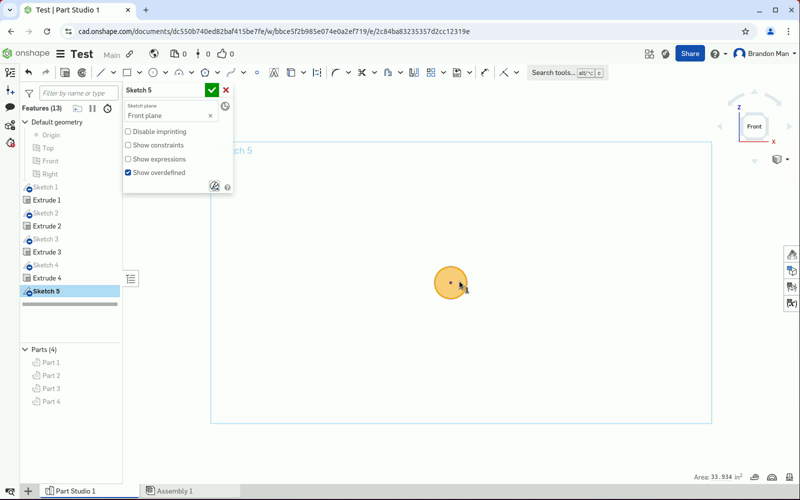
mouse_move(73, 352)
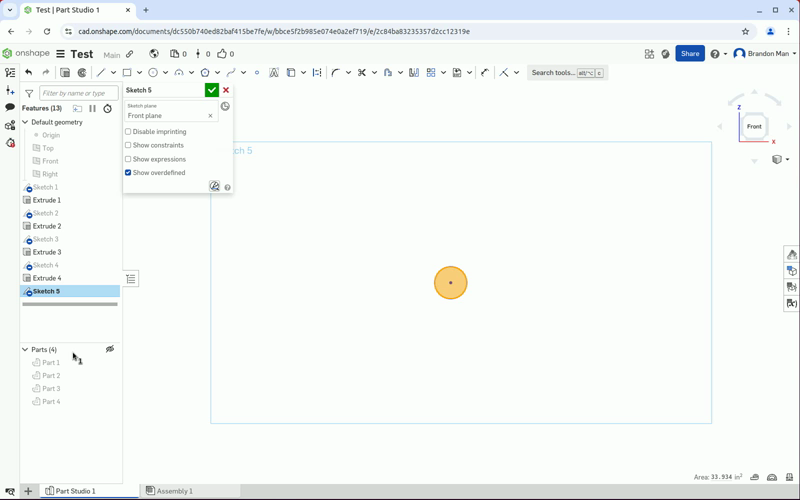
key(shift+y)
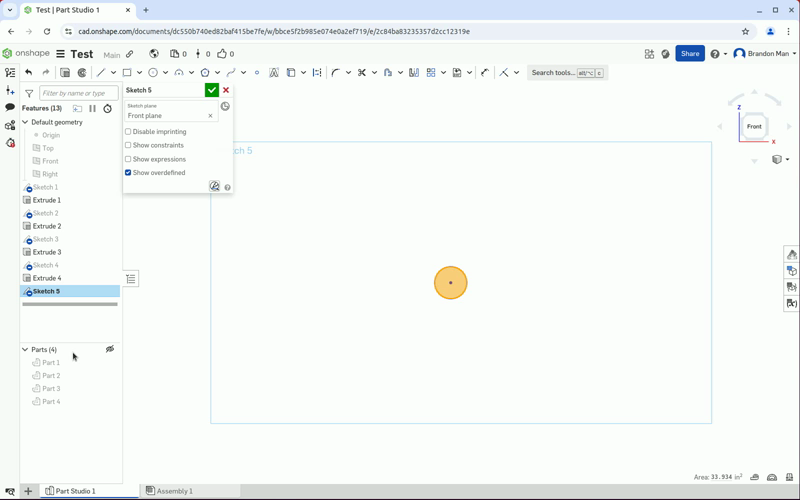
key(shift+e)
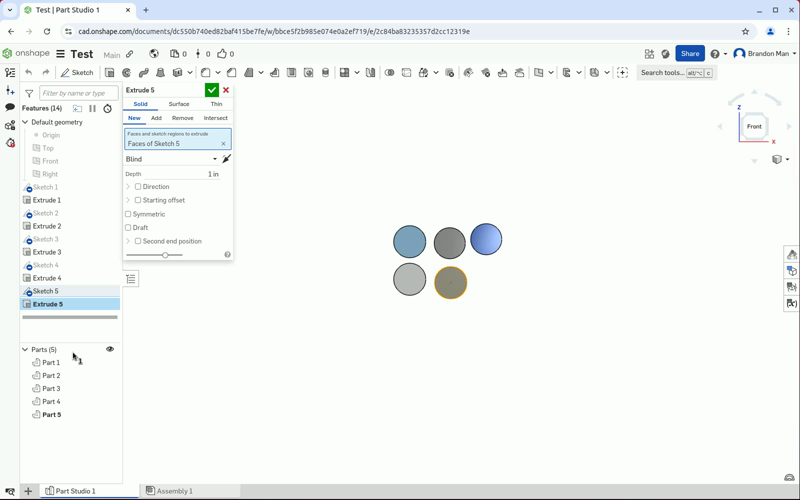
mouse_move(143, 106)
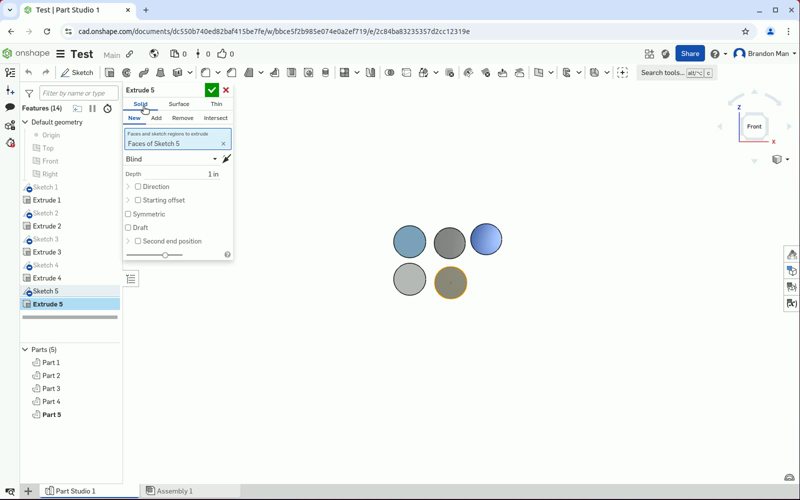
click(143, 106)
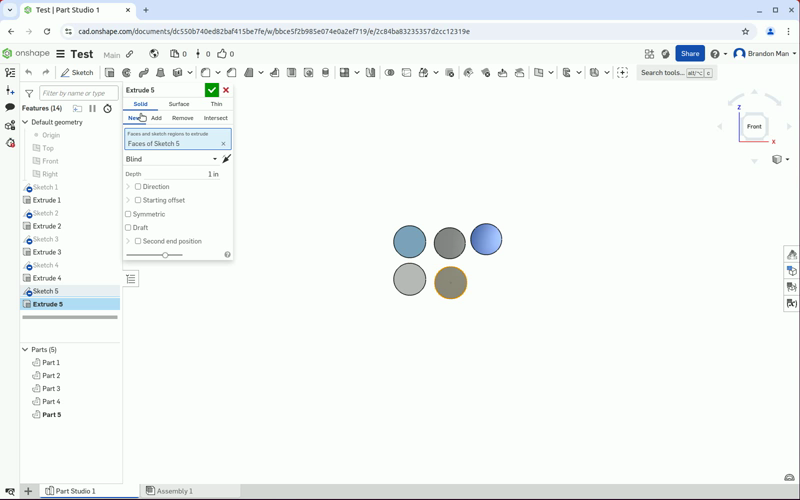
mouse_move(137, 120)
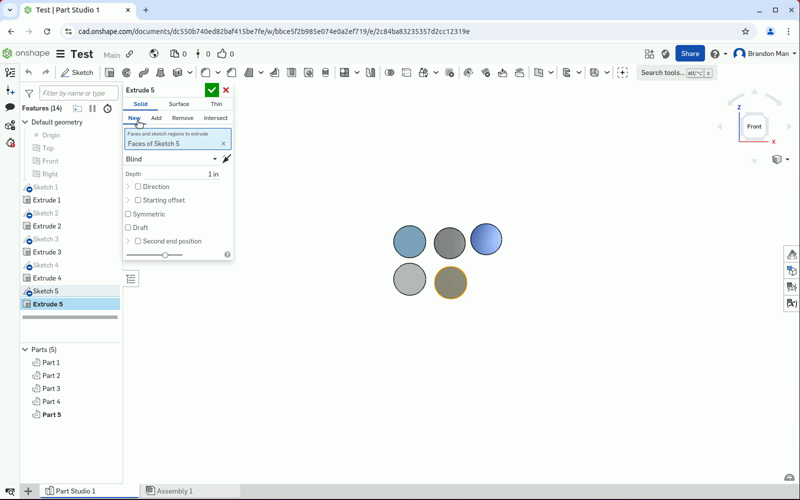
click(137, 120)
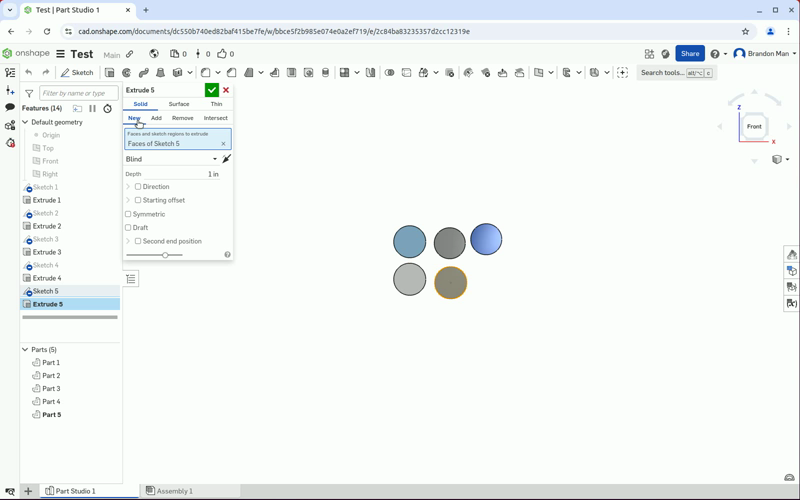
key(tab, 4)
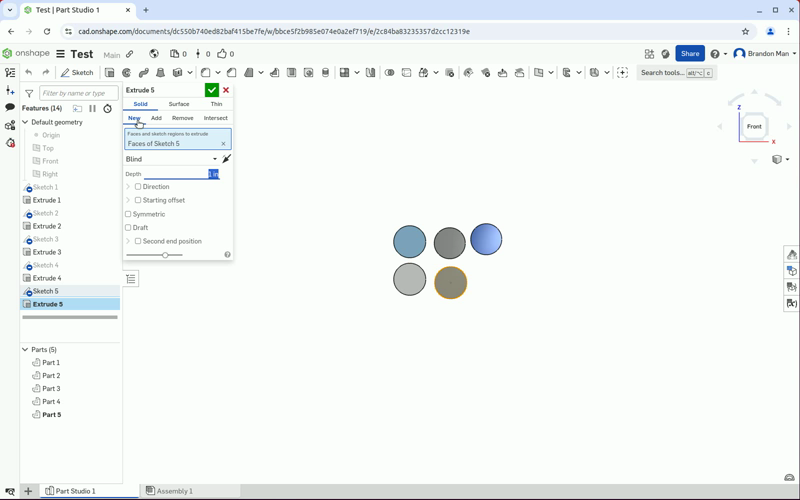
text(8.184)
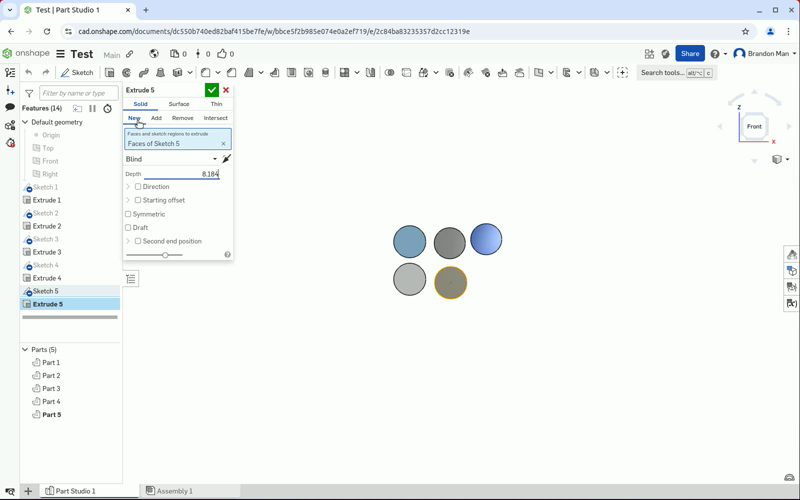
key(enter)
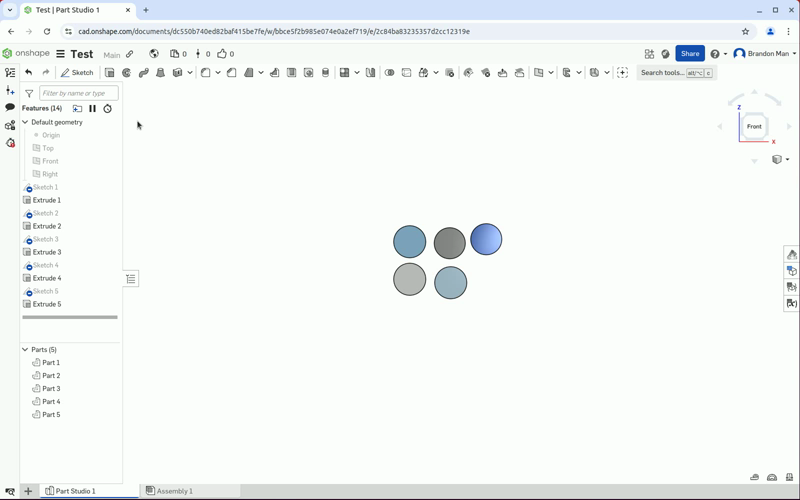
key(shift+h)
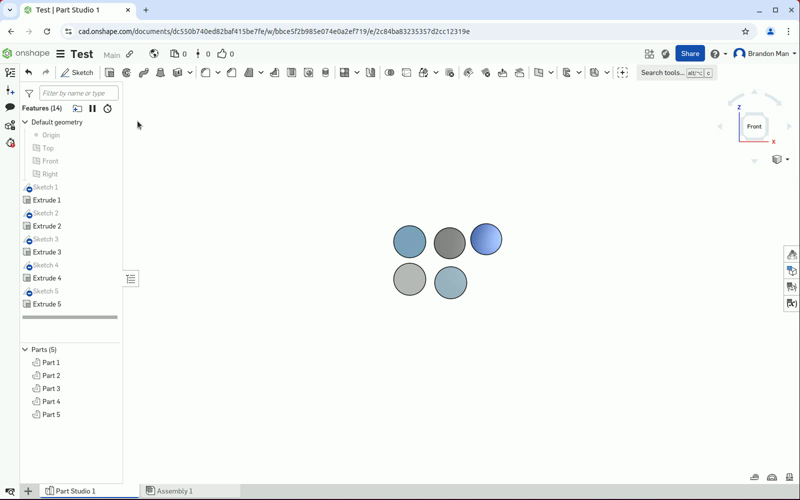
key(shift+h)
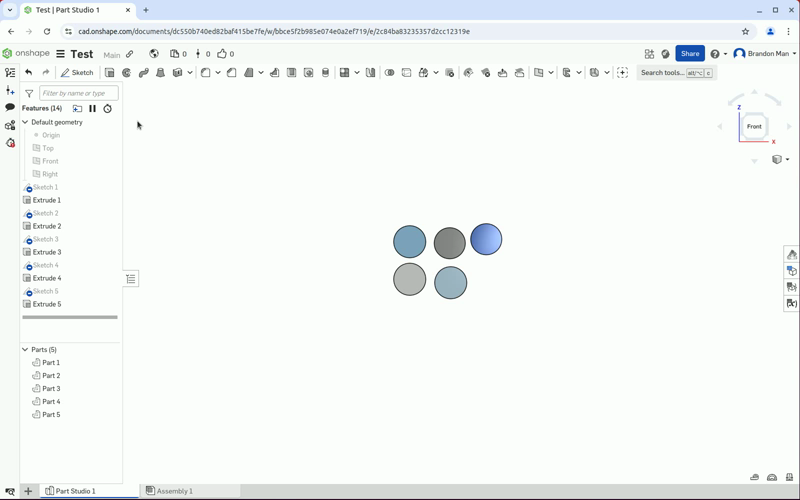
mouse_move(73, 189)
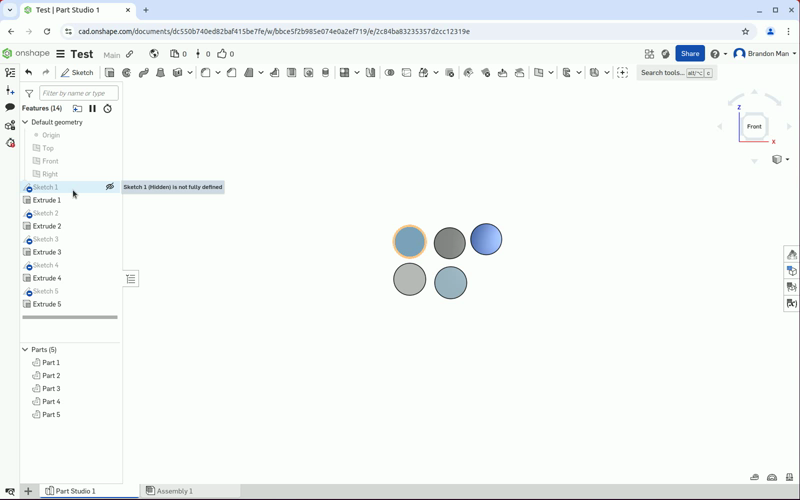
click(73, 189)
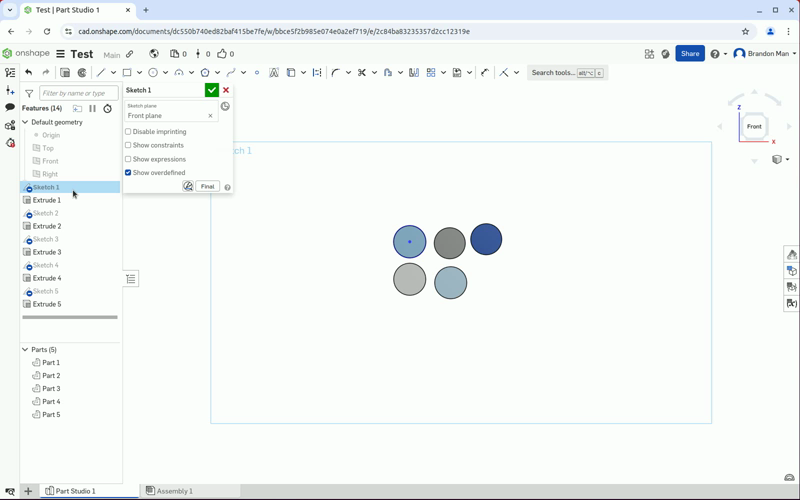
mouse_move(229, 92)
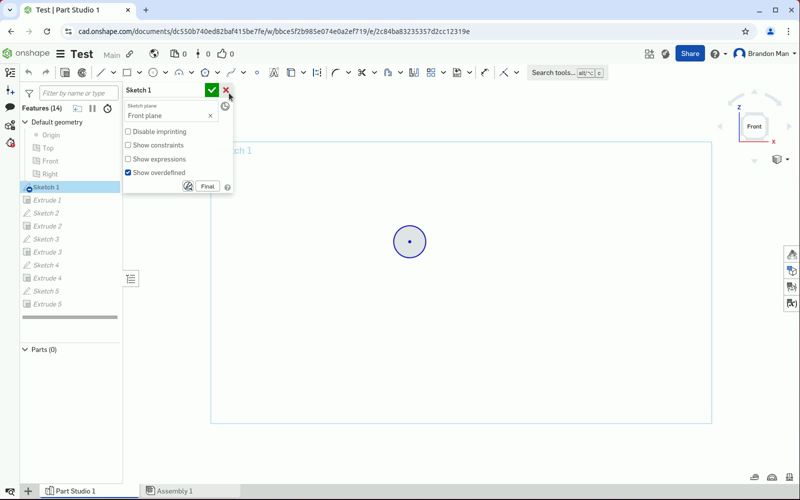
click(229, 92)
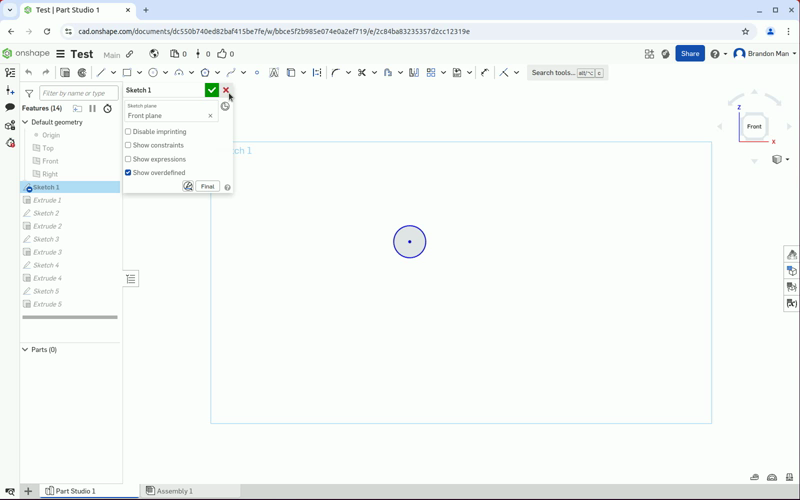
key(shift+s)
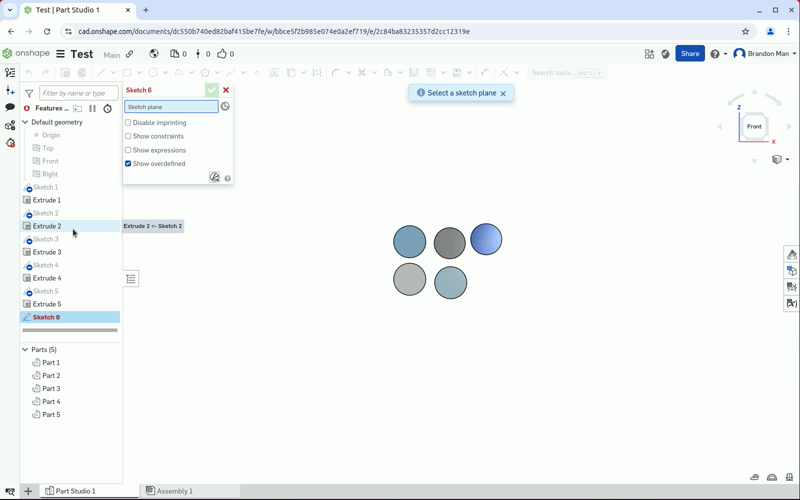
scroll(3)
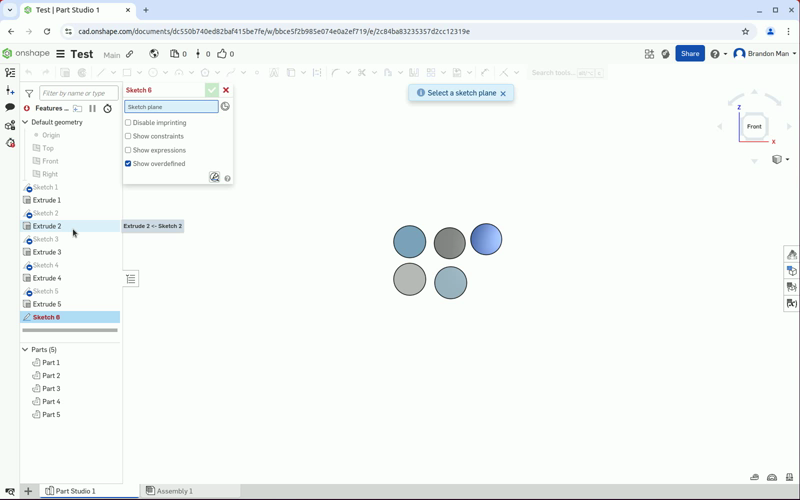
mouse_move(73, 163)
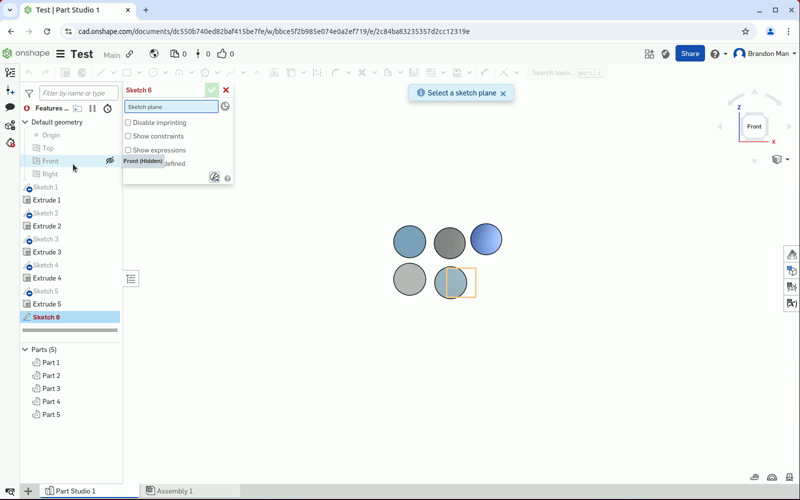
click(73, 163)
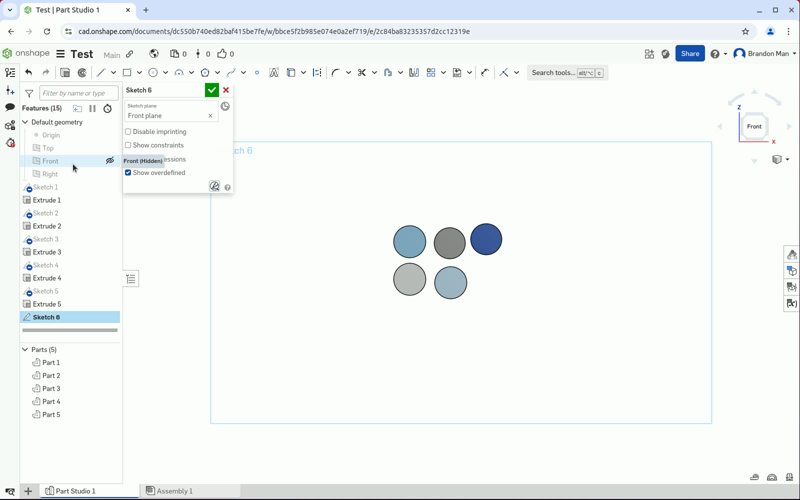
mouse_move(73, 352)
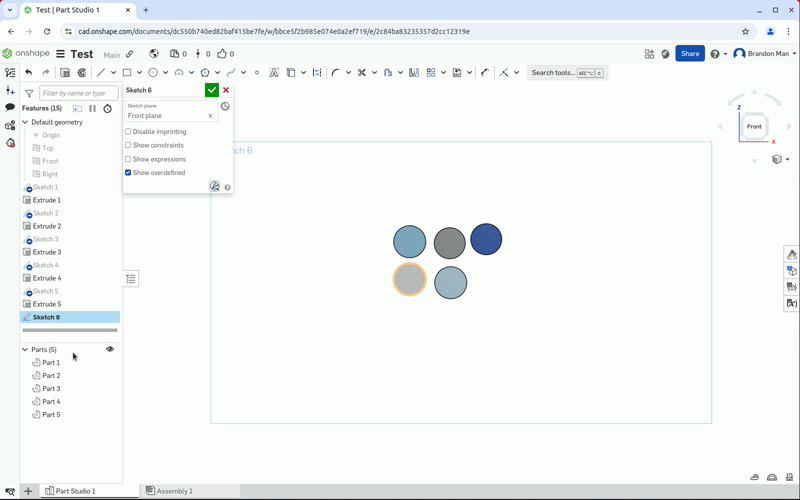
key(y)
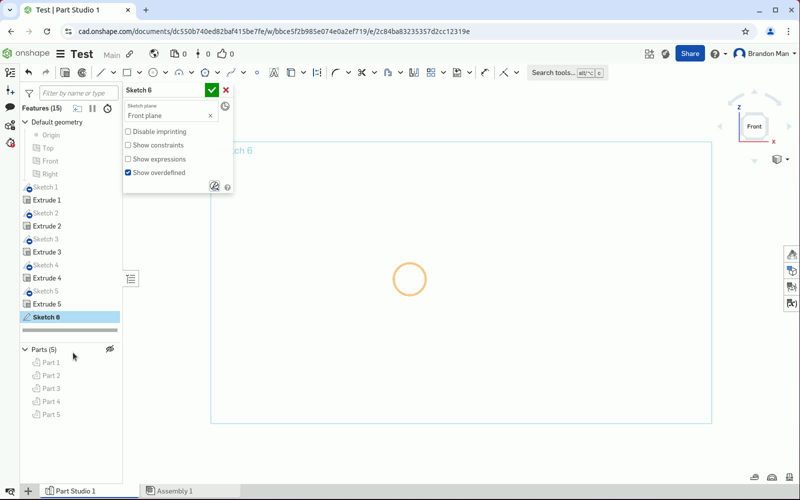
key(c)
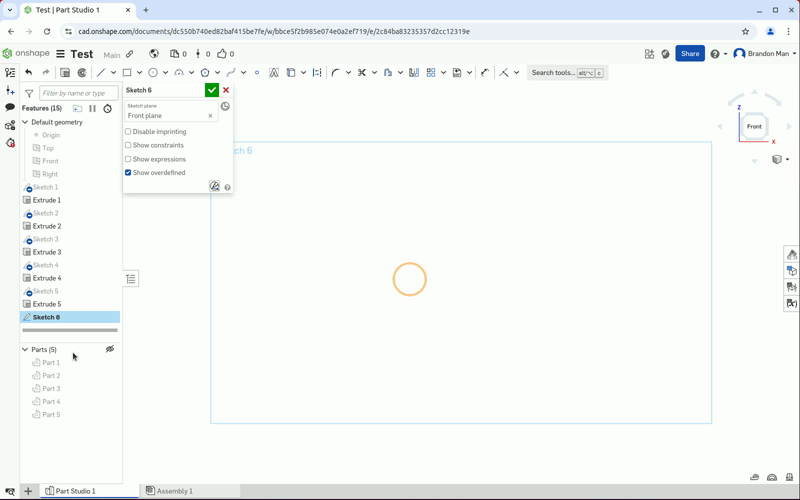
key_down(shift)
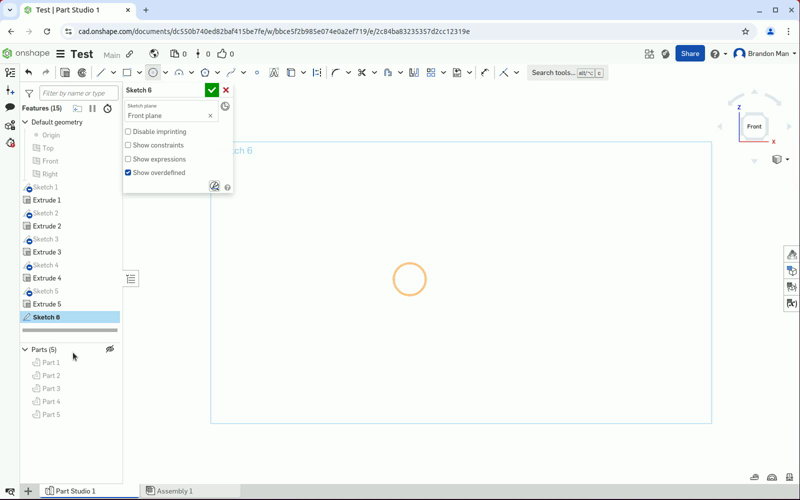
mouse_move(489, 282)
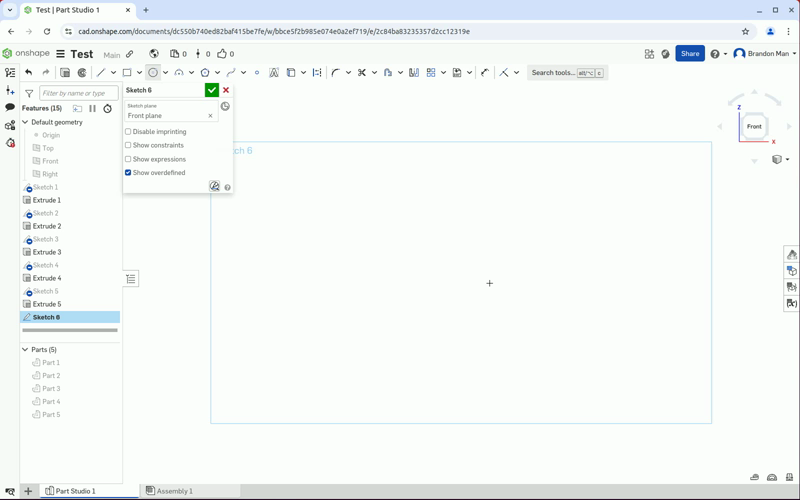
click(489, 282)
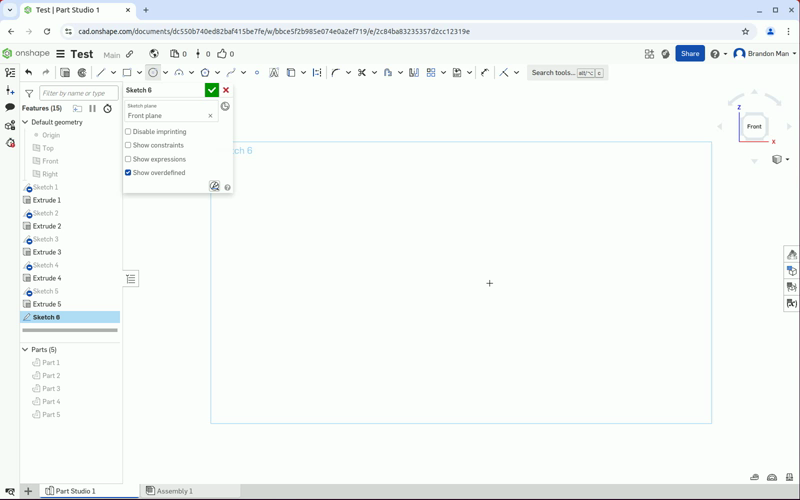
key_up(shift)
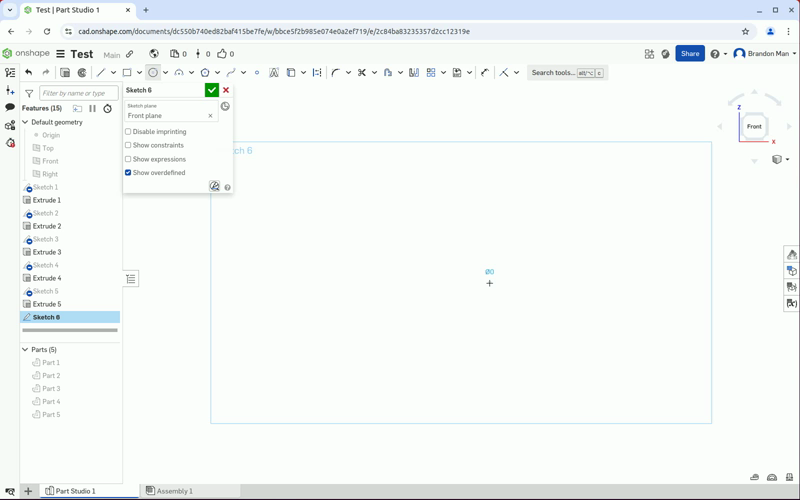
mouse_move(505, 282)
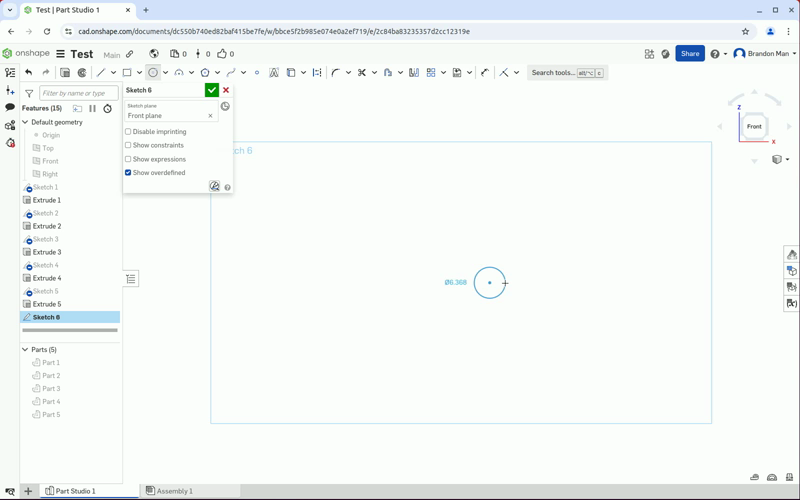
click(505, 282)
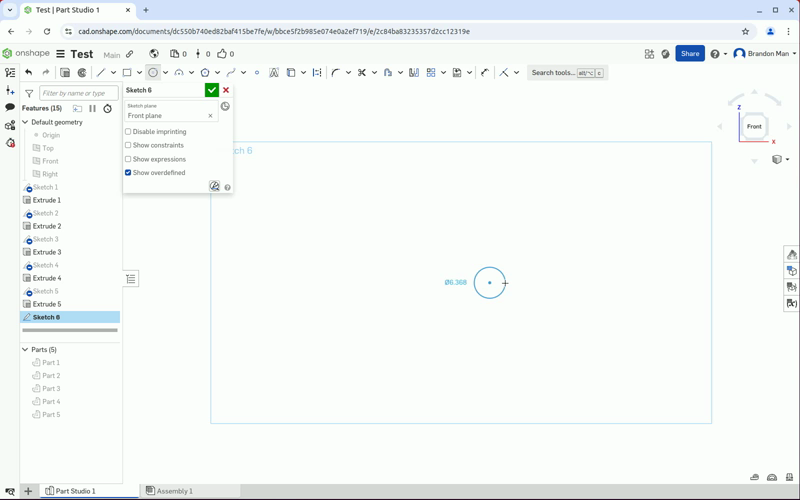
key(esc)
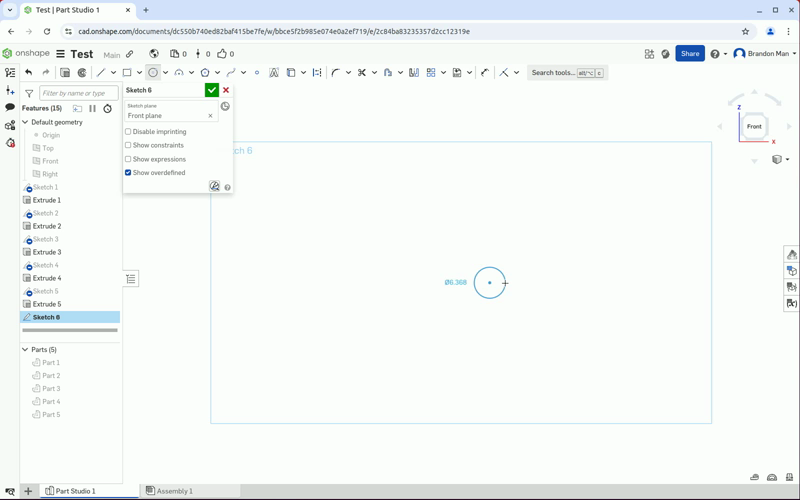
mouse_move(487, 292)
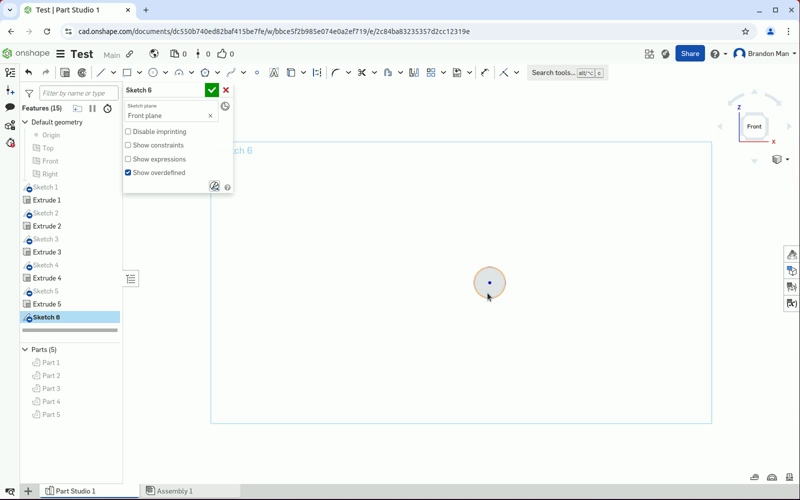
scroll(6)
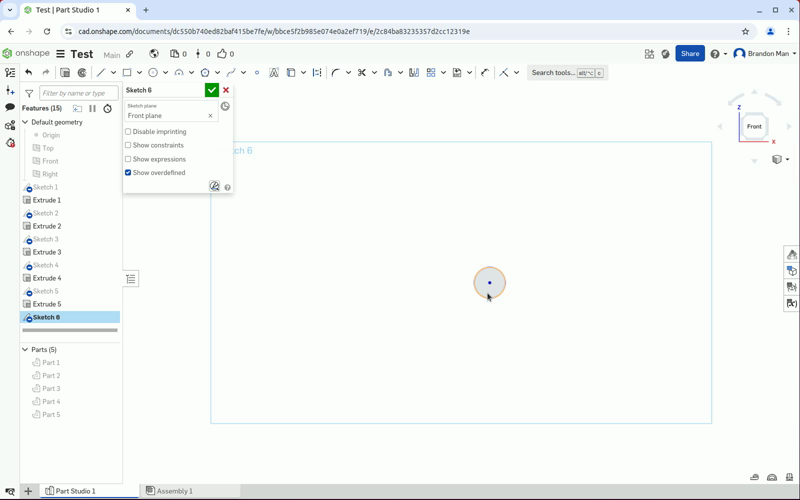
scroll(6)
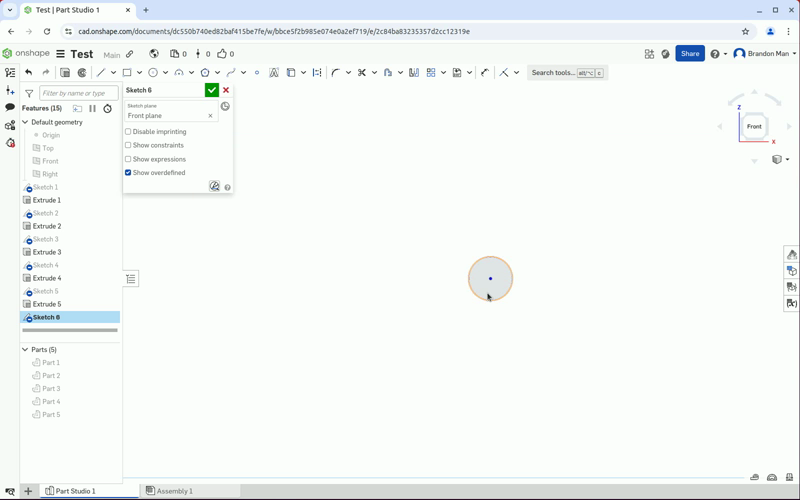
scroll(6)
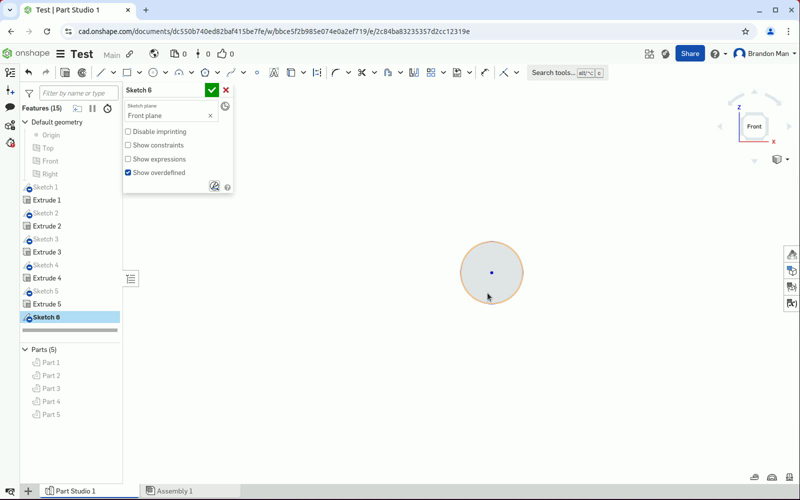
scroll(6)
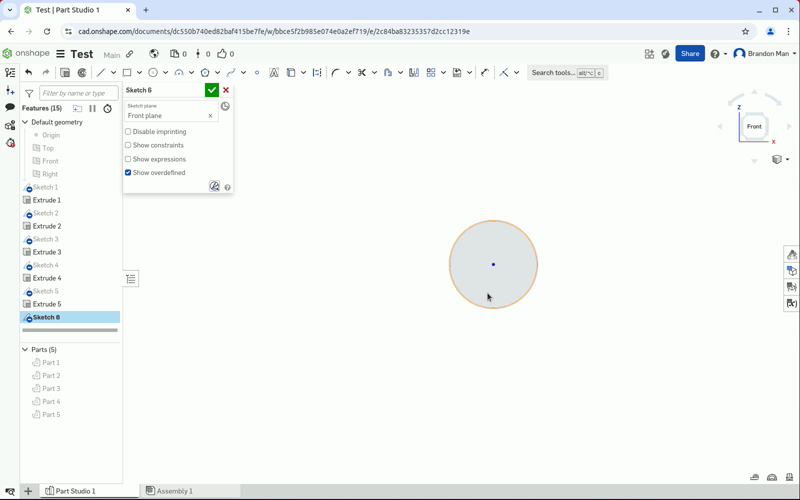
scroll(6)
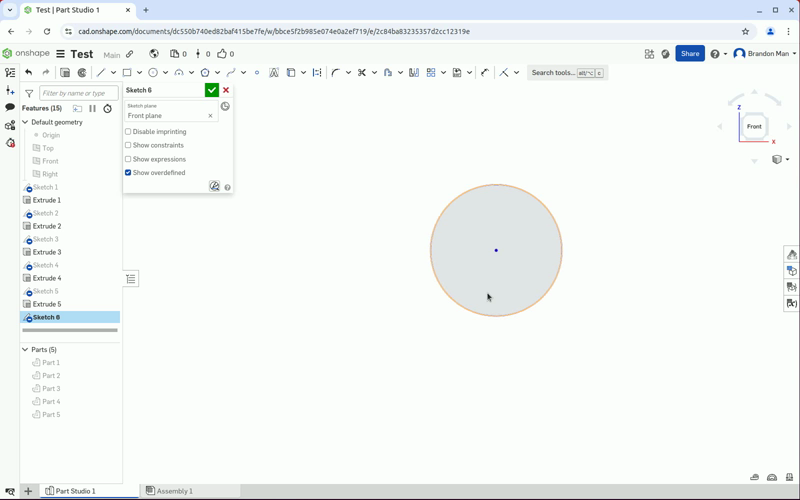
scroll(6)
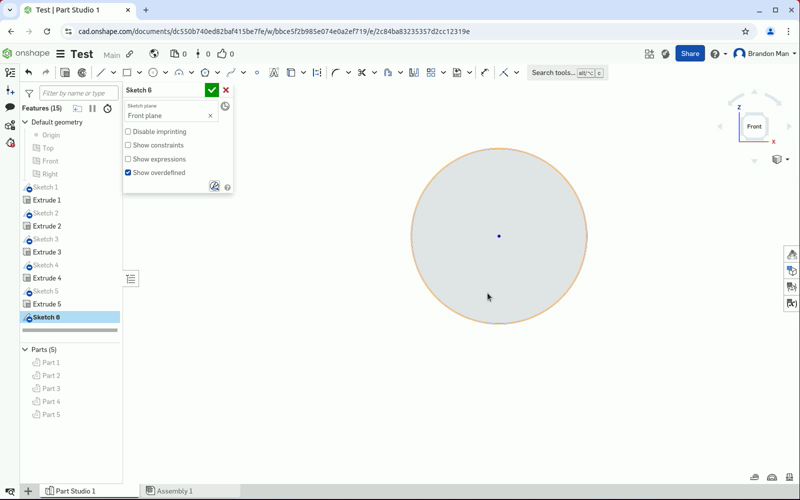
scroll(6)
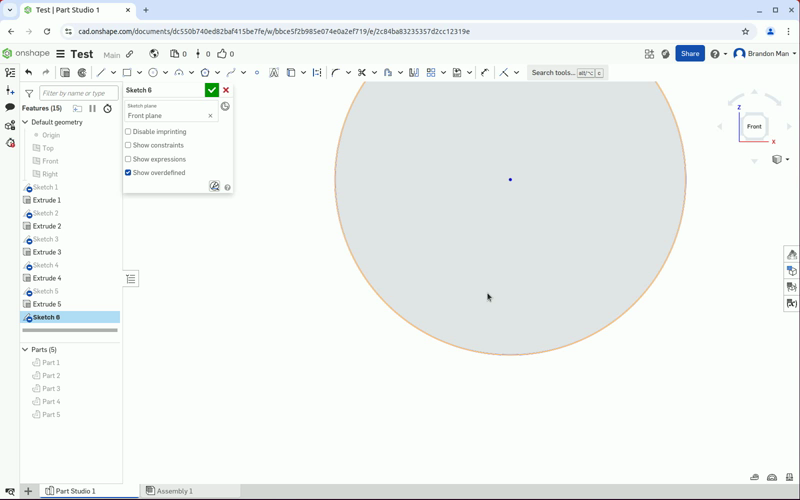
click(487, 292)
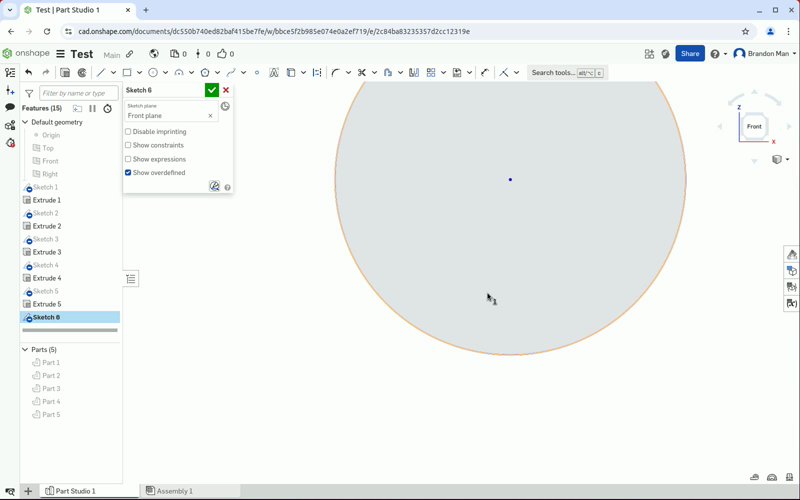
scroll(-6)
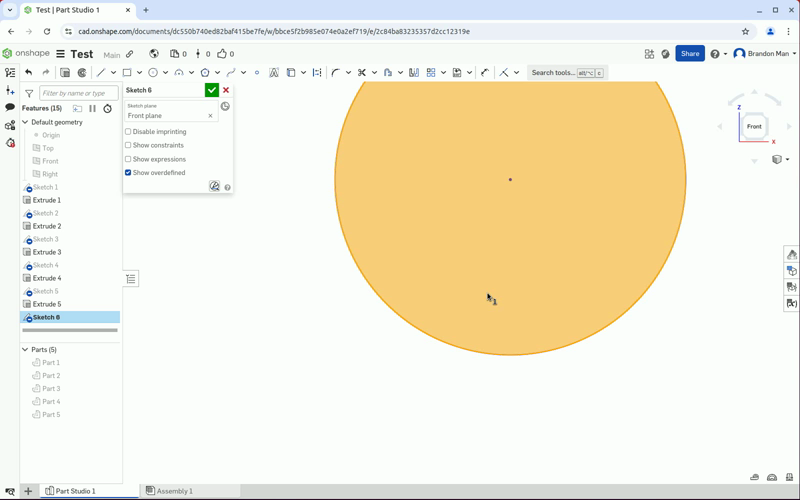
scroll(-6)
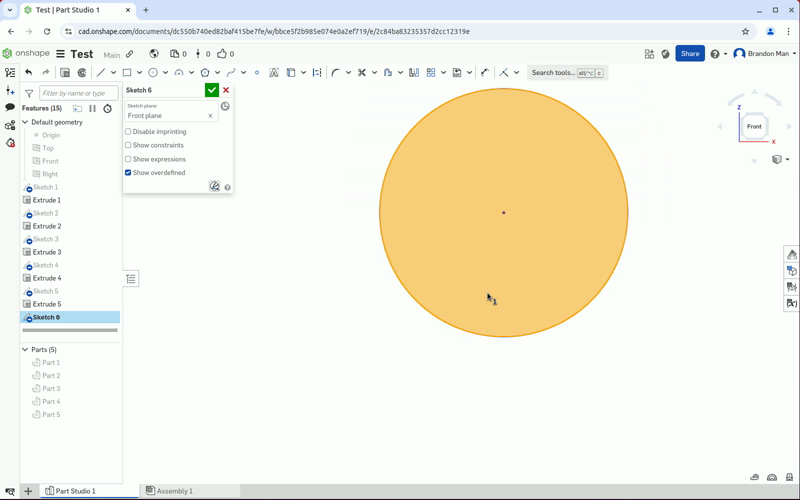
scroll(-6)
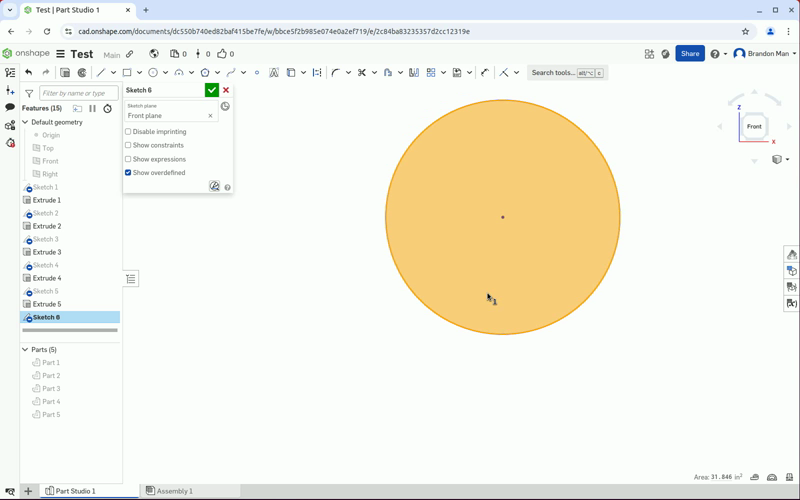
scroll(-6)
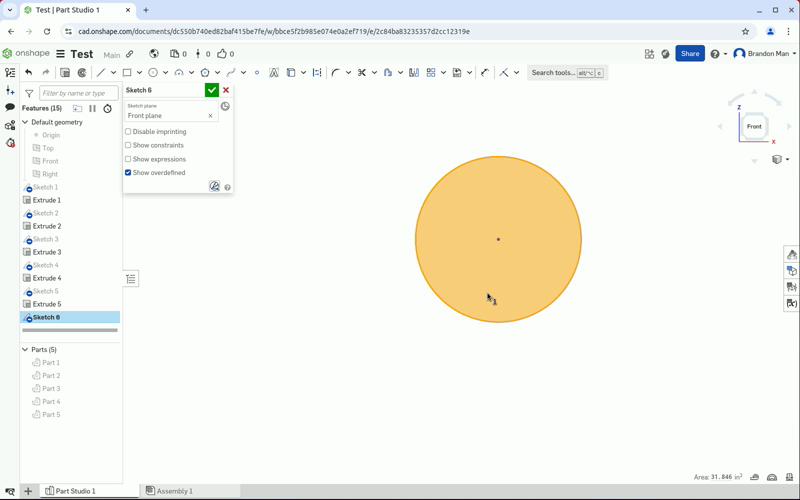
scroll(-6)
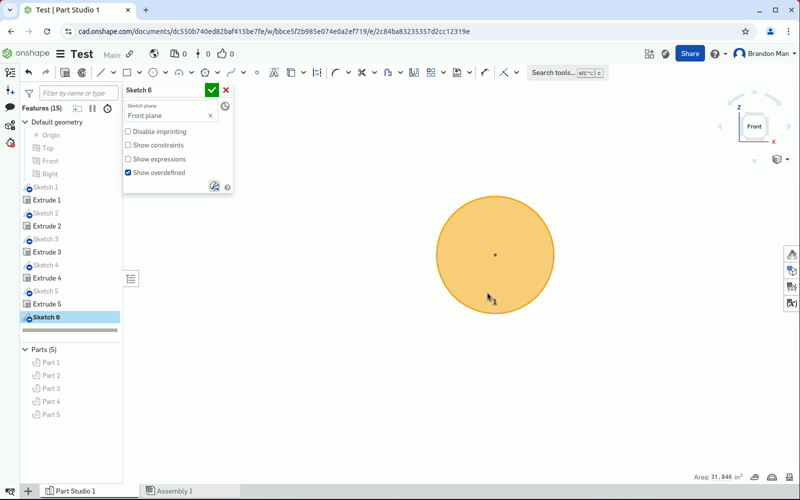
scroll(-6)
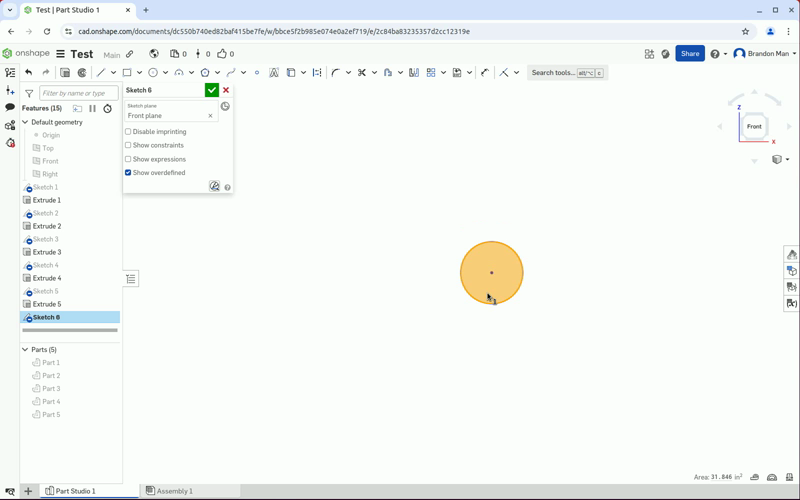
scroll(-6)
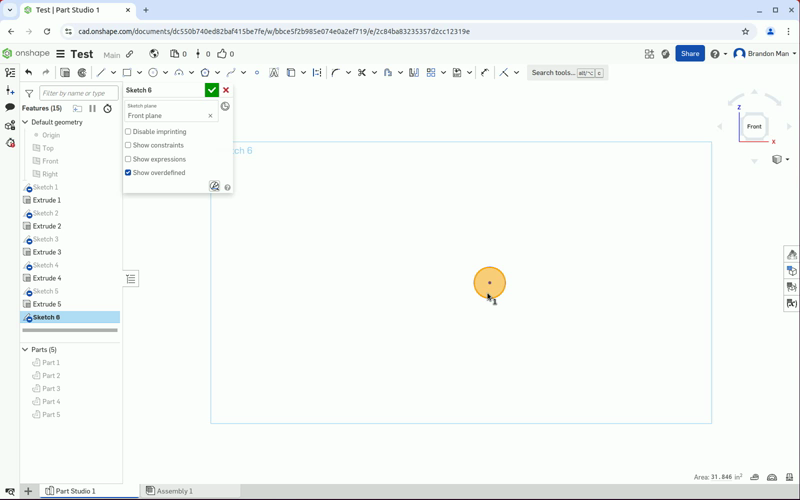
mouse_move(73, 352)
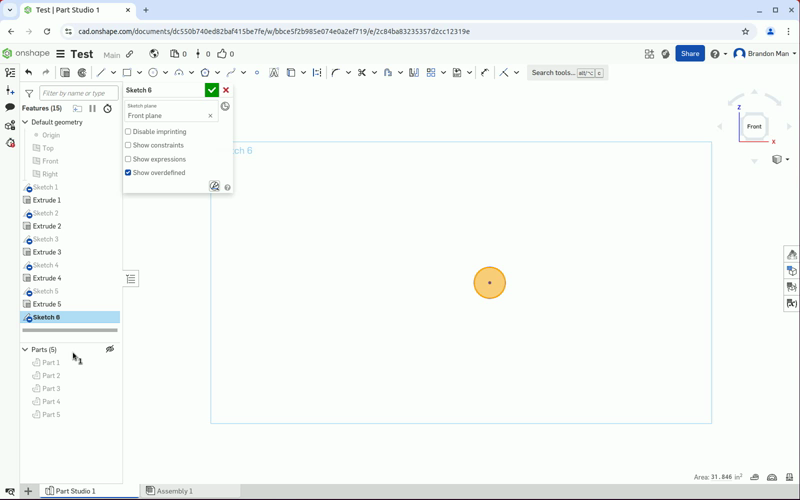
key(shift+y)
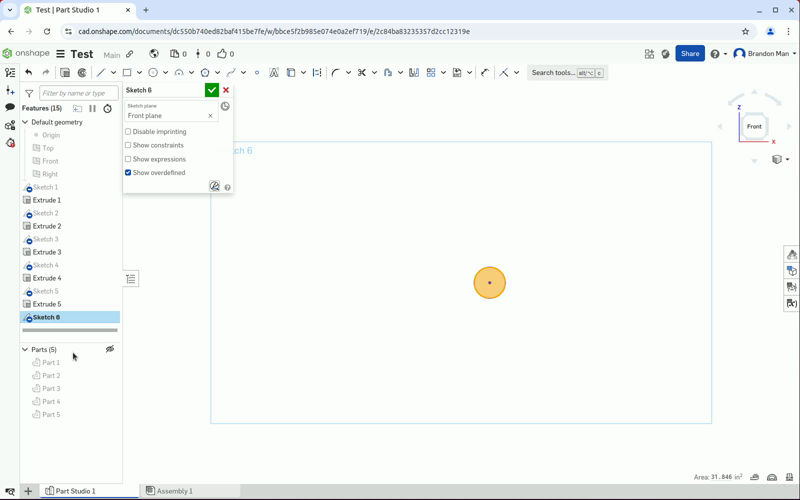
key(shift+e)
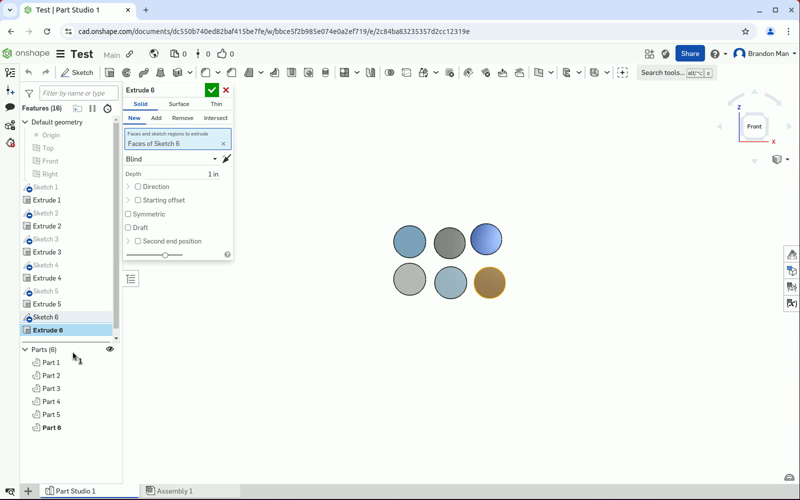
mouse_move(143, 106)
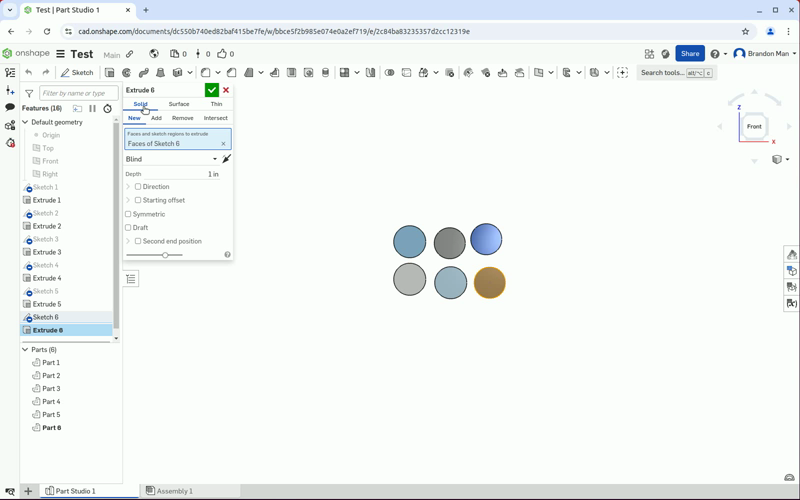
click(143, 106)
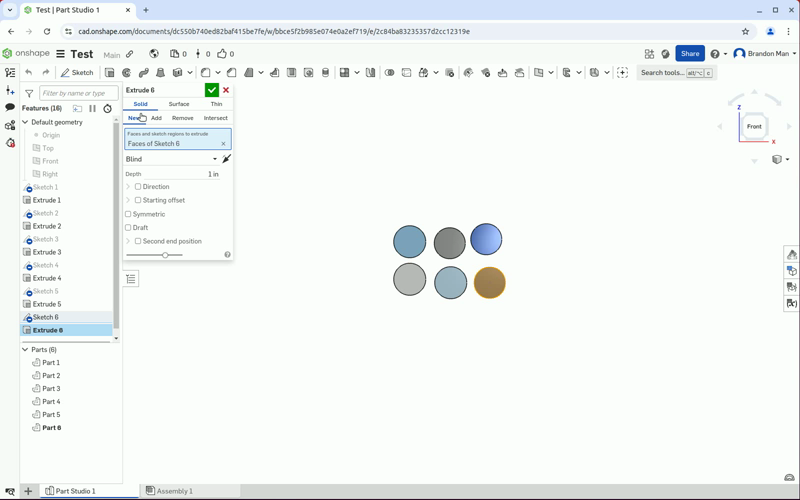
mouse_move(137, 120)
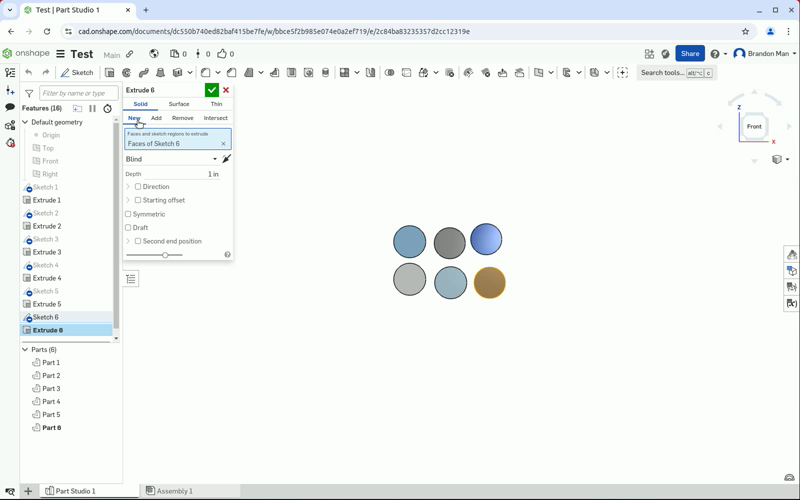
click(137, 120)
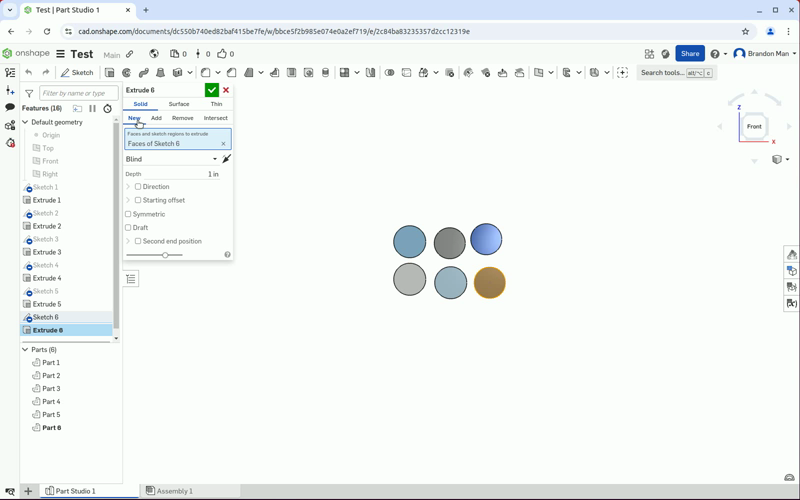
key(tab, 4)
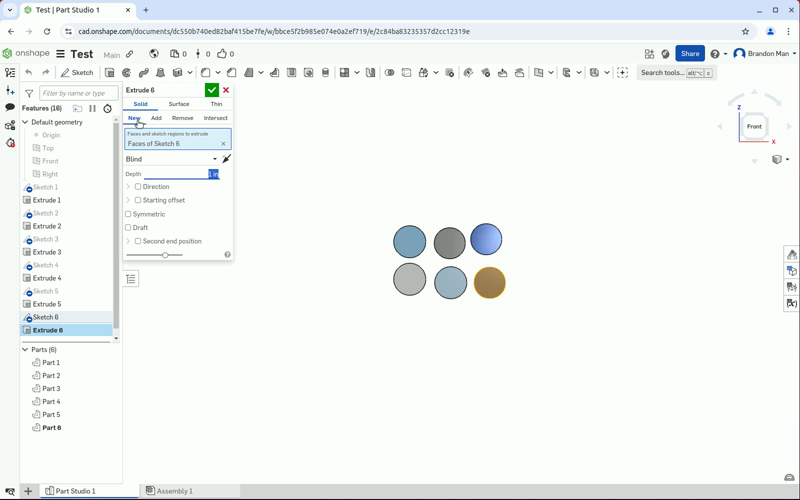
text(8.184)
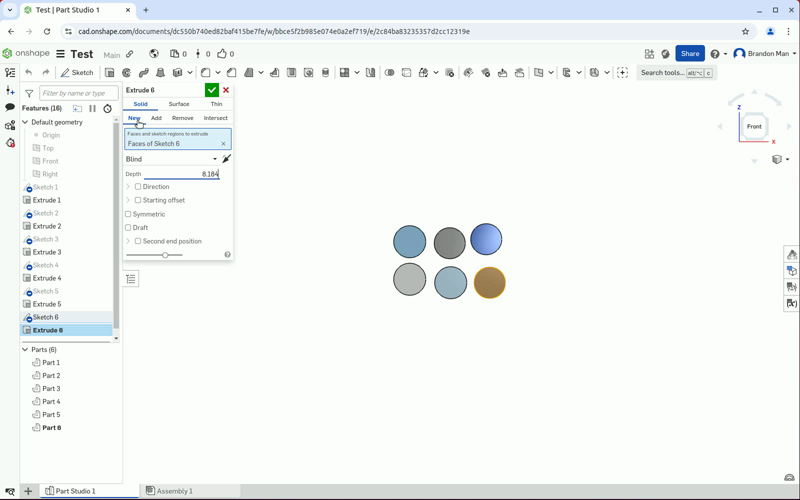
key(enter)
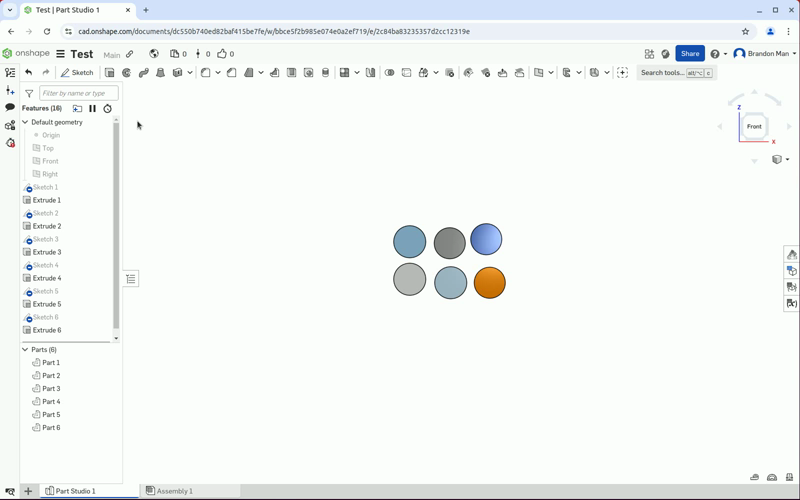
key(shift+h)
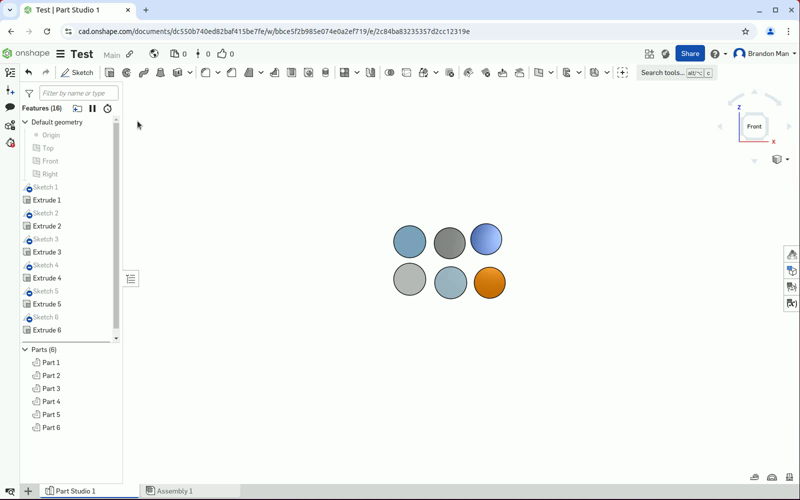
key(shift+h)
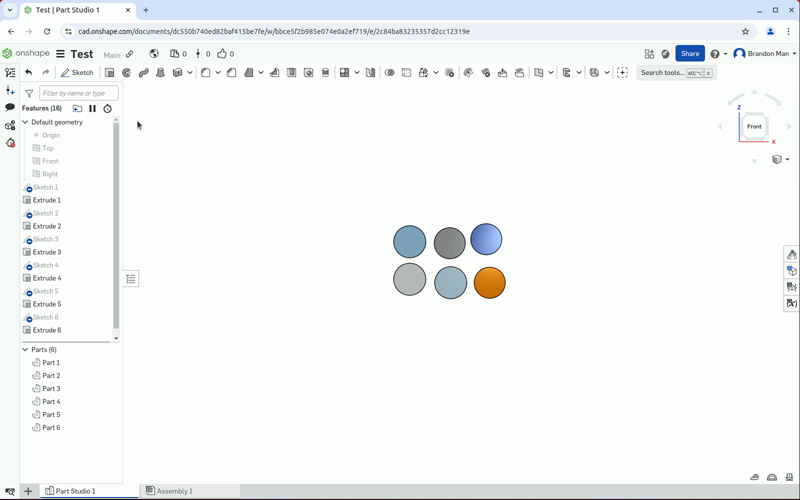
mouse_move(69, 189)
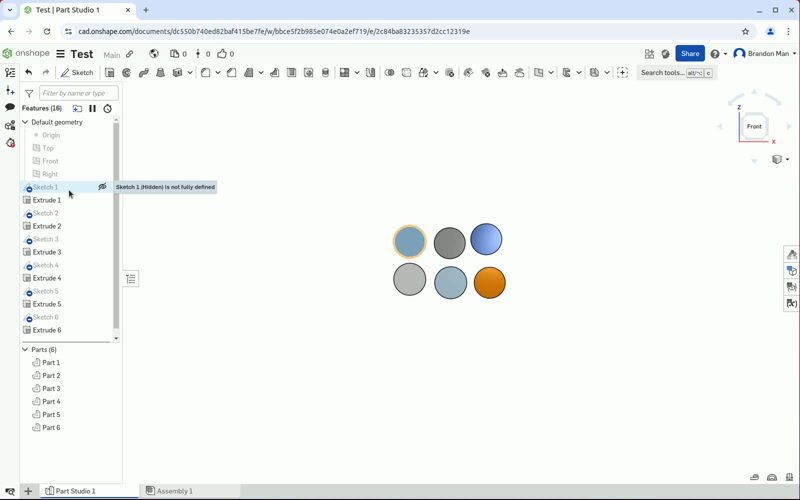
click(69, 189)
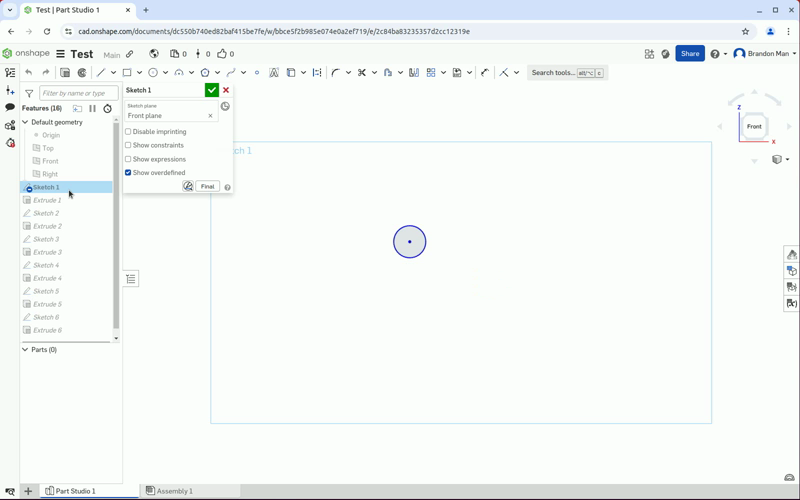
mouse_move(229, 92)
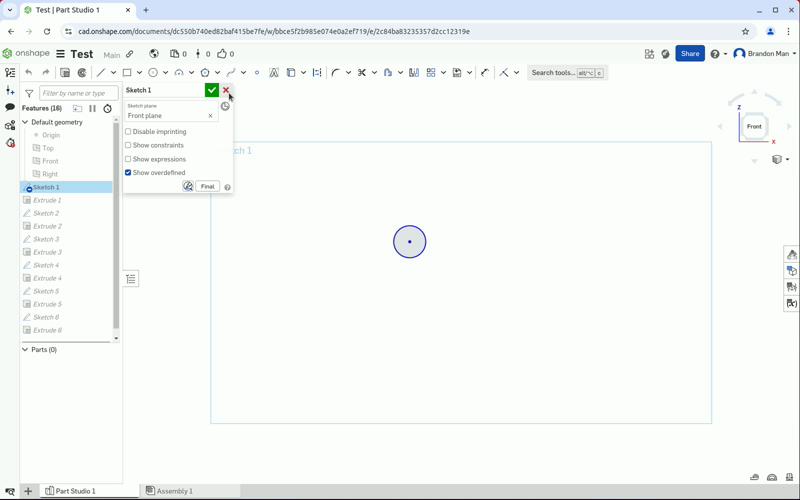
click(229, 92)
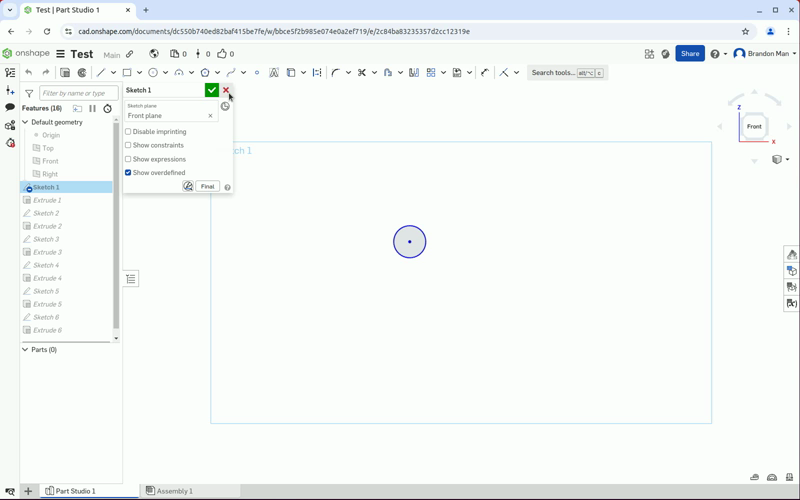
key(shift+s)
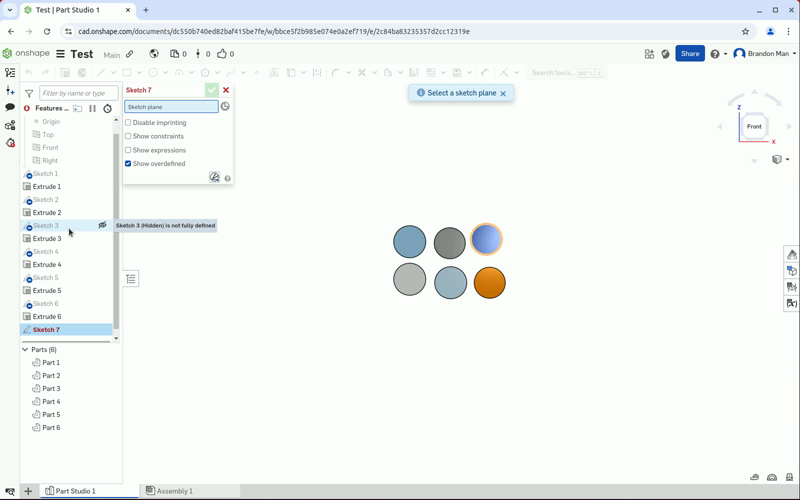
scroll(3)
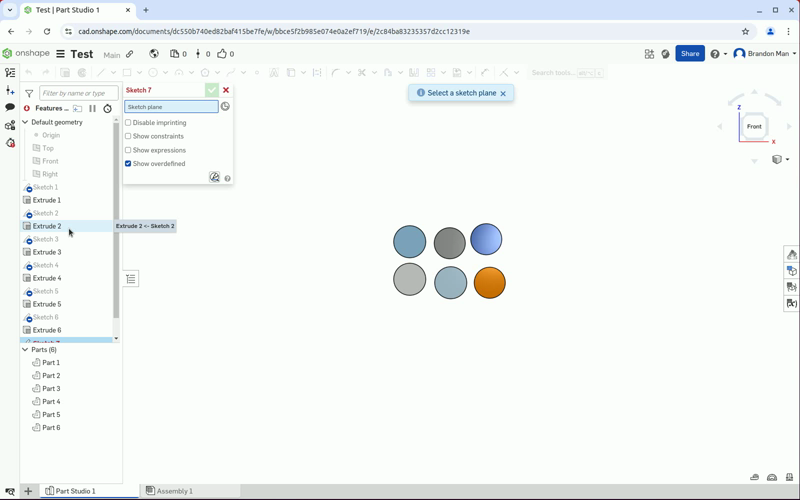
mouse_move(69, 163)
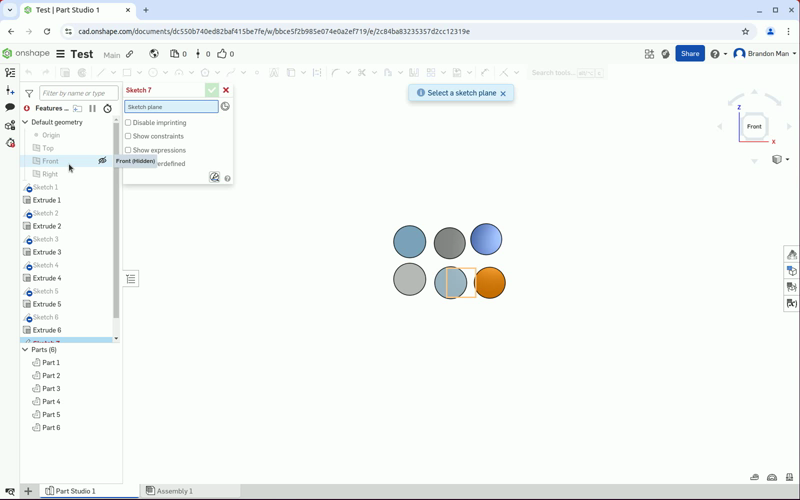
click(69, 163)
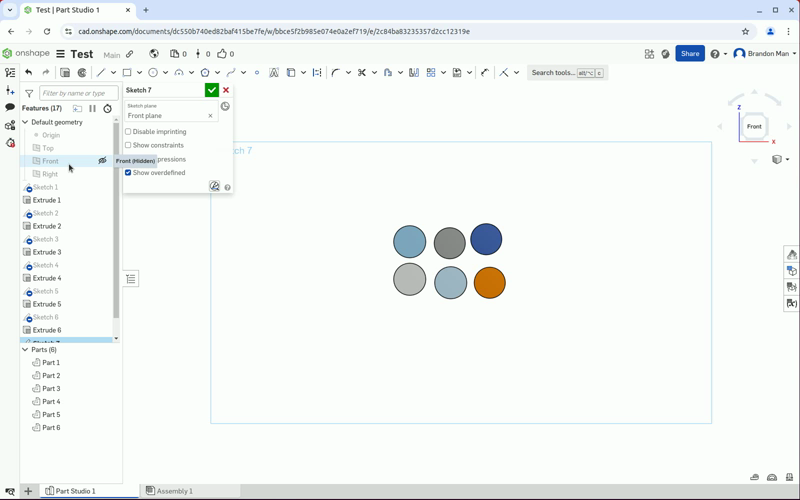
mouse_move(73, 352)
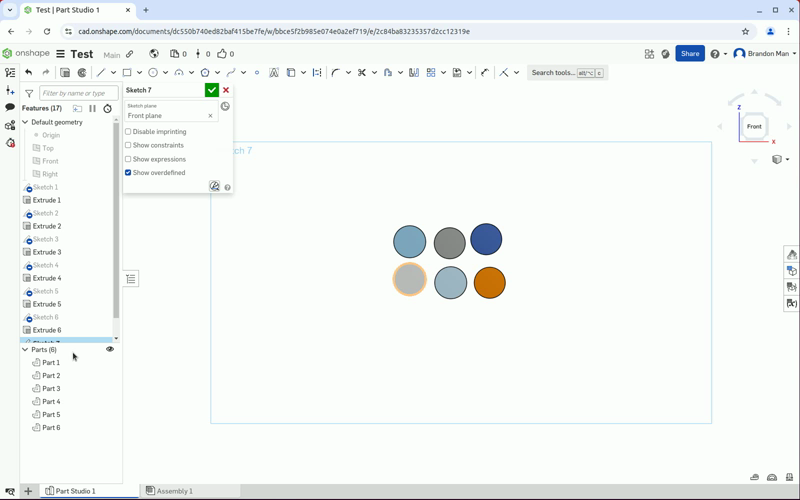
key(y)
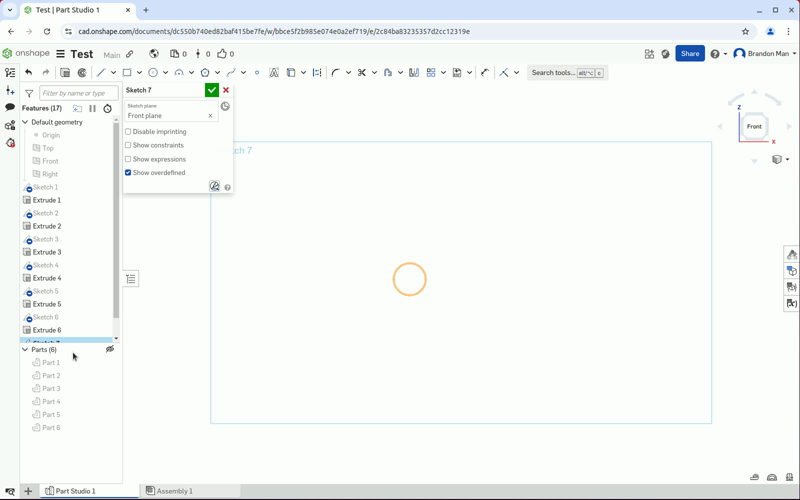
key(l)
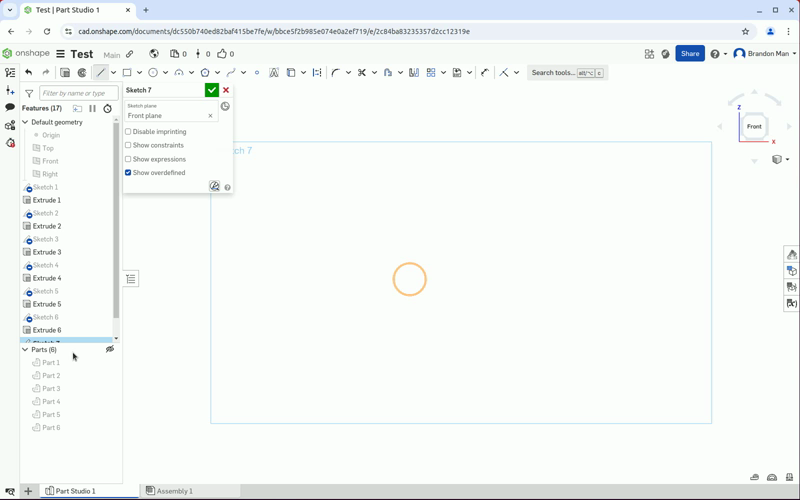
key_down(shift)
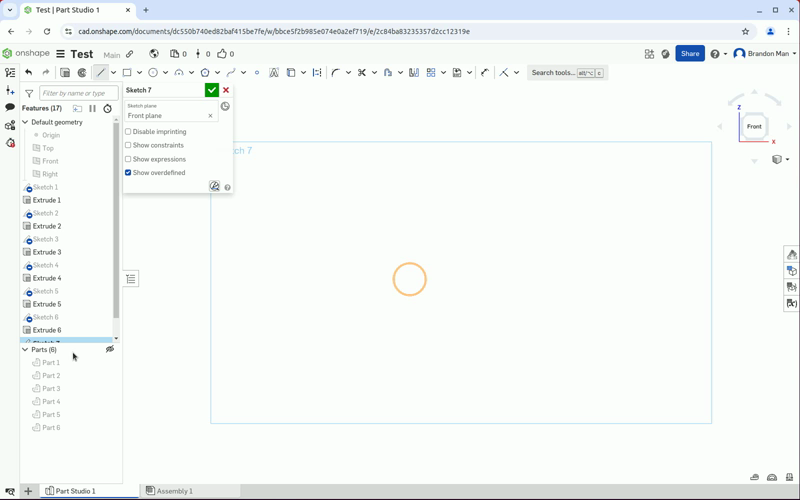
mouse_move(348, 252)
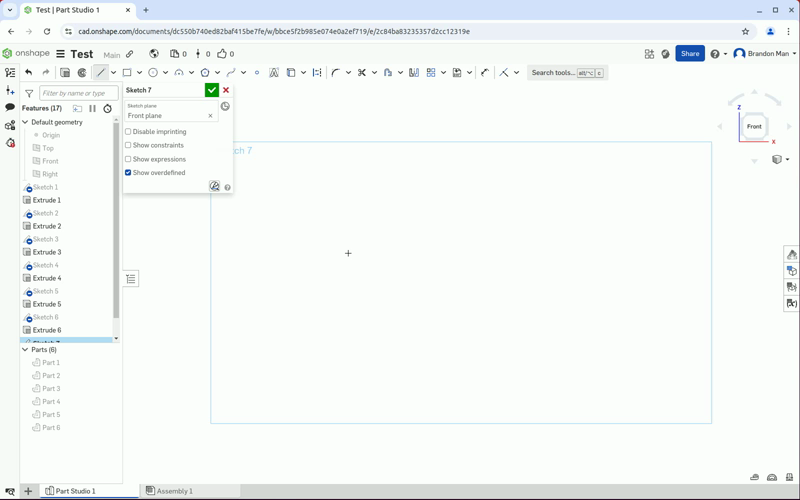
click(348, 252)
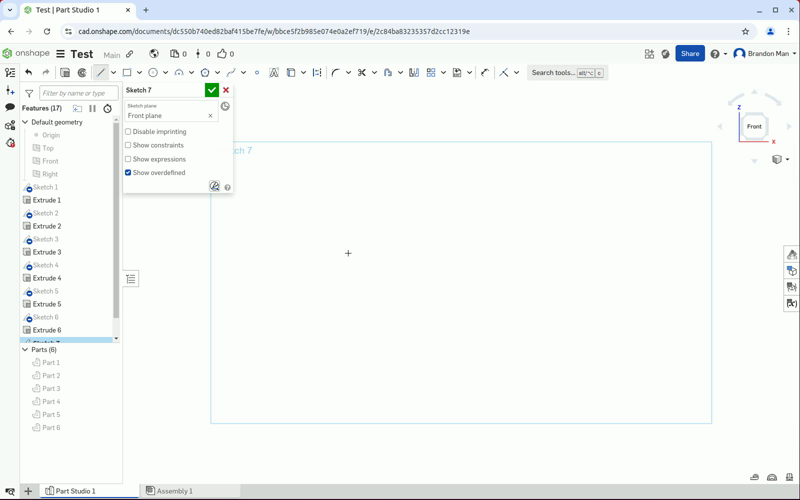
key_up(shift)
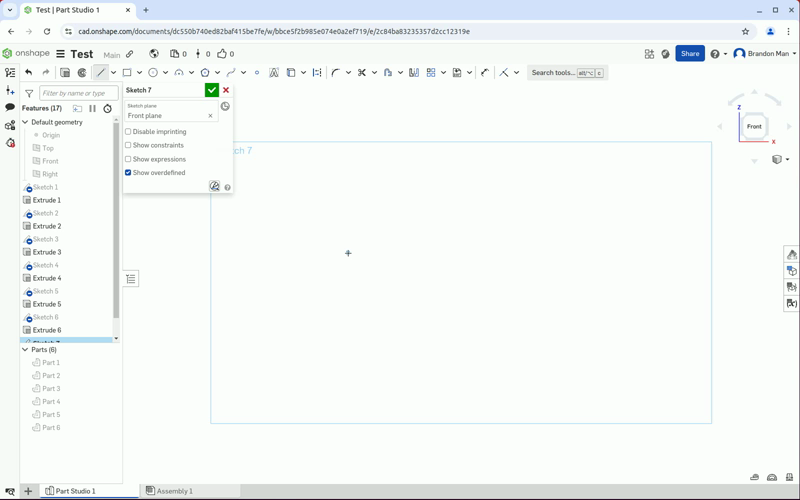
key_down(shift)
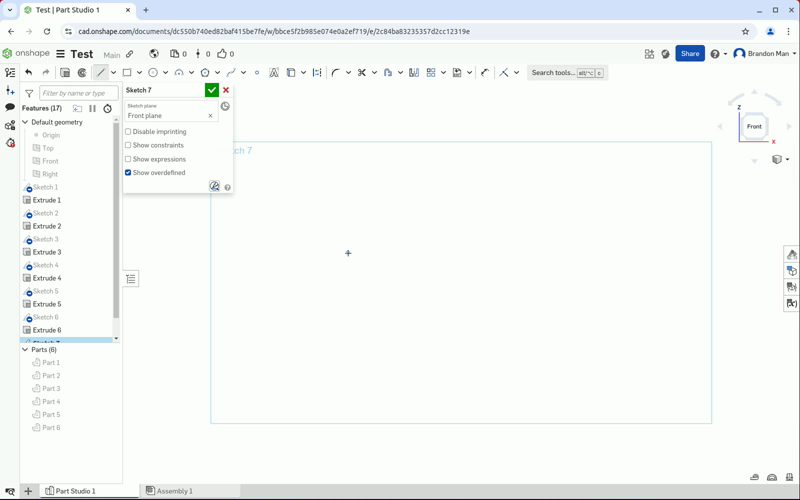
mouse_move(378, 252)
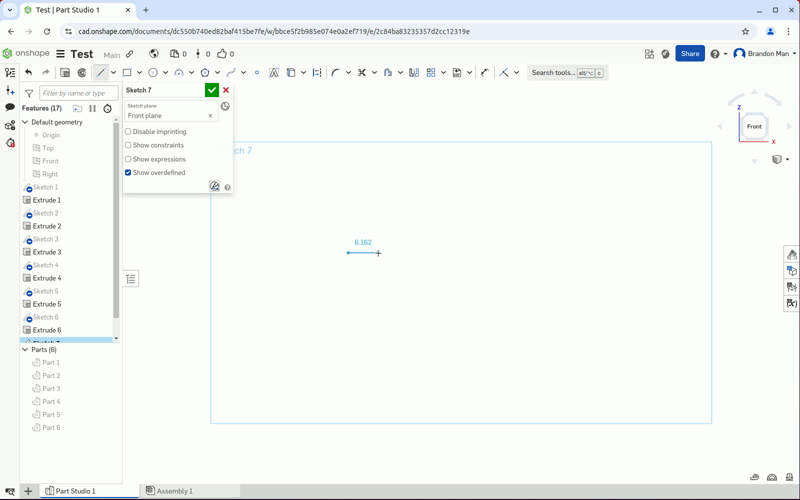
mouse_move(375, 252)
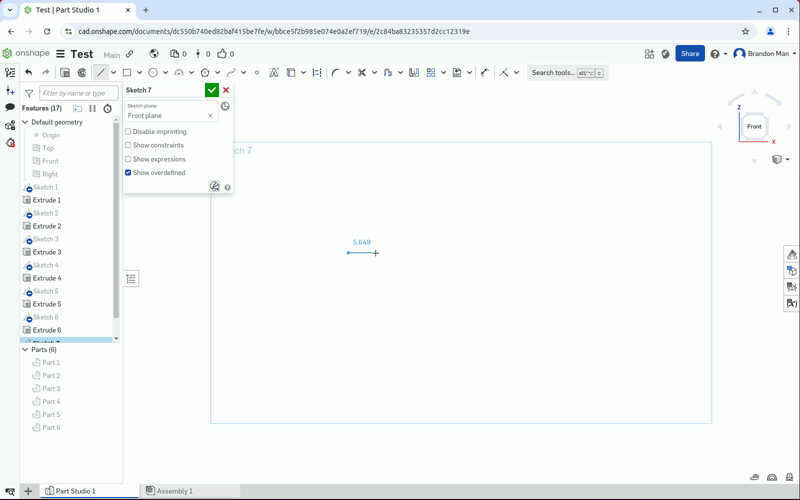
click(375, 252)
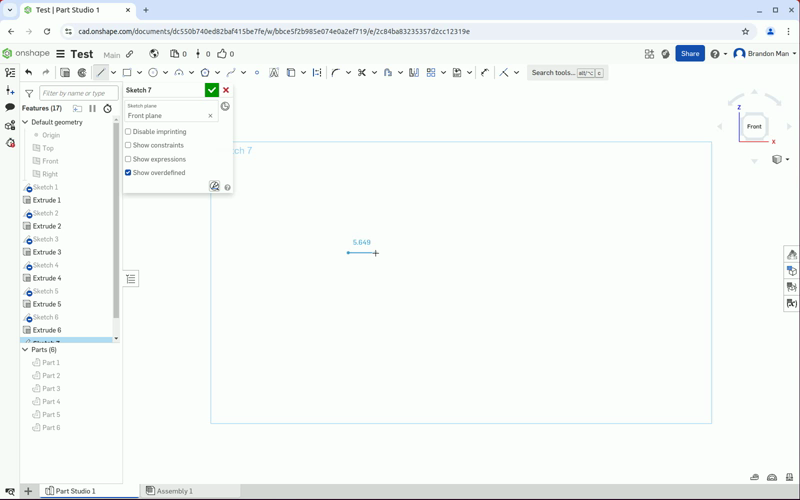
key_up(shift)
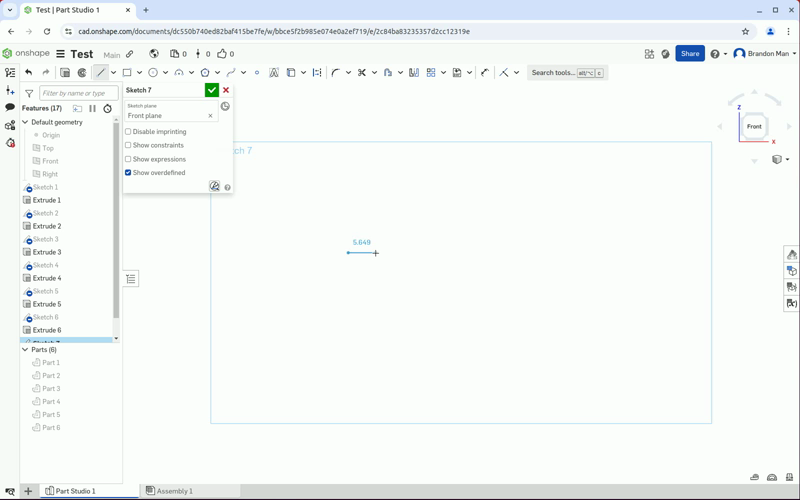
key(esc)
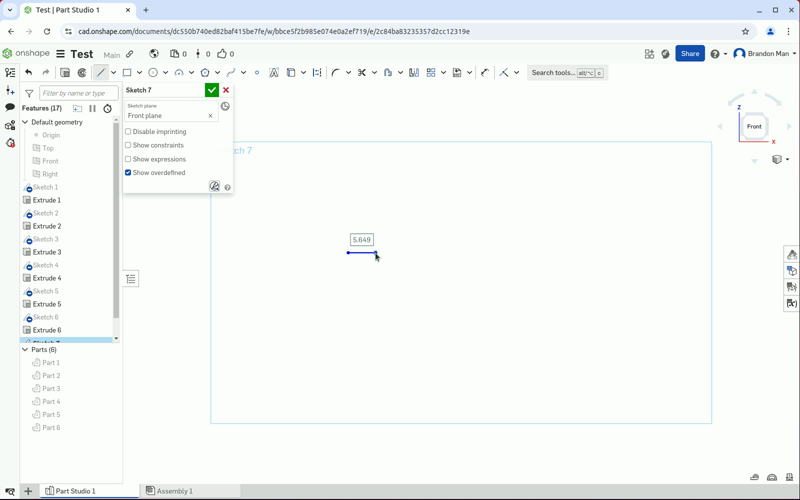
key(a)
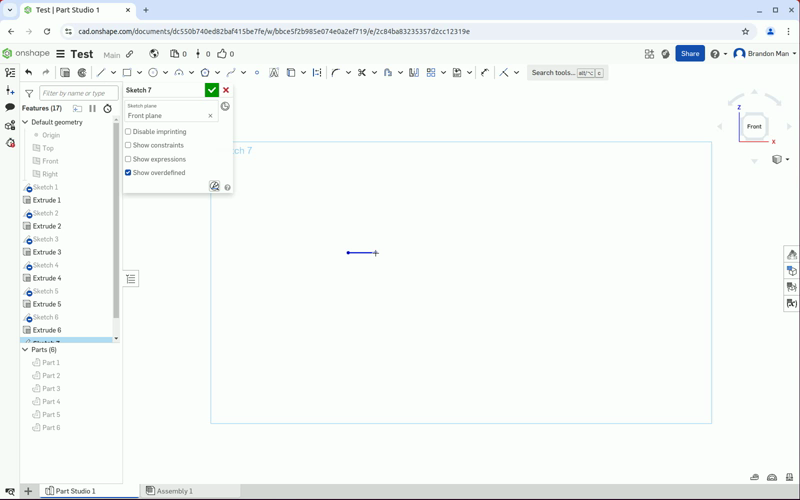
mouse_move(375, 252)
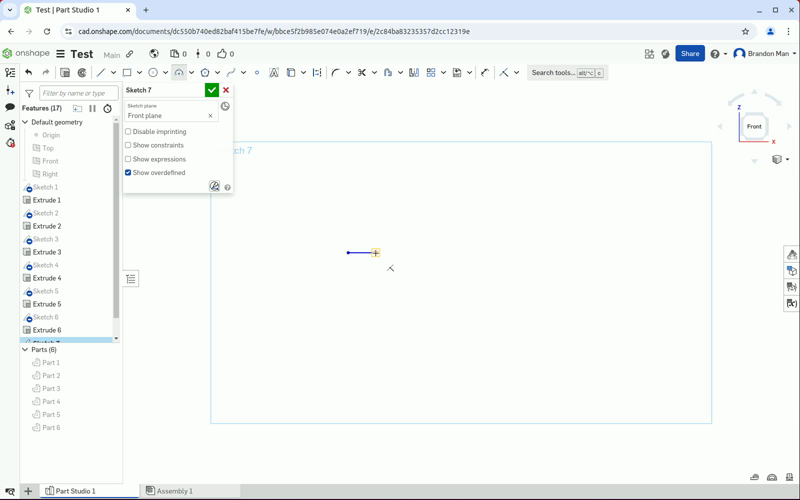
click(375, 252)
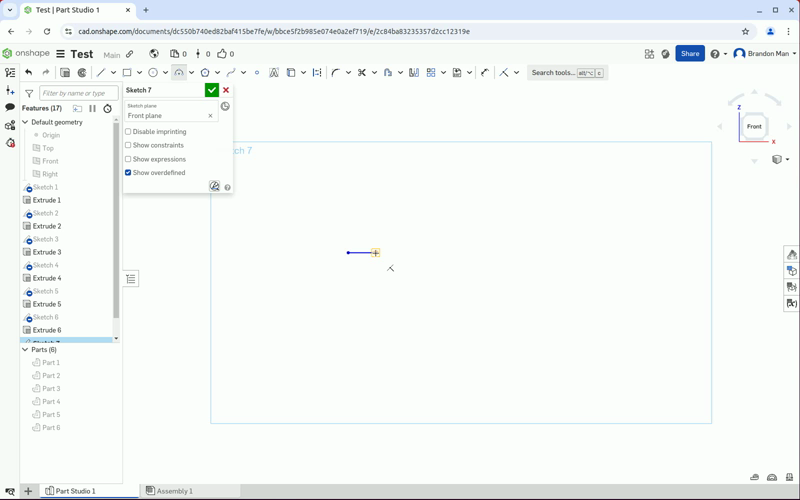
key_down(shift)
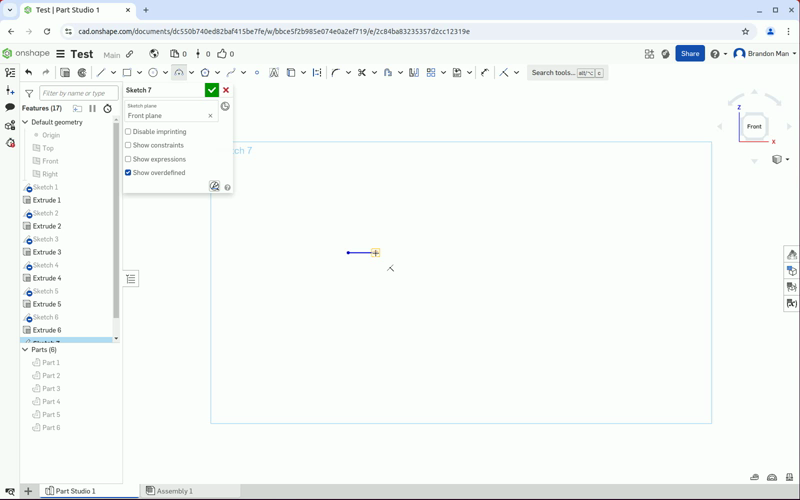
mouse_move(393, 252)
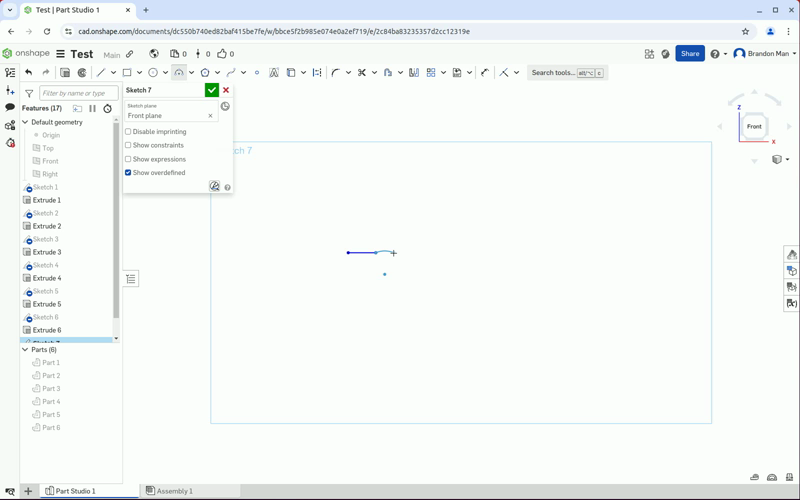
click(393, 252)
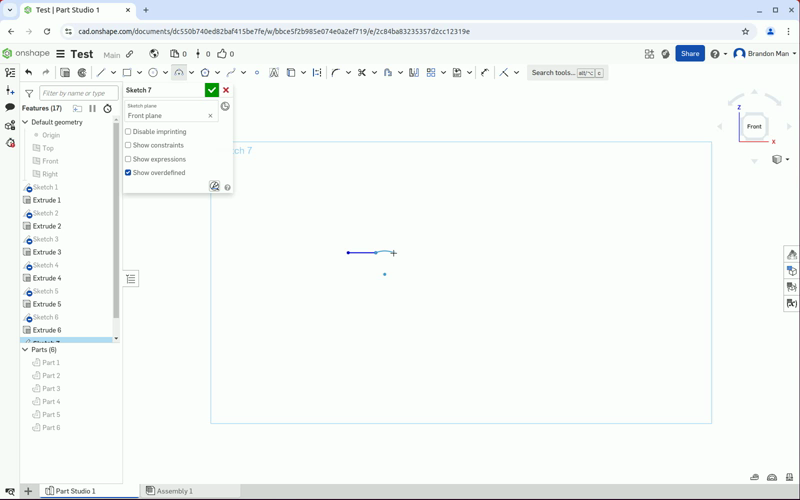
mouse_move(384, 238)
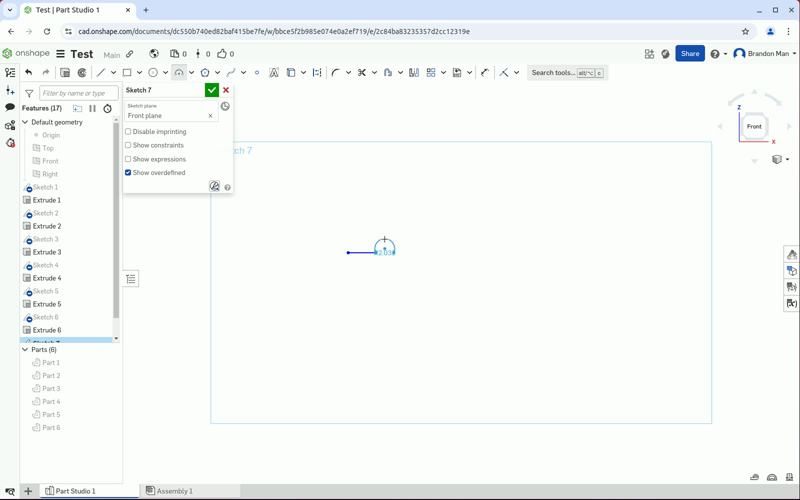
click(384, 238)
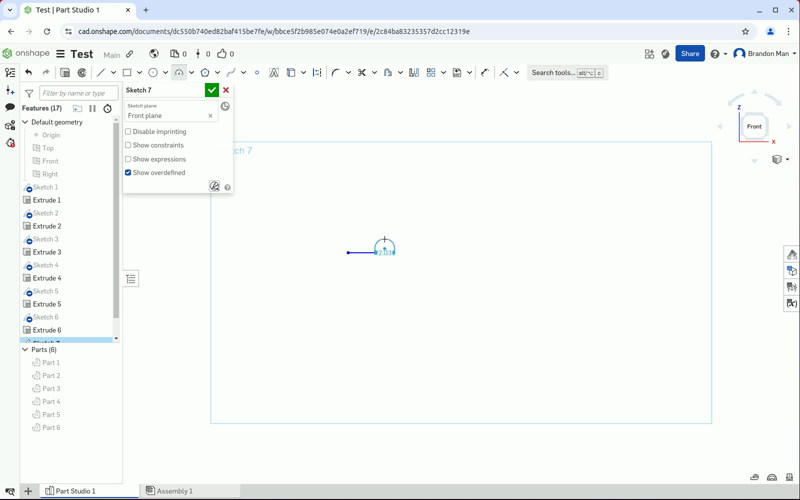
key_up(shift)
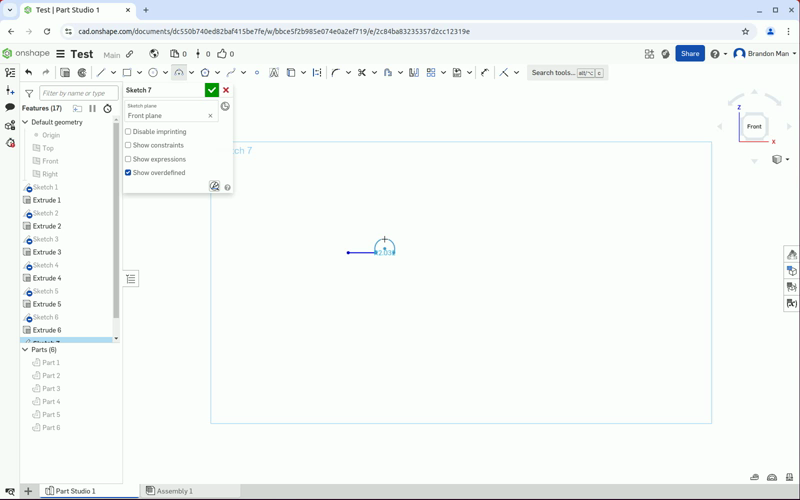
key(esc)
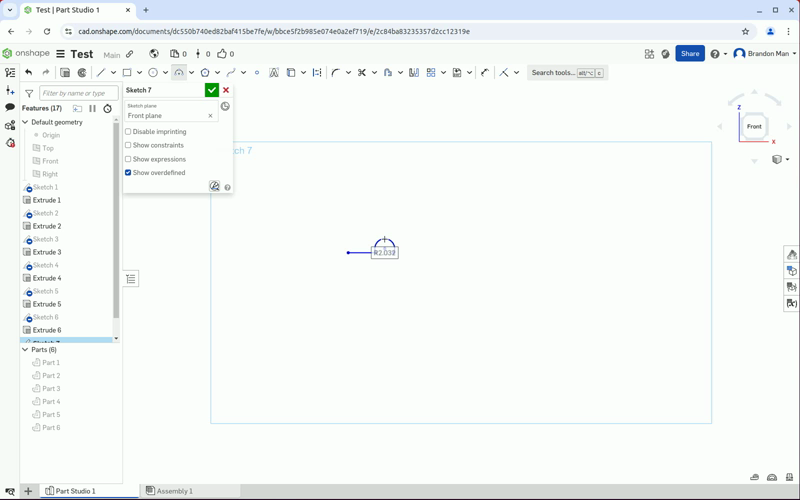
key(l)
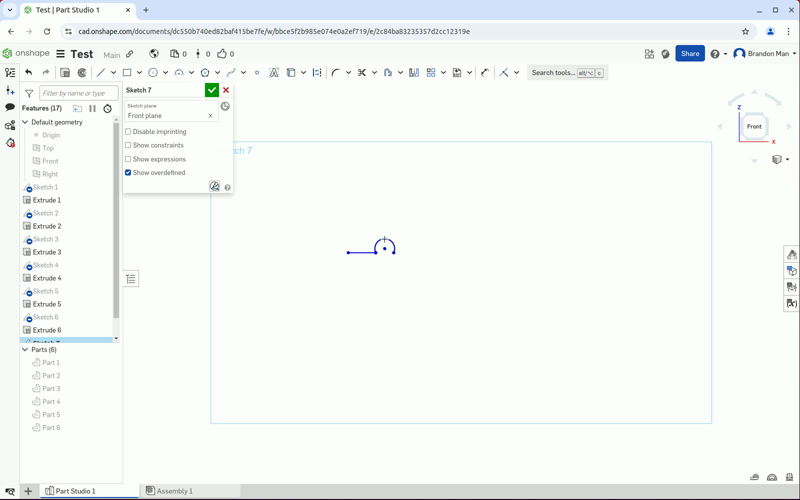
mouse_move(393, 252)
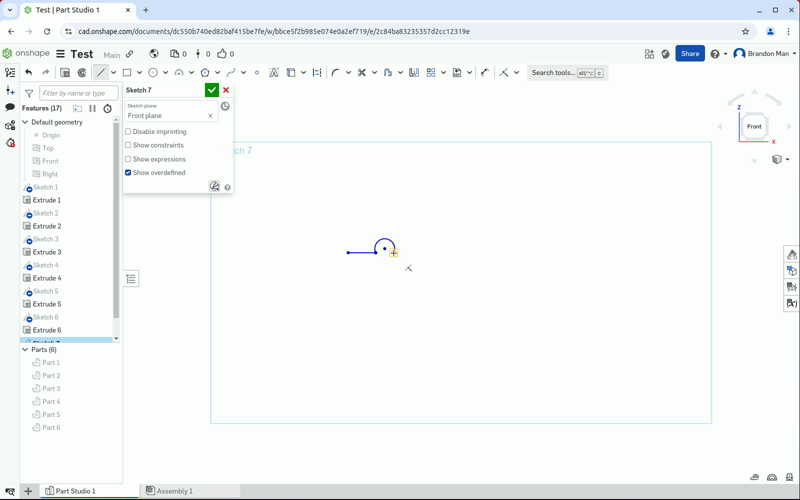
click(393, 252)
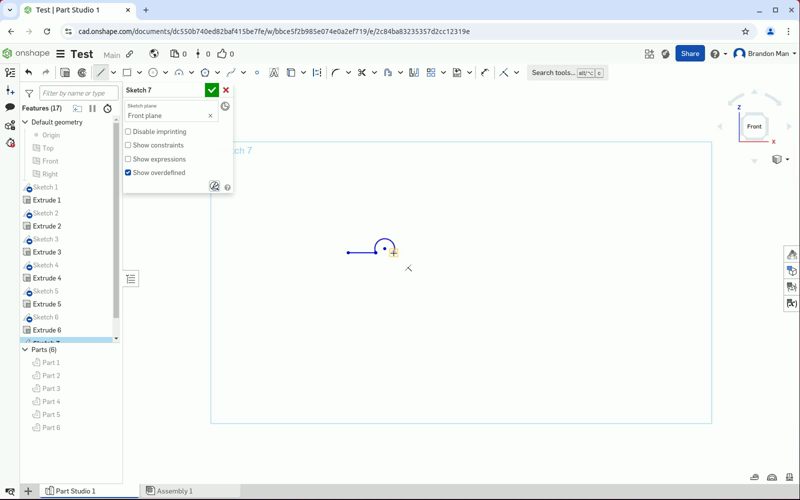
key_down(shift)
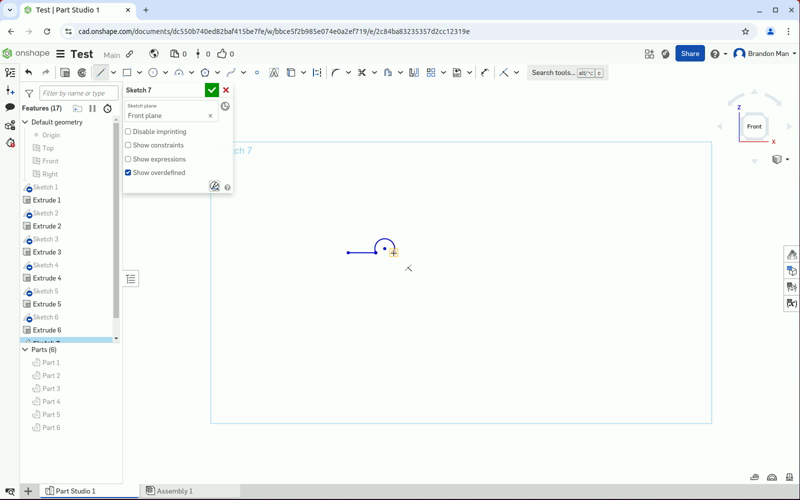
mouse_move(423, 252)
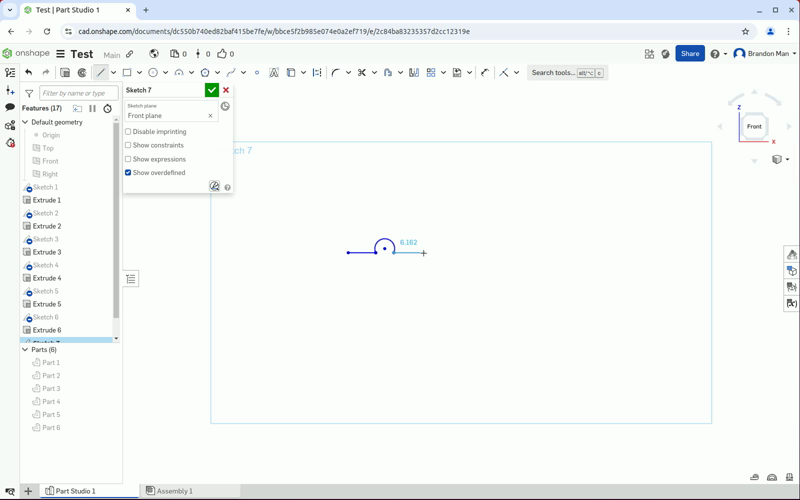
mouse_move(415, 252)
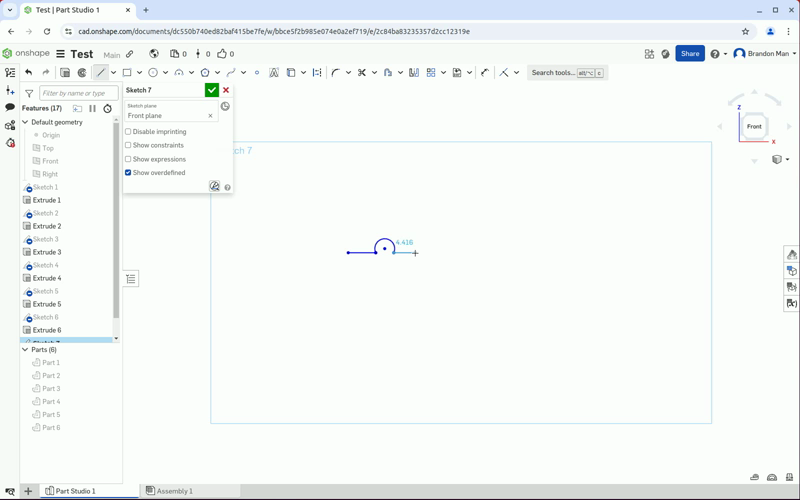
click(415, 252)
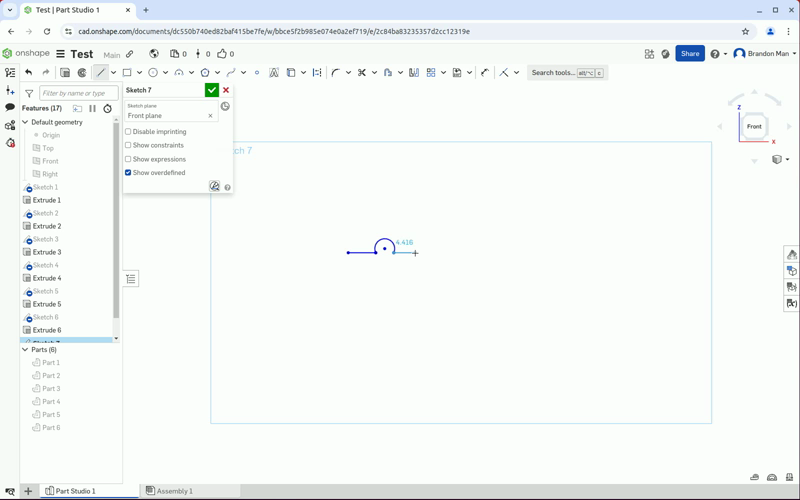
key_up(shift)
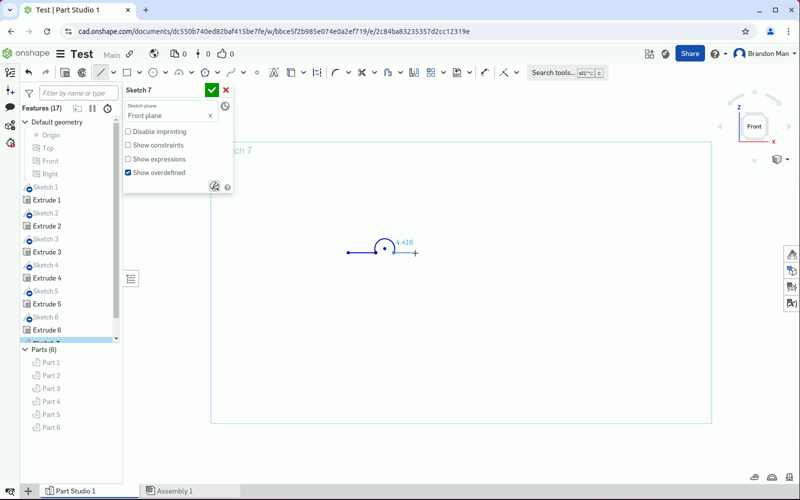
key_down(shift)
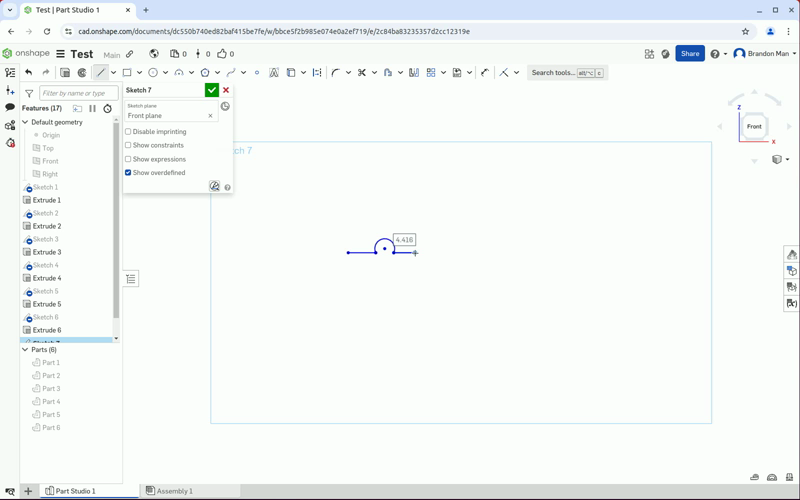
mouse_move(415, 185)
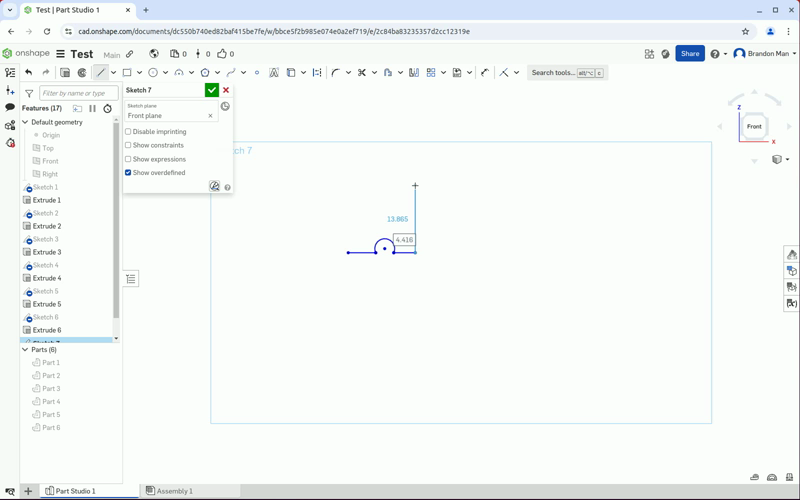
click(415, 185)
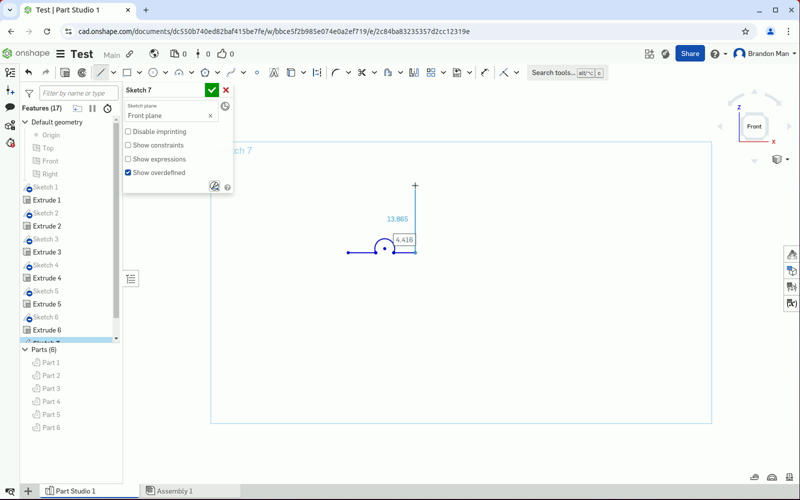
key_up(shift)
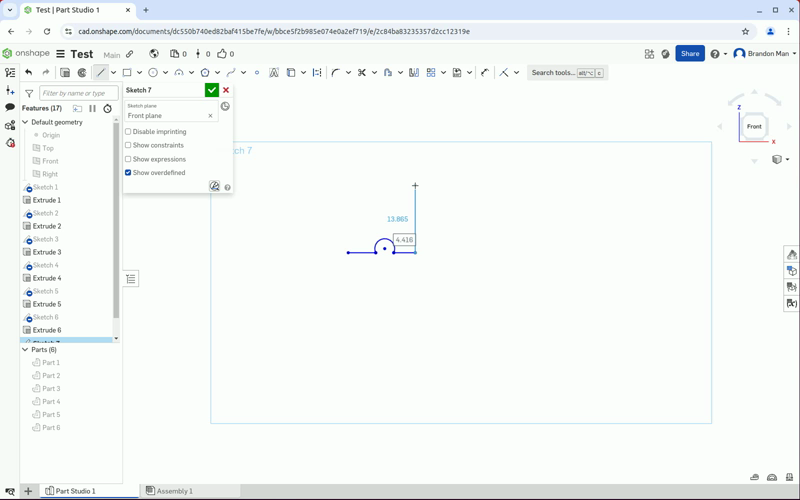
key_down(shift)
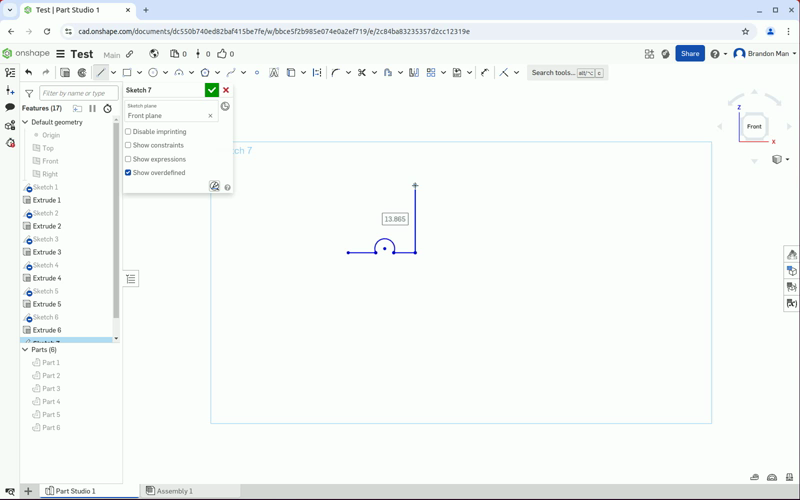
mouse_move(348, 185)
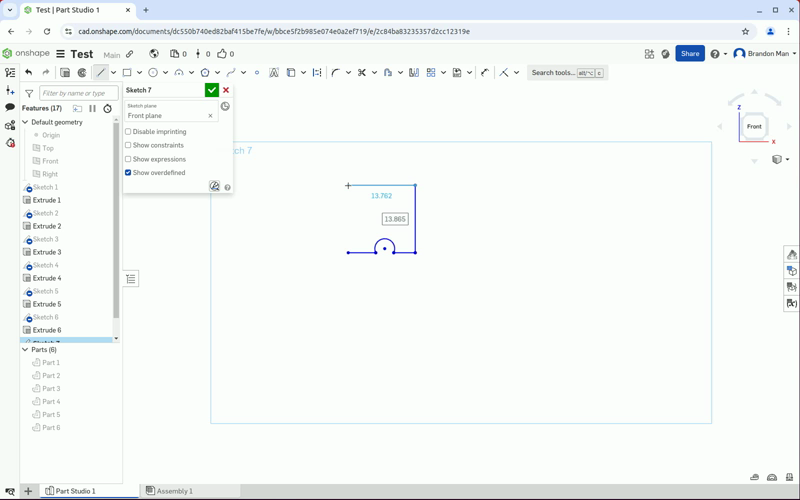
click(348, 185)
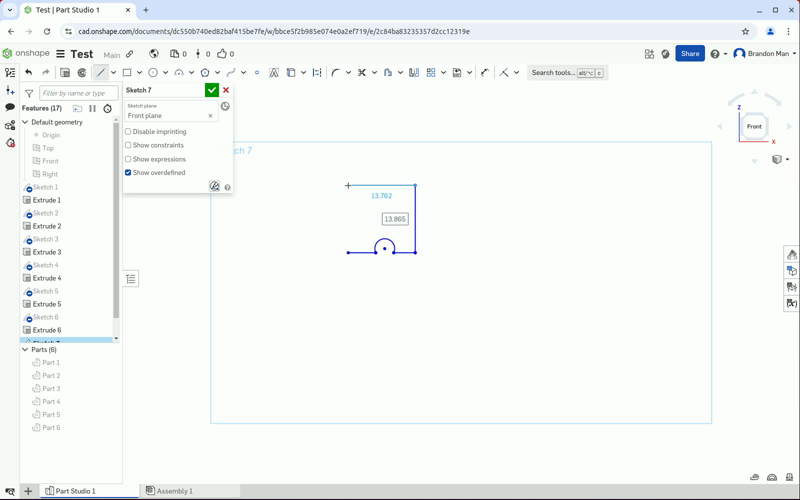
key_up(shift)
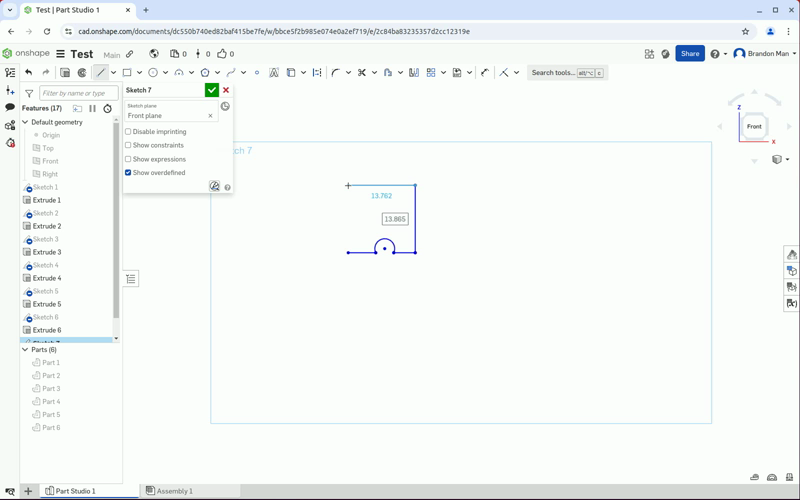
key_down(shift)
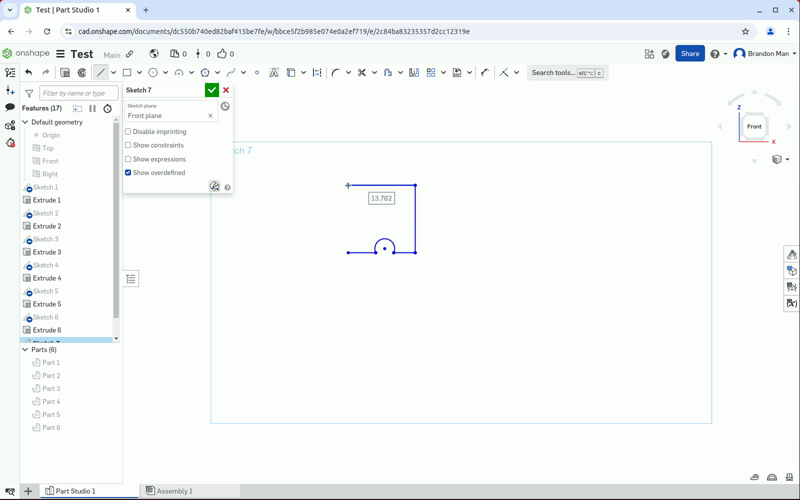
mouse_move(348, 252)
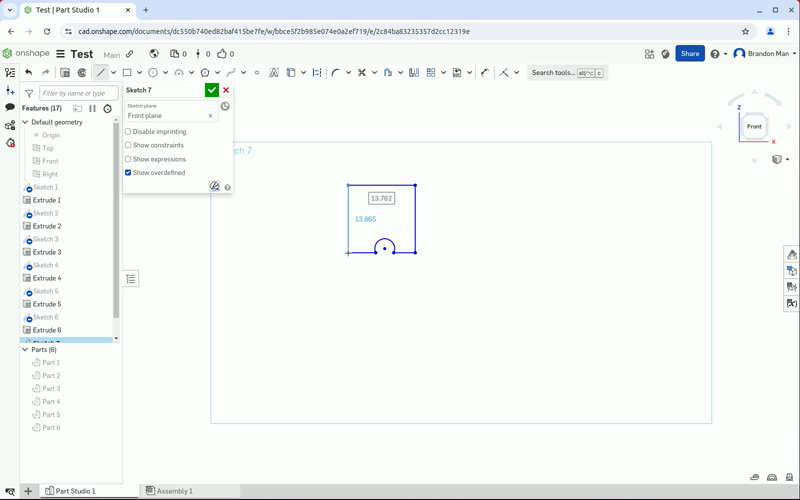
key_up(shift)
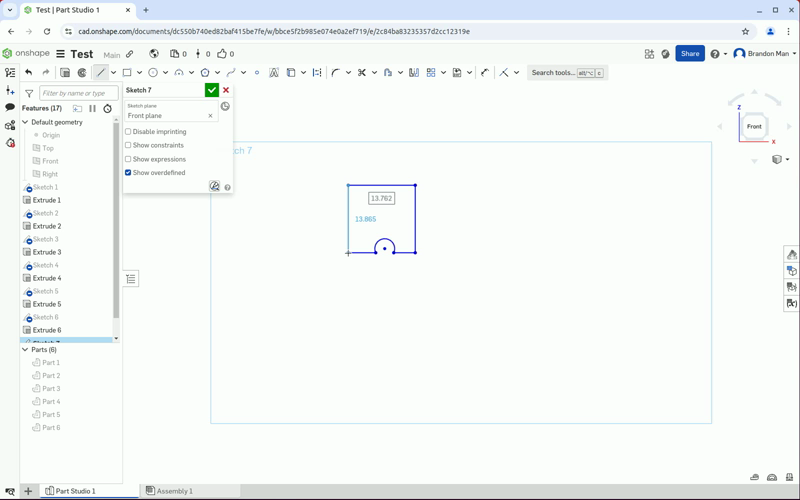
click(348, 252)
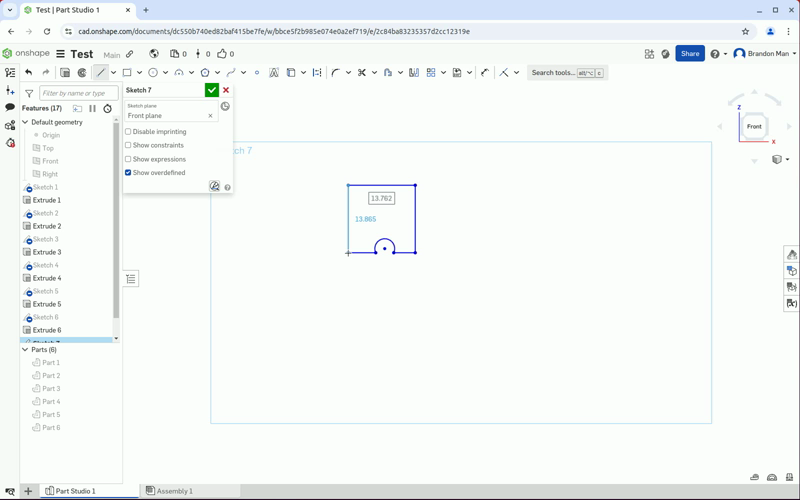
key(esc)
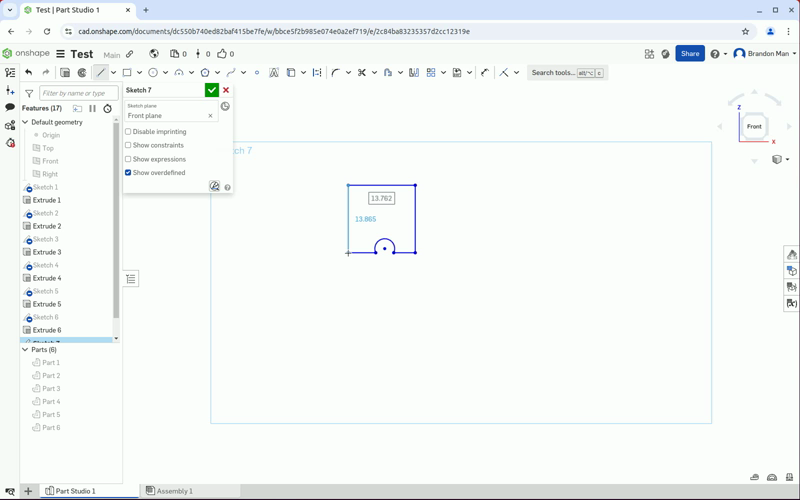
mouse_move(392, 196)
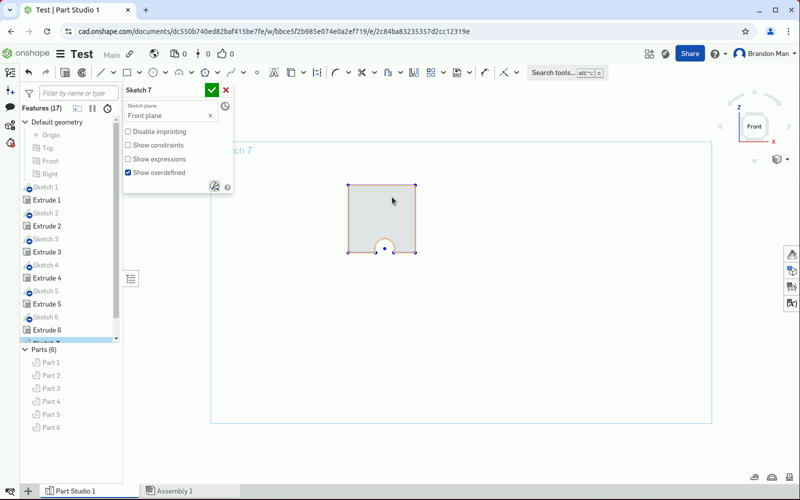
click(392, 196)
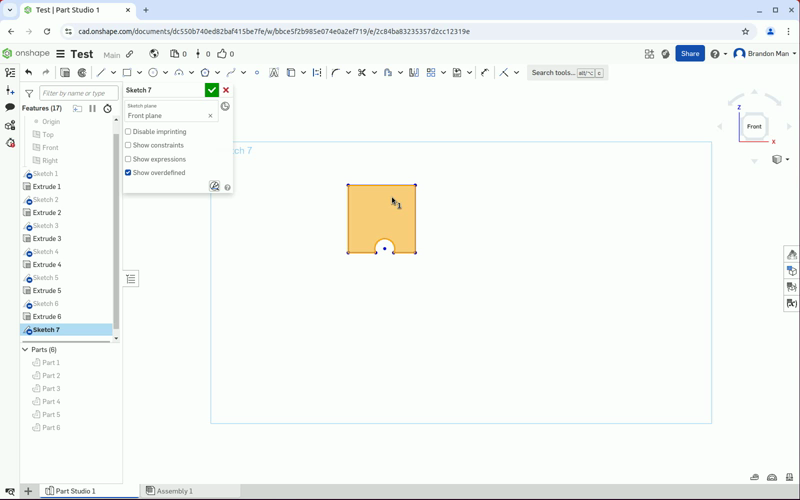
mouse_move(73, 352)
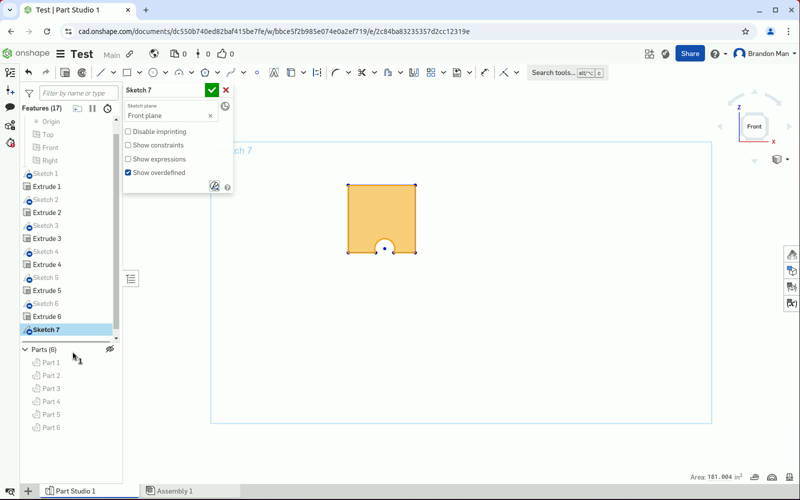
key(shift+y)
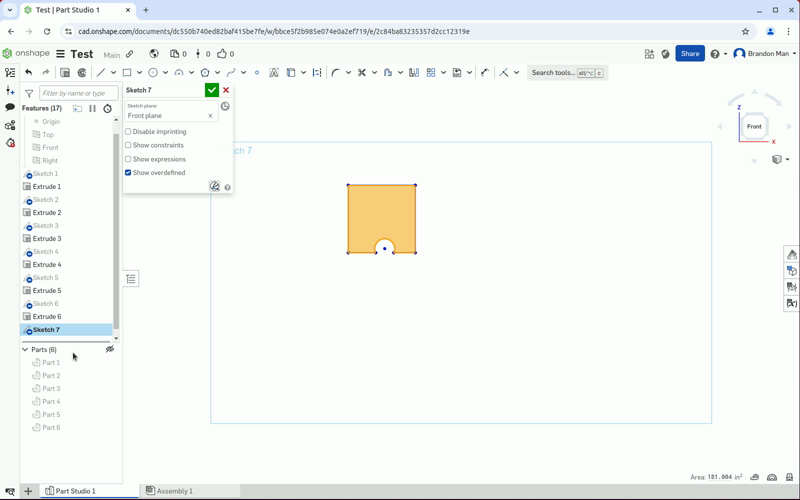
key(shift+e)
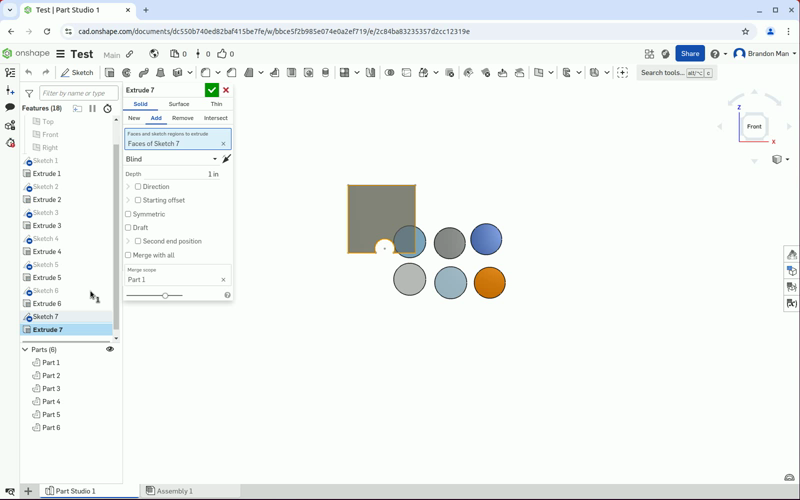
mouse_move(143, 106)
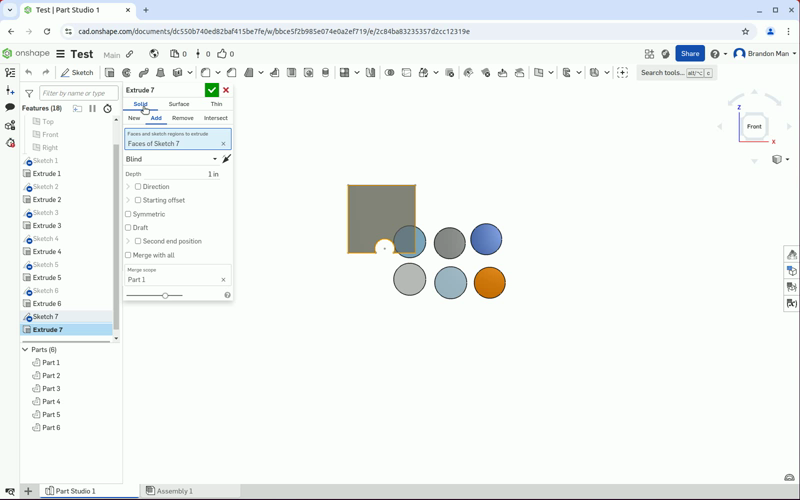
click(143, 106)
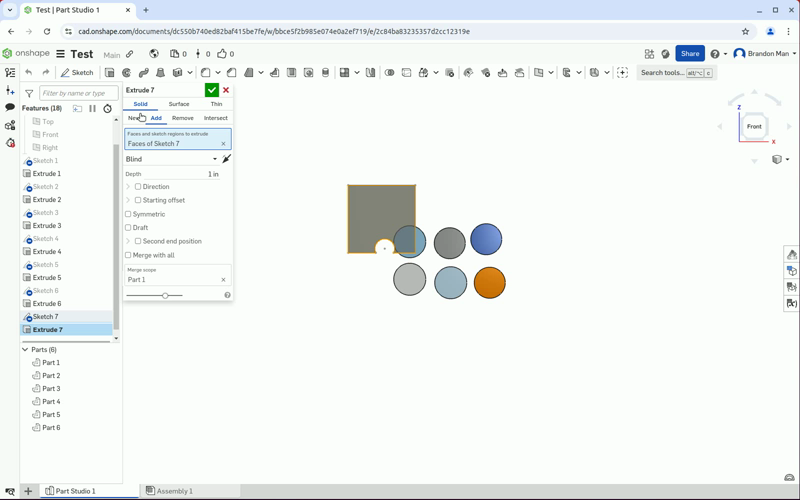
mouse_move(137, 120)
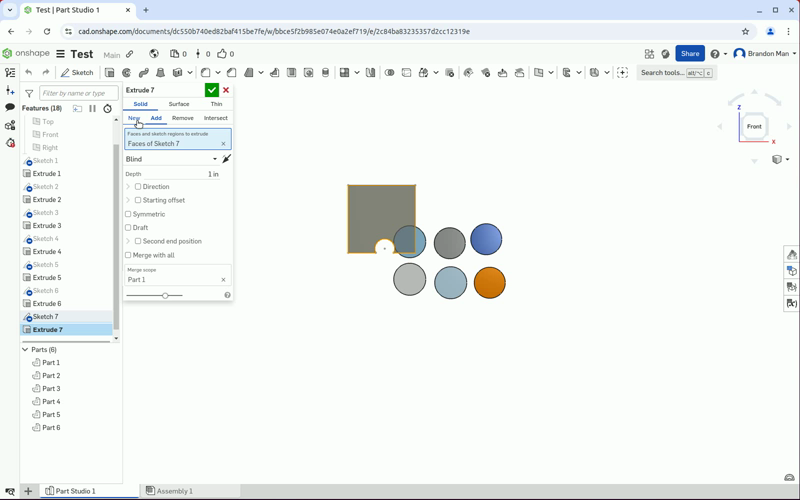
click(137, 120)
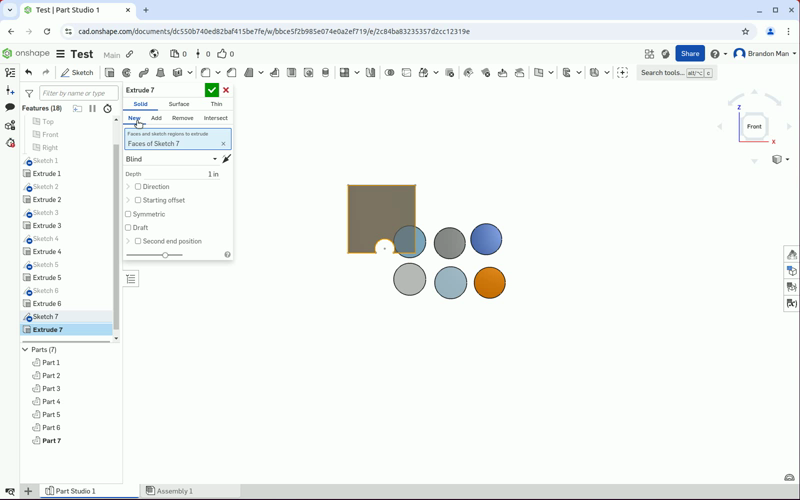
key(tab, 4)
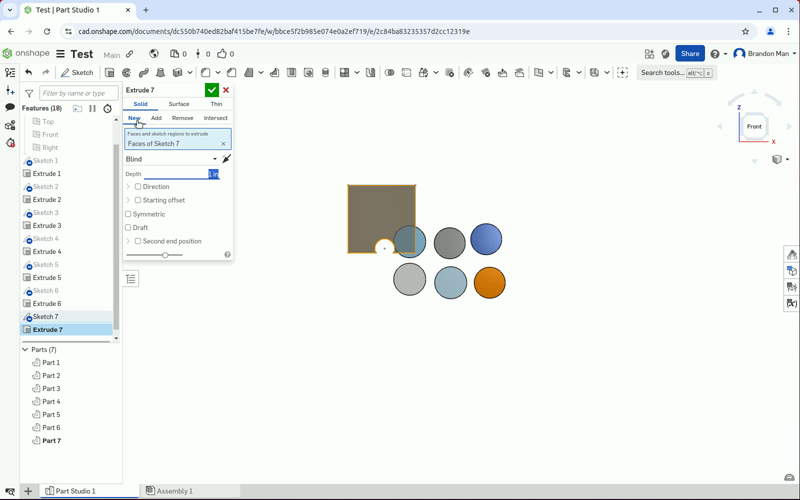
text(1.204)
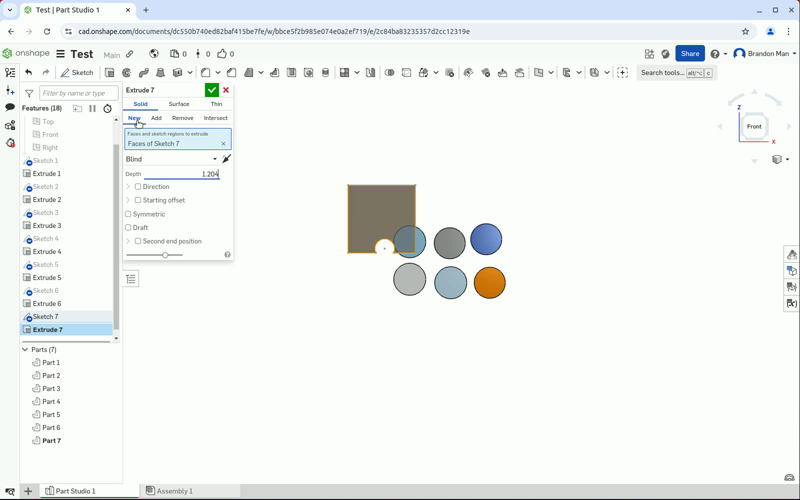
key(enter)
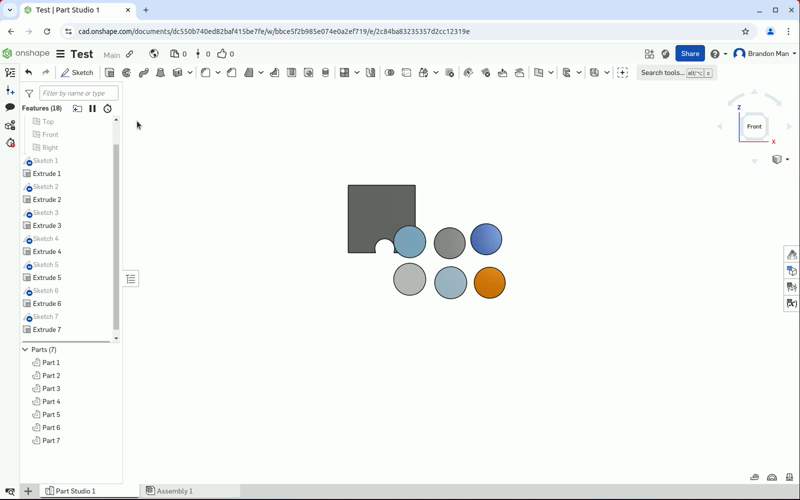
key(shift+h)
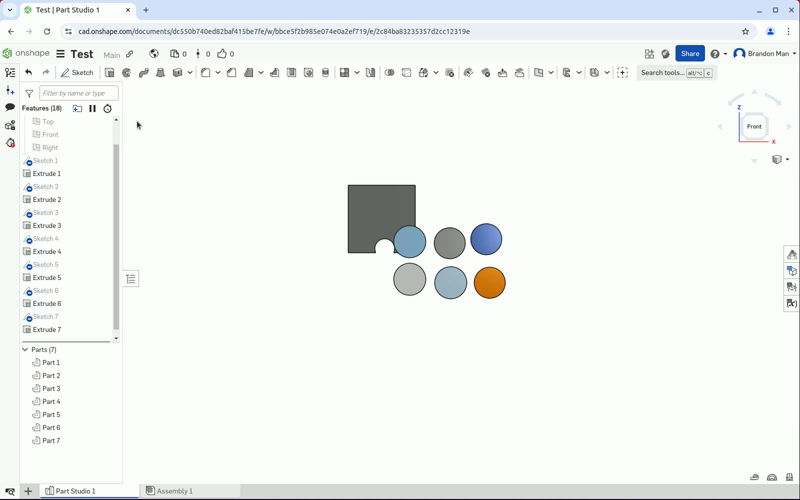
key(shift+h)
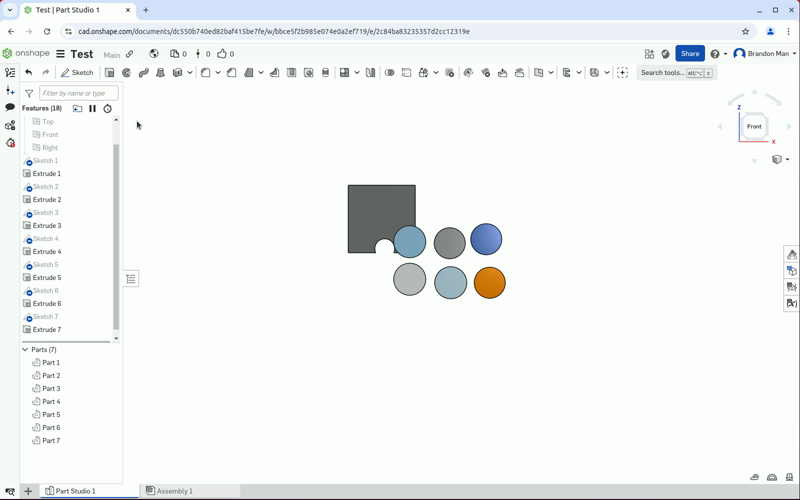
key(shift+7)
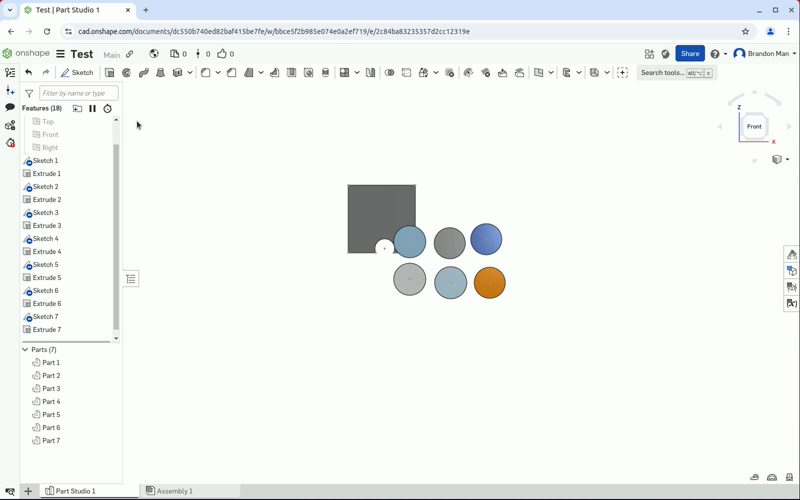
key(left, 2)
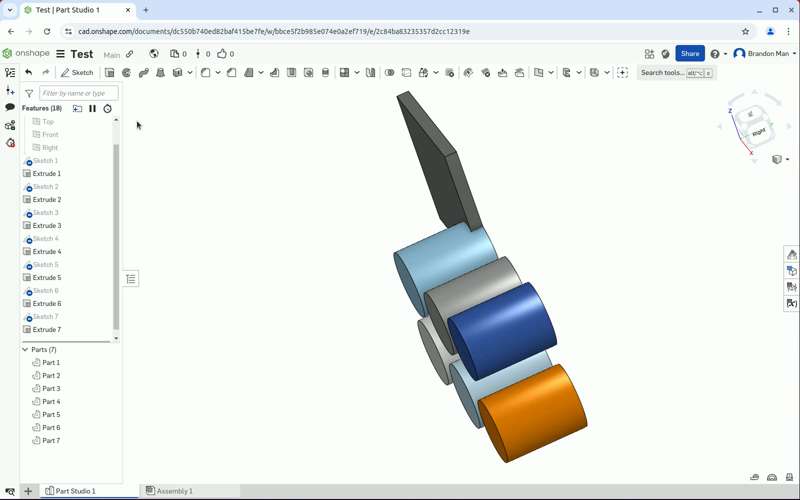
key(down, 2)
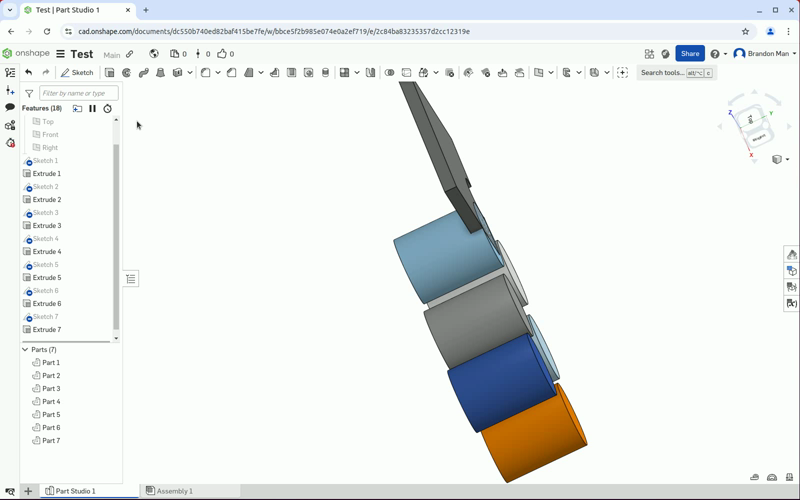
key(up, 2)
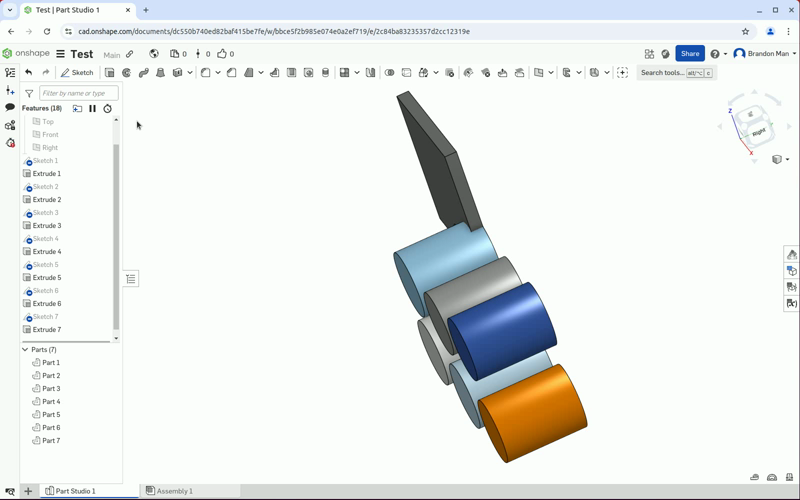
key(right, 2)
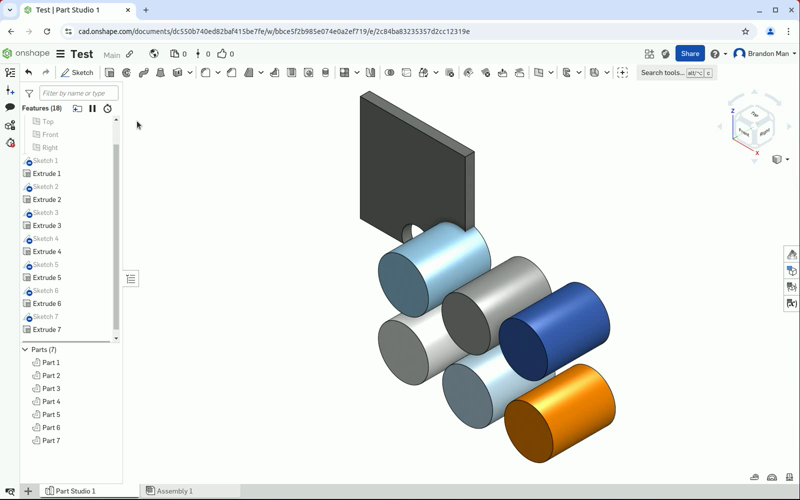
mouse_move(69, 163)
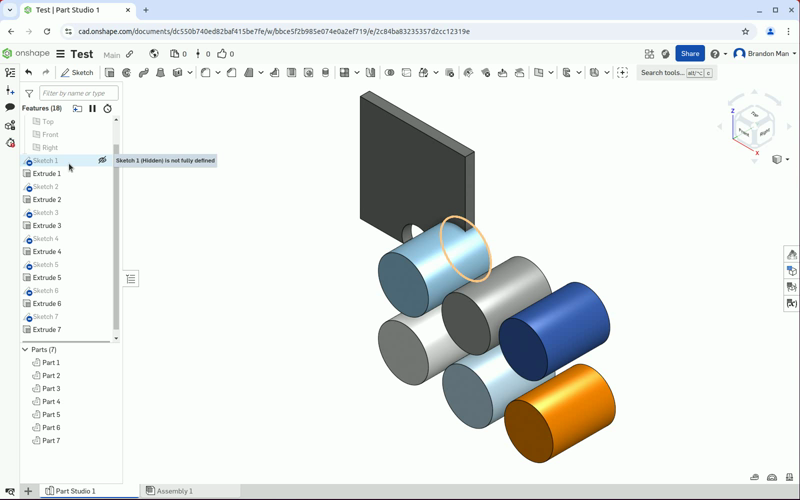
click(69, 163)